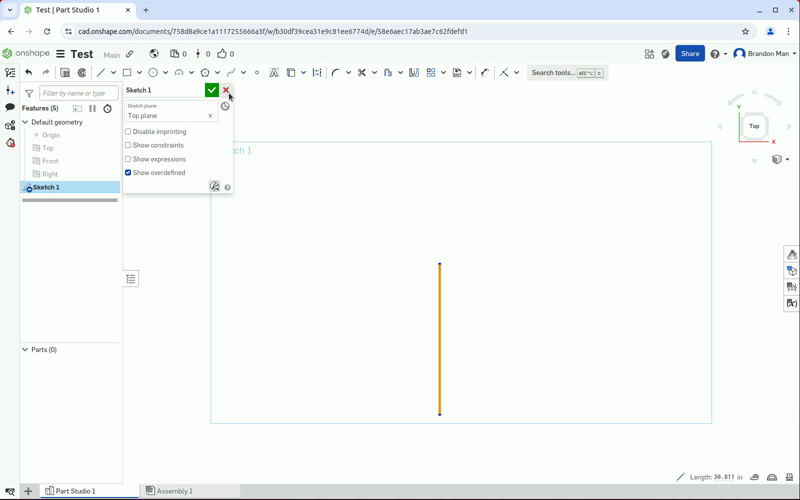
key(shift+h)
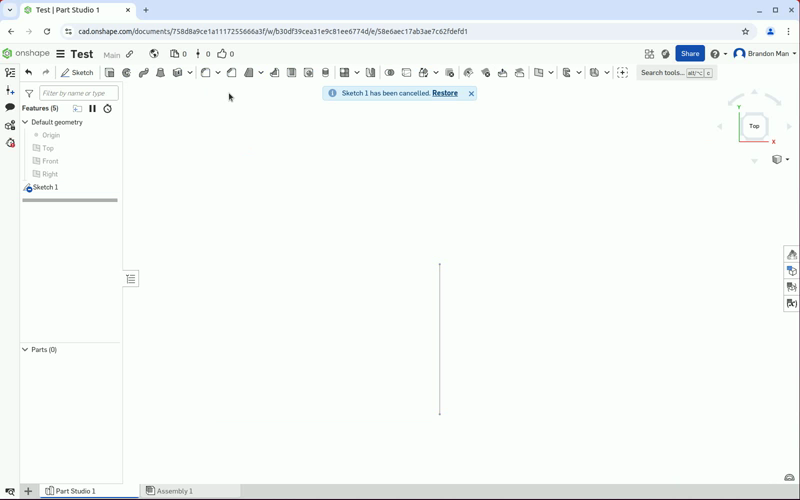
key(shift+s)
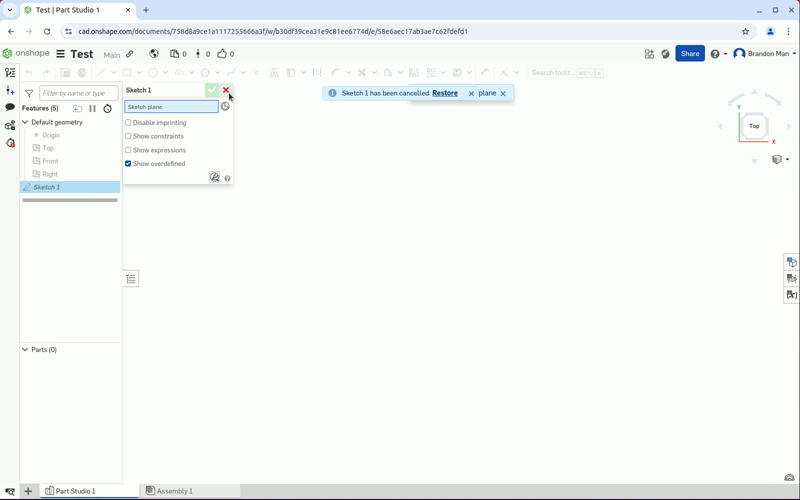
mouse_move(73, 150)
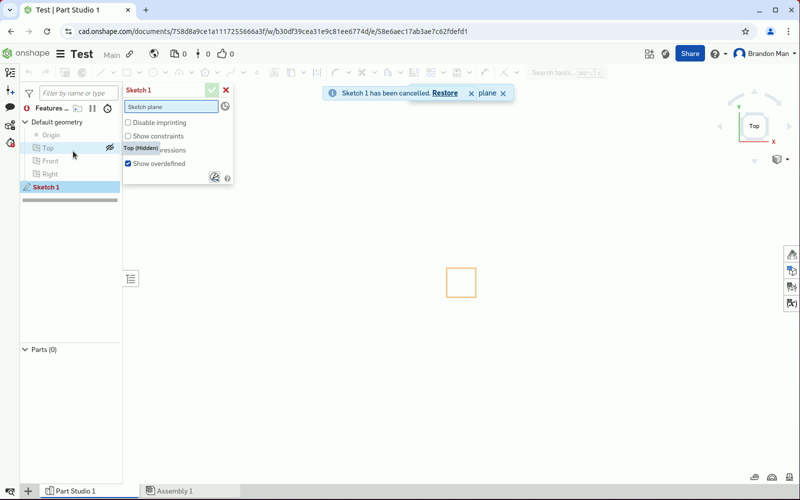
click(73, 150)
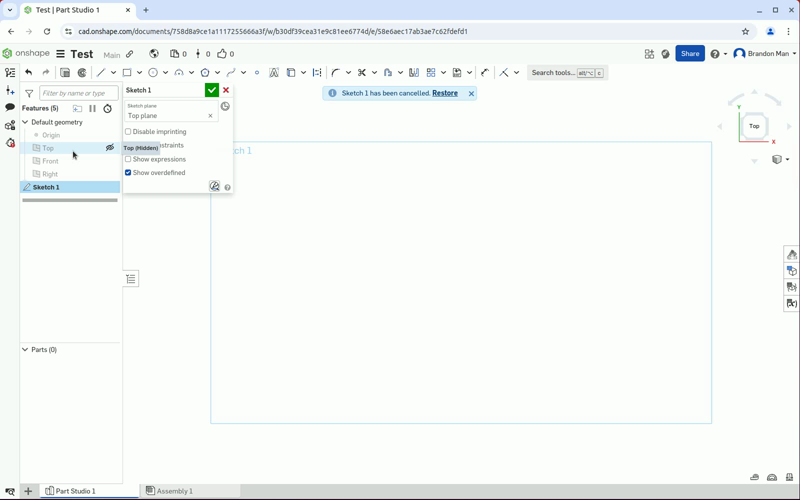
mouse_move(73, 352)
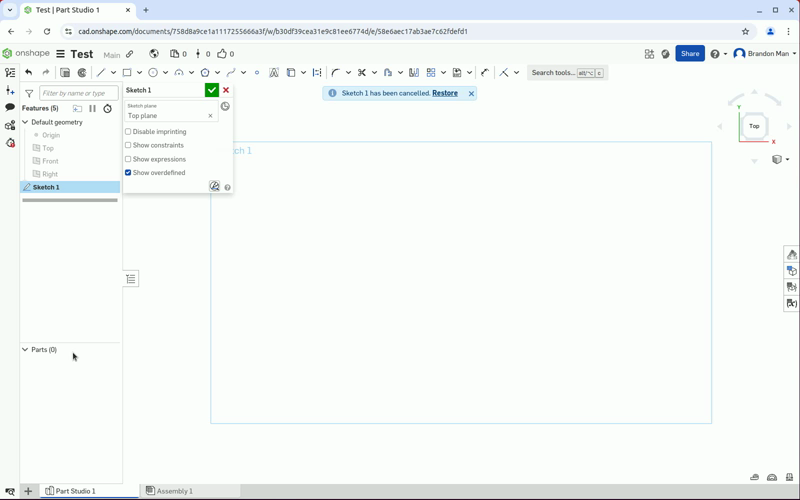
key(y)
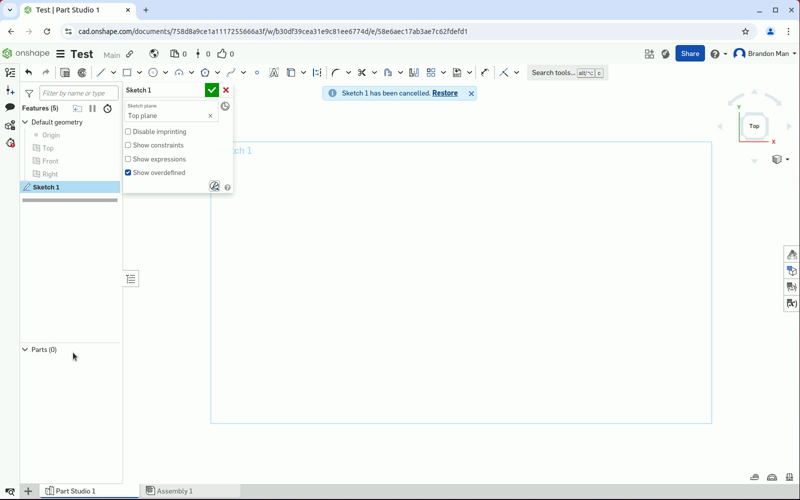
key(l)
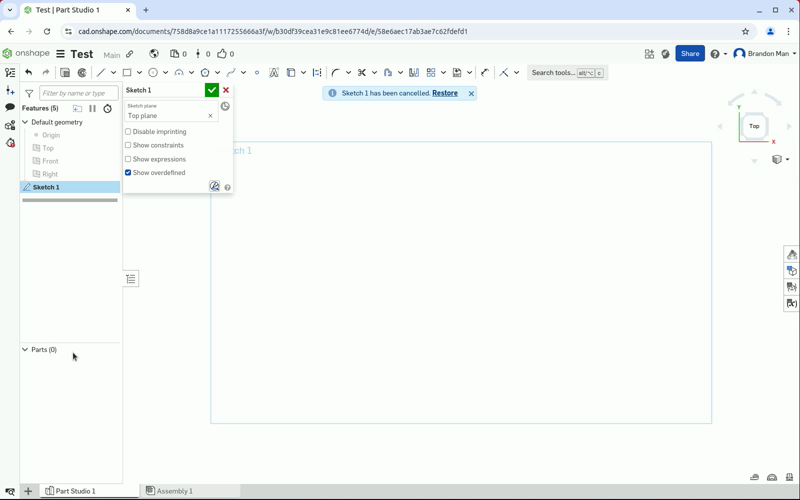
key_down(shift)
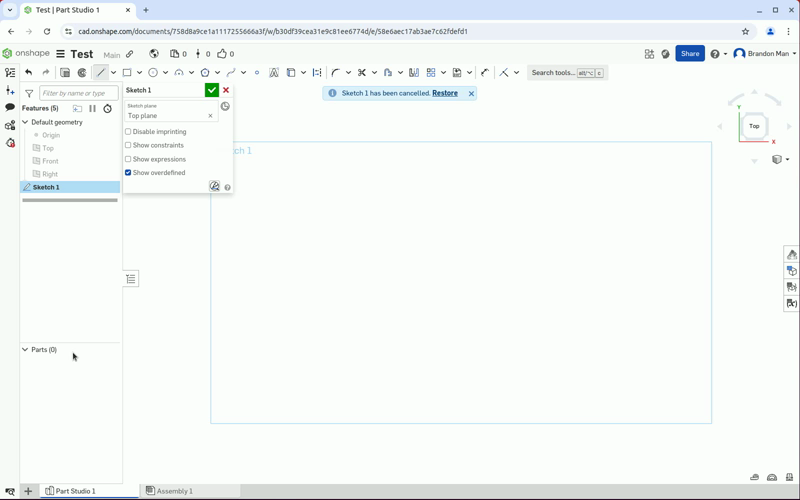
mouse_move(446, 363)
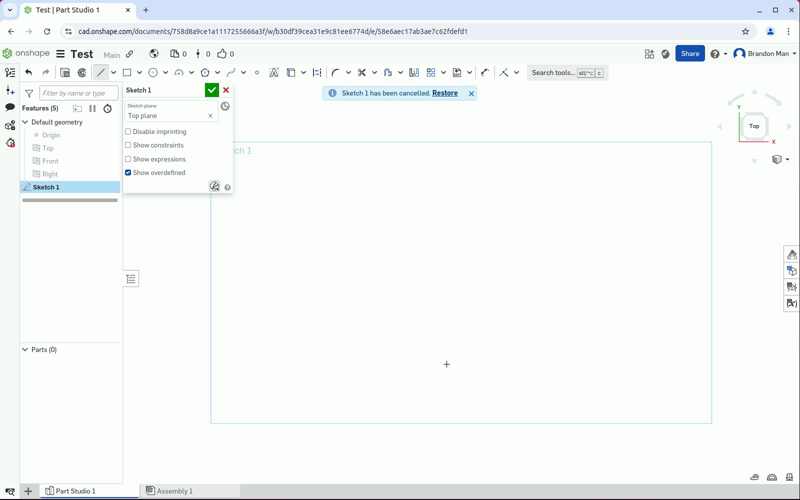
click(446, 363)
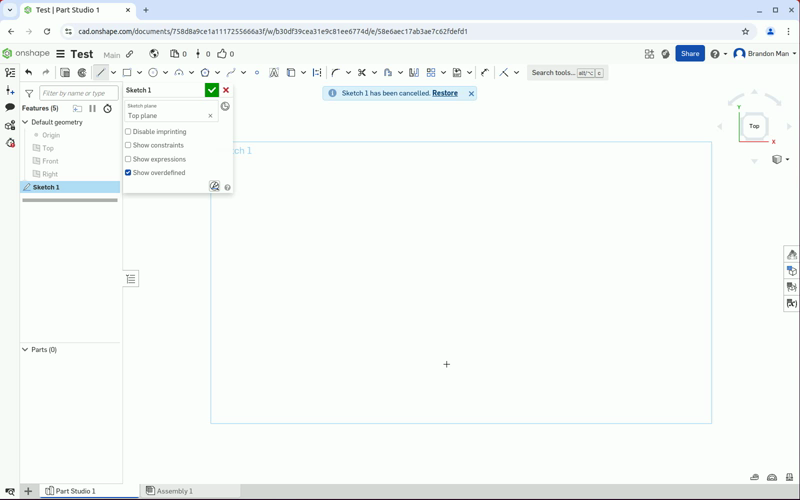
key_up(shift)
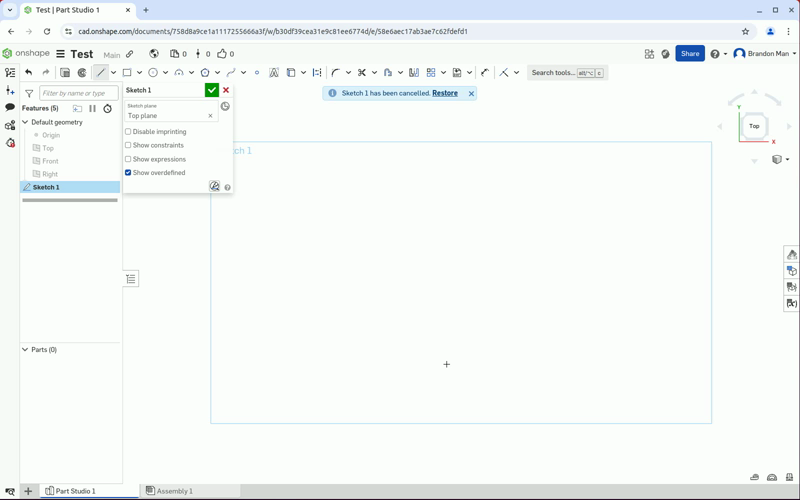
key_down(shift)
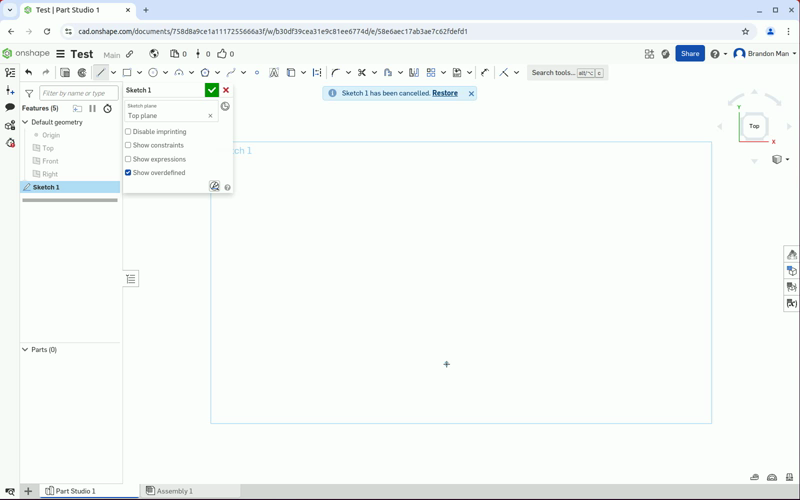
mouse_move(476, 363)
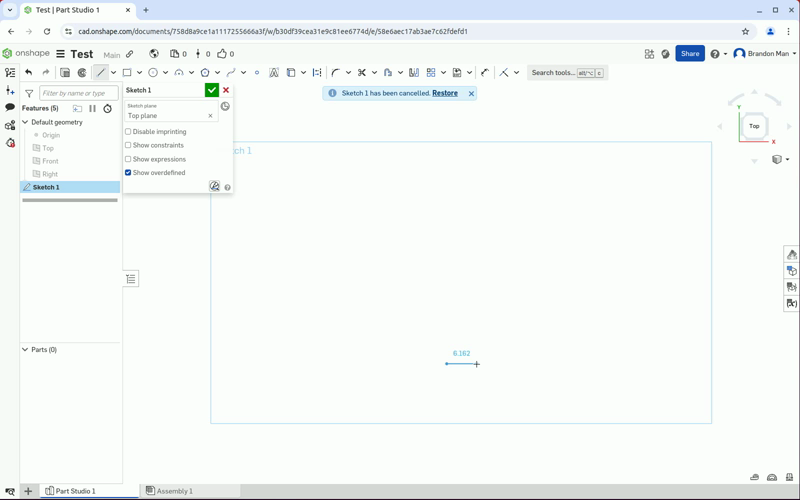
mouse_move(457, 363)
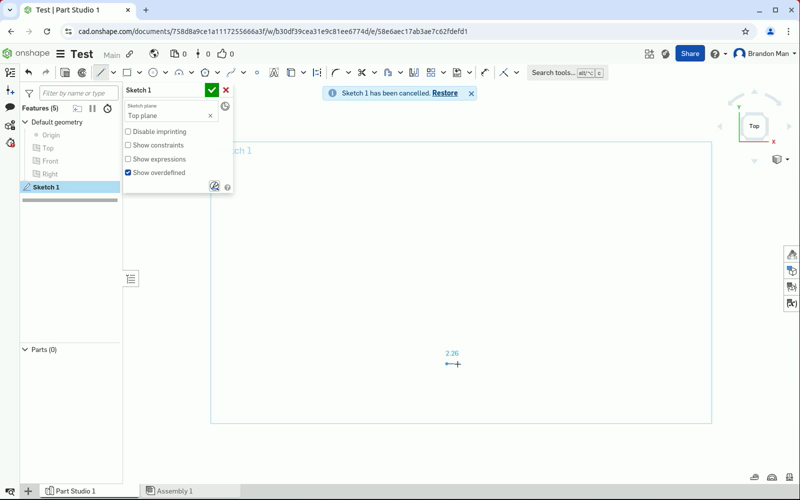
click(457, 363)
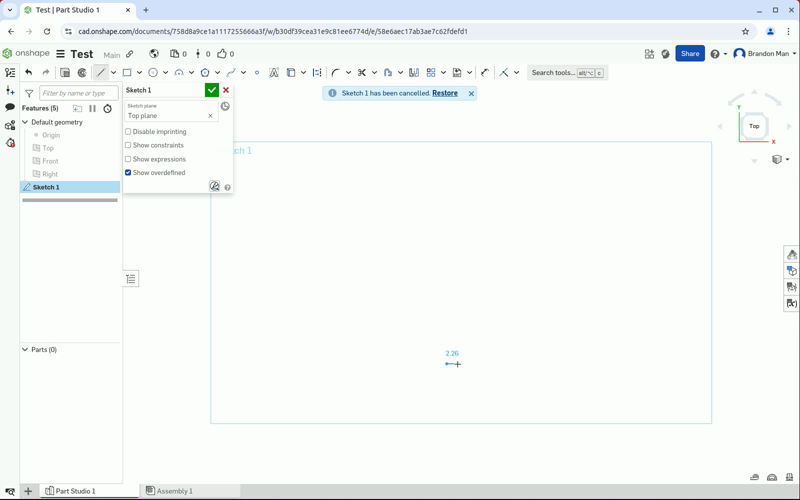
key_up(shift)
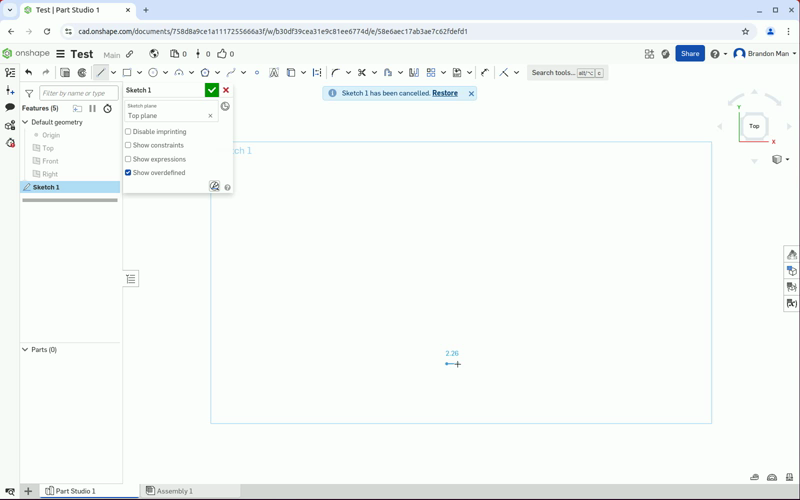
key_down(shift)
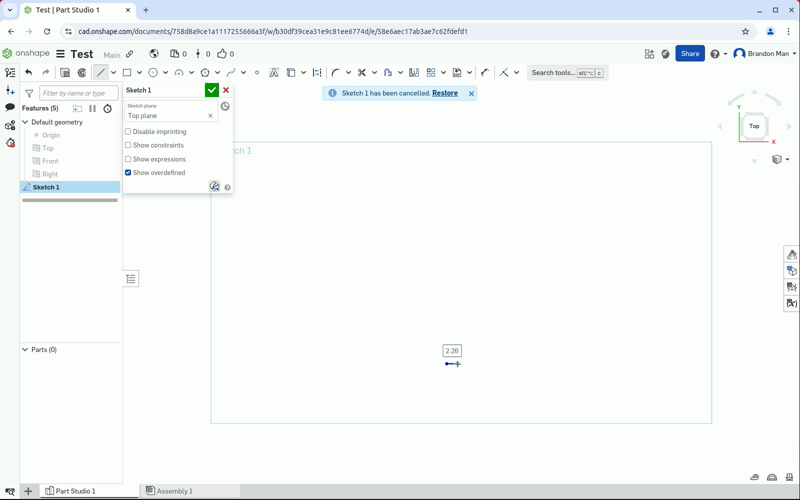
mouse_move(487, 363)
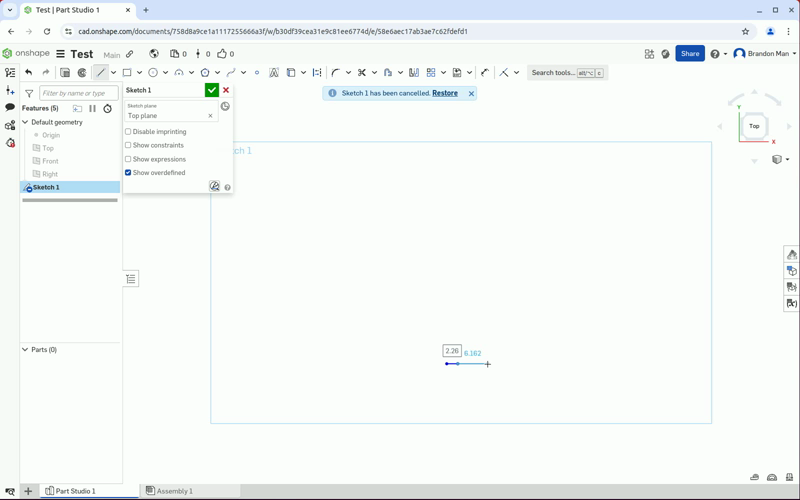
mouse_move(458, 363)
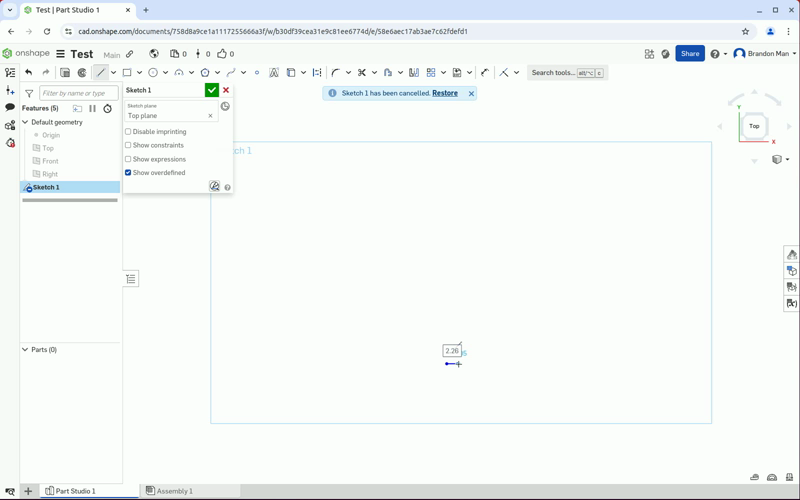
scroll(6)
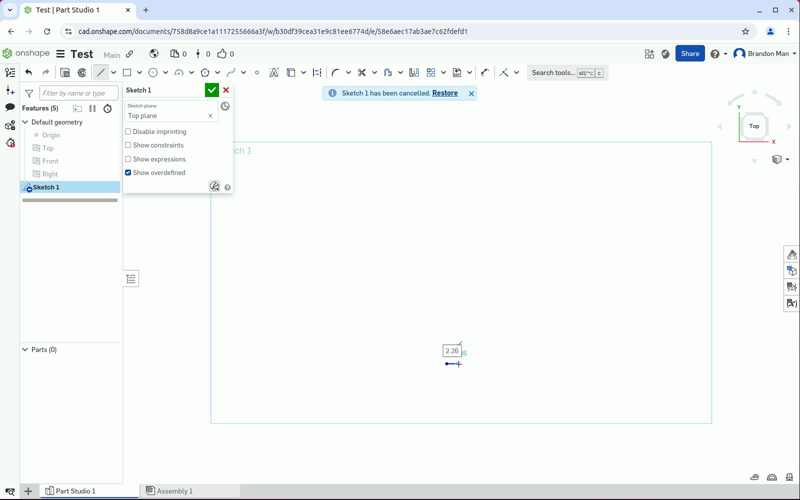
scroll(6)
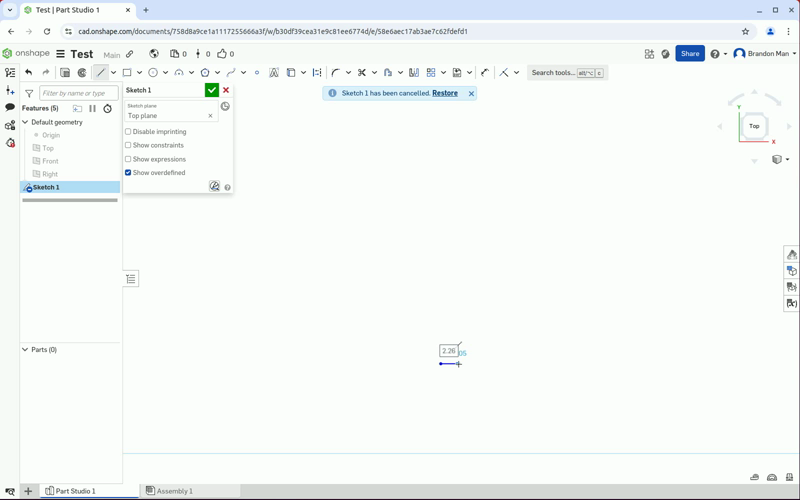
scroll(6)
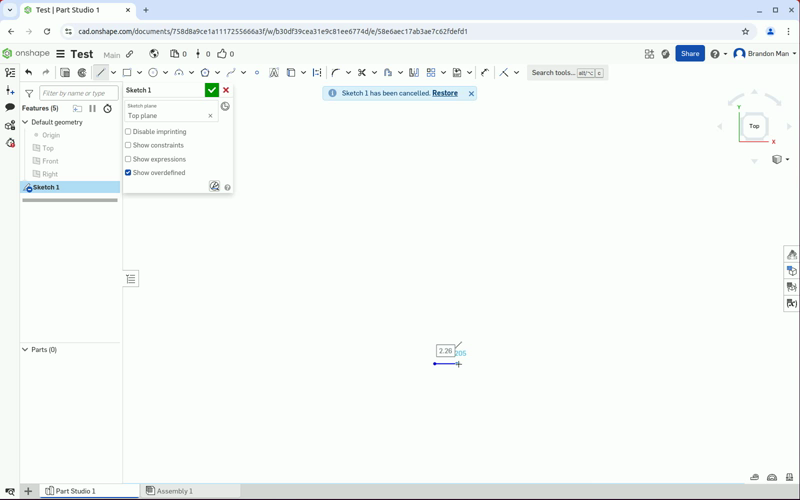
scroll(6)
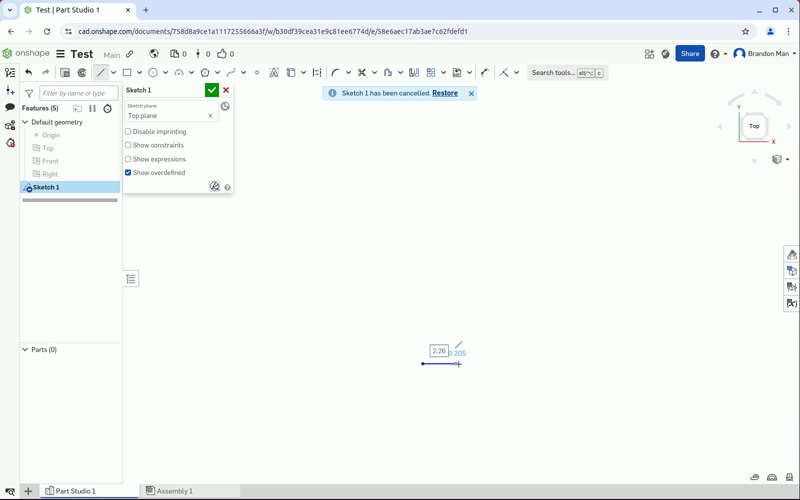
scroll(6)
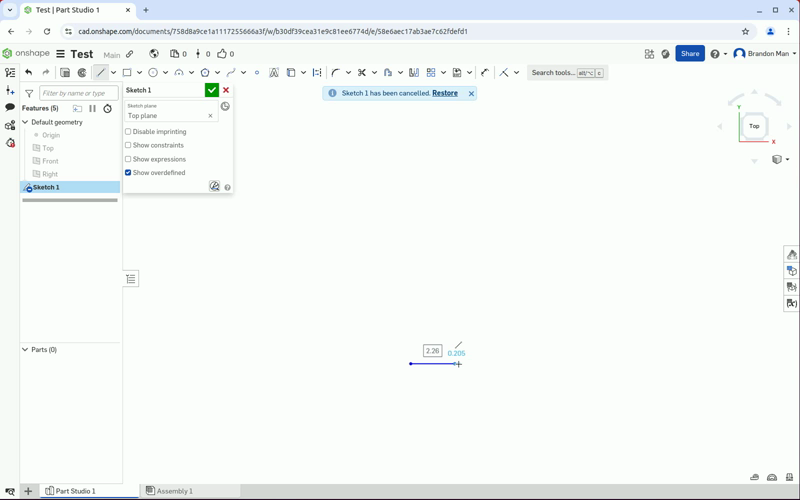
scroll(6)
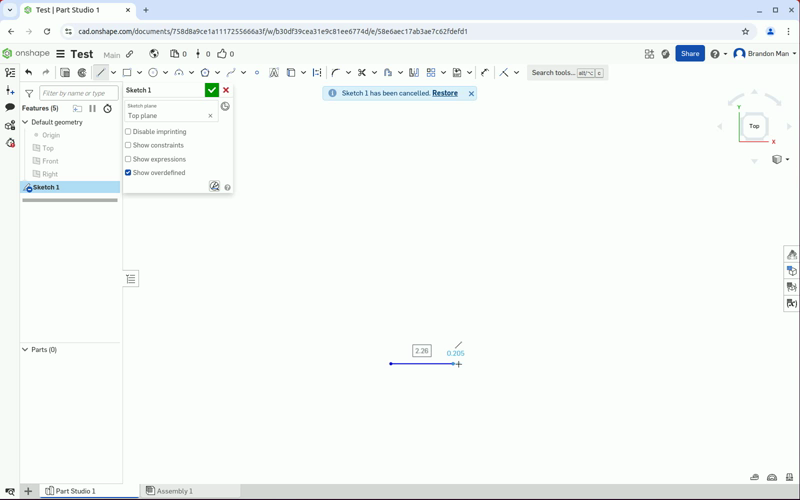
scroll(6)
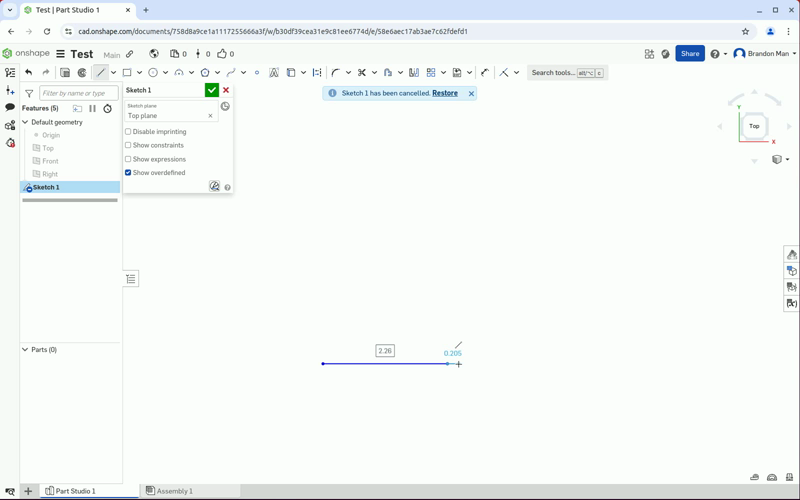
click(458, 363)
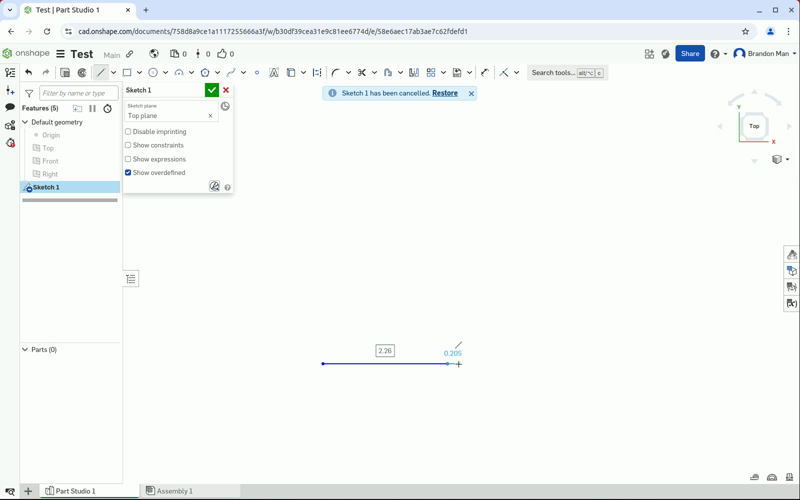
scroll(-6)
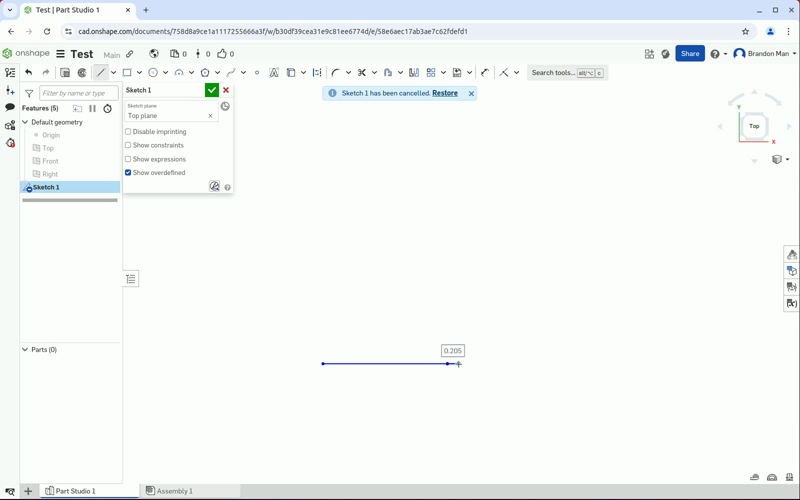
scroll(-6)
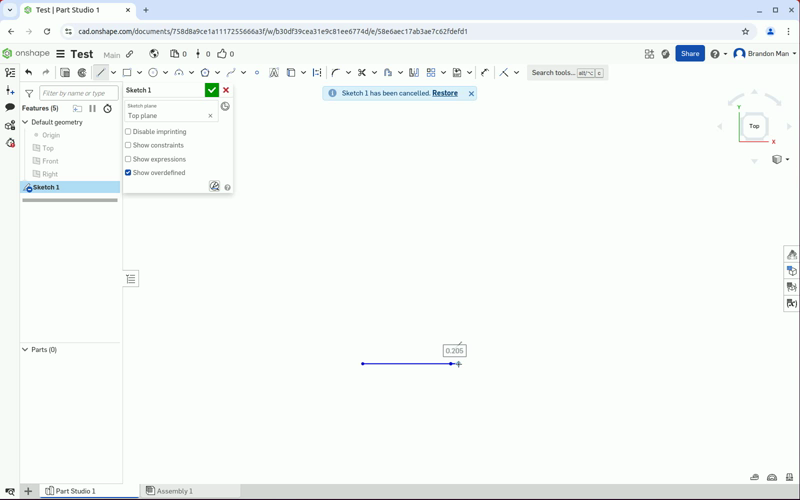
scroll(-6)
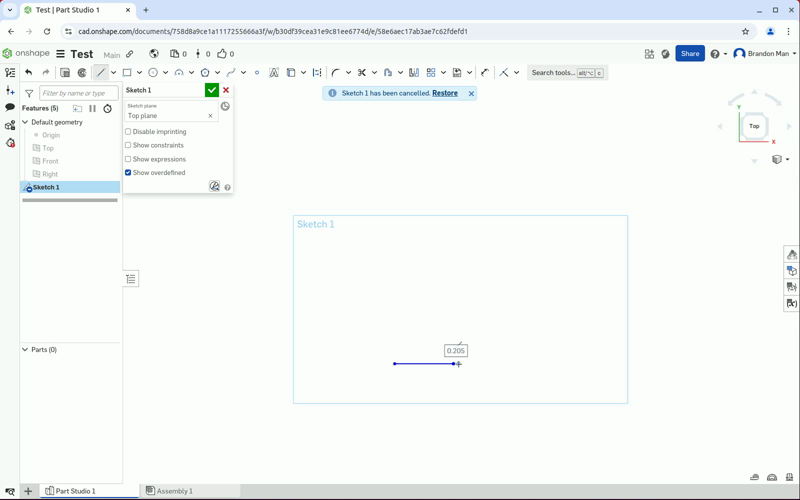
scroll(-6)
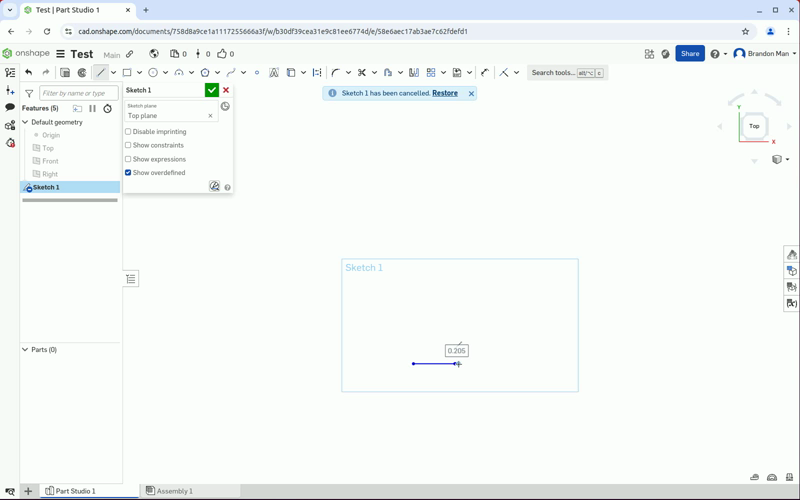
scroll(-6)
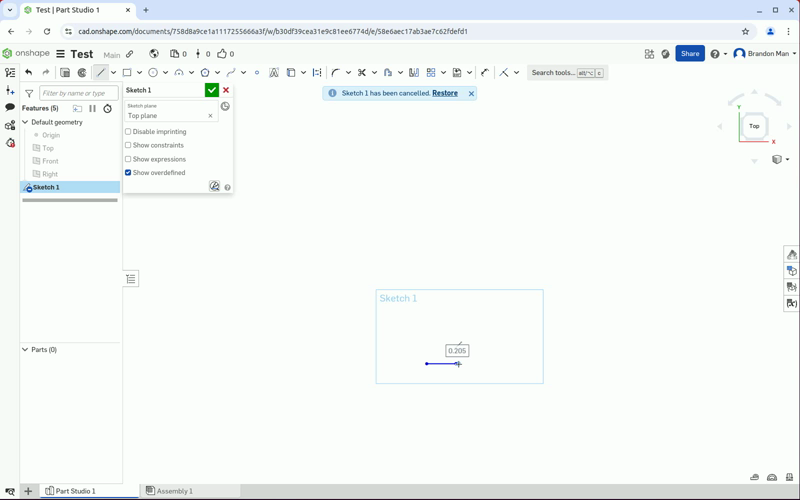
scroll(-6)
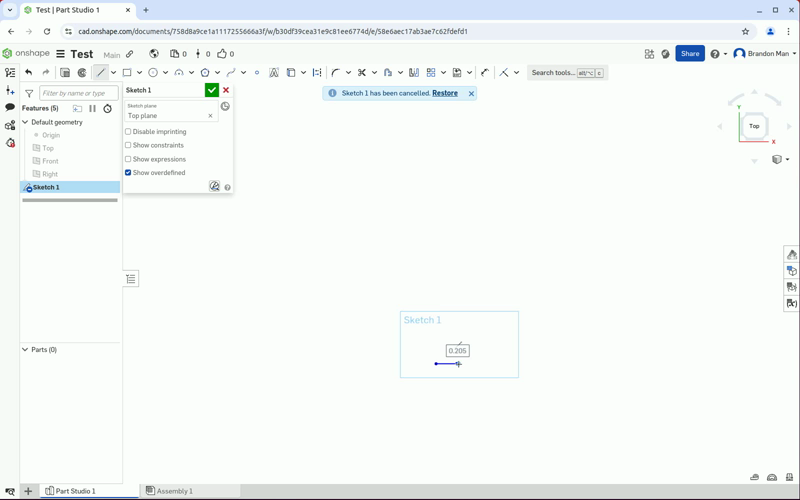
scroll(-6)
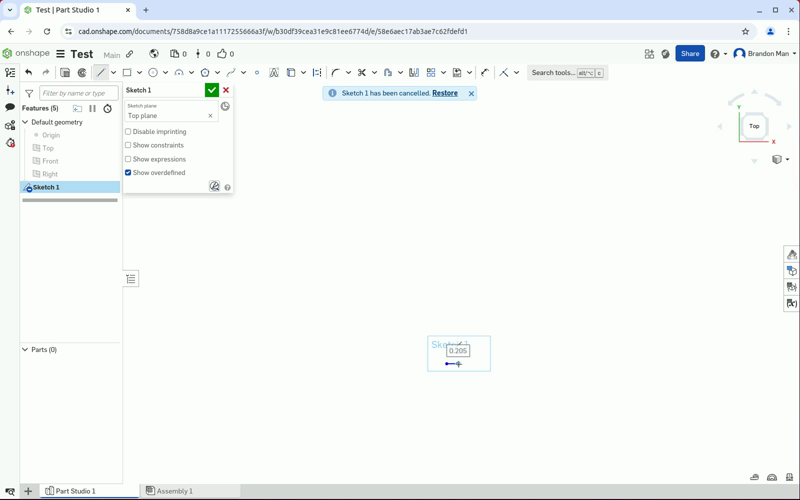
key_up(shift)
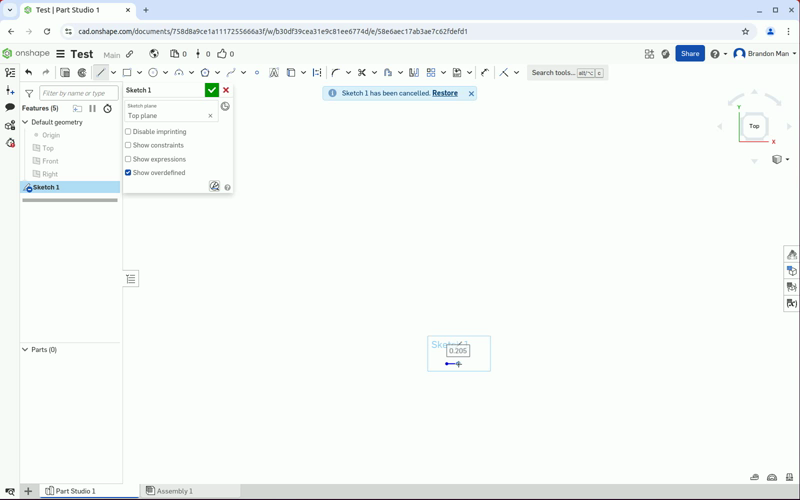
key_down(shift)
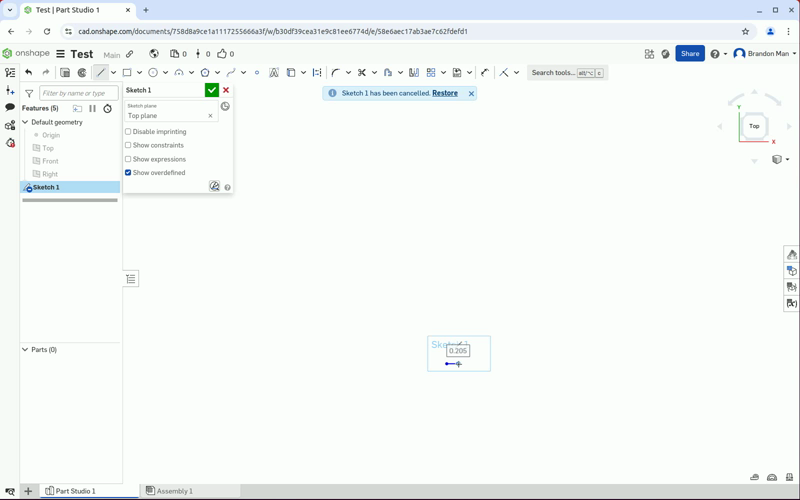
mouse_move(488, 363)
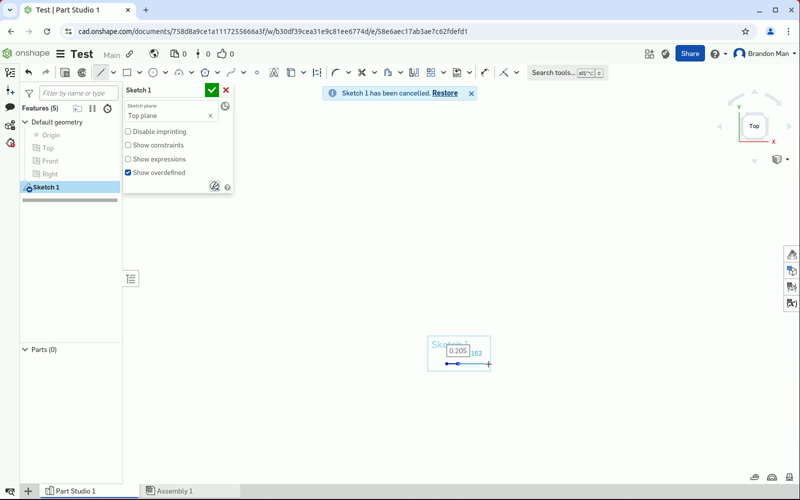
mouse_move(461, 363)
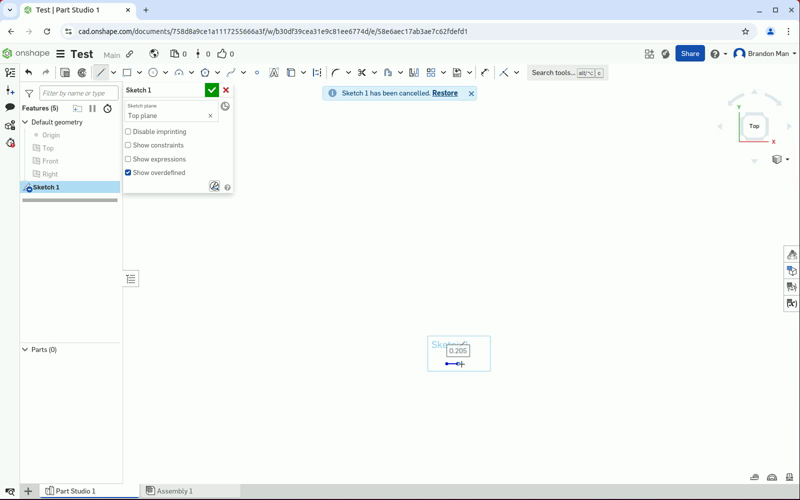
scroll(6)
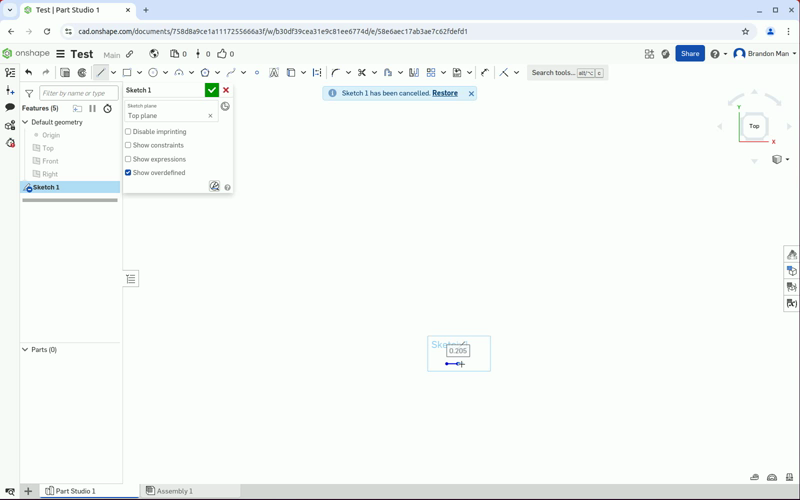
scroll(6)
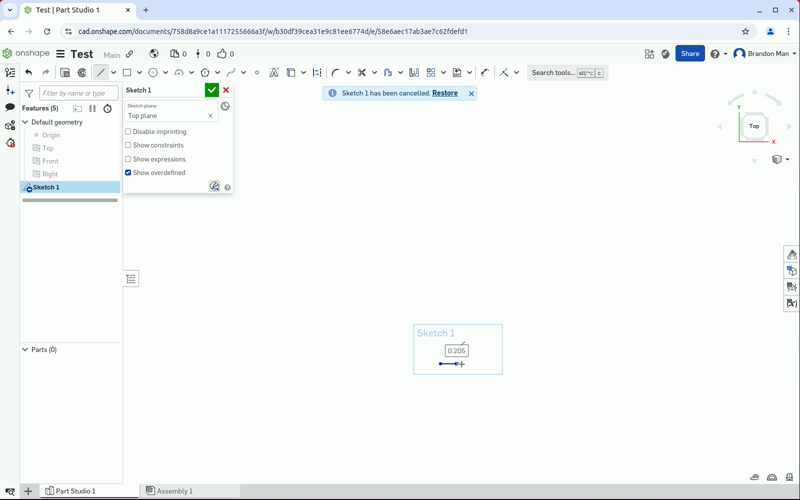
scroll(6)
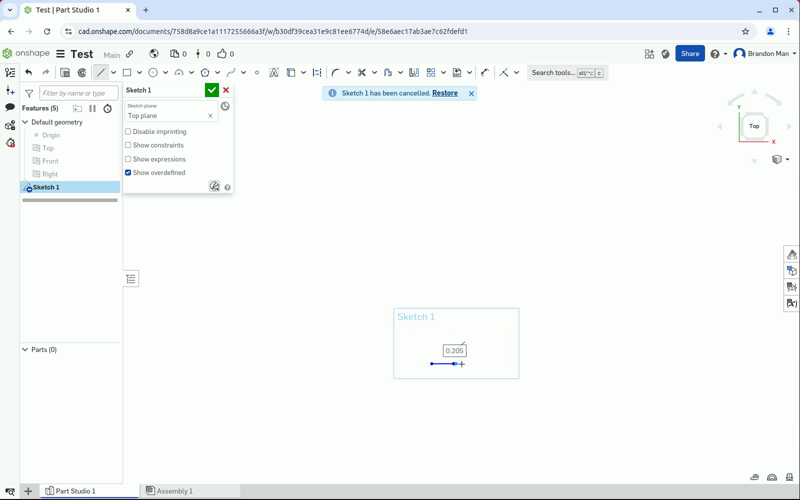
scroll(6)
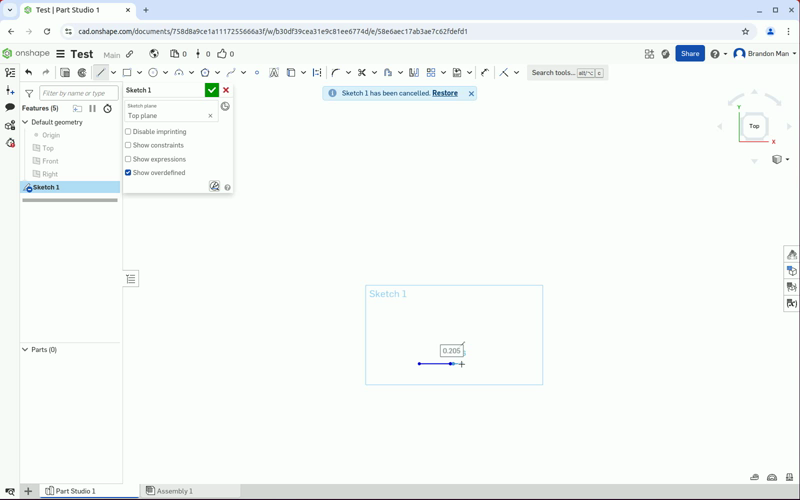
scroll(6)
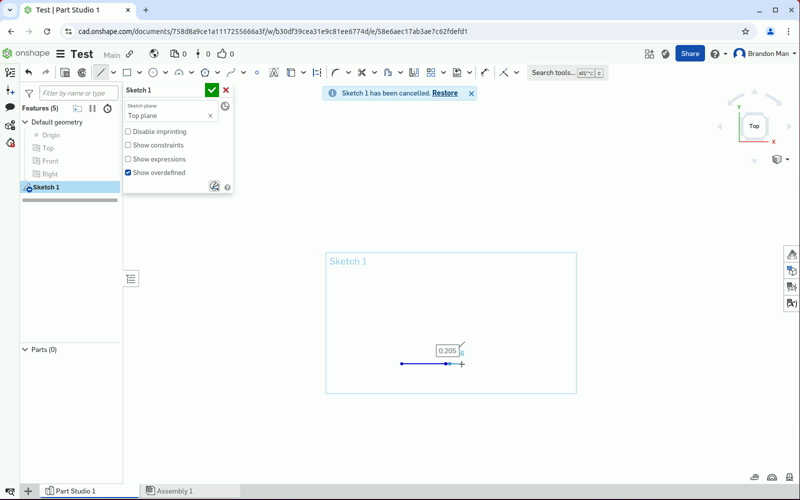
scroll(6)
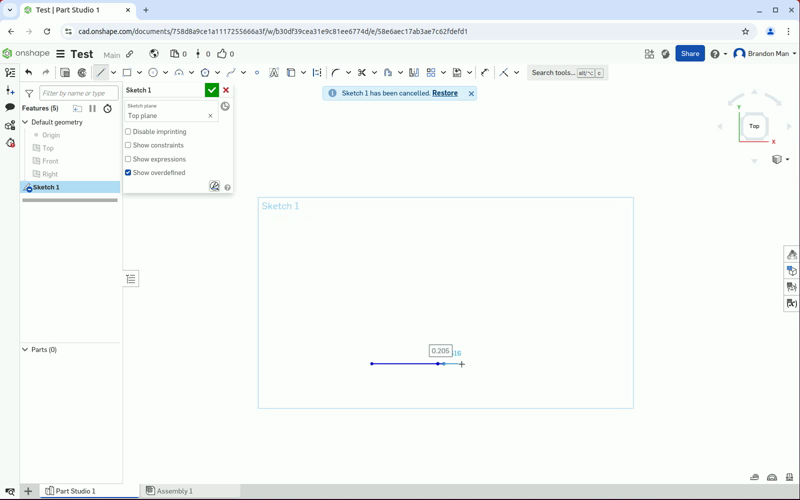
scroll(6)
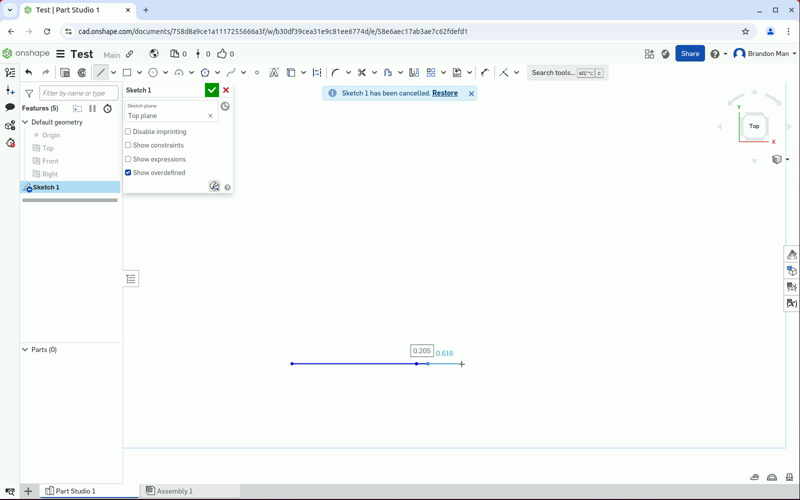
click(461, 363)
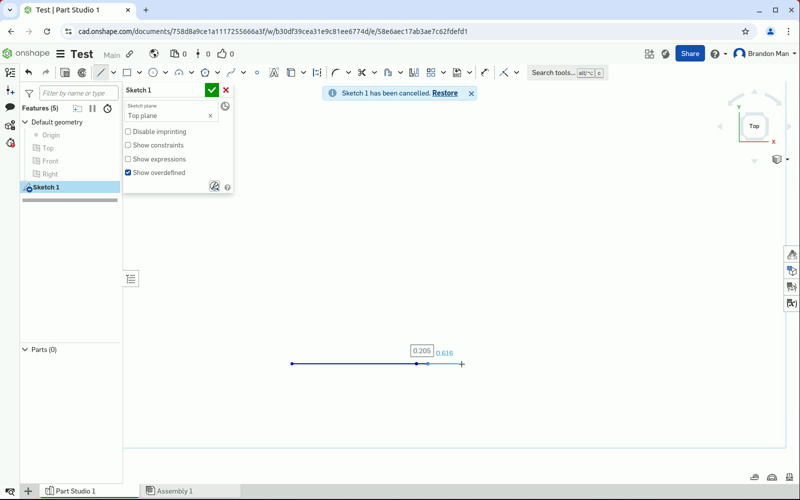
scroll(-6)
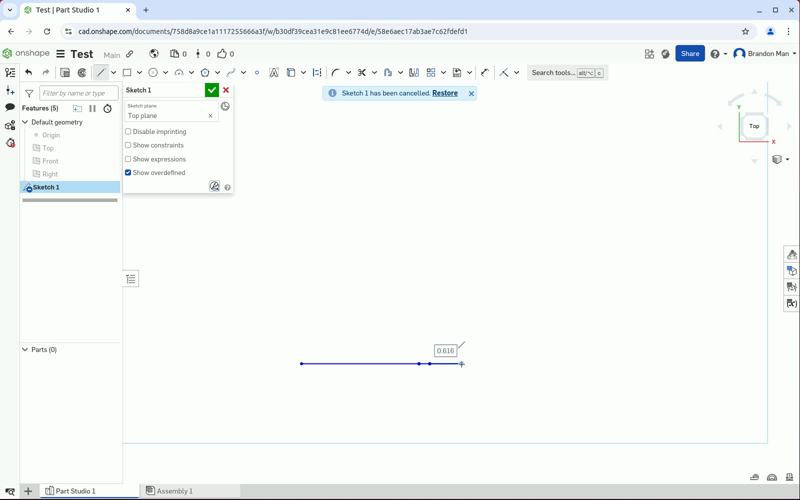
scroll(-6)
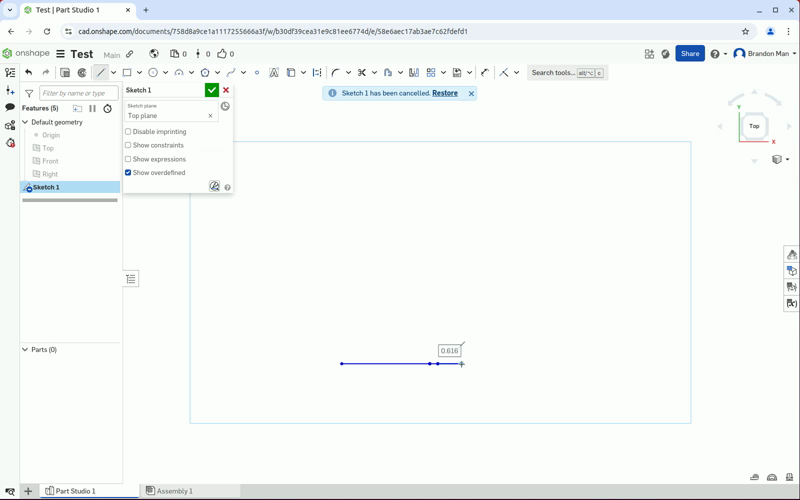
scroll(-6)
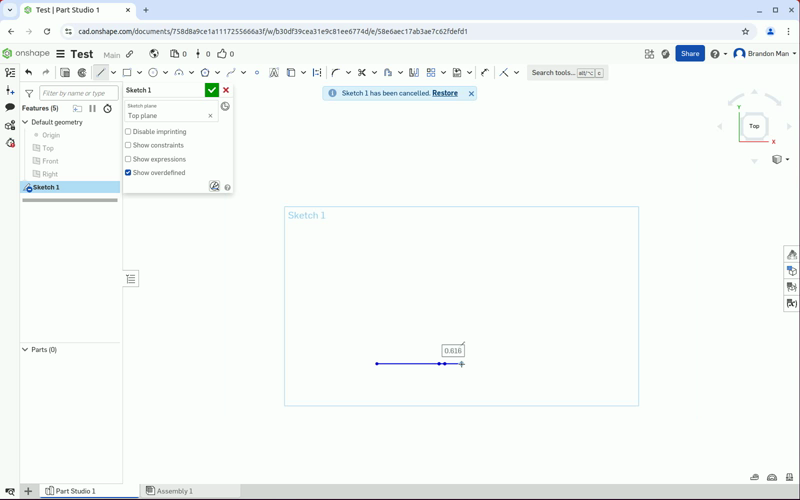
scroll(-6)
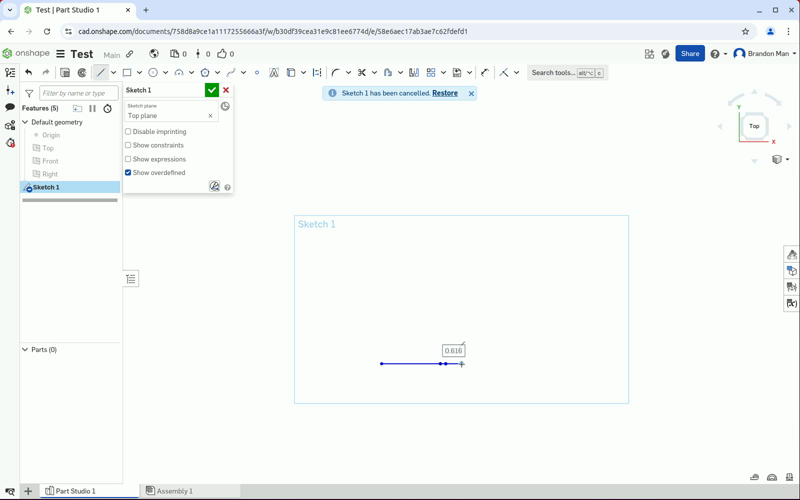
scroll(-6)
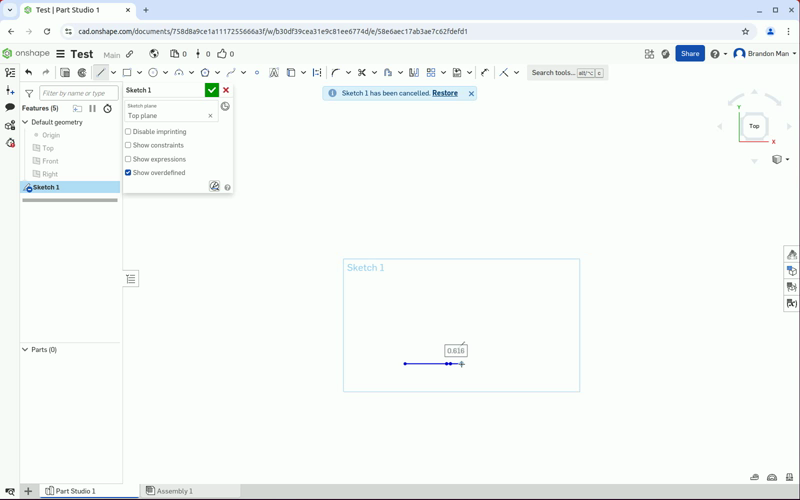
scroll(-6)
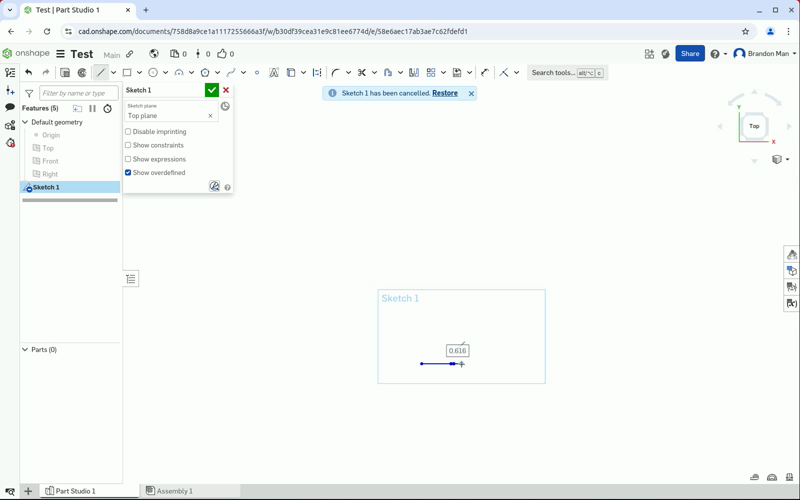
scroll(-6)
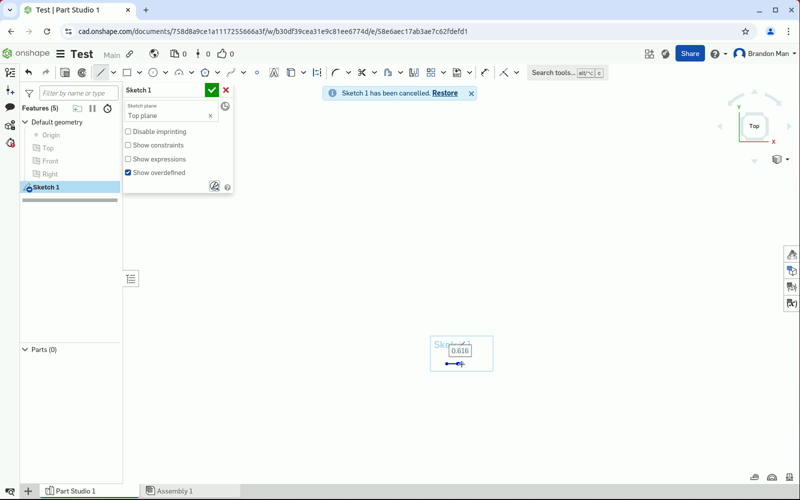
key_up(shift)
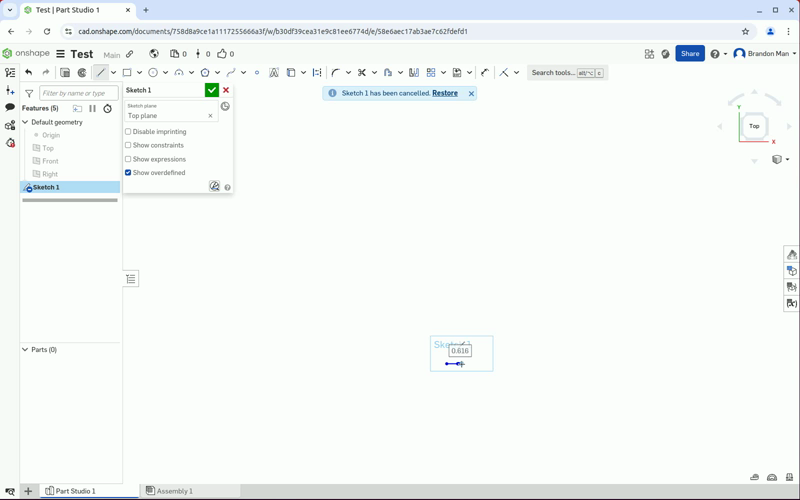
key_down(shift)
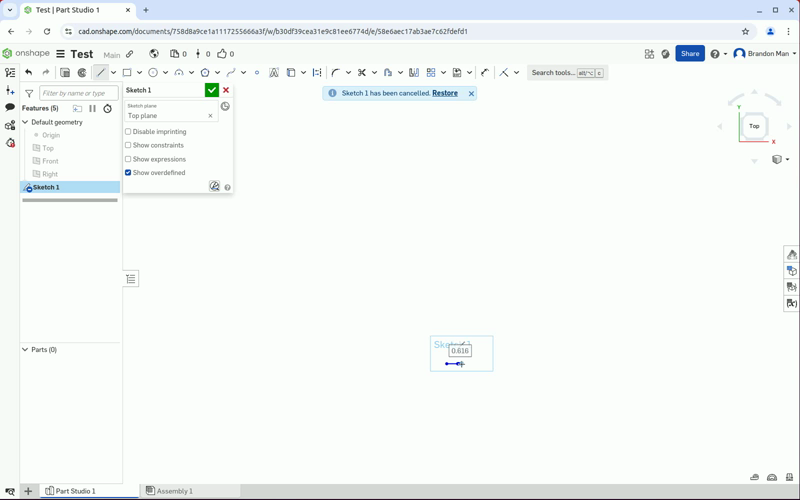
mouse_move(492, 363)
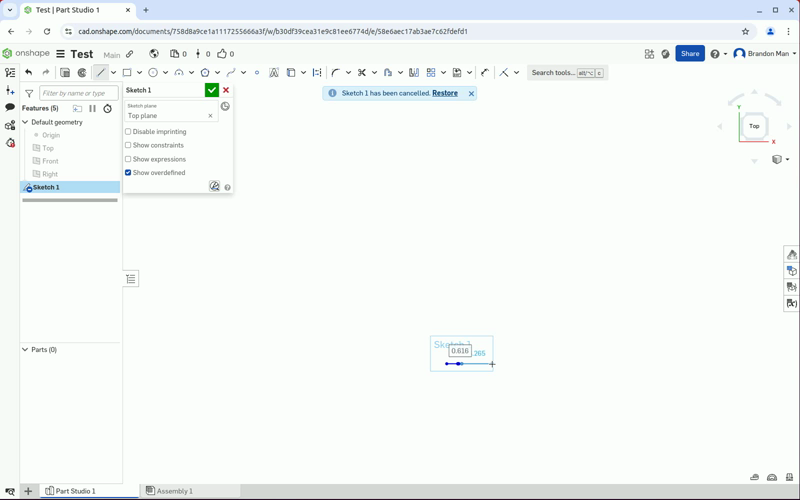
mouse_move(461, 354)
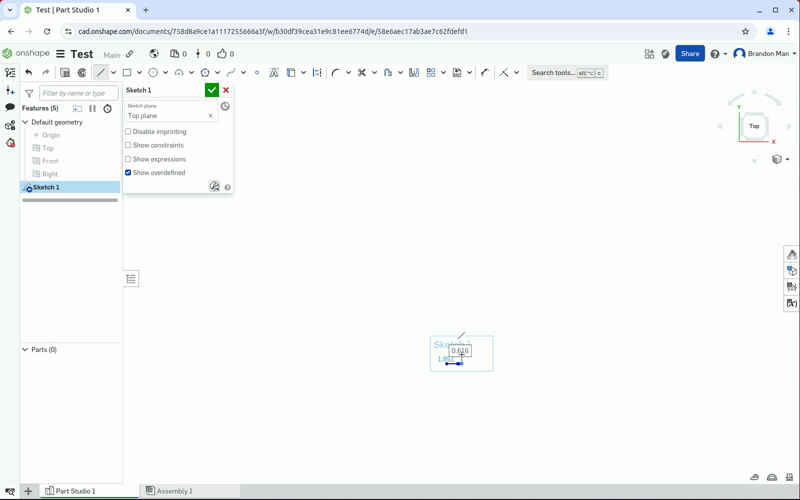
click(461, 354)
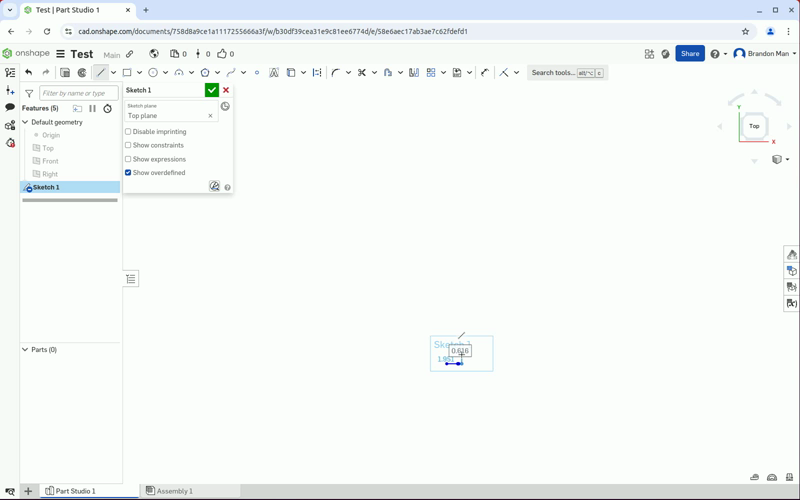
key_up(shift)
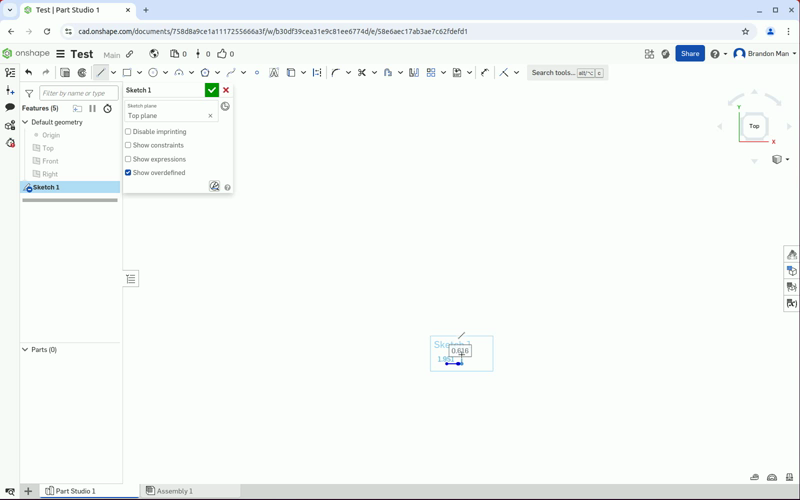
key_down(shift)
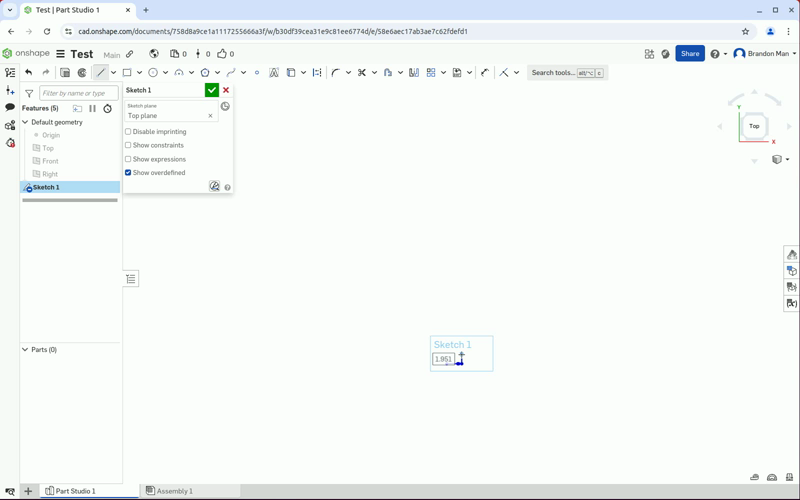
mouse_move(492, 354)
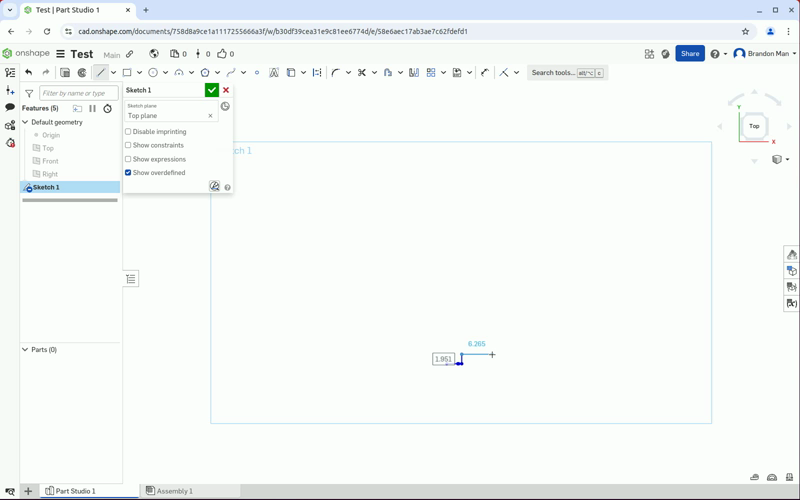
mouse_move(460, 354)
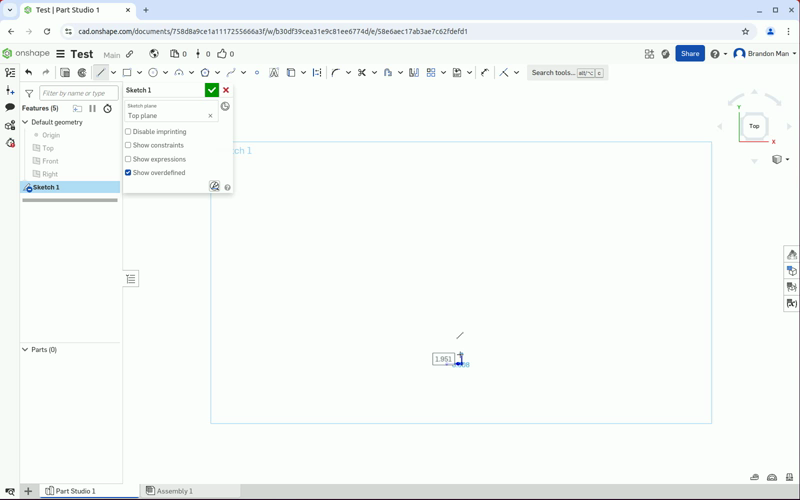
scroll(6)
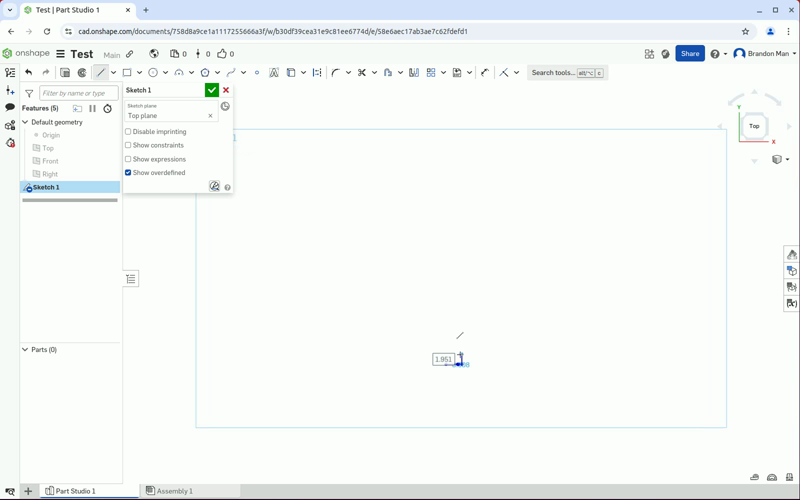
scroll(6)
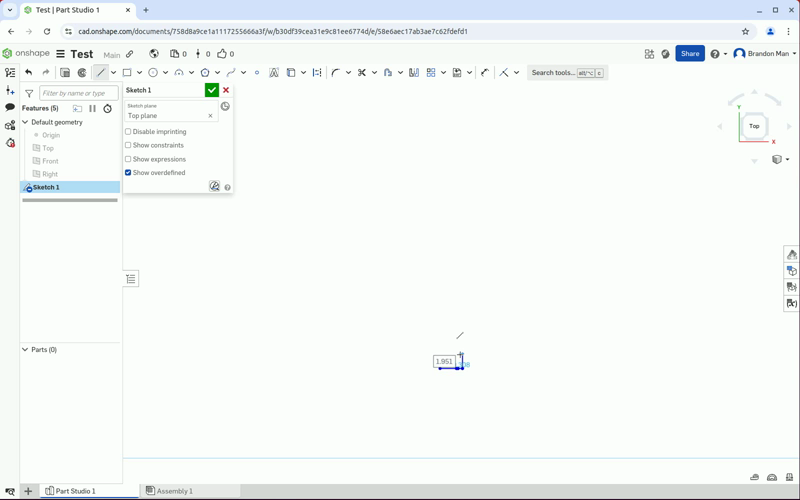
scroll(6)
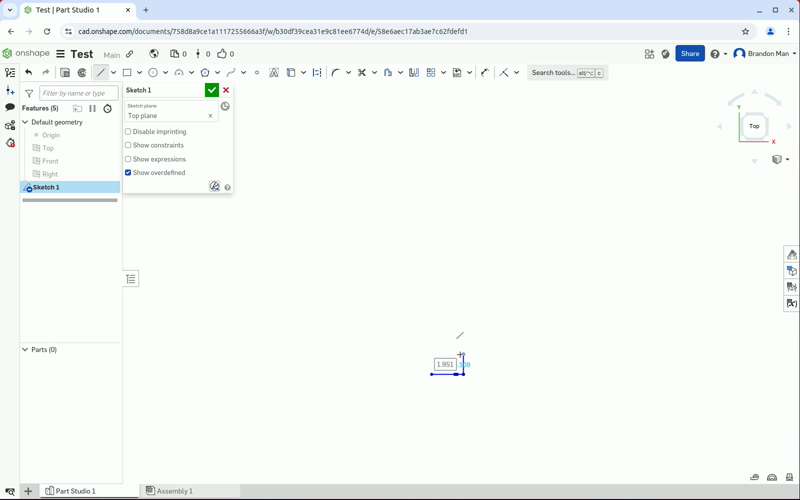
scroll(6)
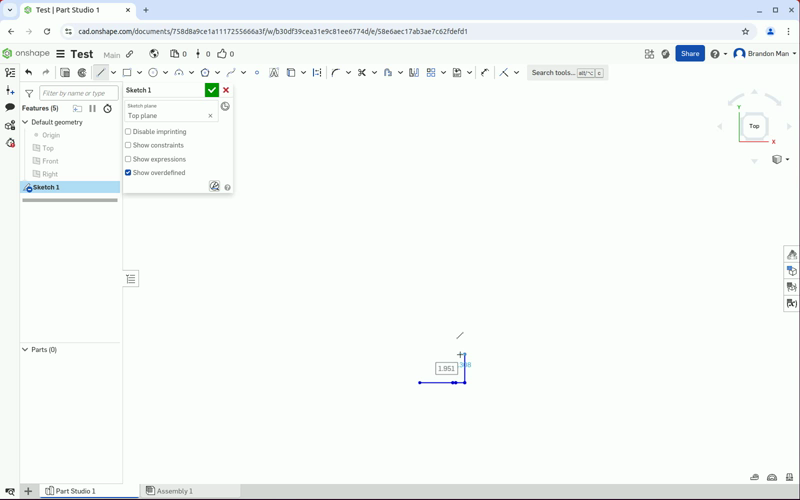
scroll(6)
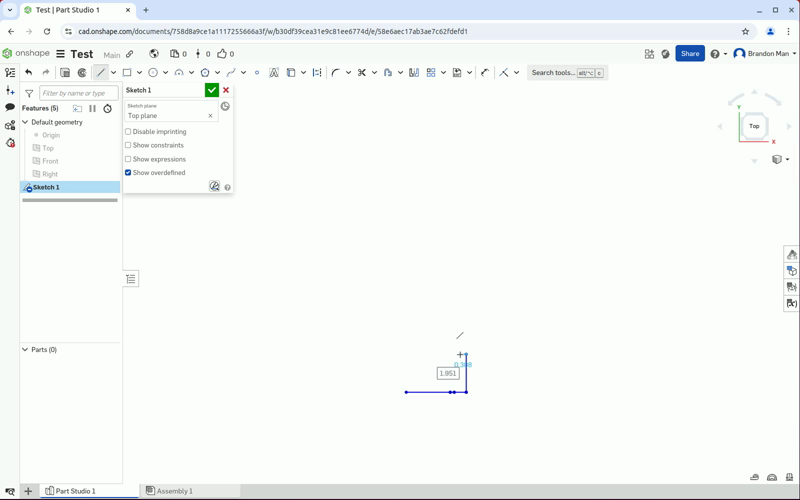
scroll(6)
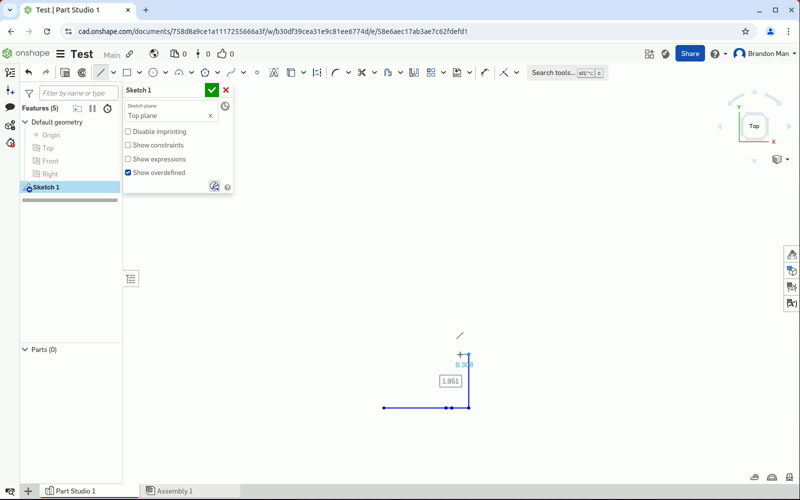
scroll(6)
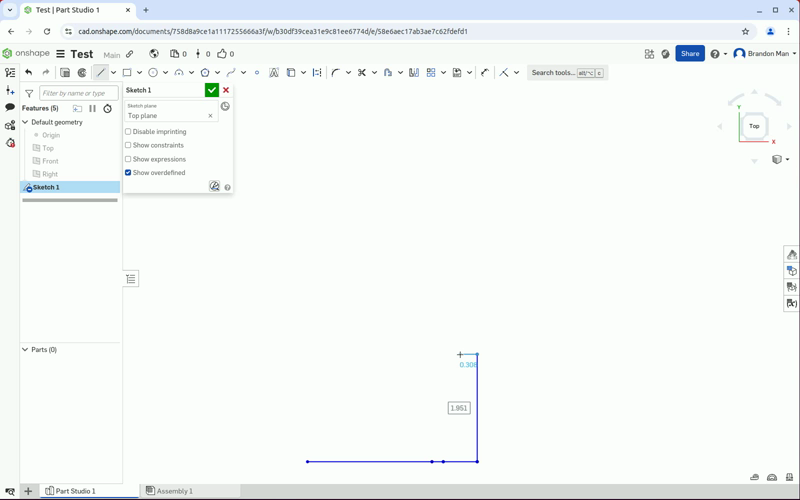
click(460, 354)
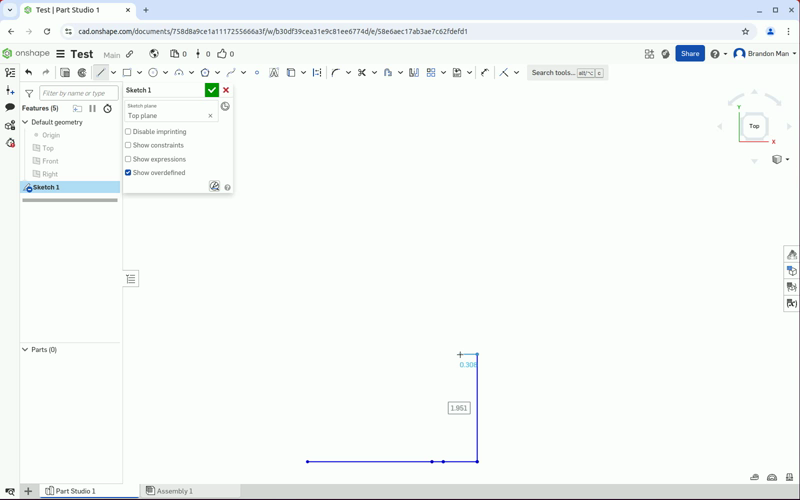
scroll(-6)
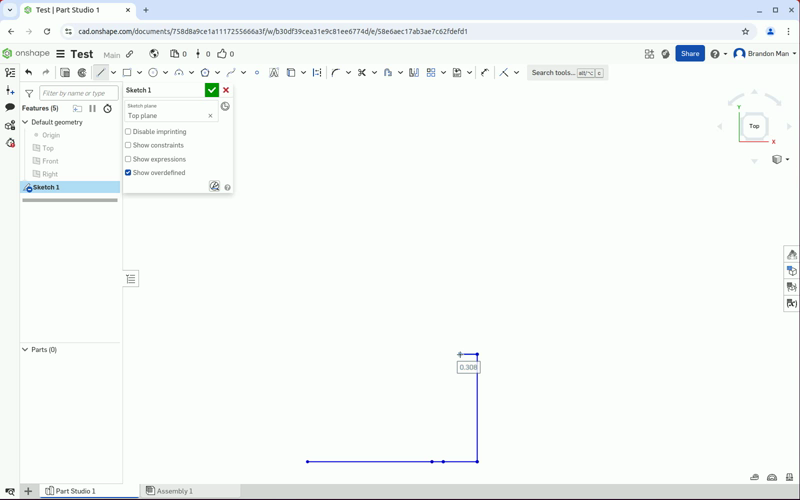
scroll(-6)
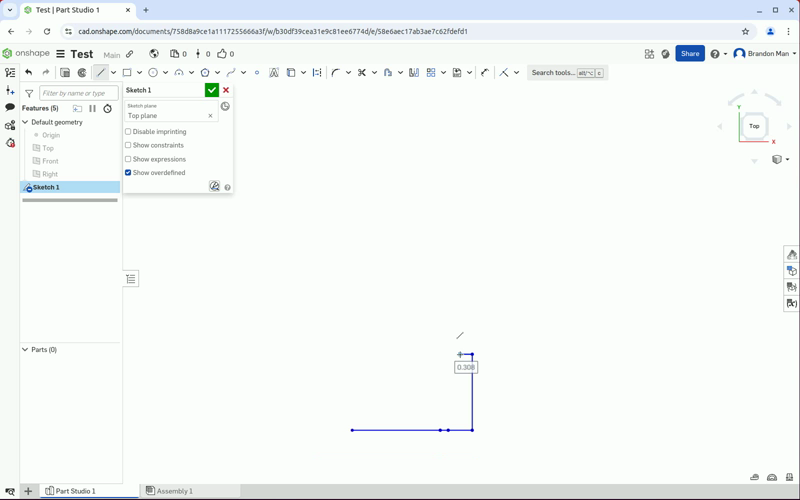
scroll(-6)
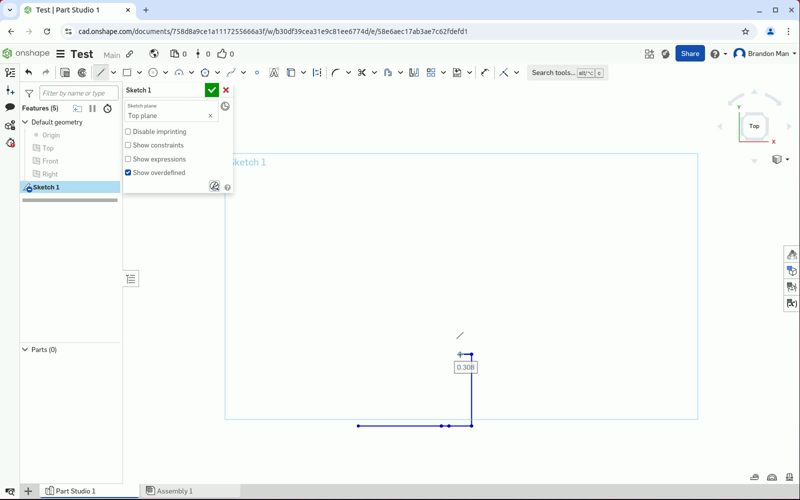
scroll(-6)
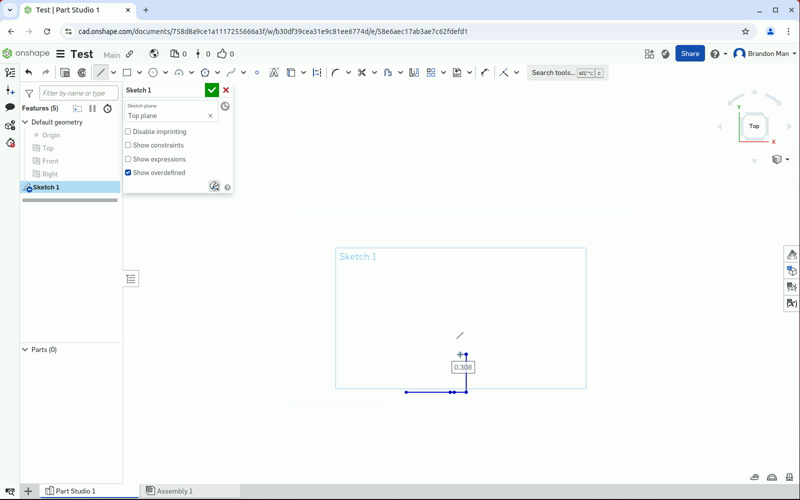
scroll(-6)
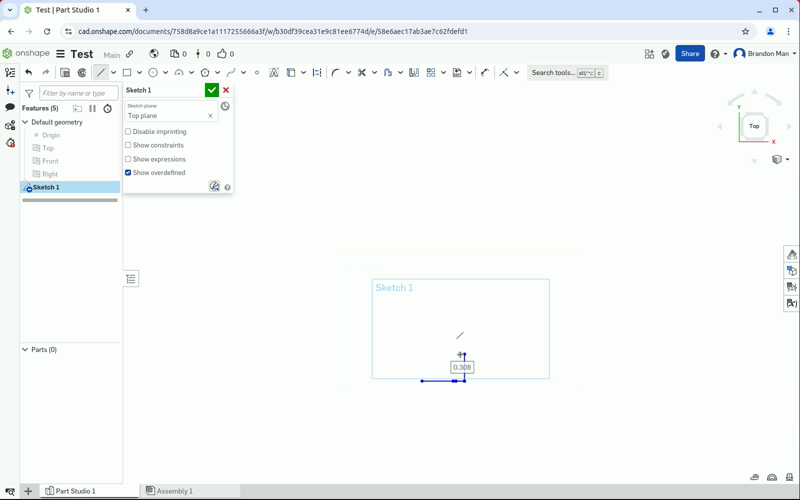
scroll(-6)
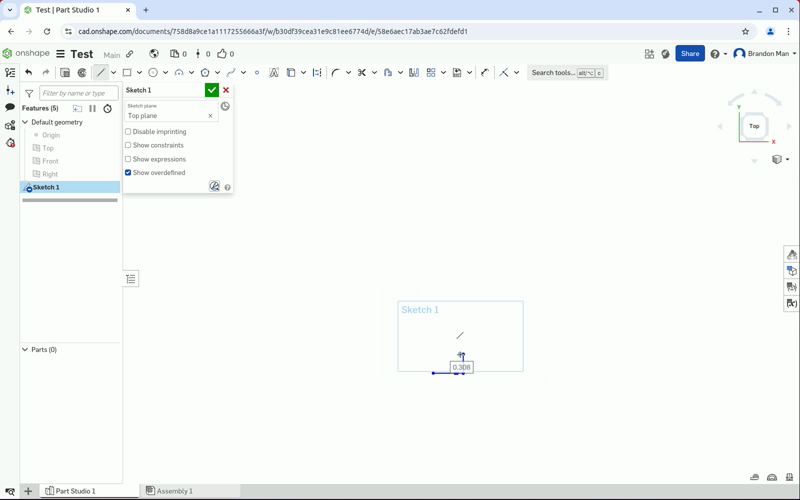
scroll(-6)
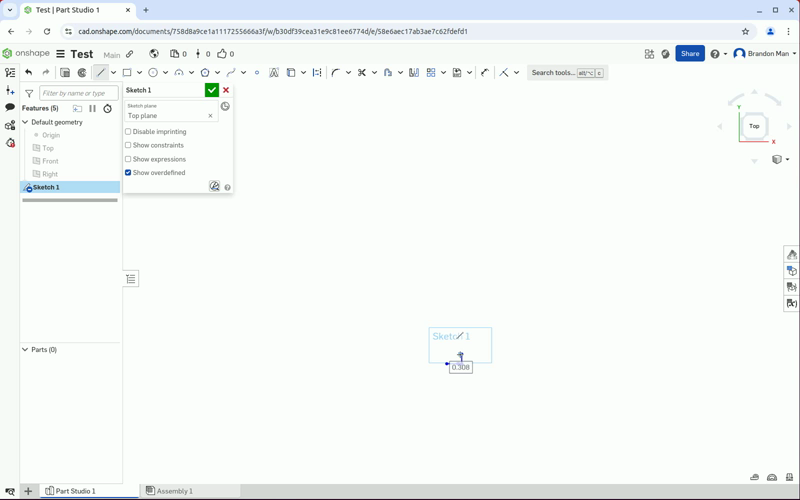
key_up(shift)
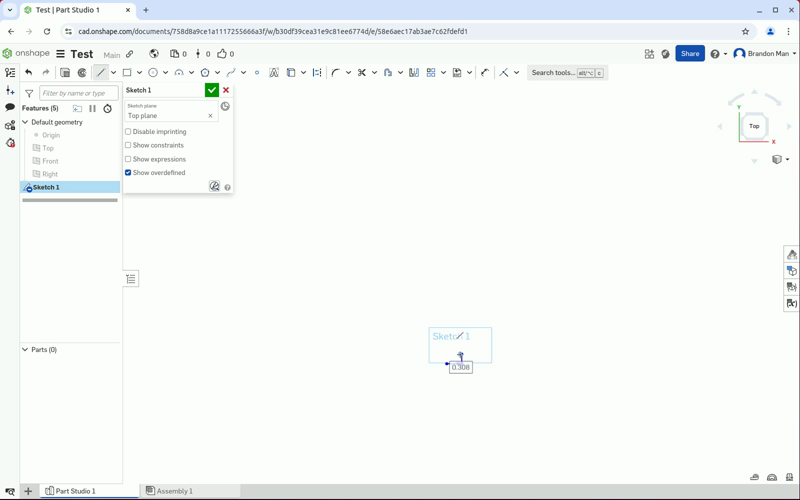
key_down(shift)
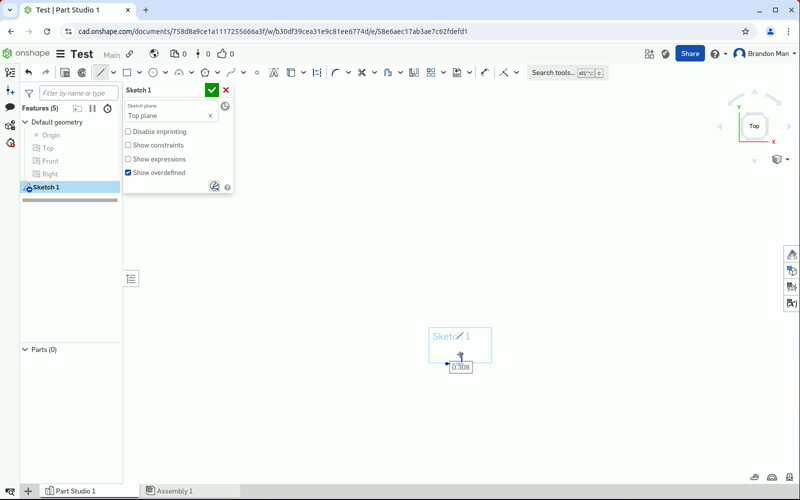
mouse_move(490, 354)
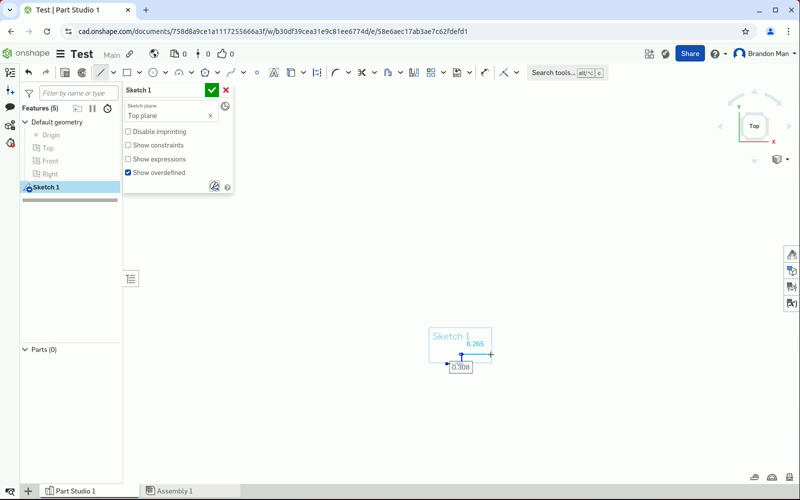
mouse_move(460, 337)
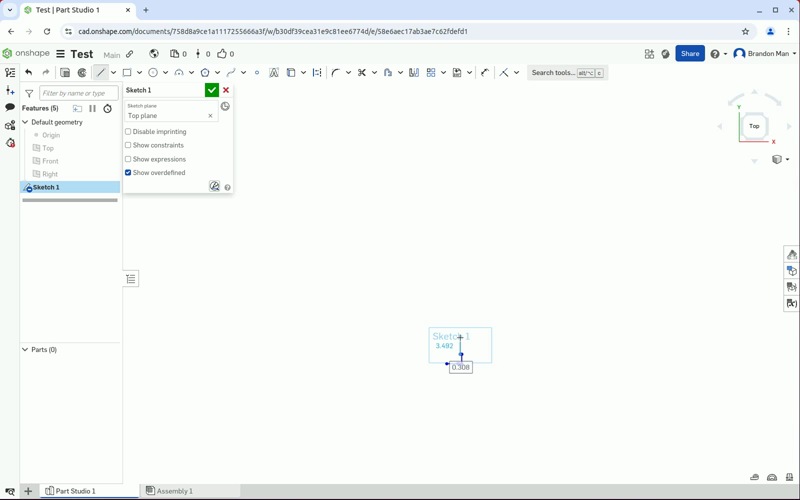
click(460, 337)
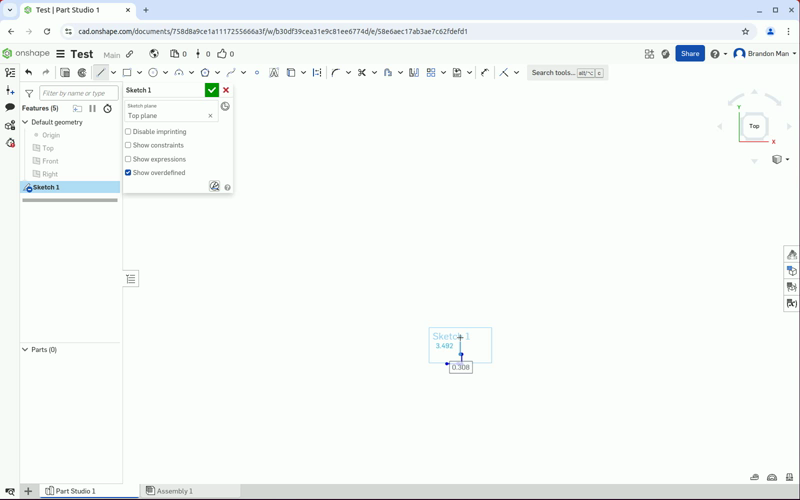
key_up(shift)
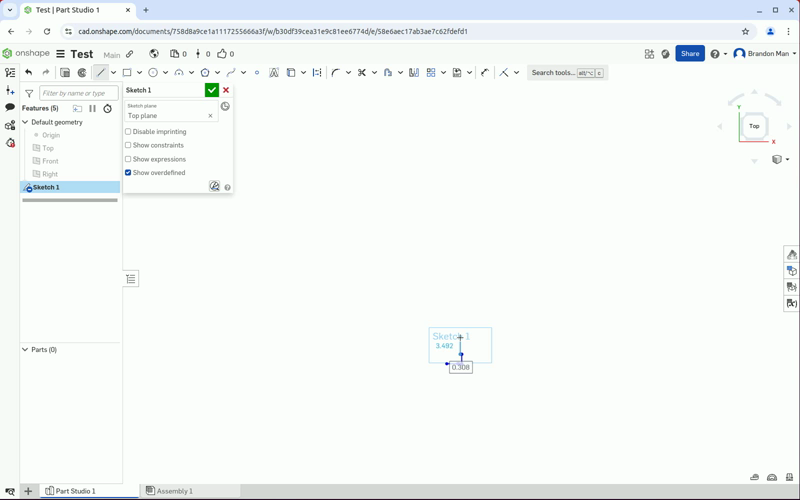
key_down(shift)
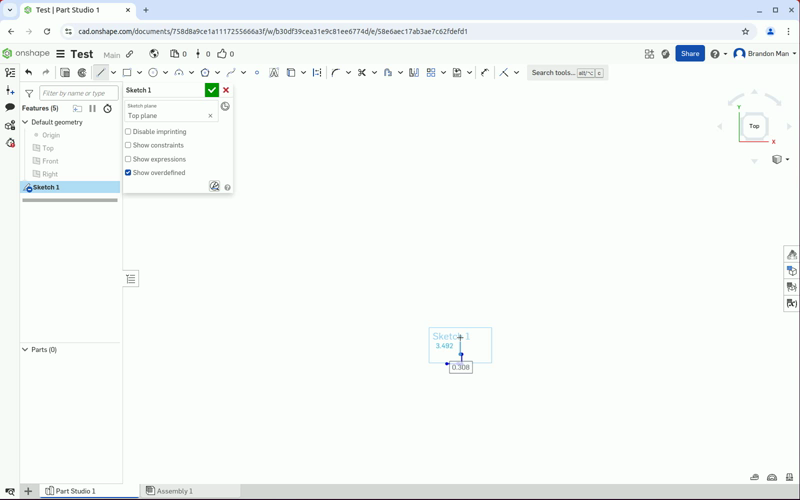
mouse_move(490, 337)
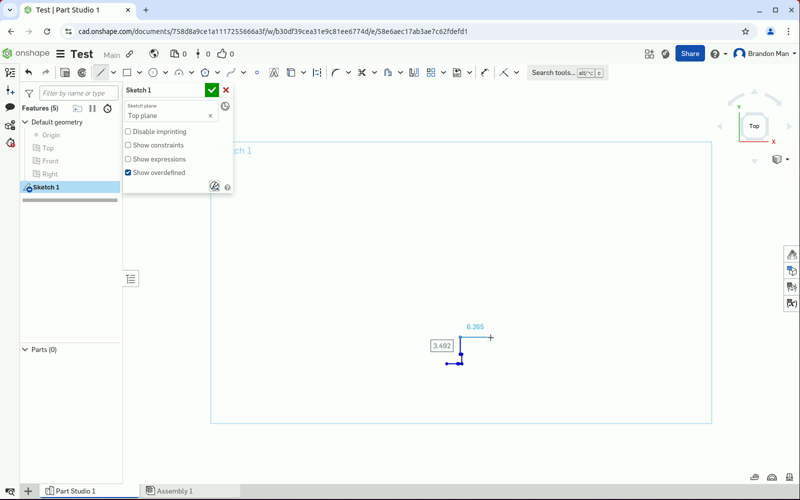
mouse_move(449, 337)
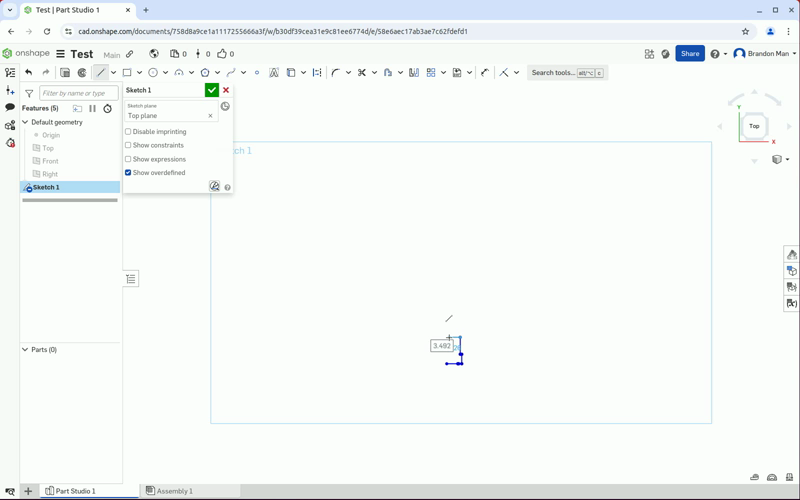
click(449, 337)
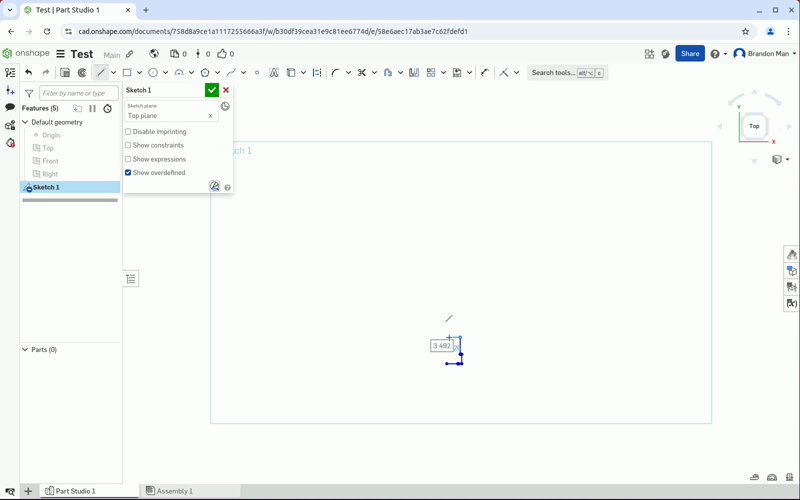
key_up(shift)
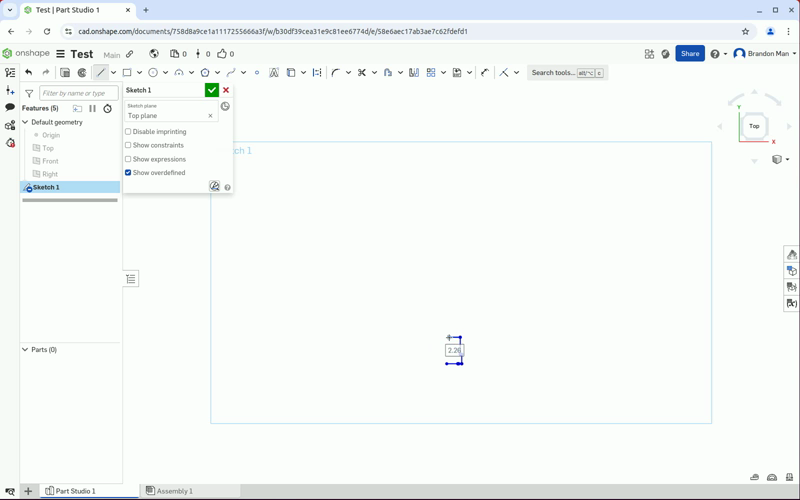
key_down(shift)
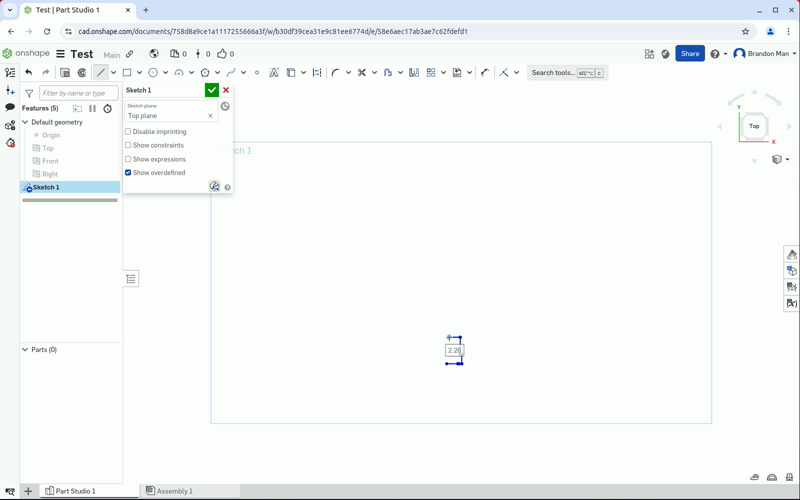
mouse_move(479, 337)
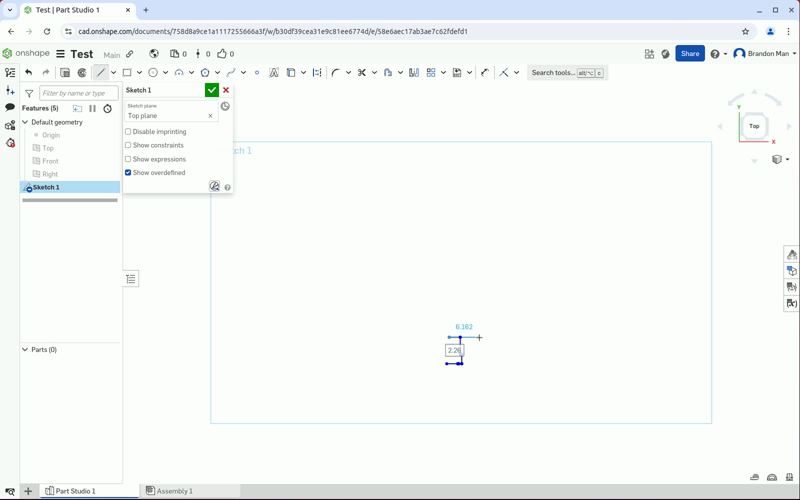
mouse_move(449, 282)
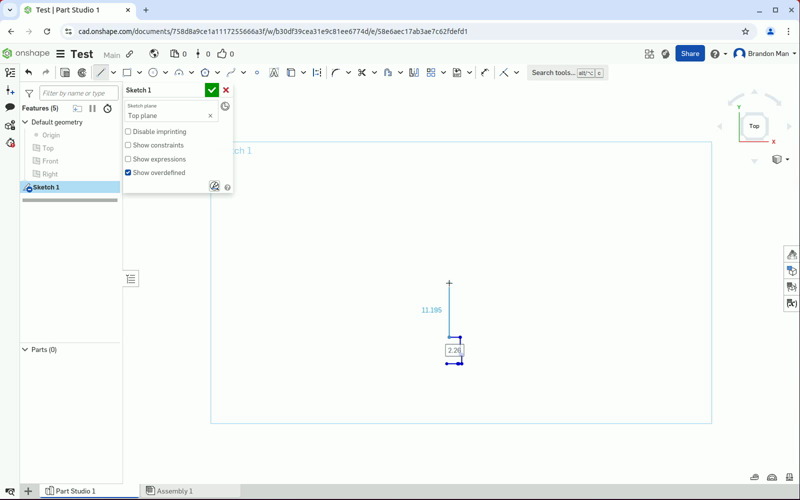
click(449, 282)
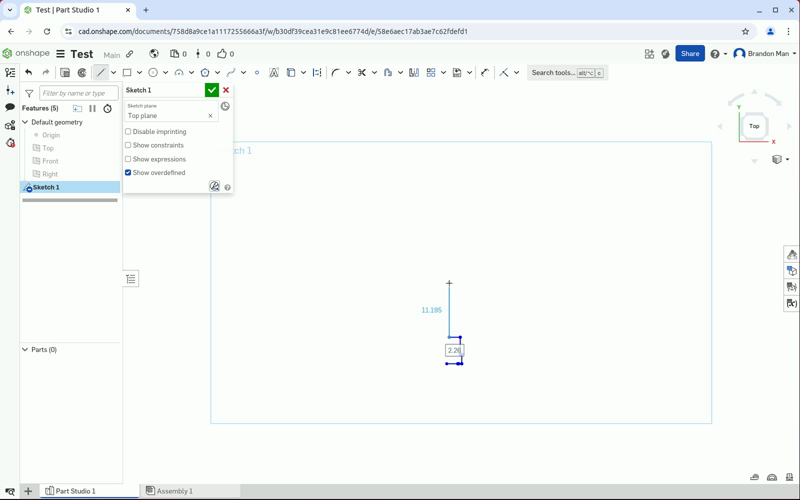
key_up(shift)
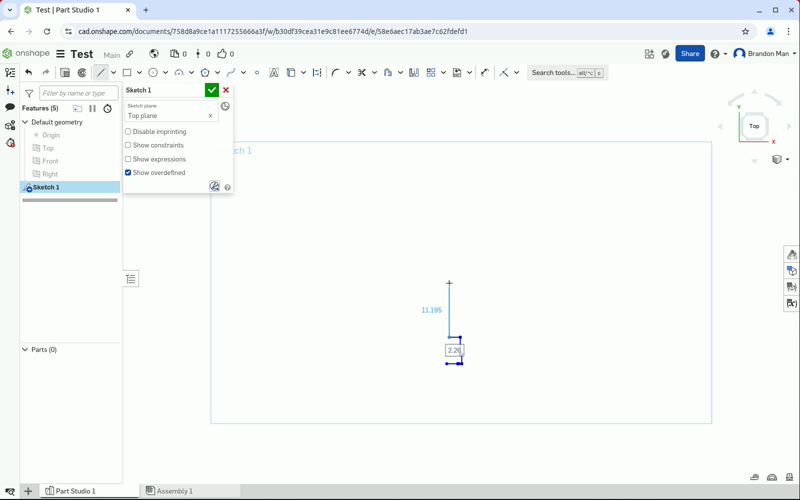
key_down(shift)
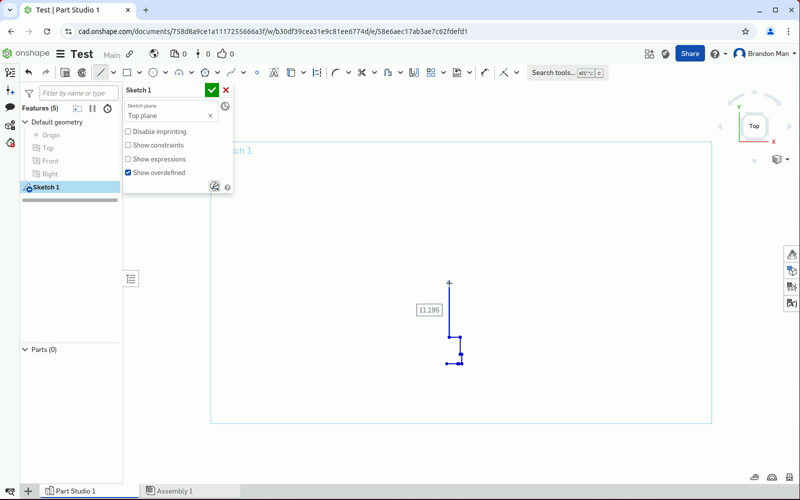
mouse_move(479, 282)
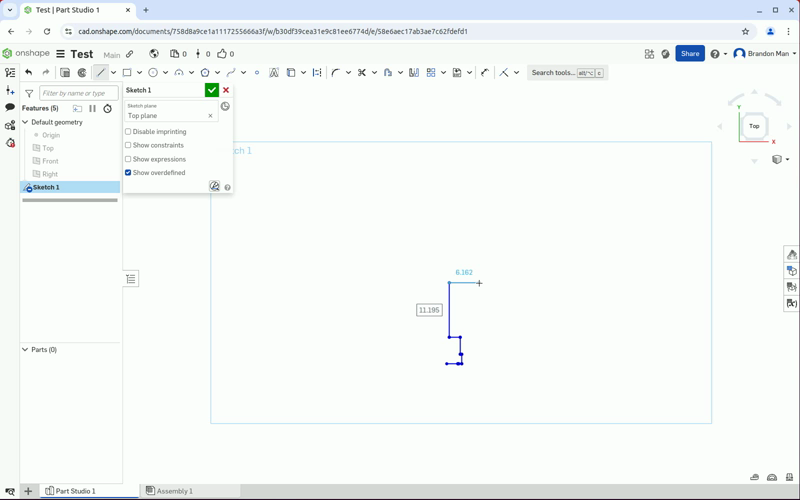
mouse_move(446, 282)
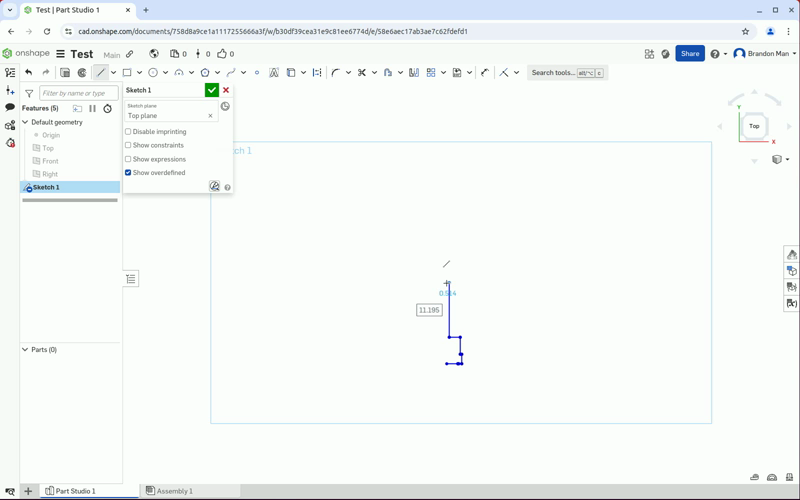
scroll(6)
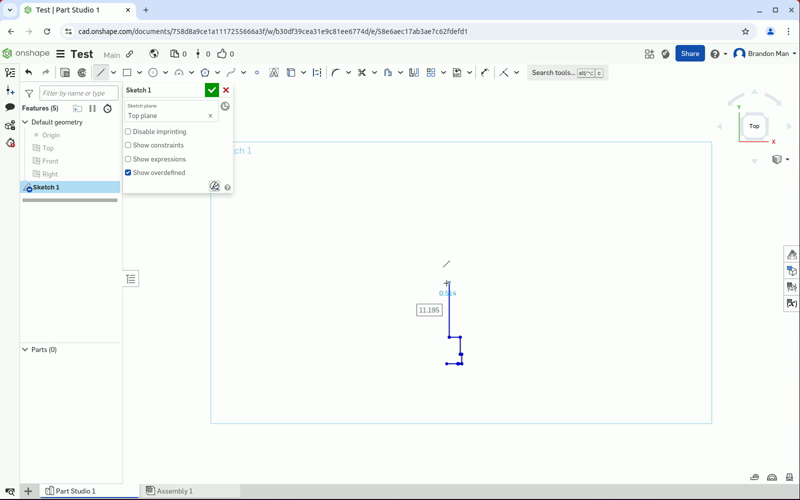
scroll(6)
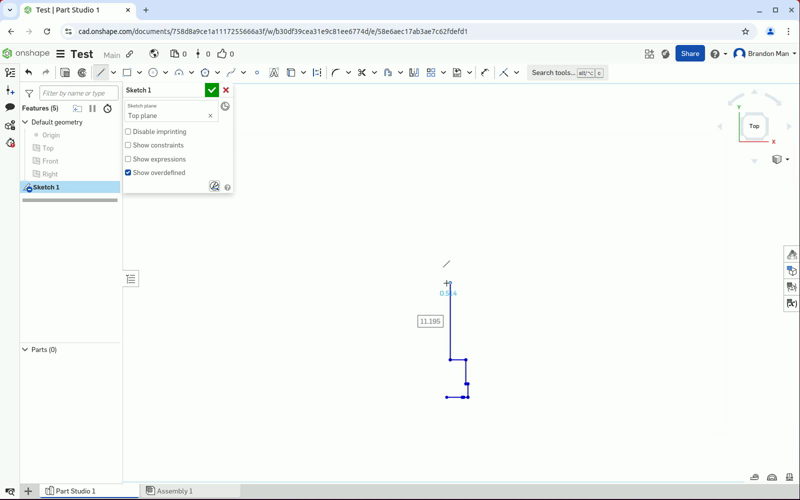
scroll(6)
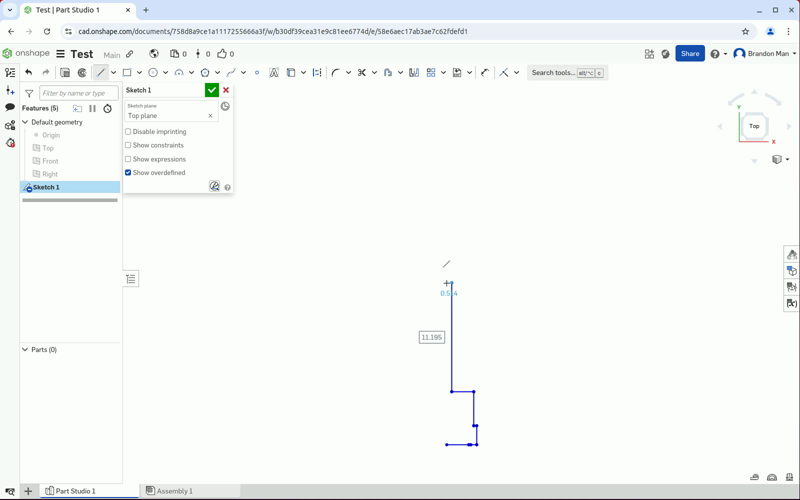
scroll(6)
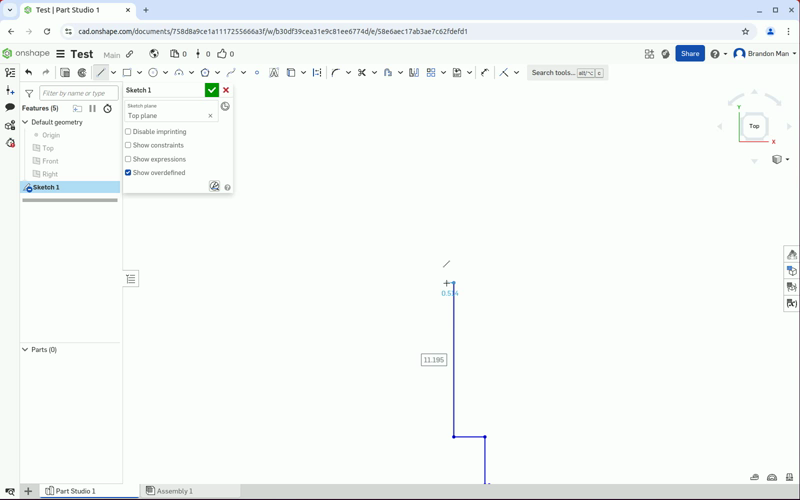
scroll(6)
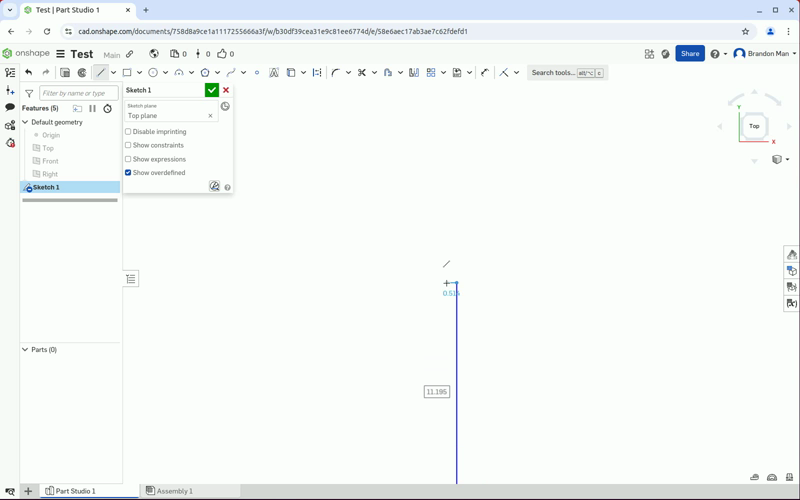
scroll(6)
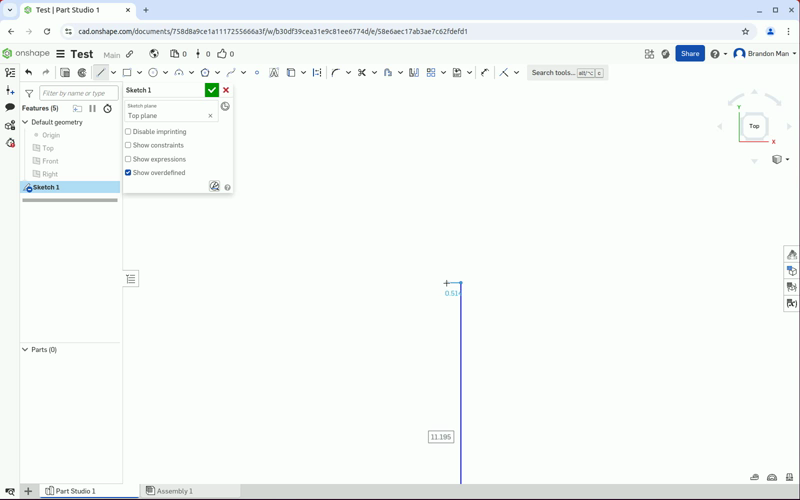
scroll(6)
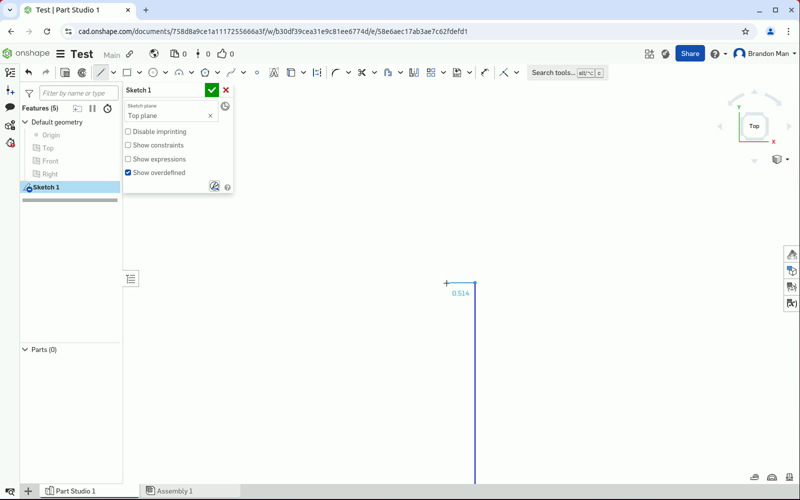
click(446, 282)
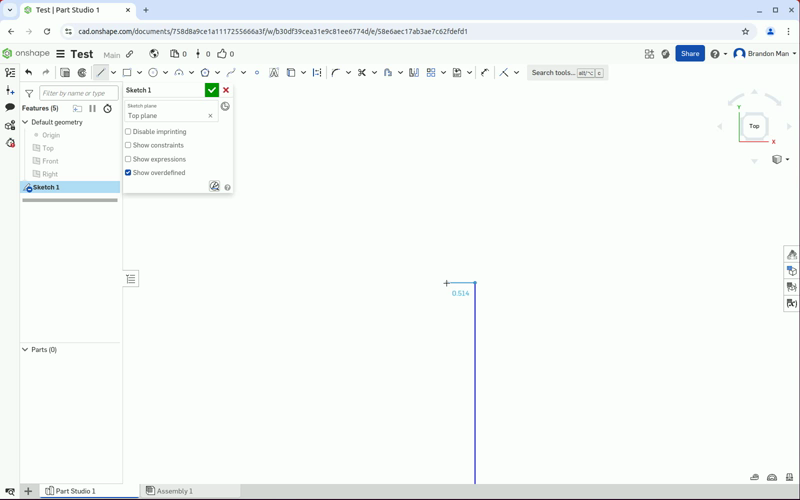
scroll(-6)
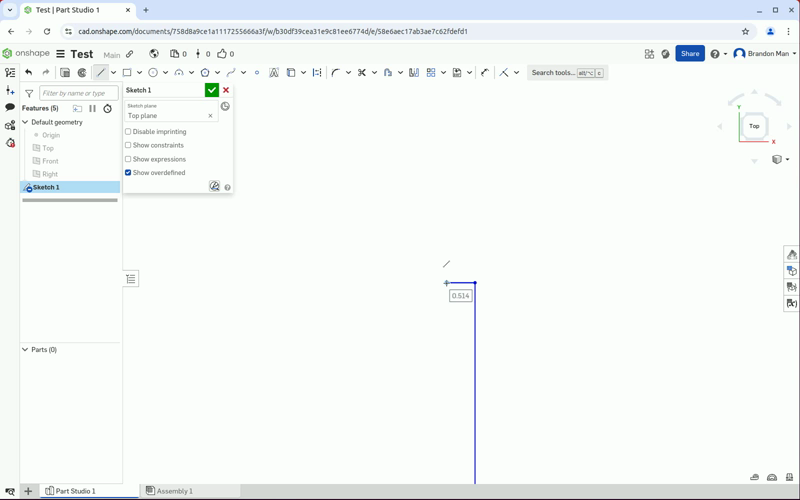
scroll(-6)
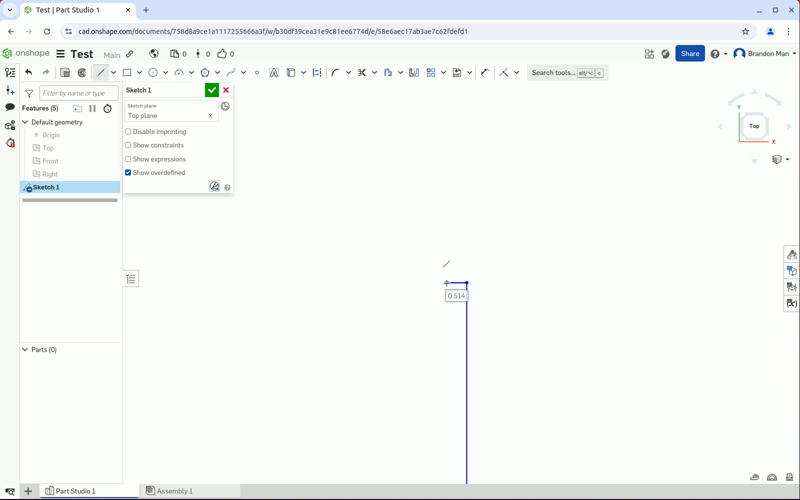
scroll(-6)
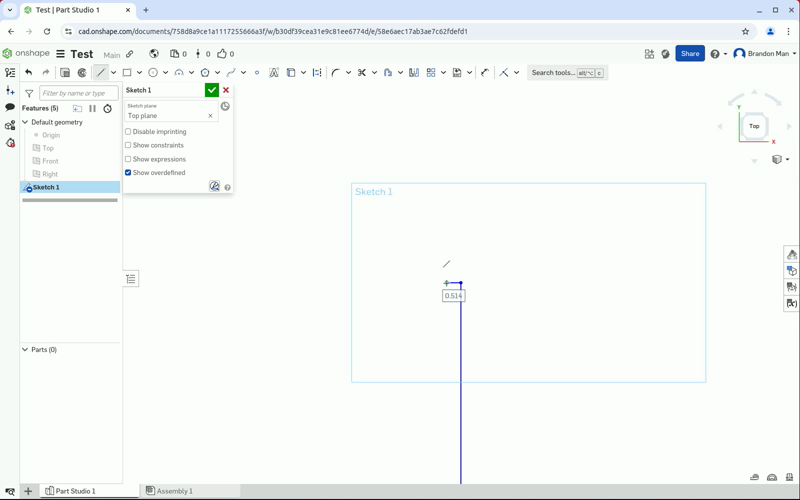
scroll(-6)
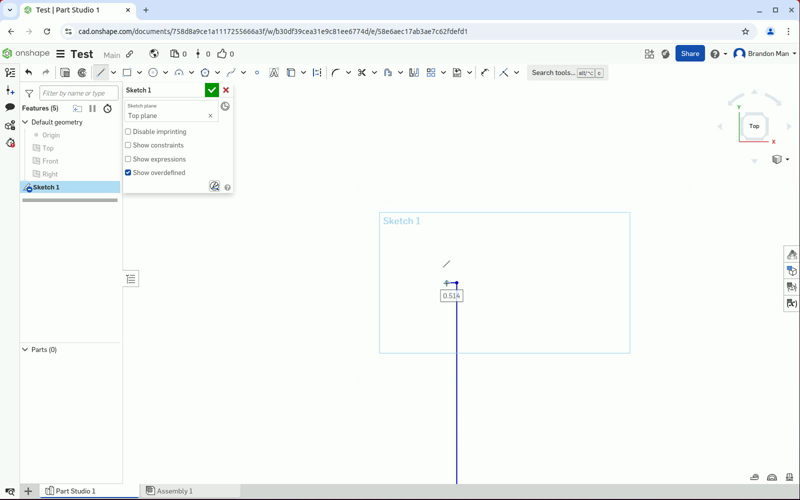
scroll(-6)
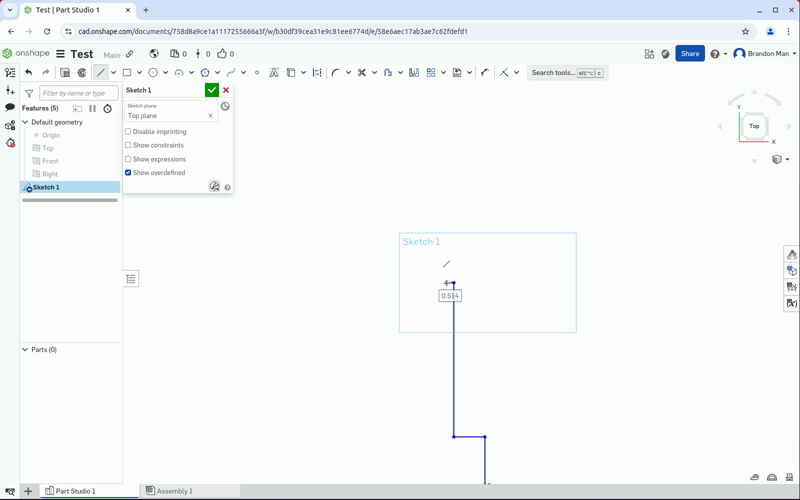
scroll(-6)
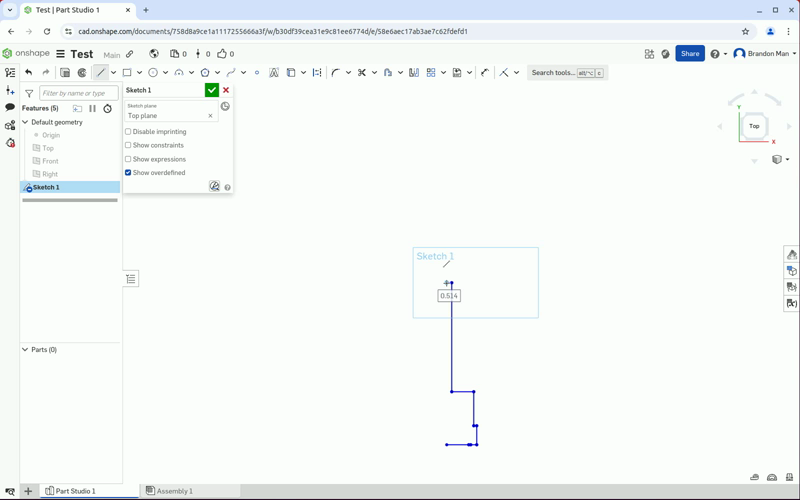
scroll(-6)
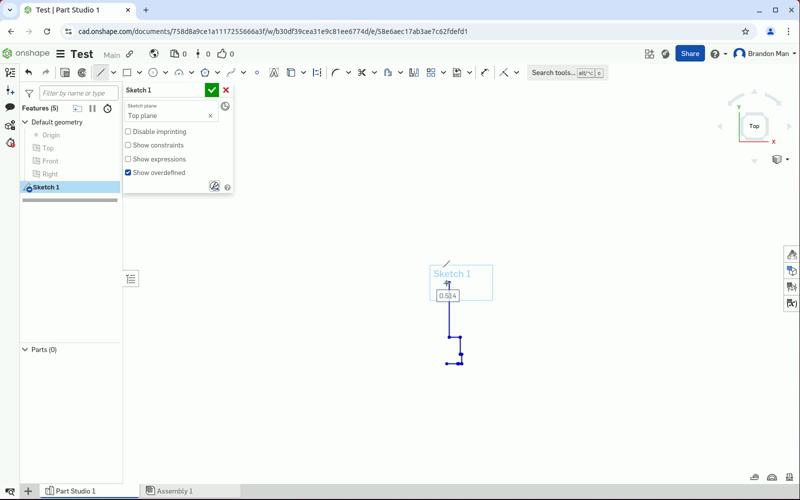
key_up(shift)
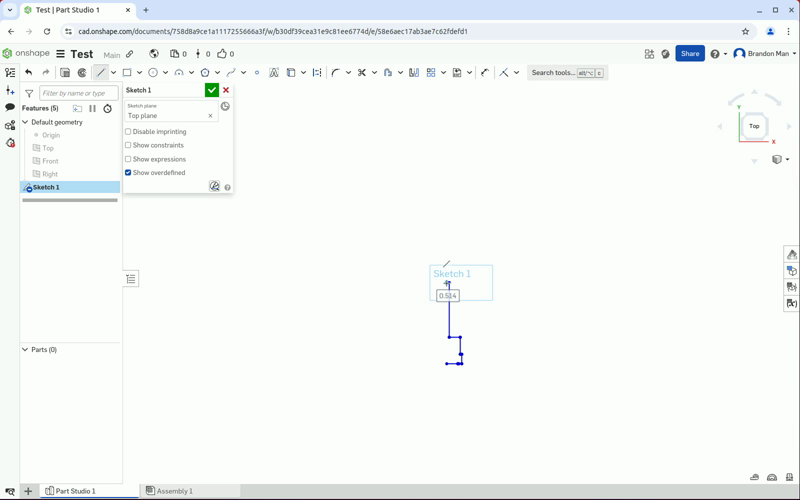
key_down(shift)
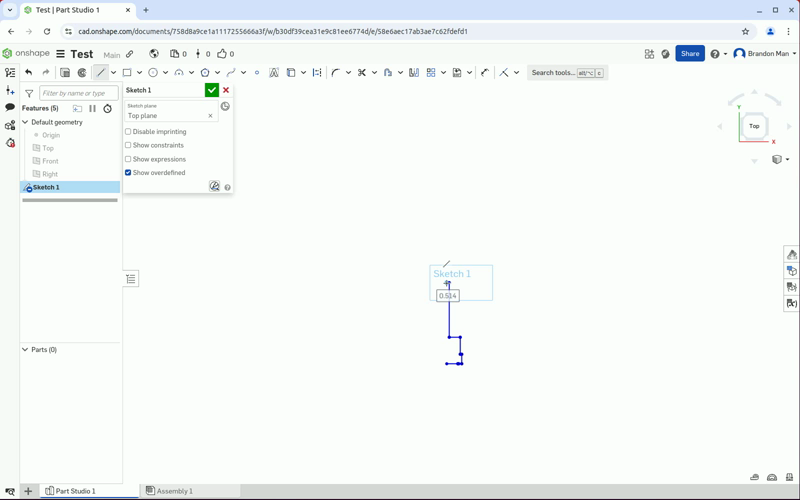
mouse_move(446, 363)
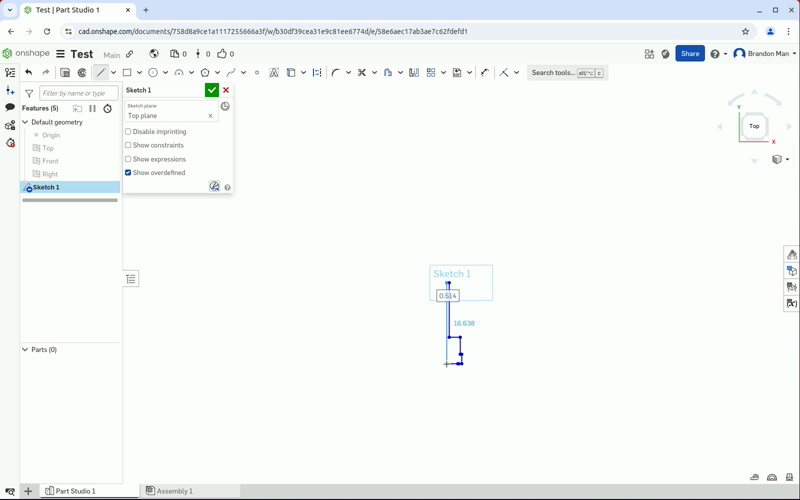
key_up(shift)
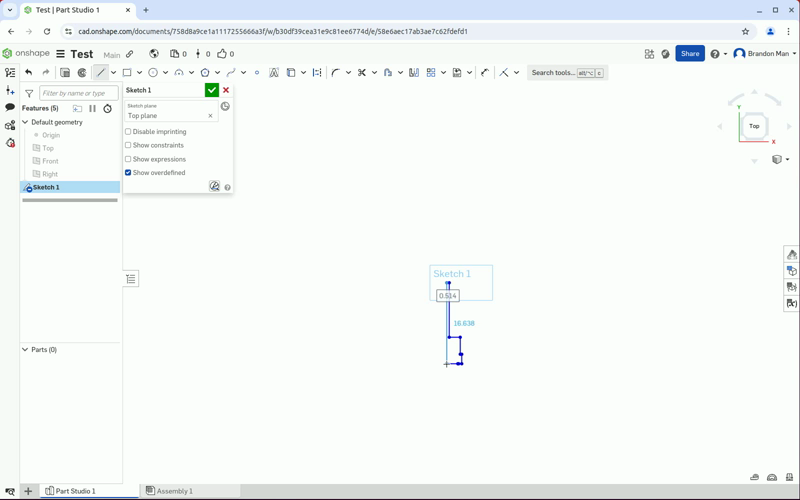
click(446, 363)
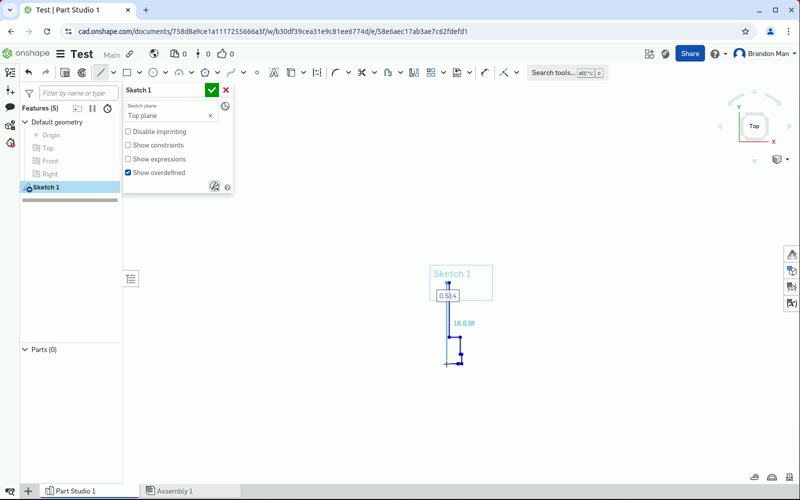
key(esc)
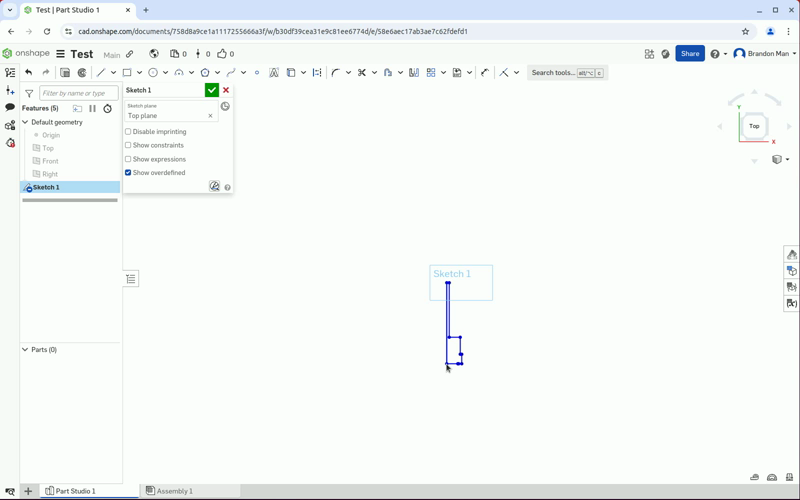
mouse_move(448, 336)
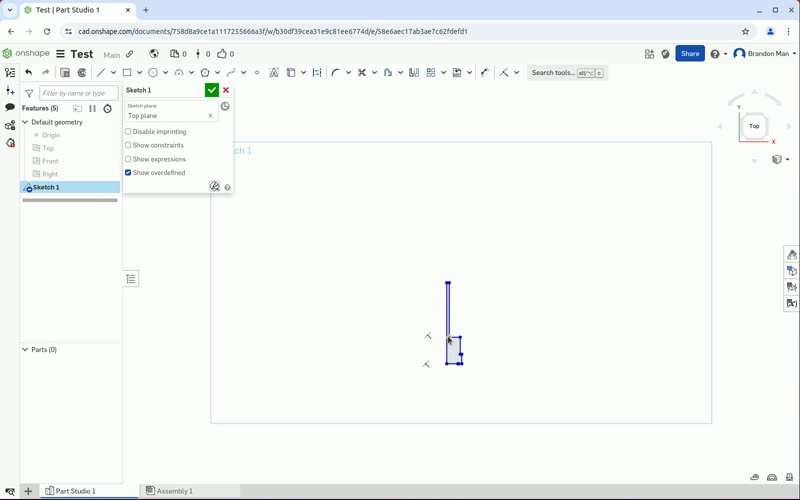
scroll(6)
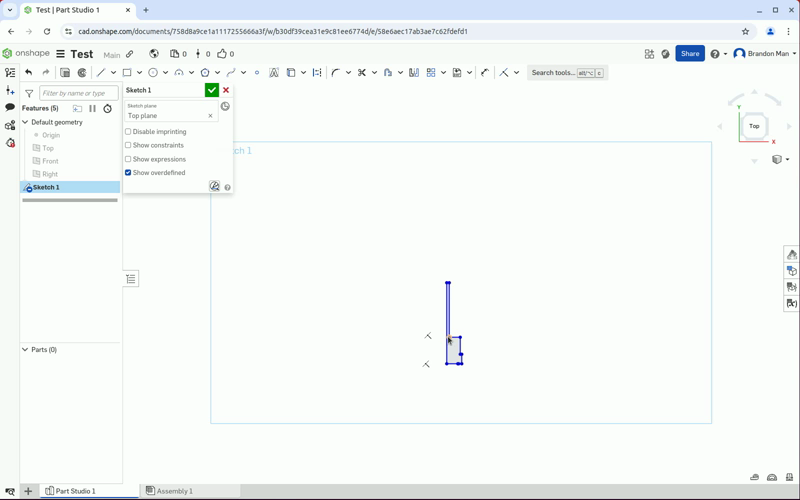
scroll(6)
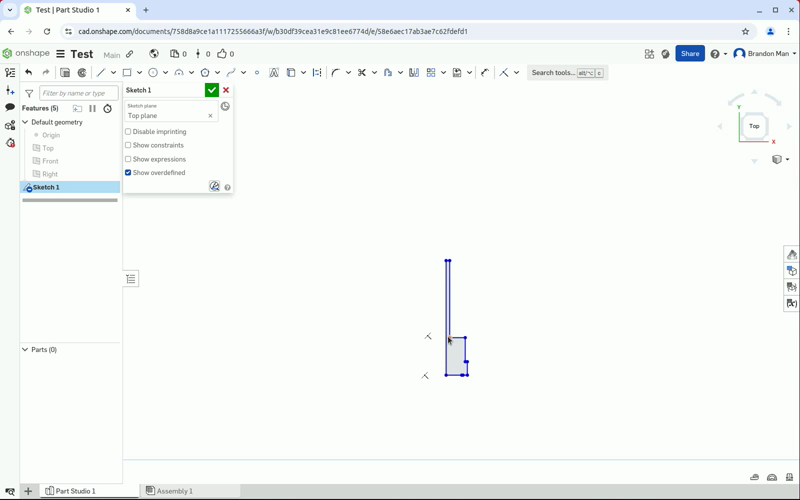
scroll(6)
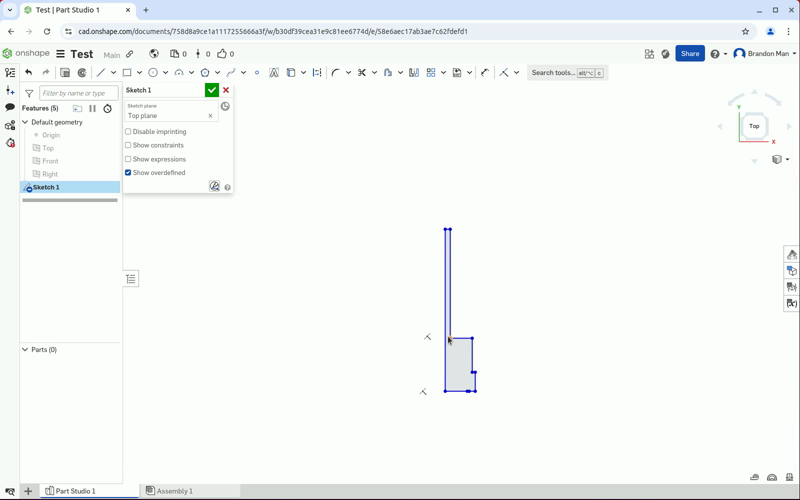
scroll(6)
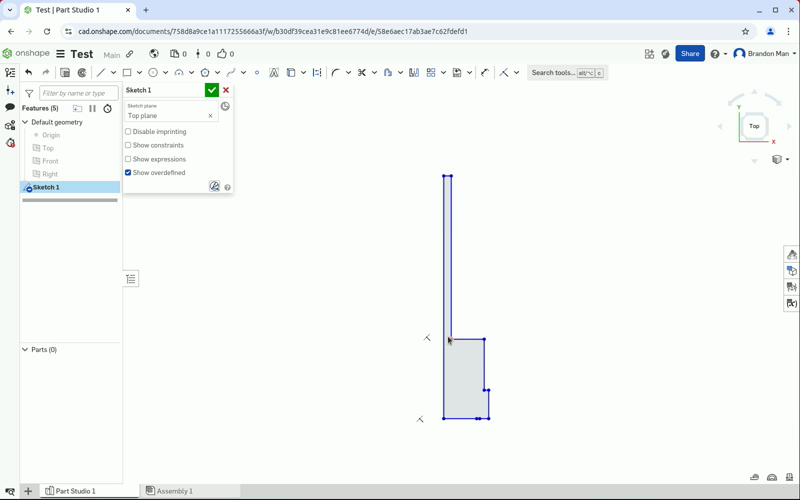
scroll(6)
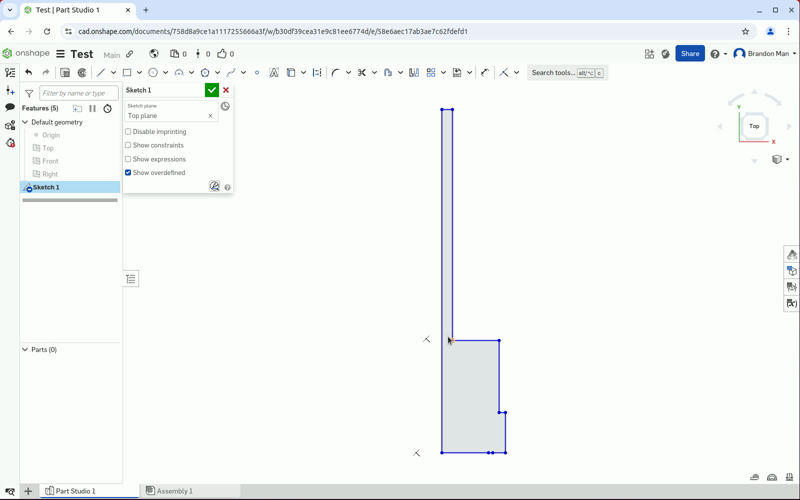
scroll(6)
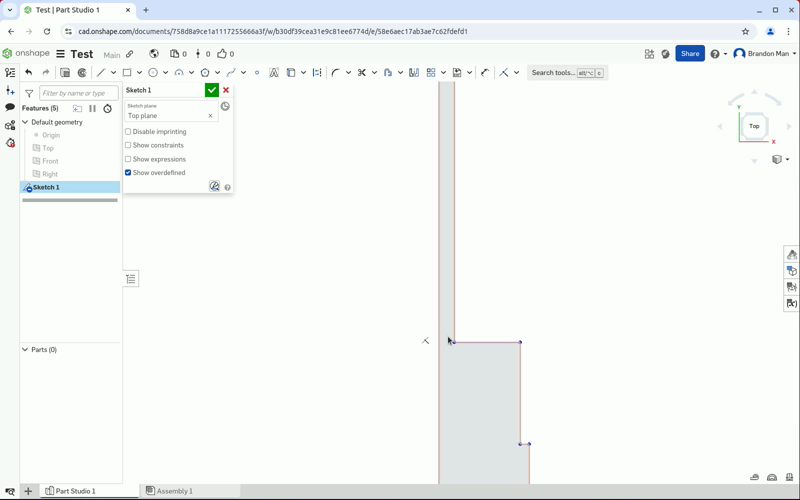
scroll(6)
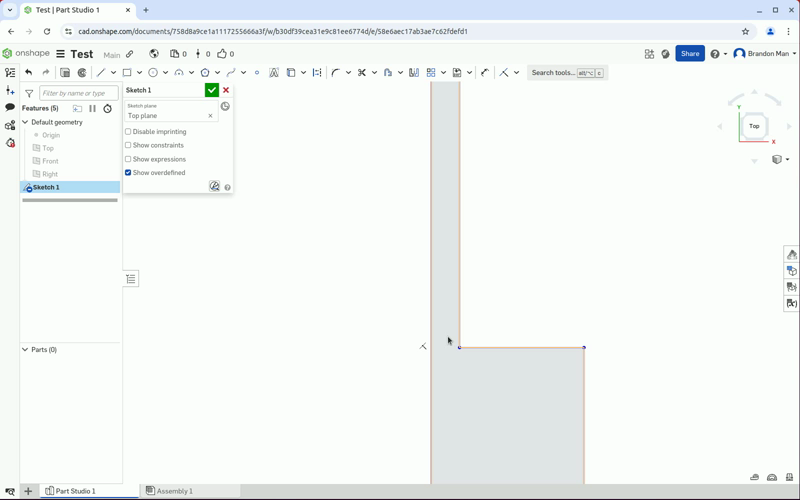
click(448, 336)
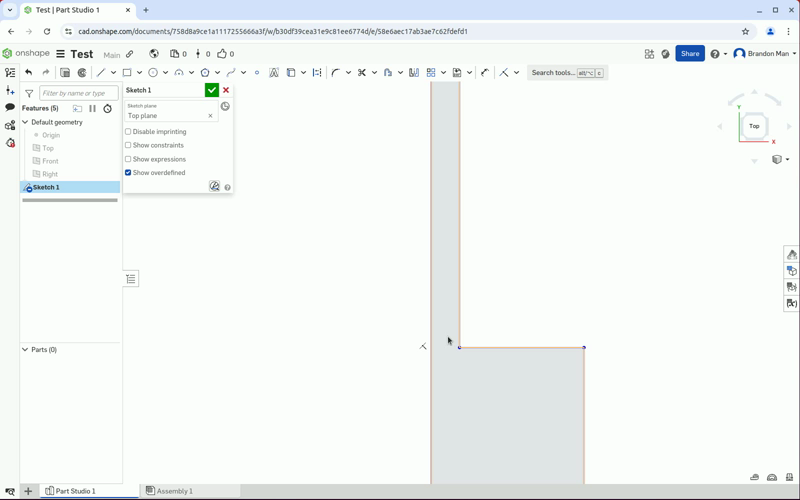
scroll(-6)
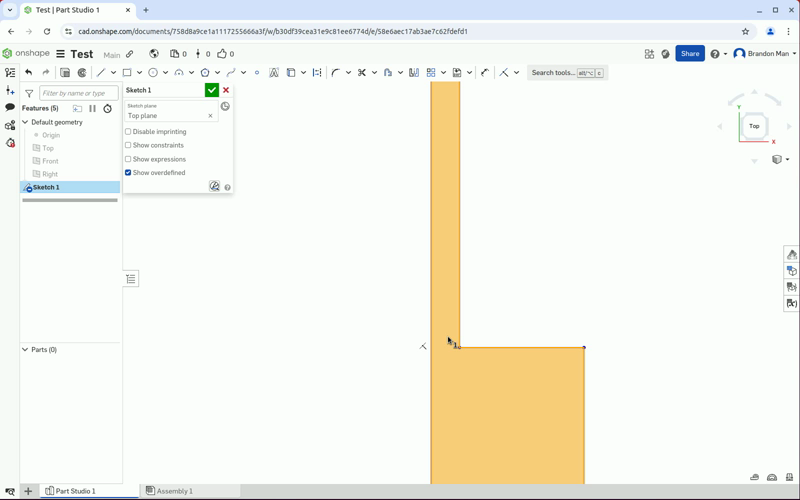
scroll(-6)
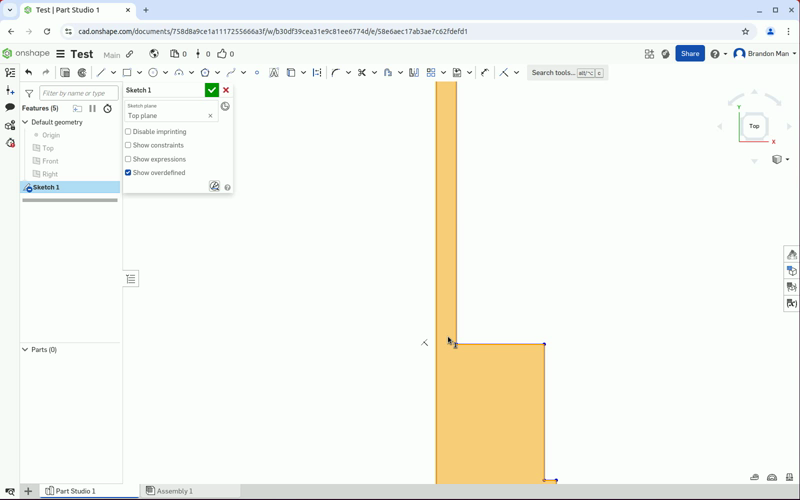
scroll(-6)
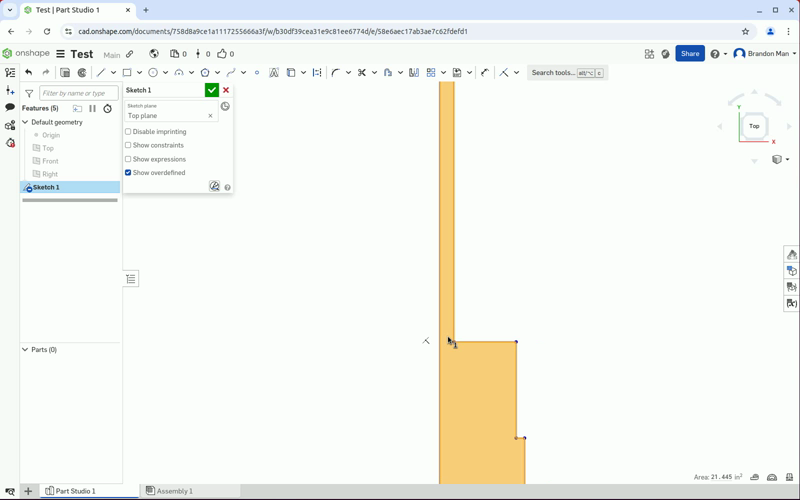
scroll(-6)
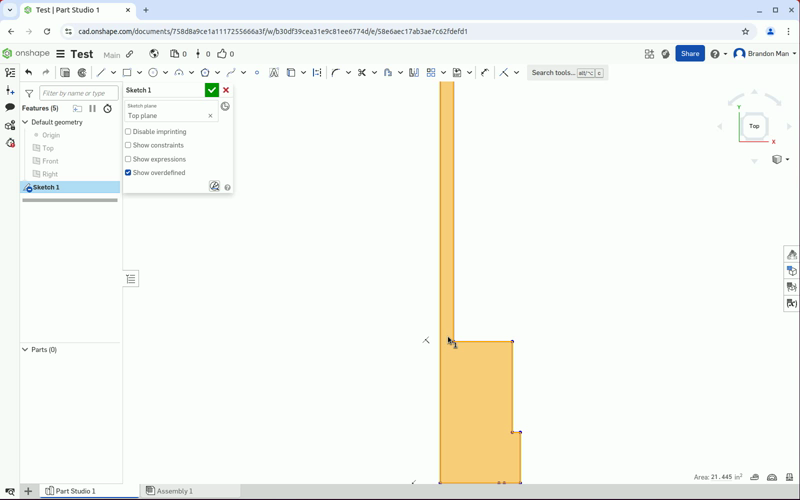
scroll(-6)
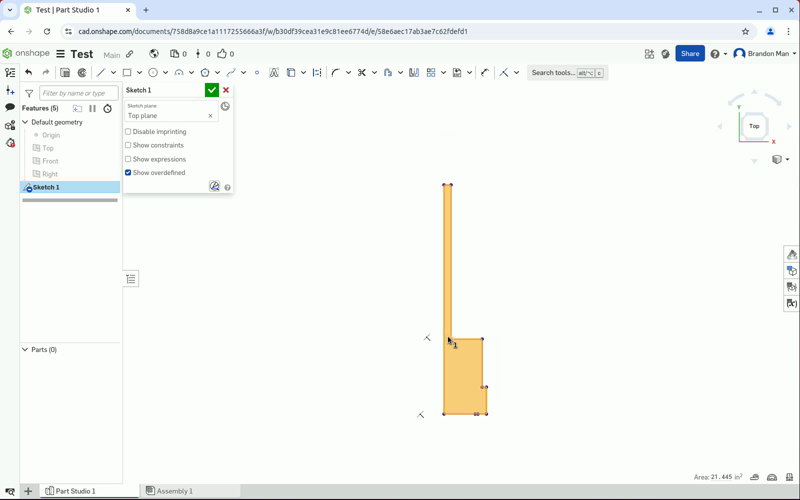
scroll(-6)
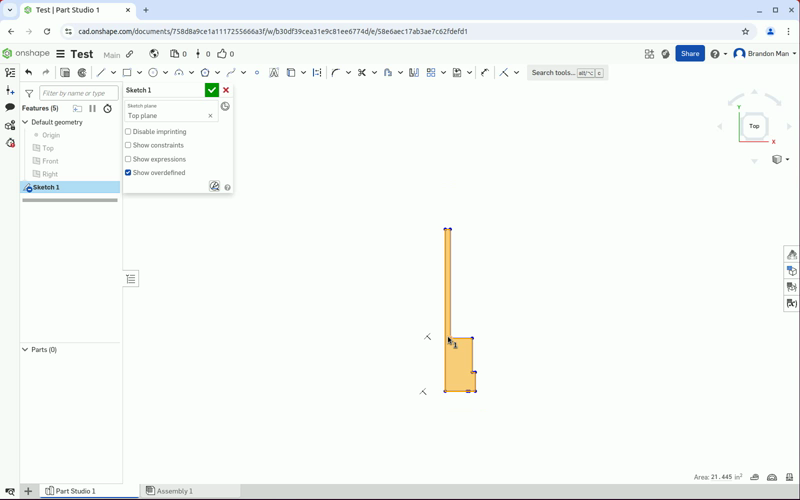
scroll(-6)
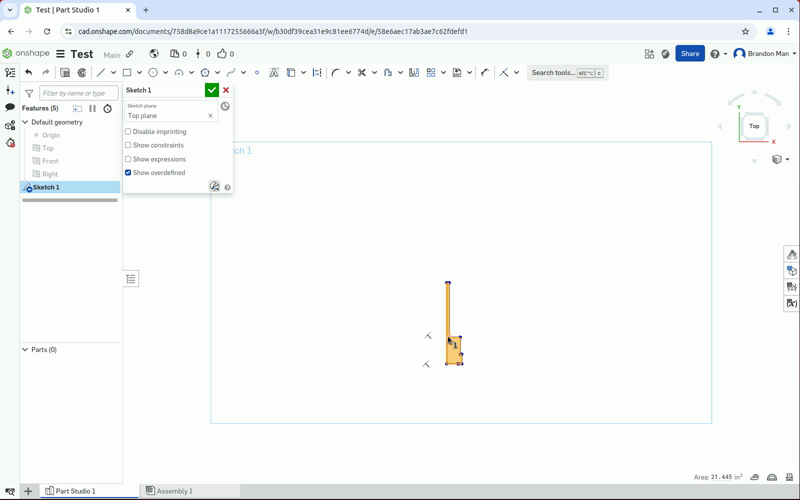
mouse_move(73, 352)
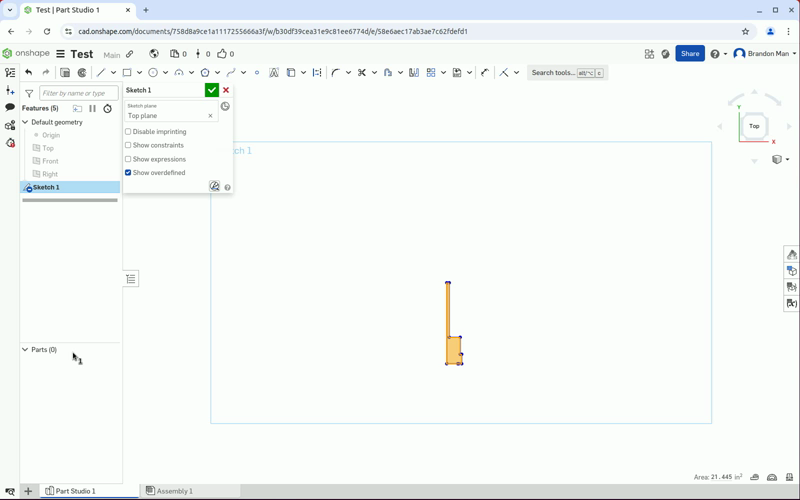
key(shift+y)
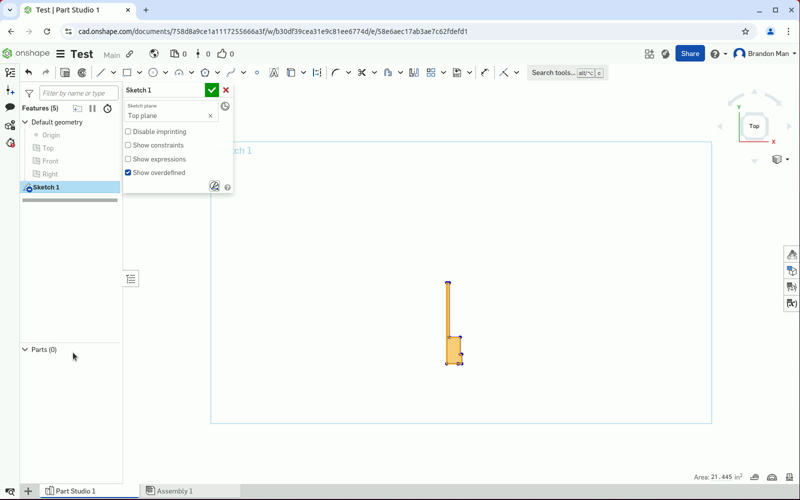
key(shift+e)
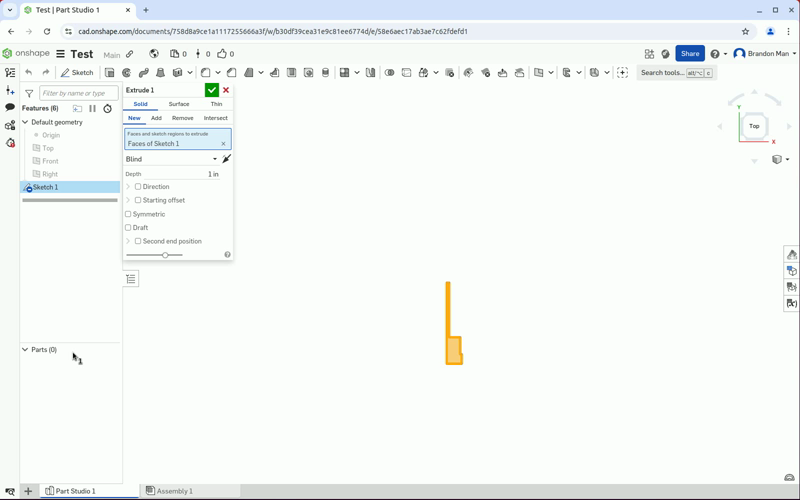
mouse_move(143, 106)
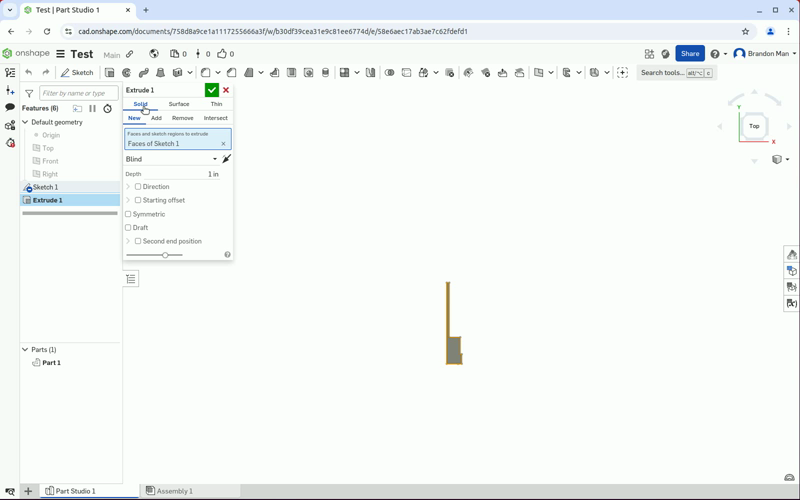
click(143, 106)
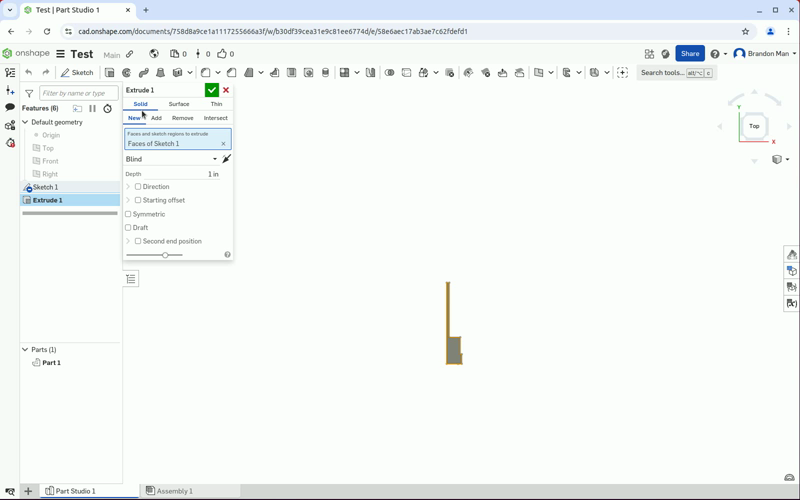
mouse_move(137, 120)
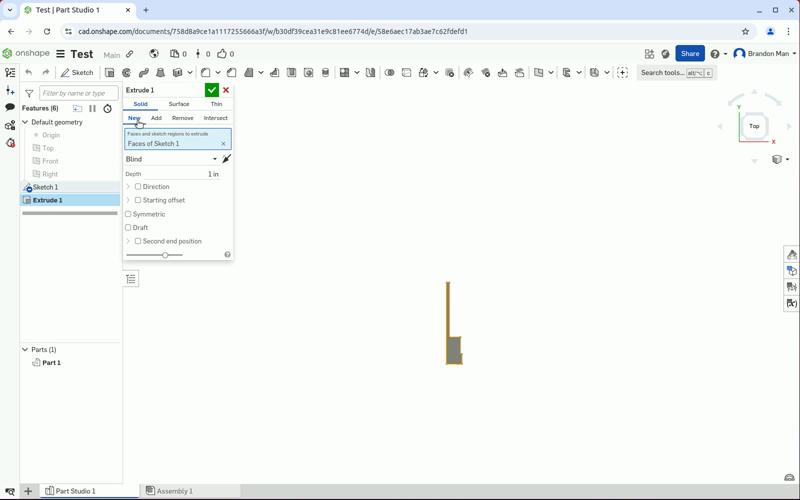
click(137, 120)
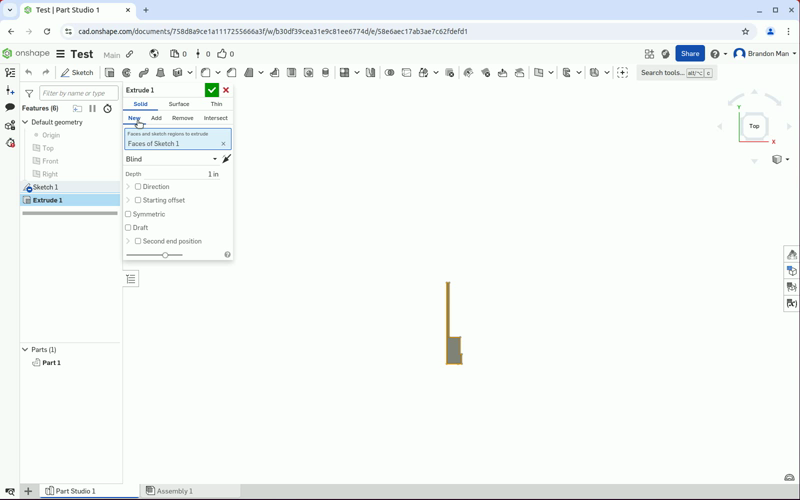
key(tab, 4)
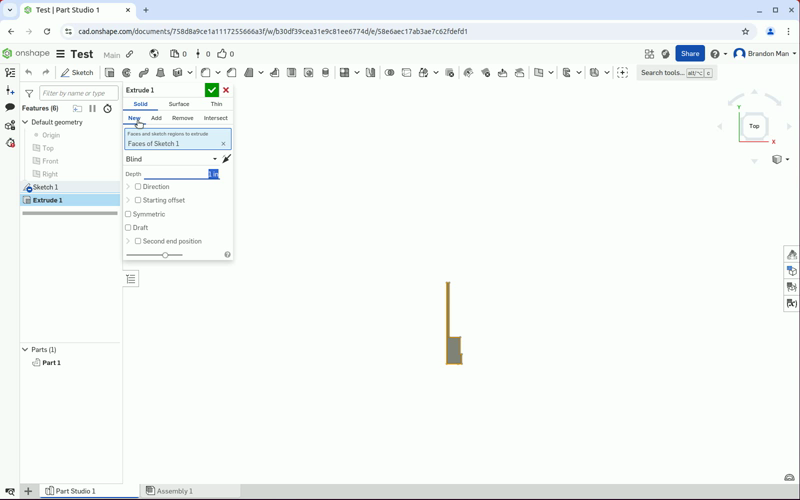
text(8.906)
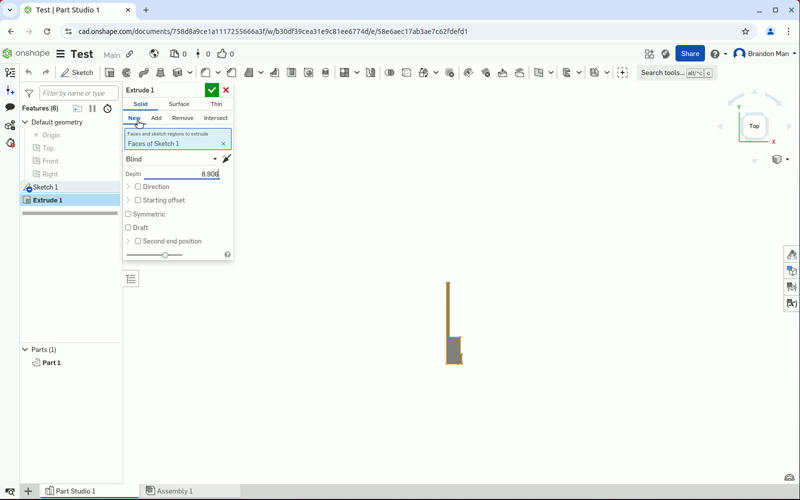
key(enter)
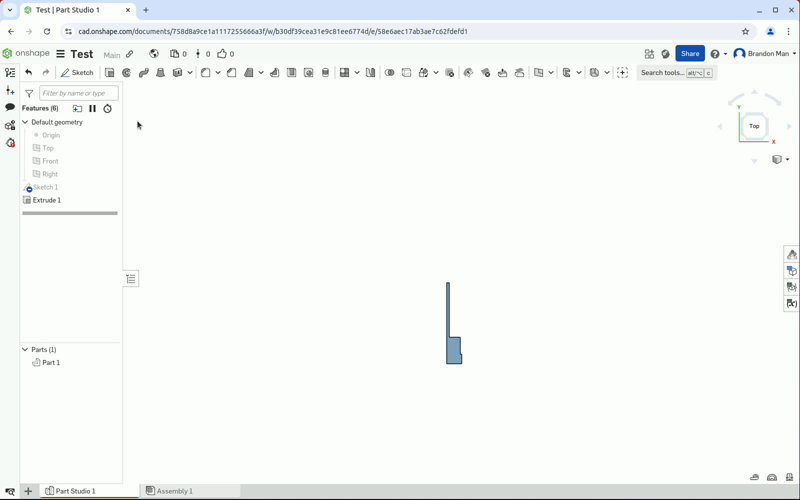
key(shift+h)
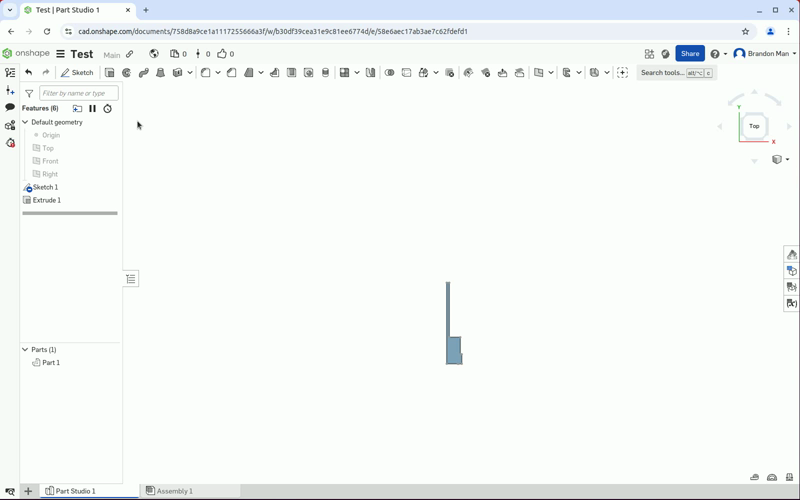
key(shift+h)
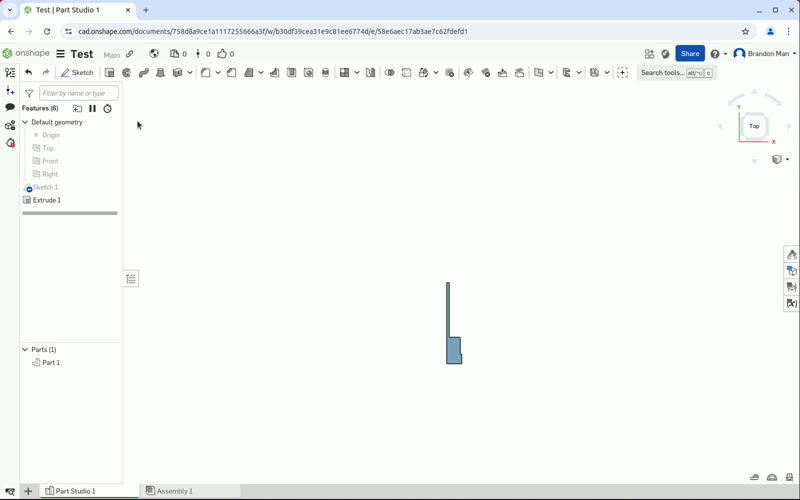
mouse_move(73, 189)
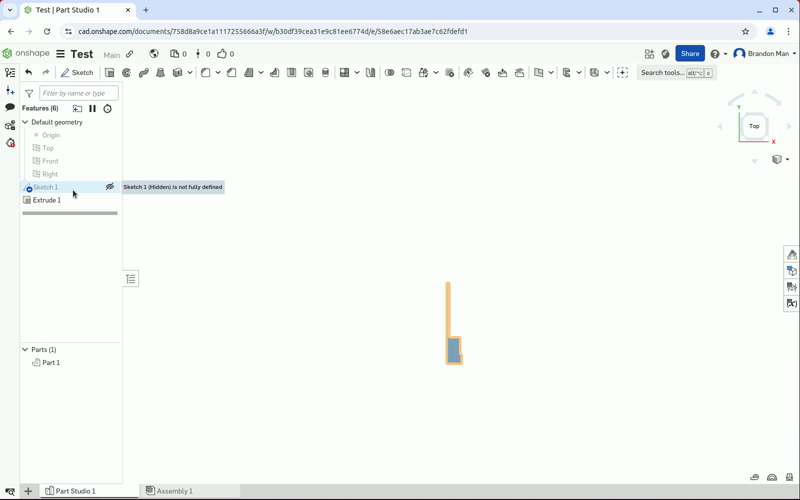
click(73, 189)
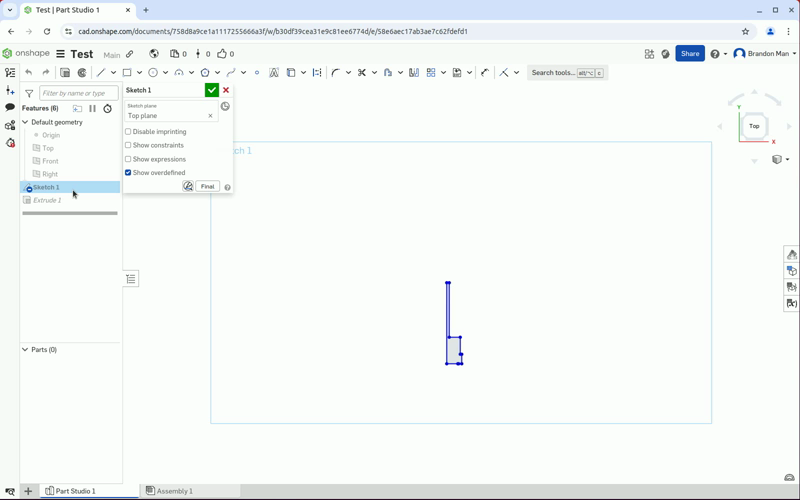
mouse_move(229, 92)
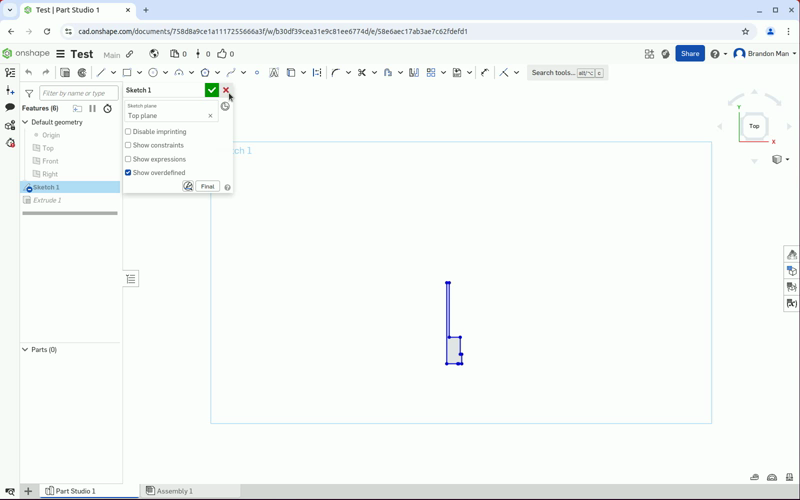
click(229, 92)
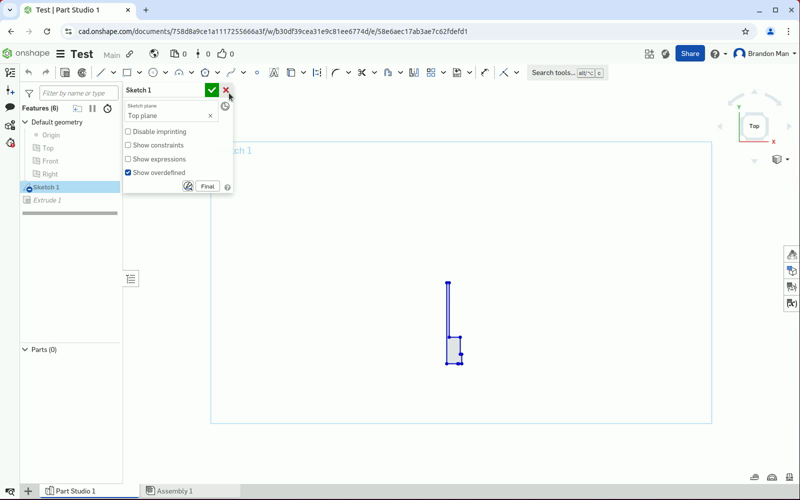
key(shift+s)
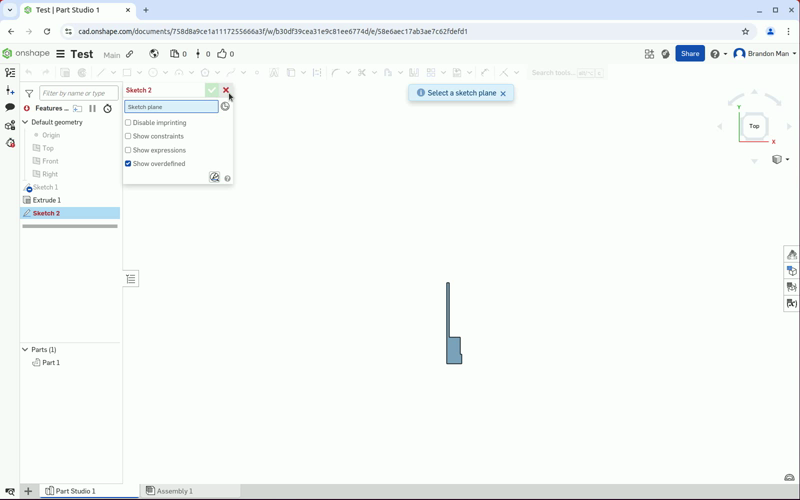
mouse_move(73, 150)
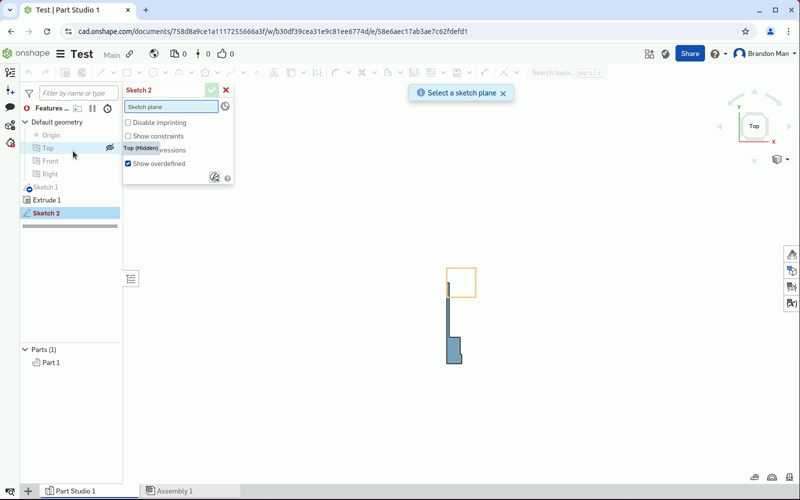
click(73, 150)
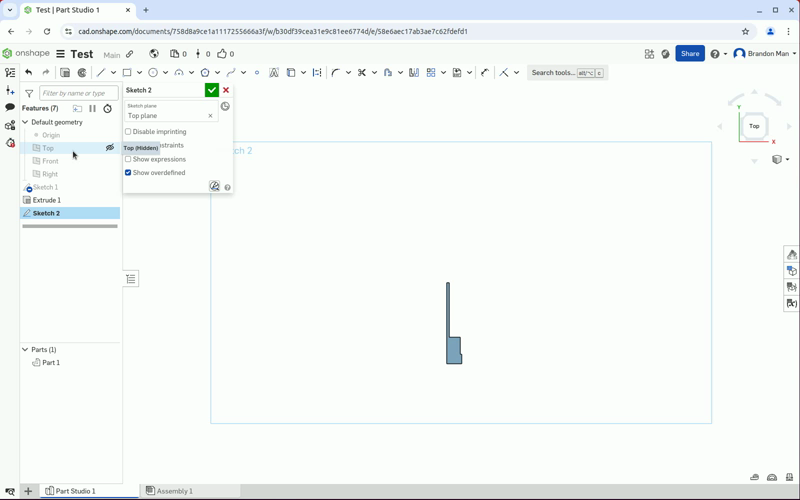
mouse_move(73, 352)
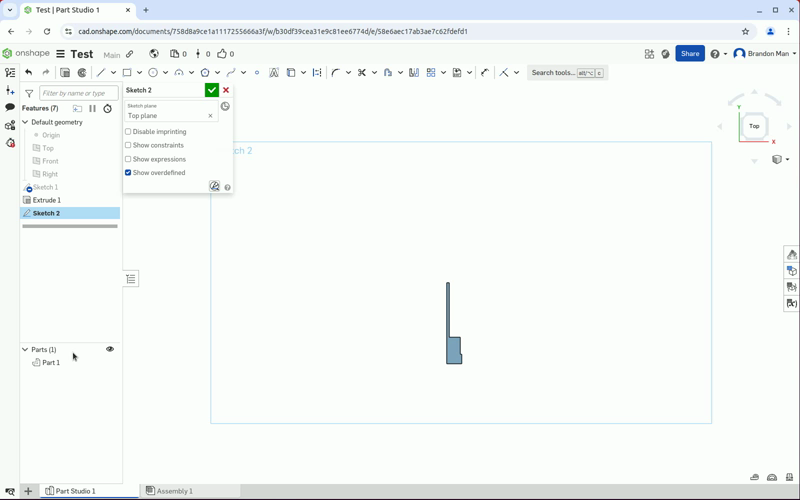
key(y)
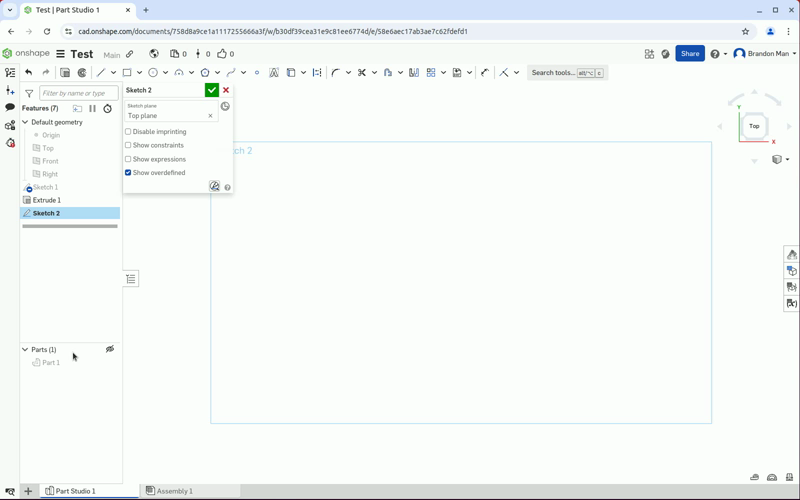
key(l)
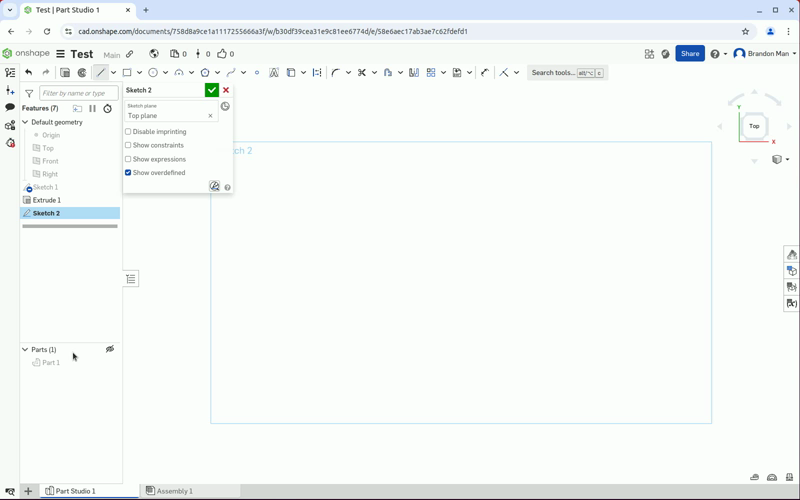
key_down(shift)
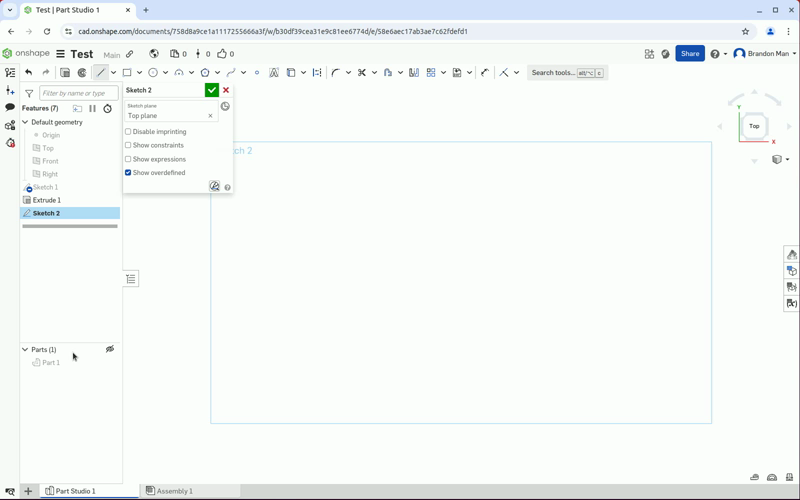
mouse_move(458, 381)
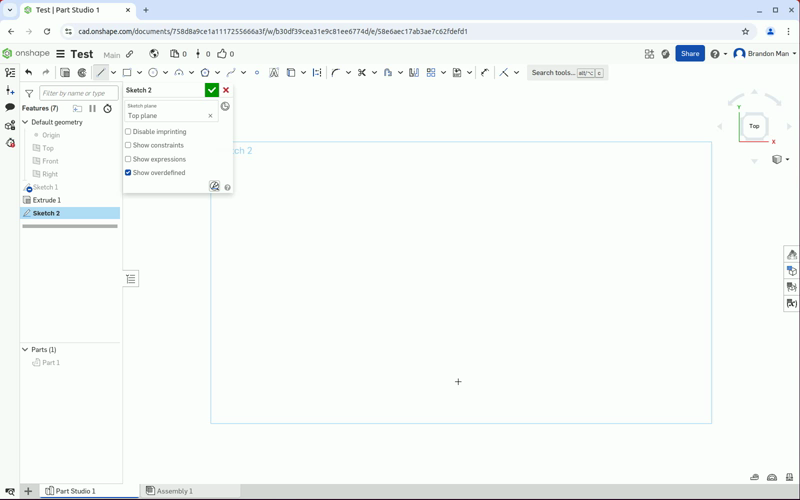
click(458, 381)
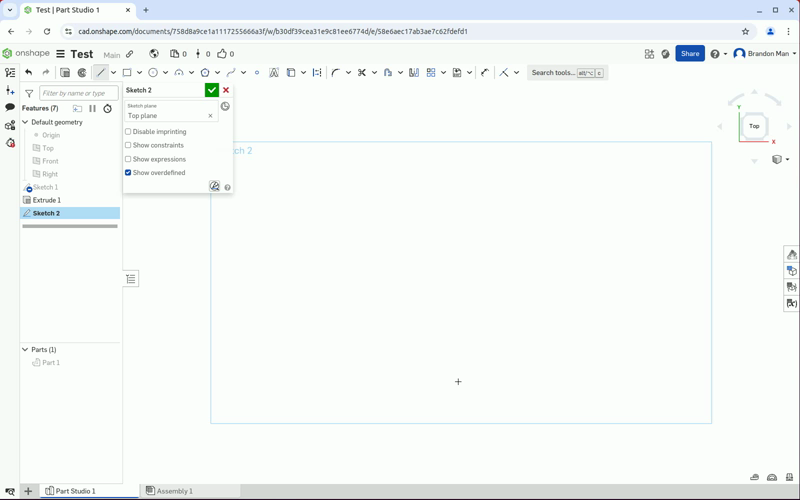
key_up(shift)
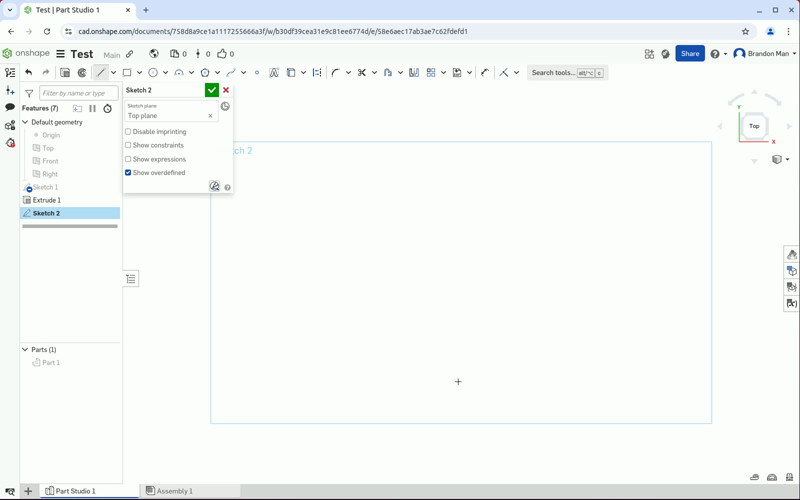
key_down(shift)
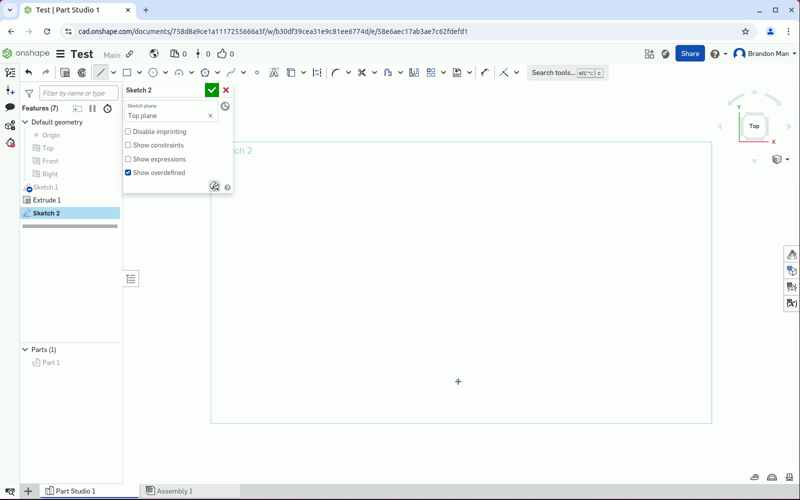
mouse_move(528, 396)
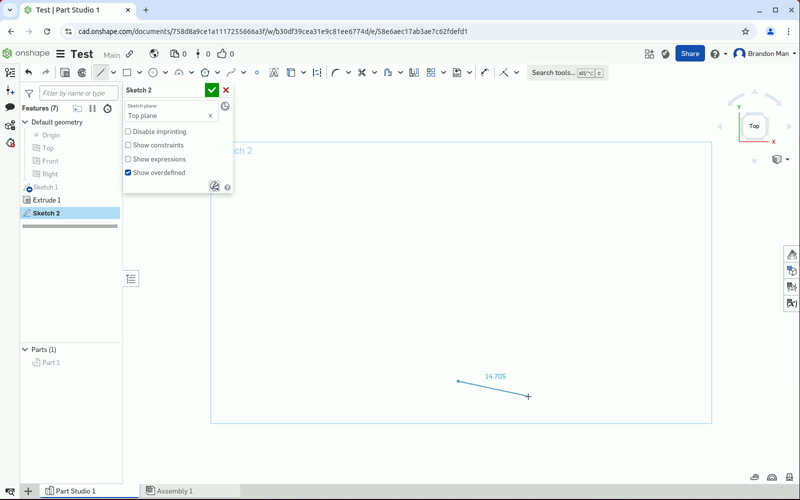
click(528, 396)
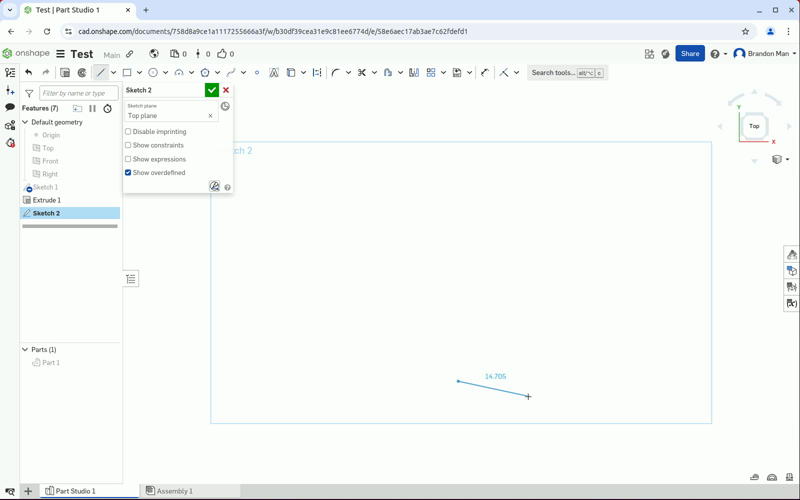
key_up(shift)
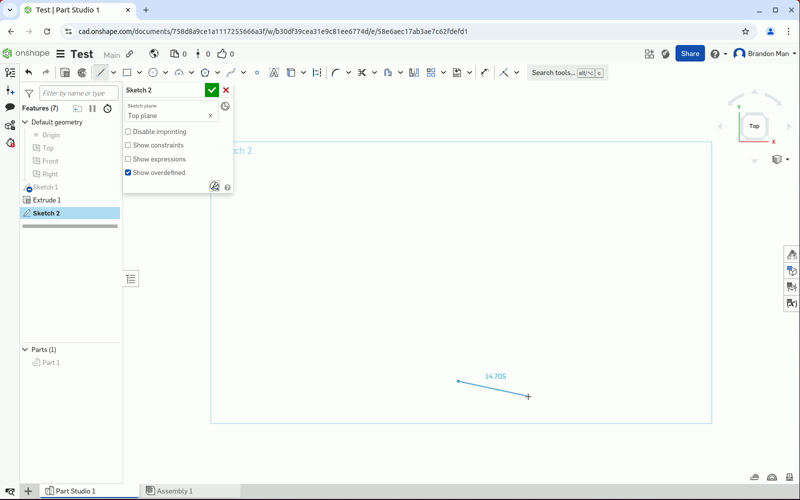
key_down(shift)
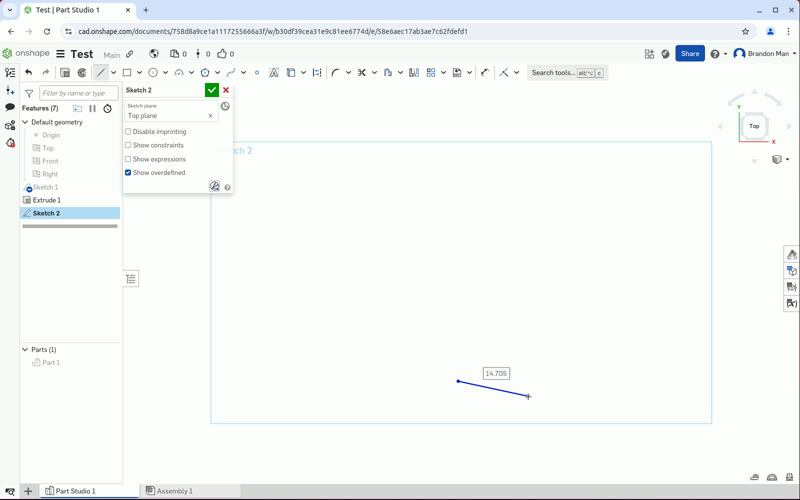
mouse_move(558, 396)
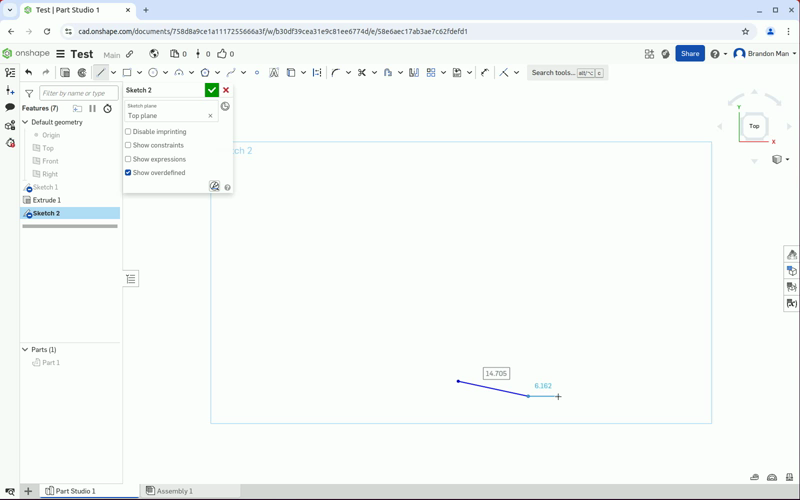
mouse_move(528, 395)
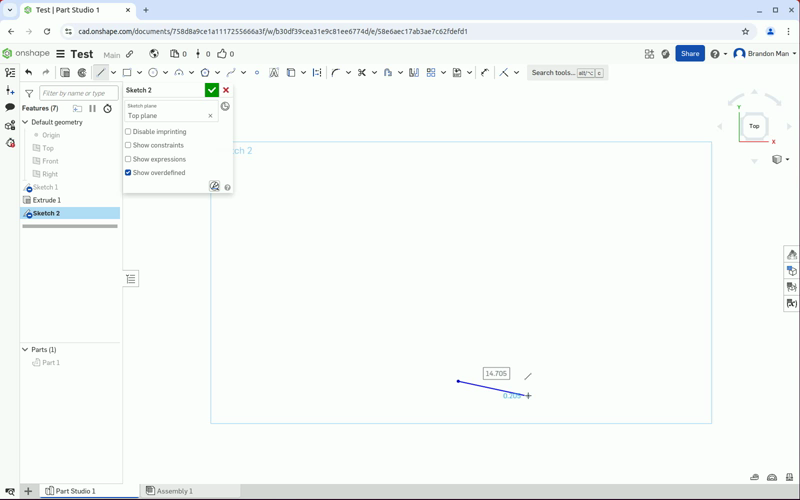
scroll(6)
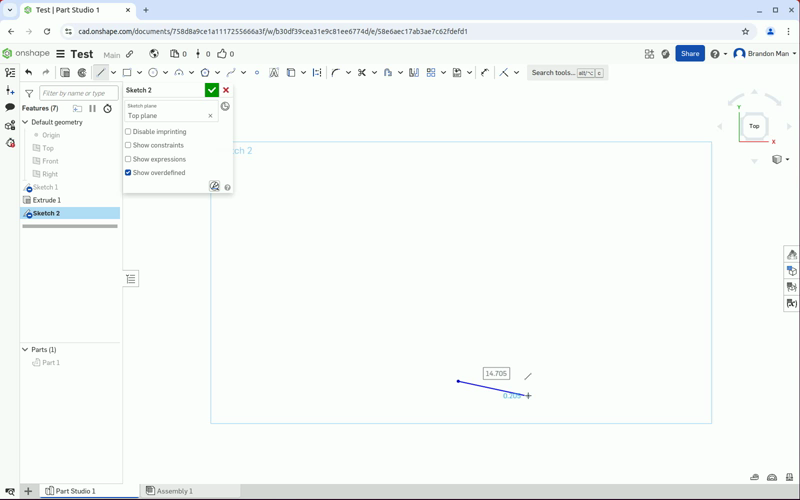
scroll(6)
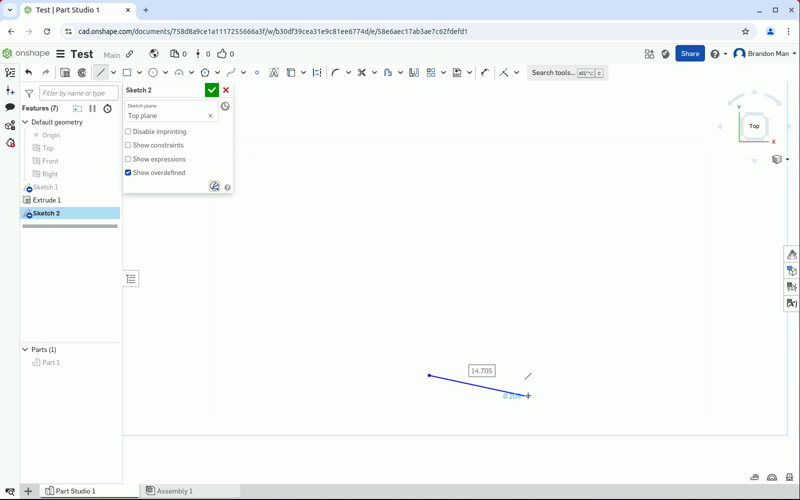
scroll(6)
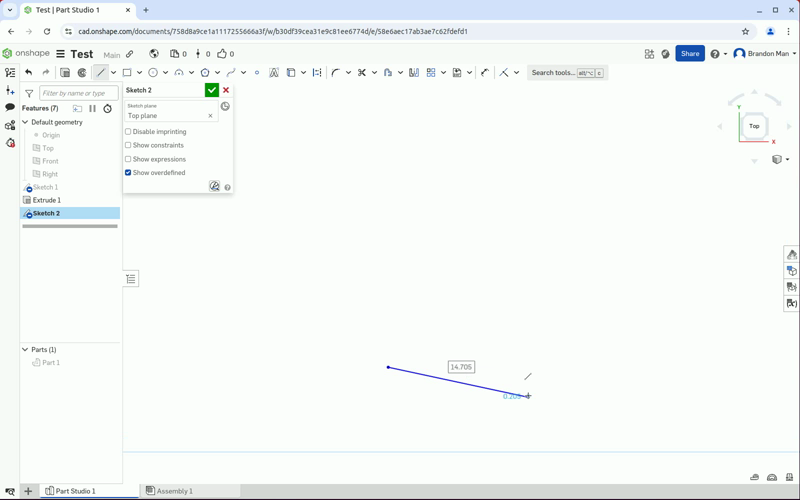
scroll(6)
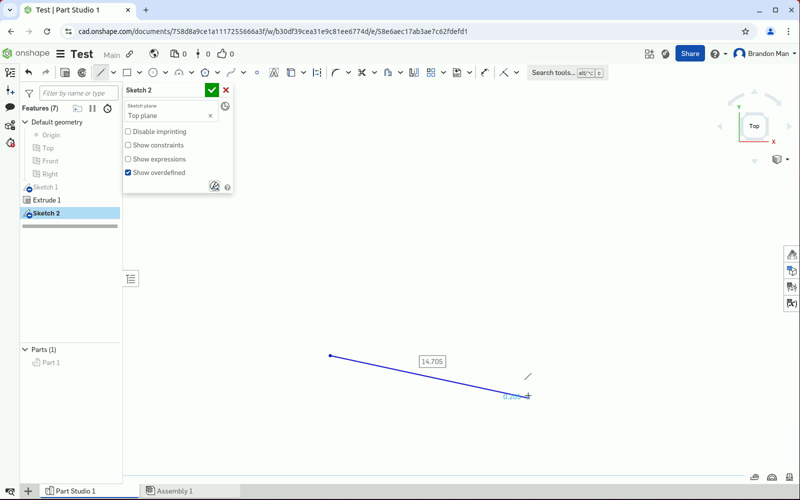
scroll(6)
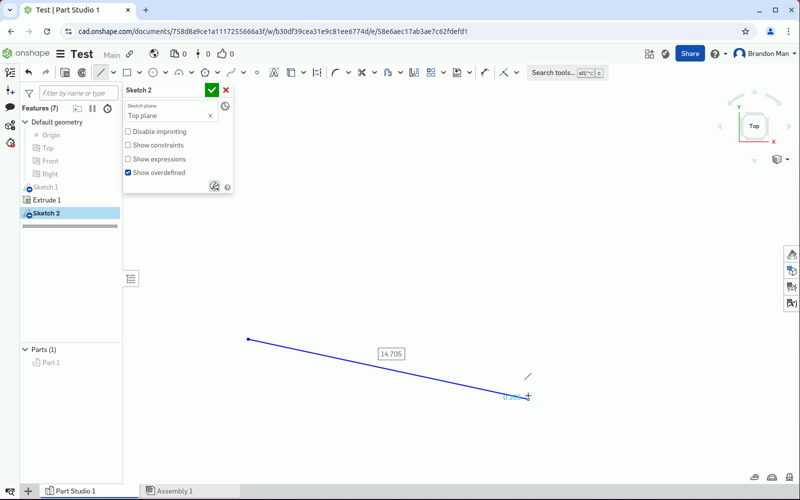
scroll(6)
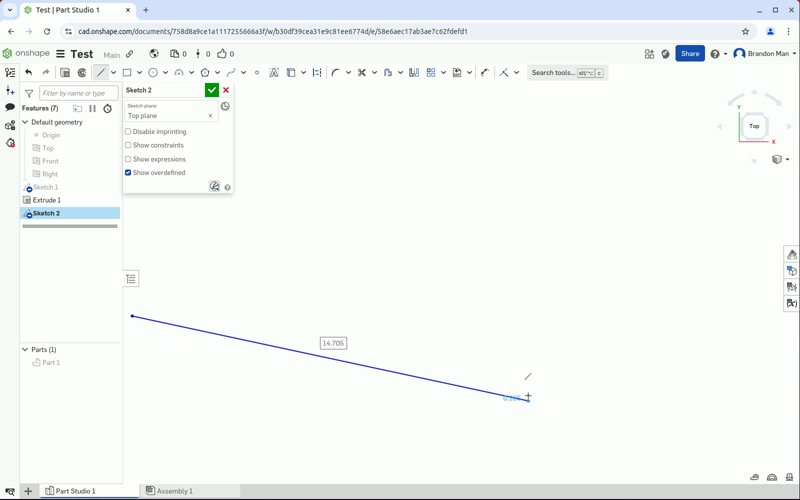
scroll(6)
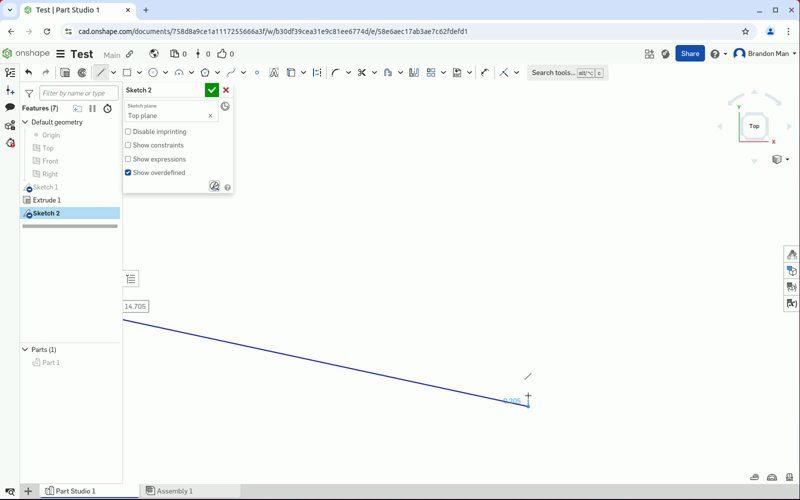
click(528, 395)
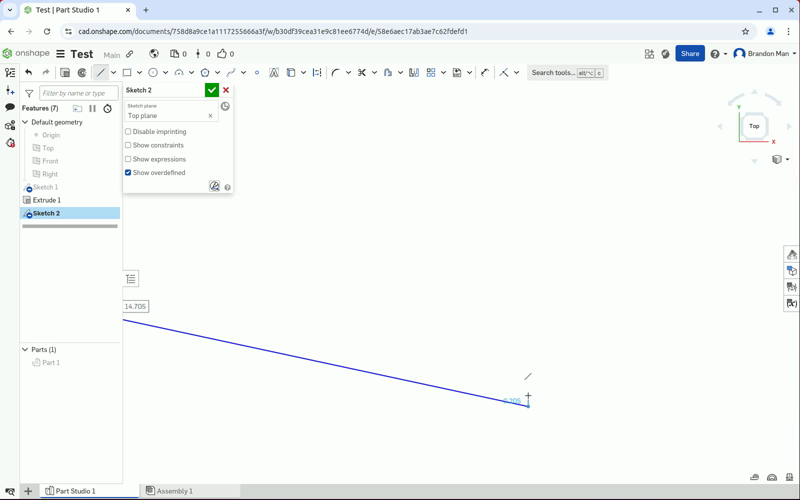
scroll(-6)
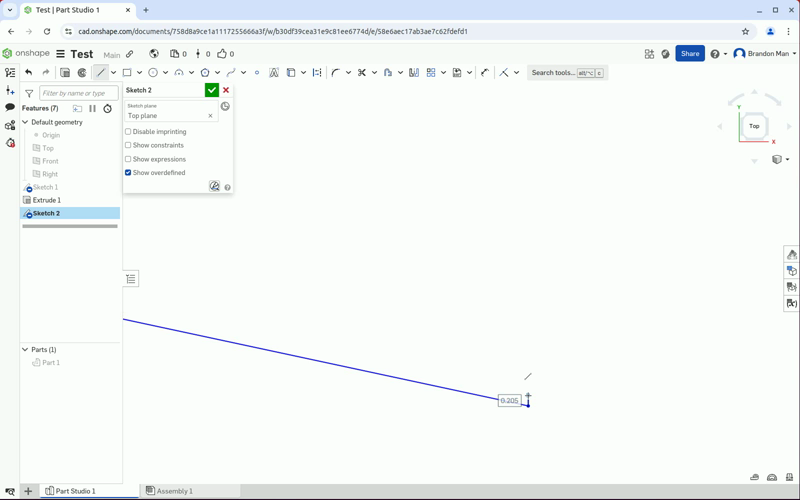
scroll(-6)
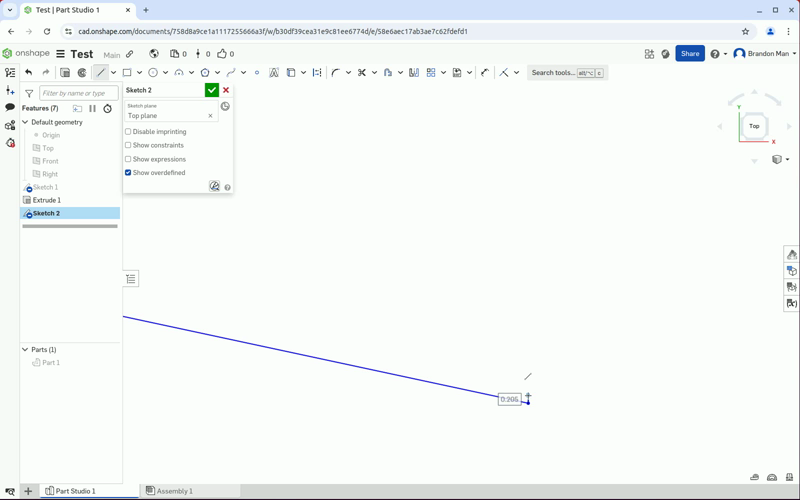
scroll(-6)
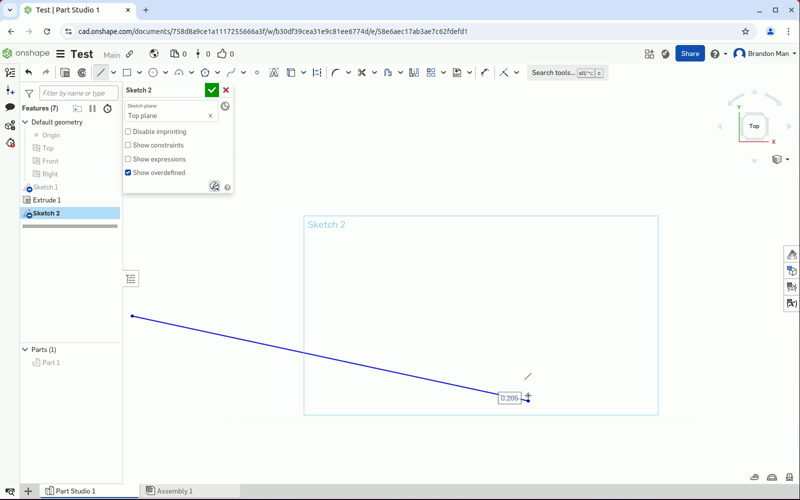
scroll(-6)
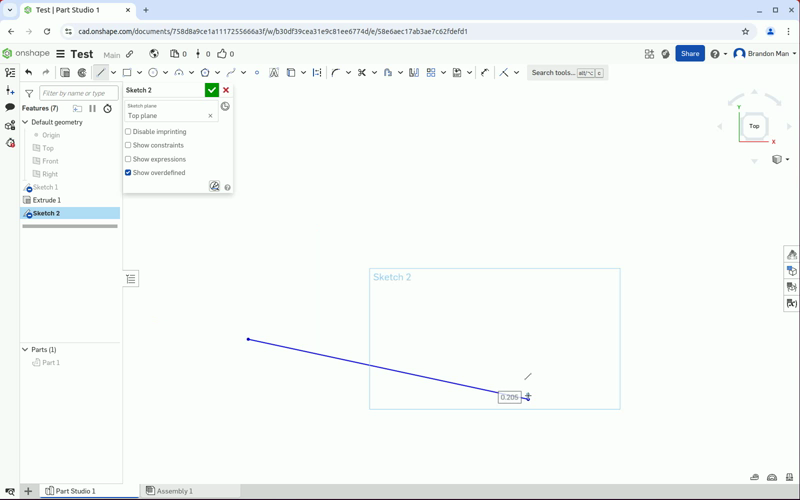
scroll(-6)
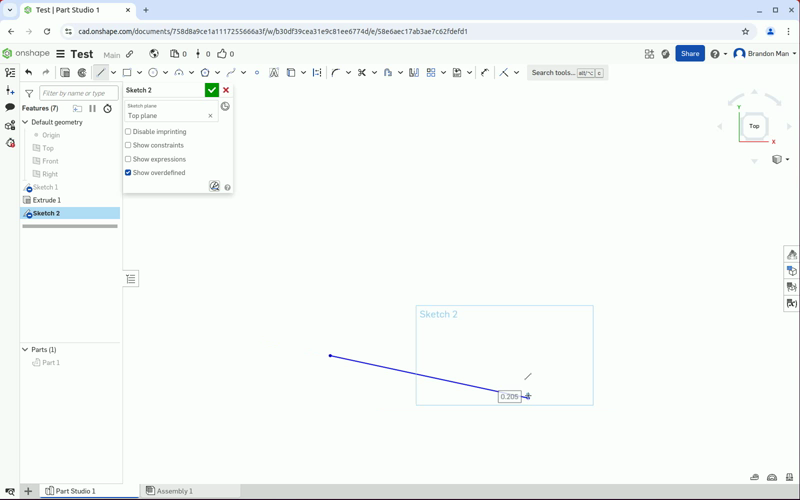
scroll(-6)
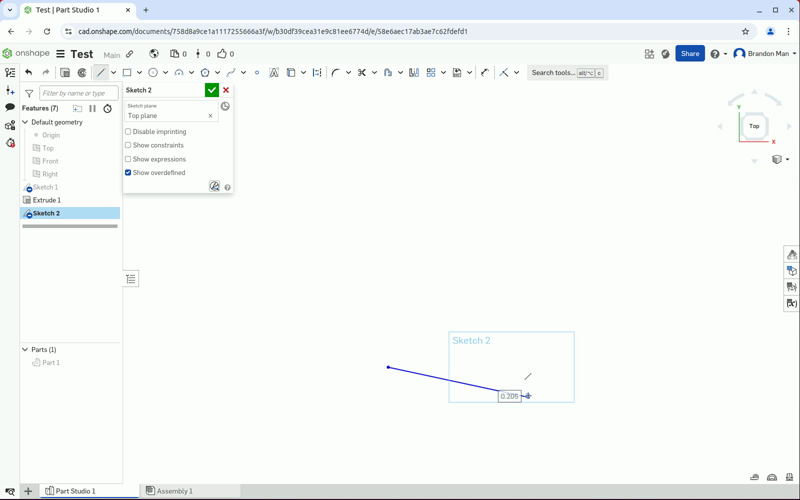
scroll(-6)
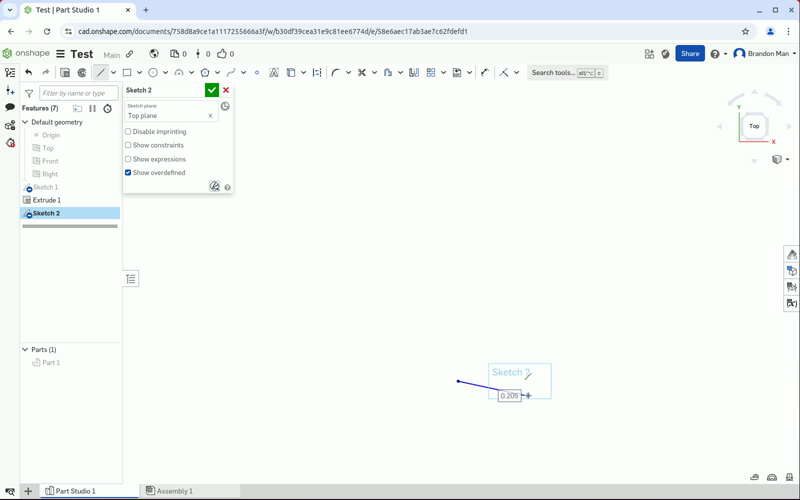
key_up(shift)
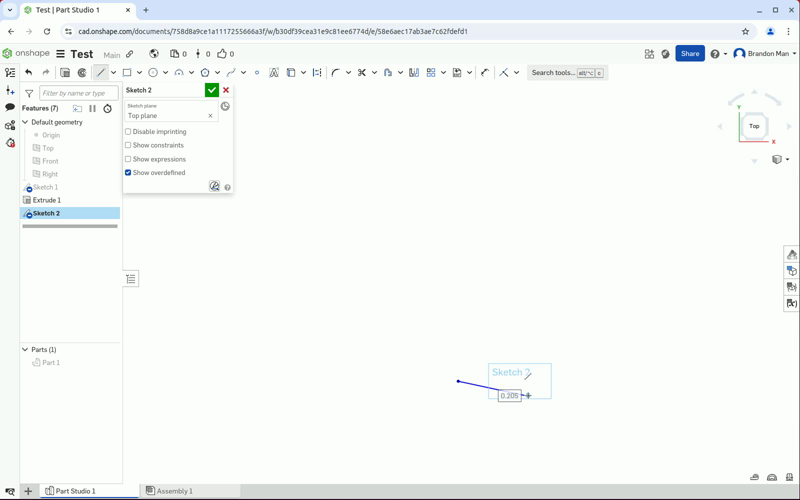
key_down(shift)
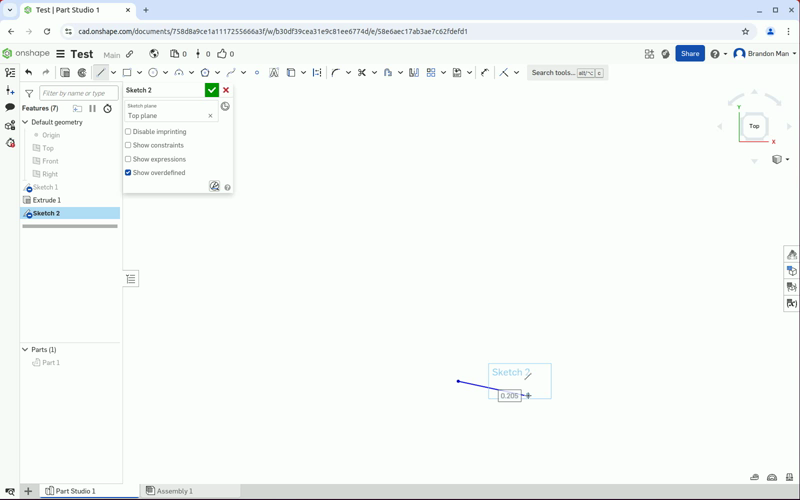
mouse_move(458, 380)
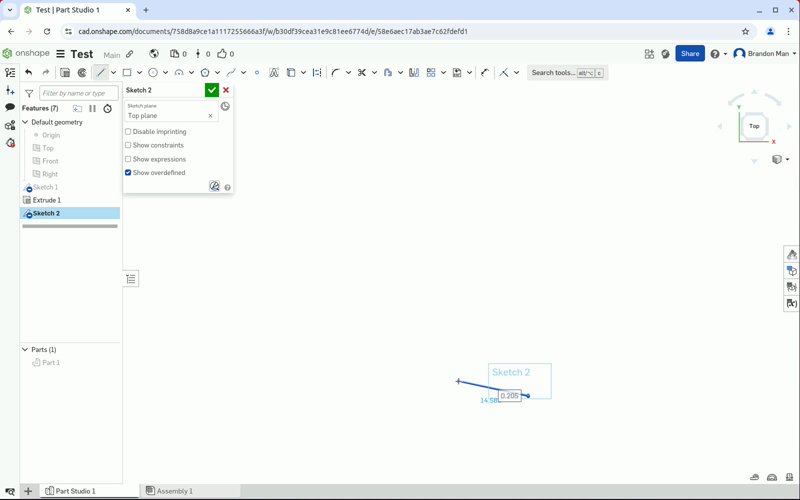
scroll(6)
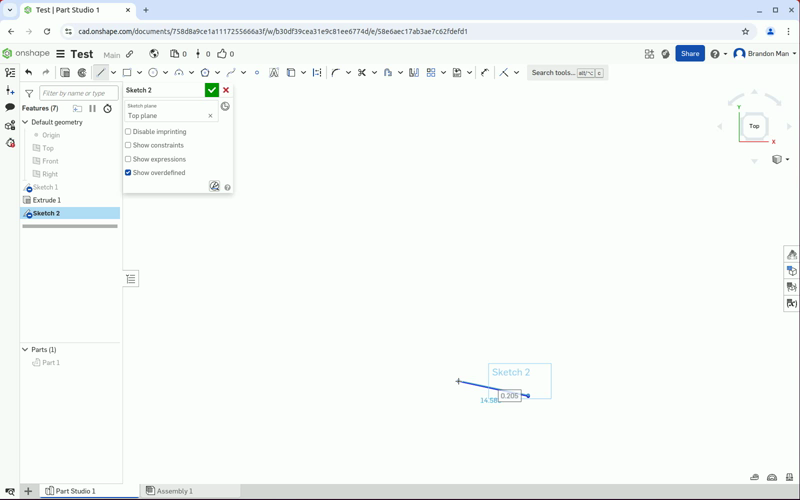
scroll(6)
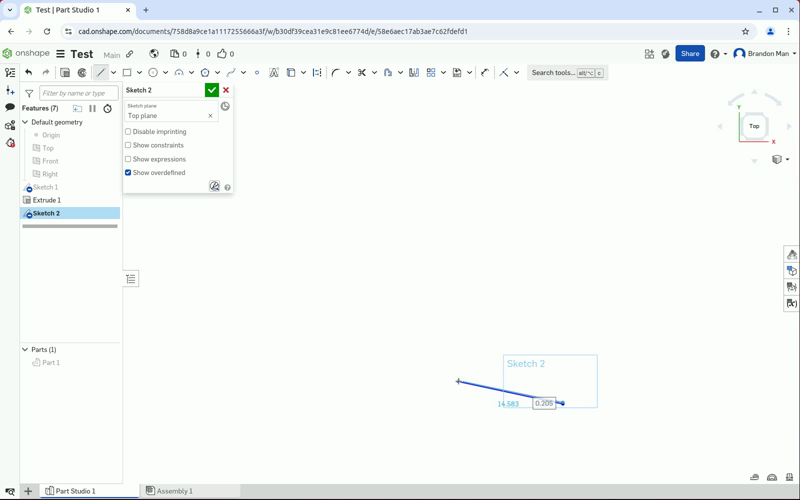
scroll(6)
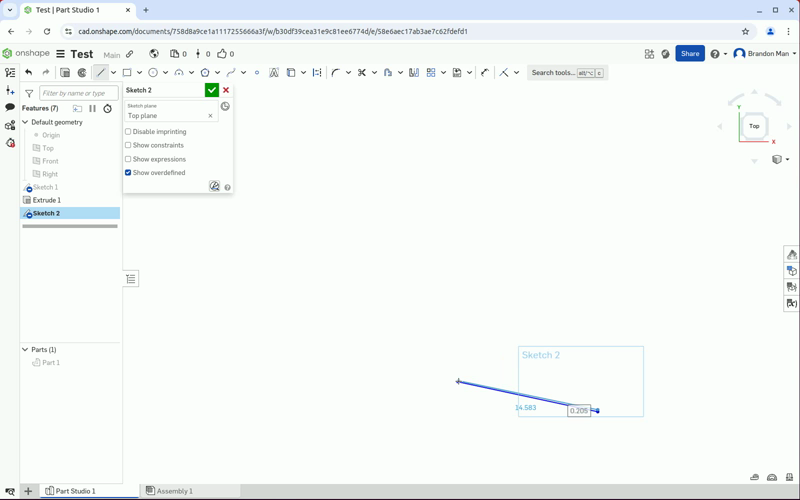
scroll(6)
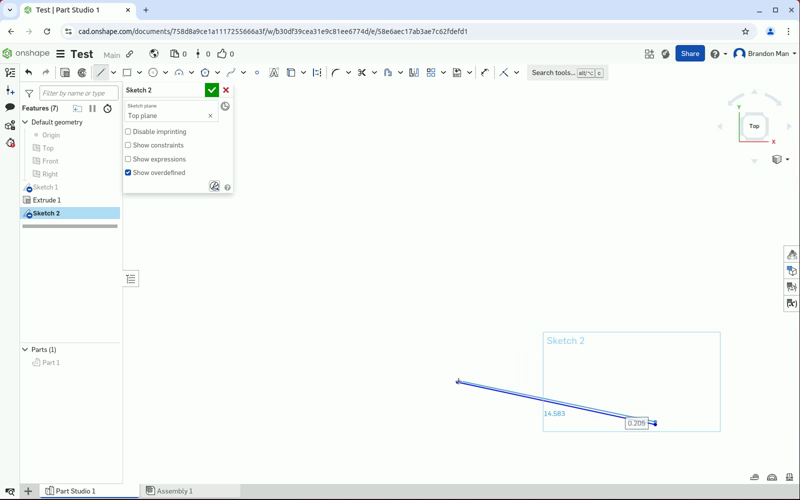
scroll(6)
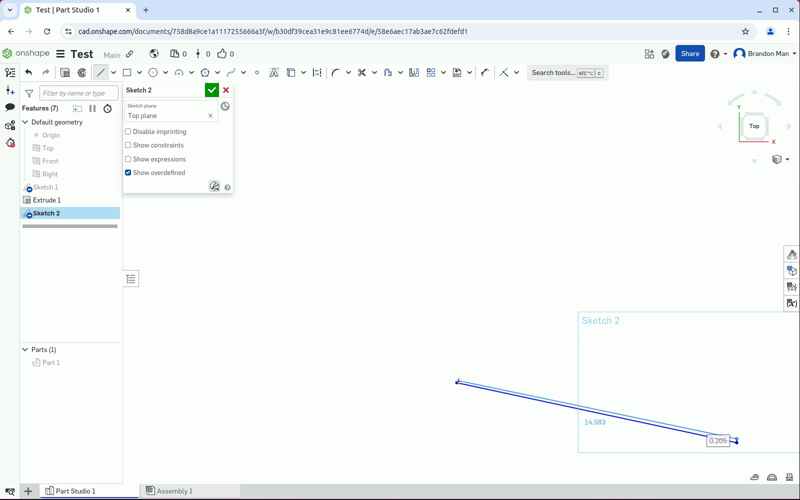
scroll(6)
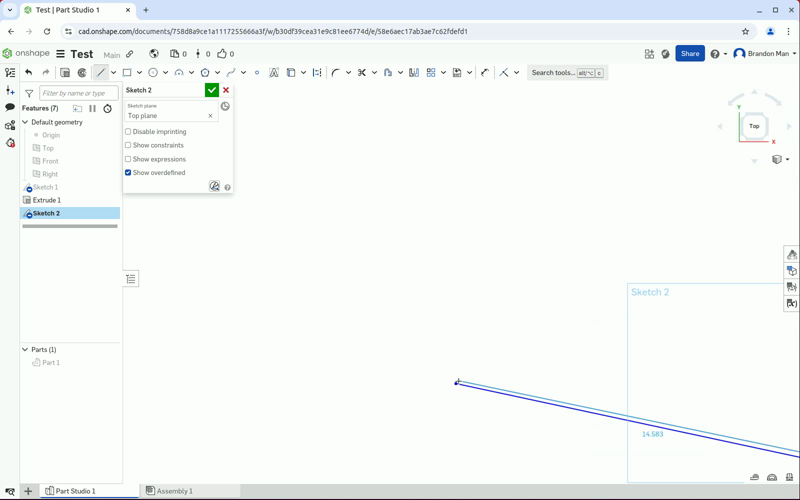
scroll(6)
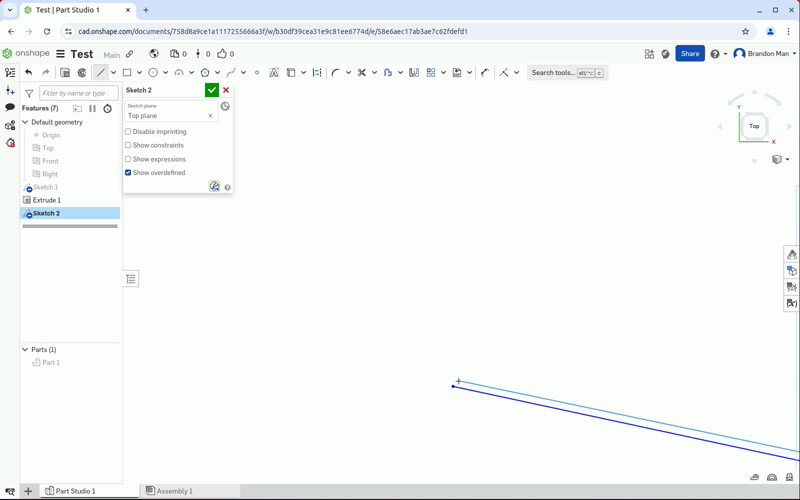
click(458, 380)
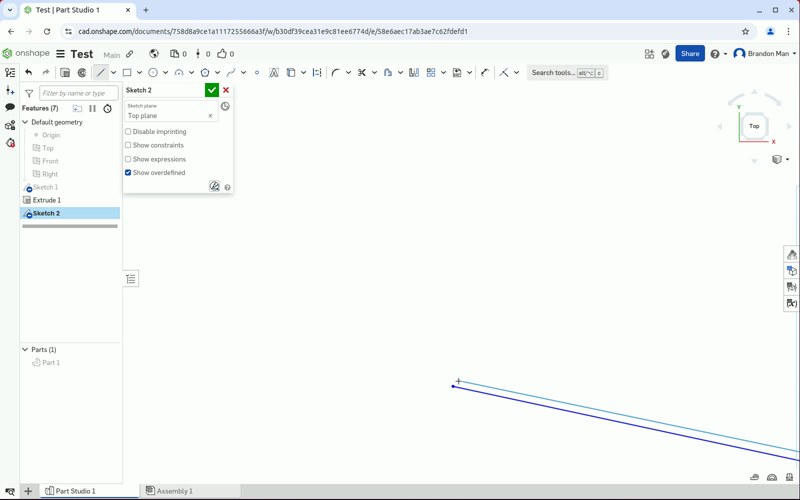
scroll(-6)
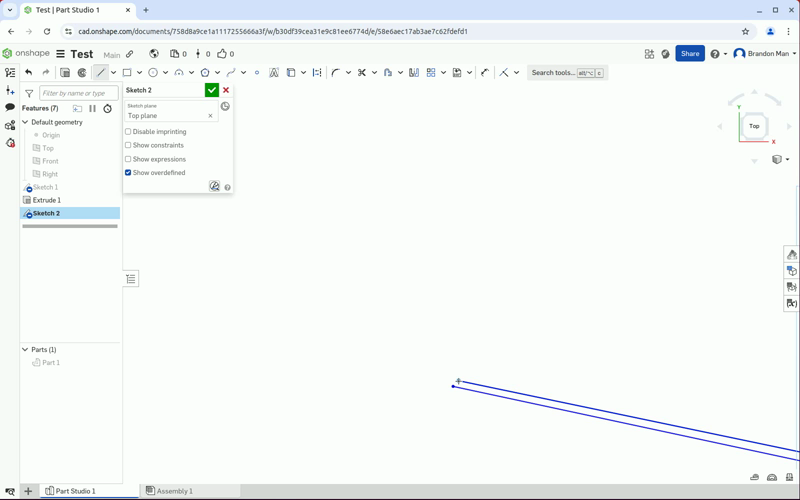
scroll(-6)
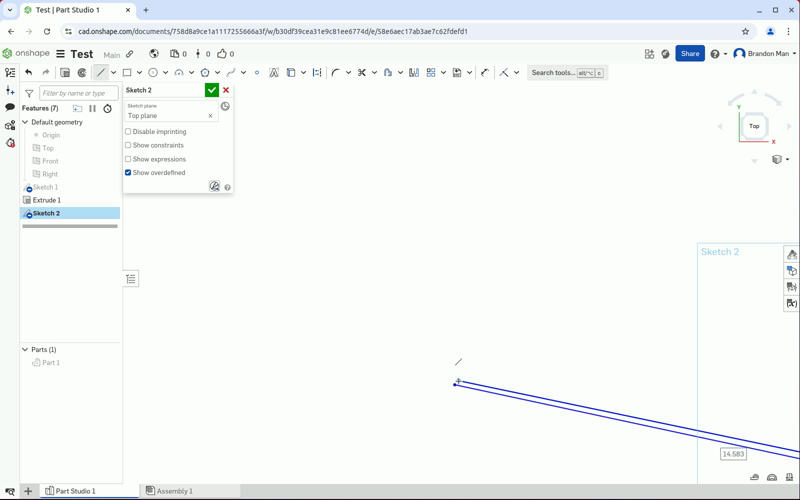
scroll(-6)
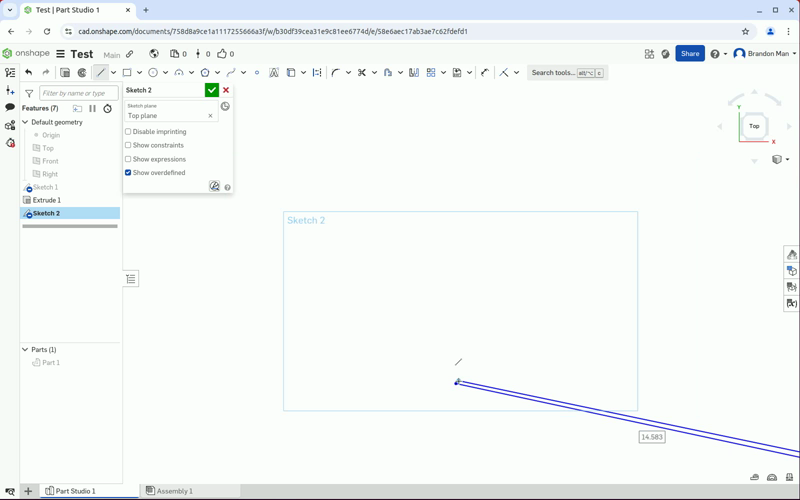
scroll(-6)
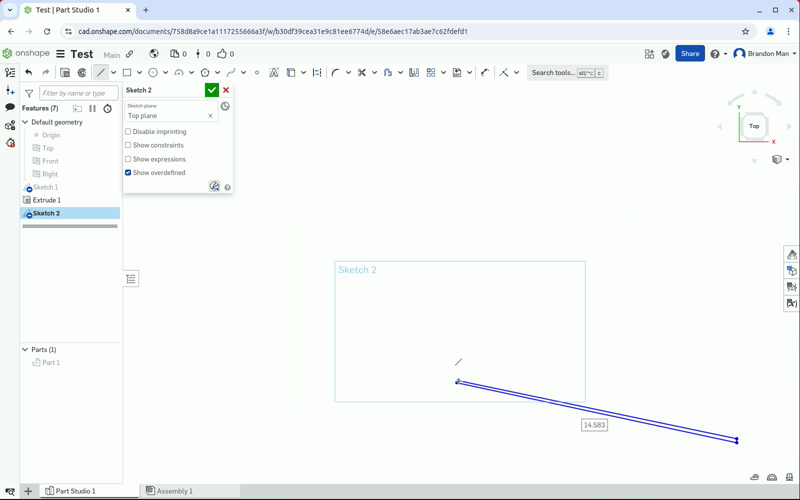
scroll(-6)
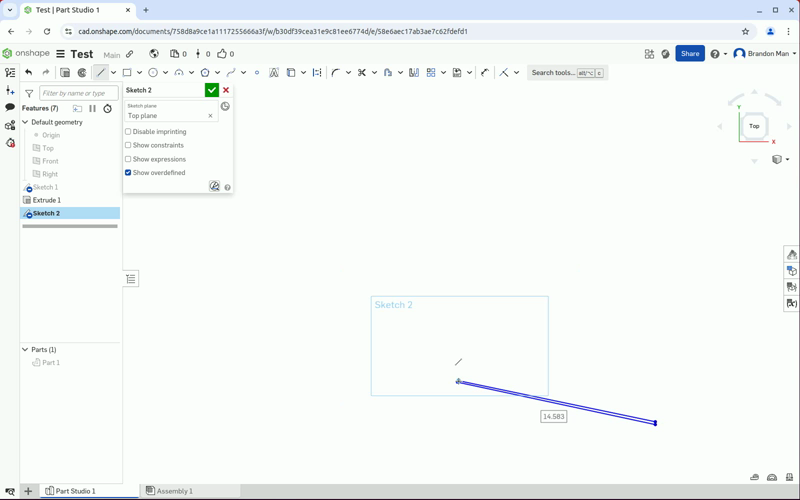
scroll(-6)
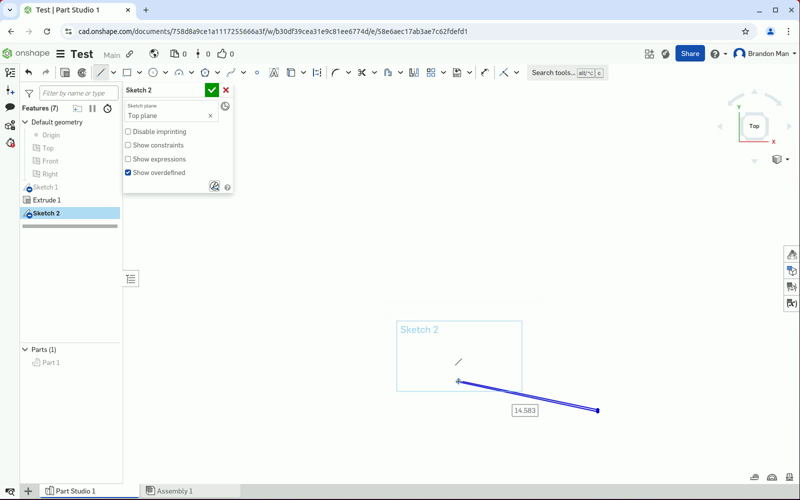
scroll(-6)
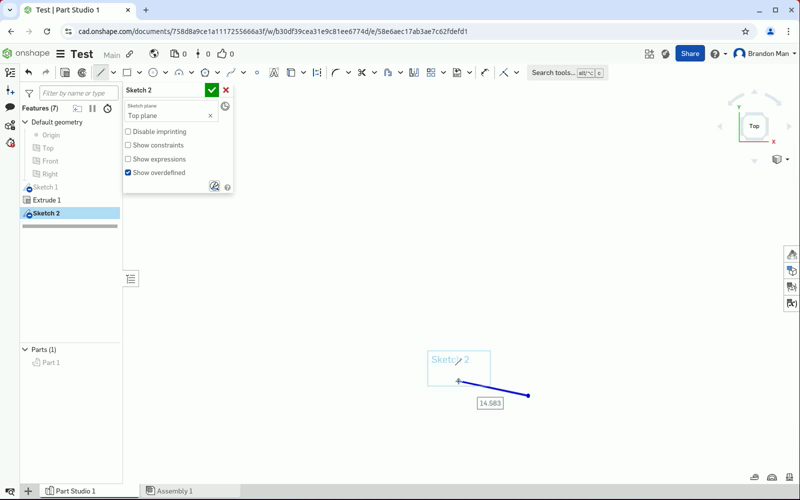
key_up(shift)
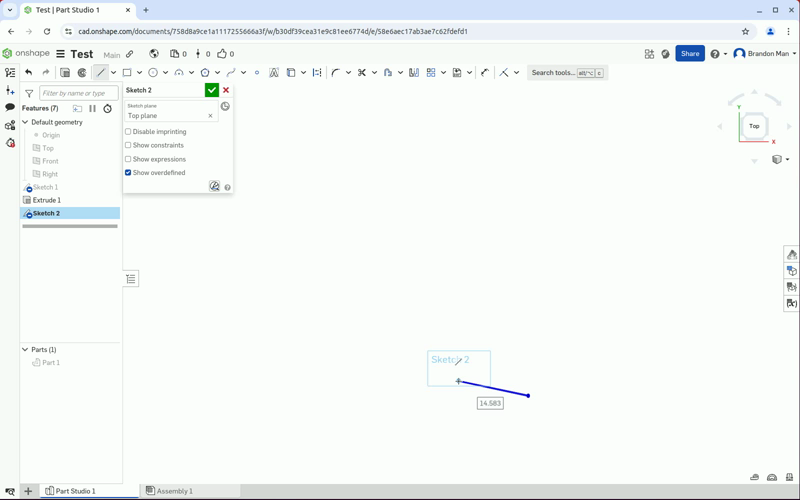
key_down(shift)
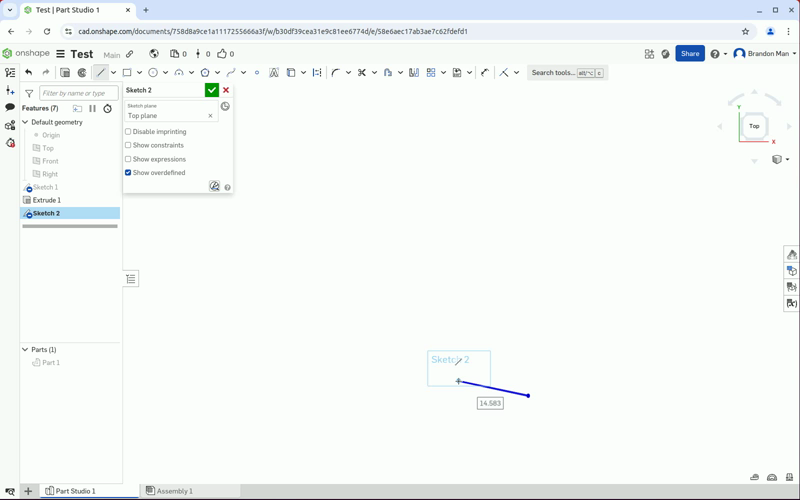
mouse_move(489, 380)
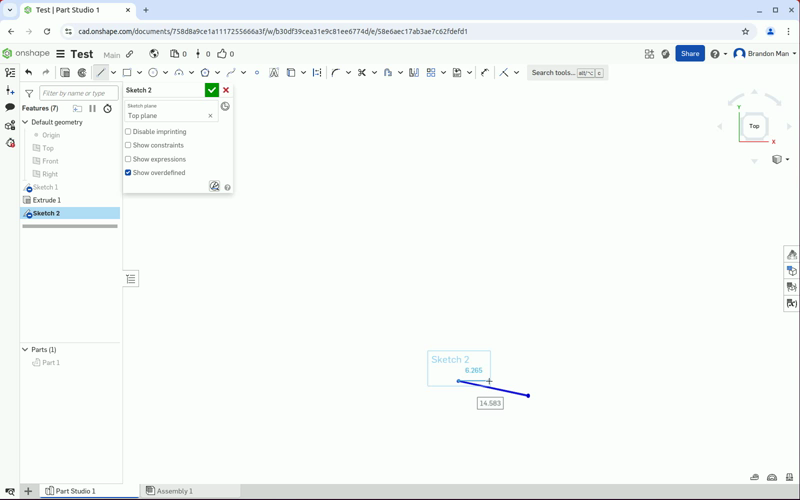
mouse_move(458, 363)
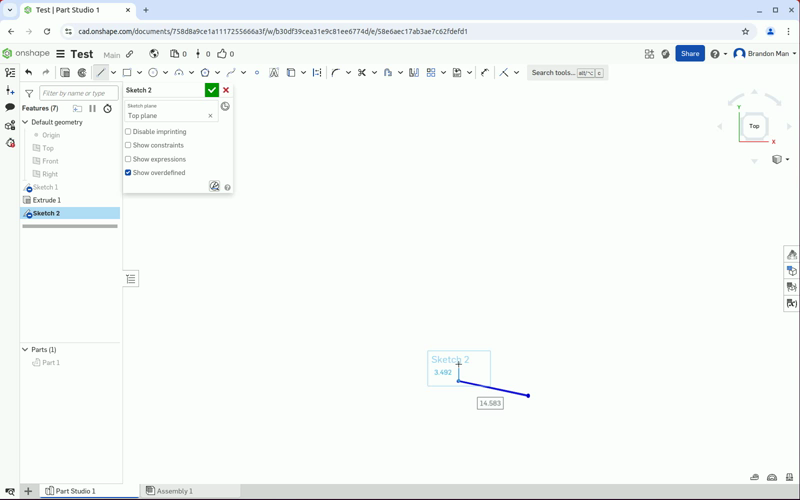
click(458, 363)
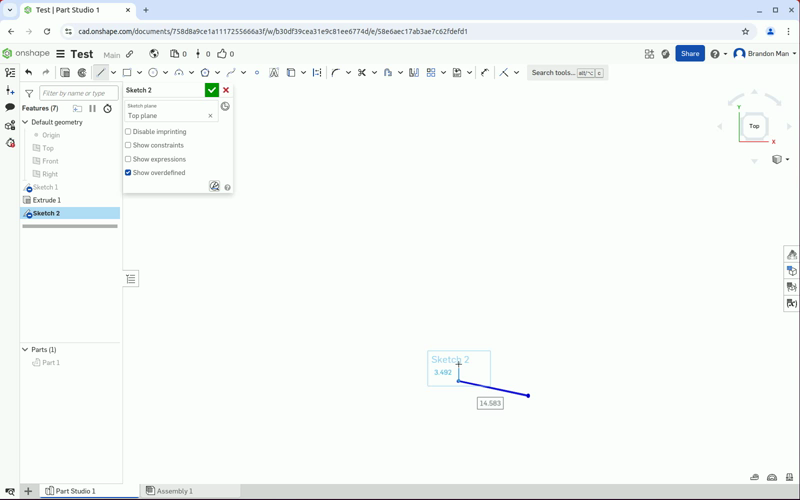
key_up(shift)
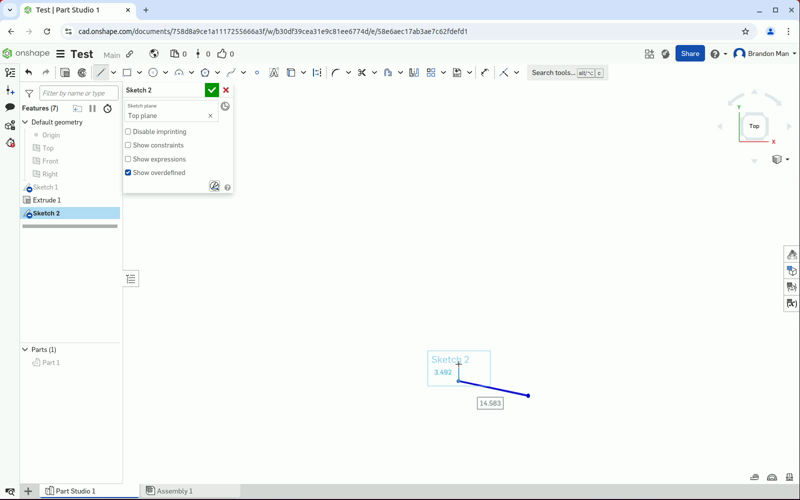
key_down(shift)
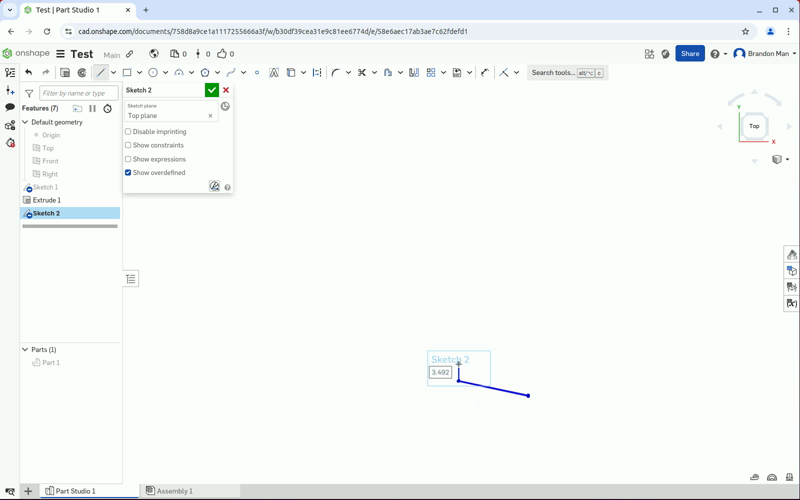
mouse_move(489, 363)
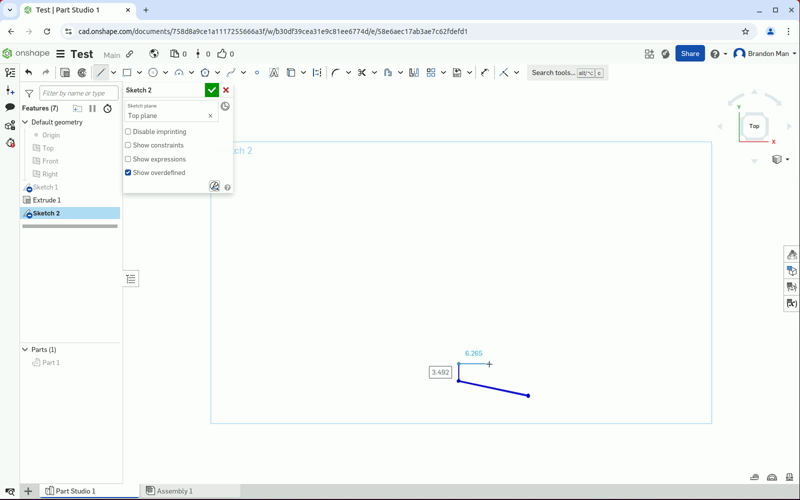
mouse_move(458, 363)
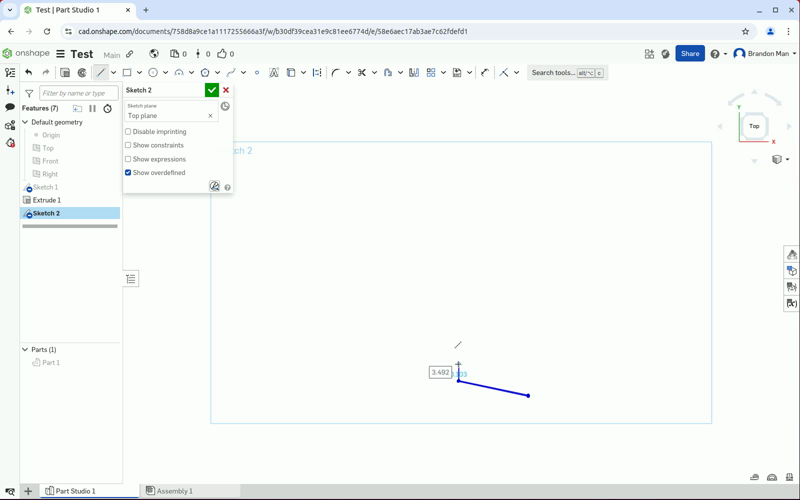
scroll(6)
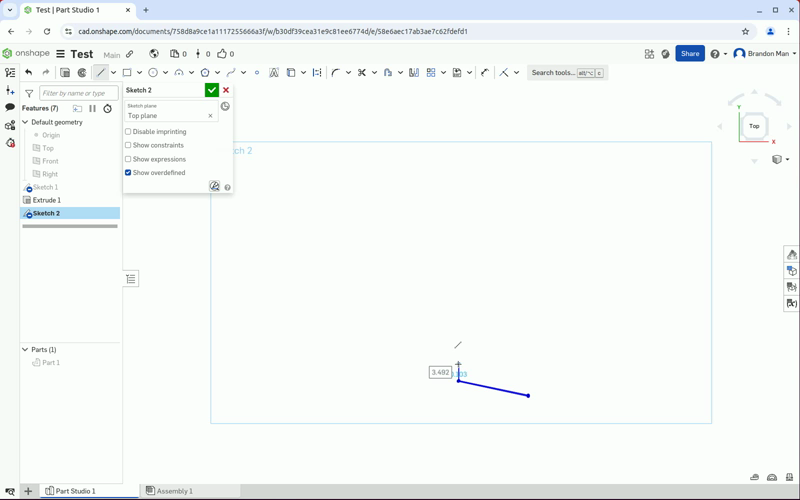
scroll(6)
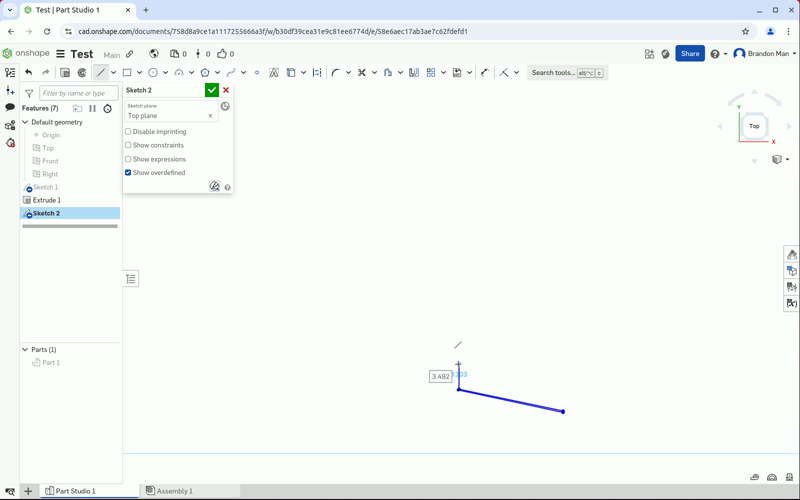
scroll(6)
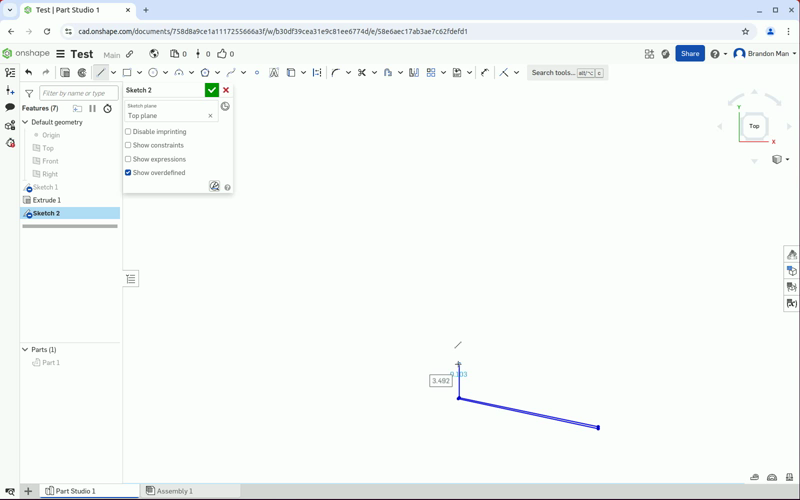
scroll(6)
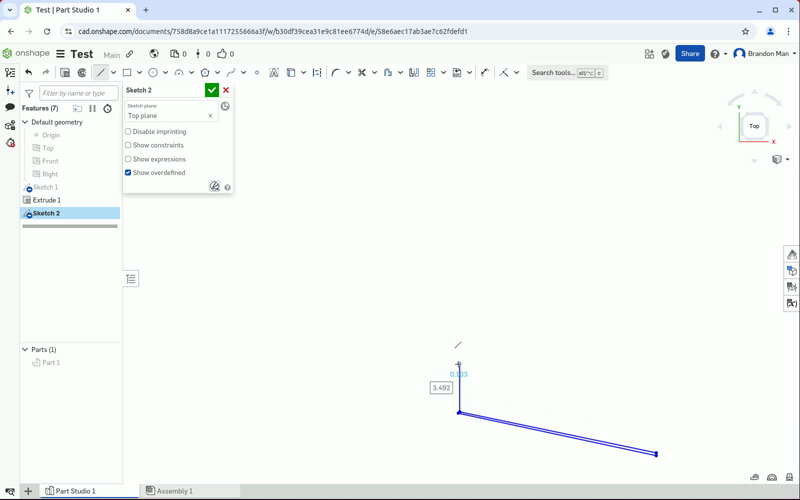
scroll(6)
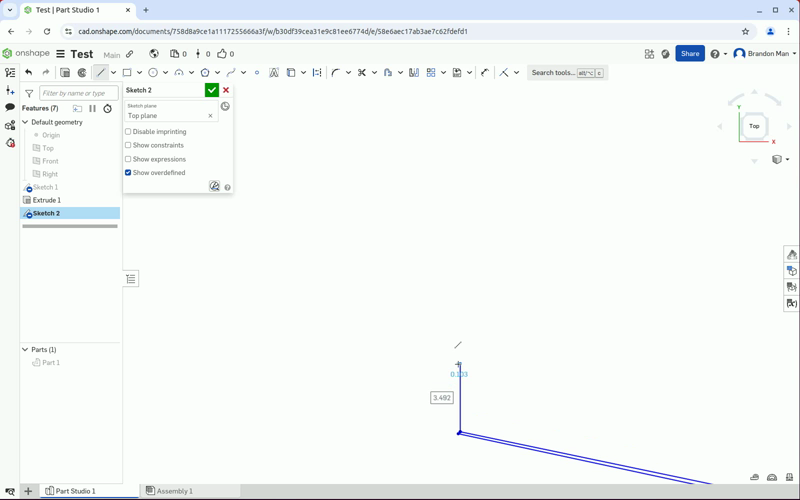
scroll(6)
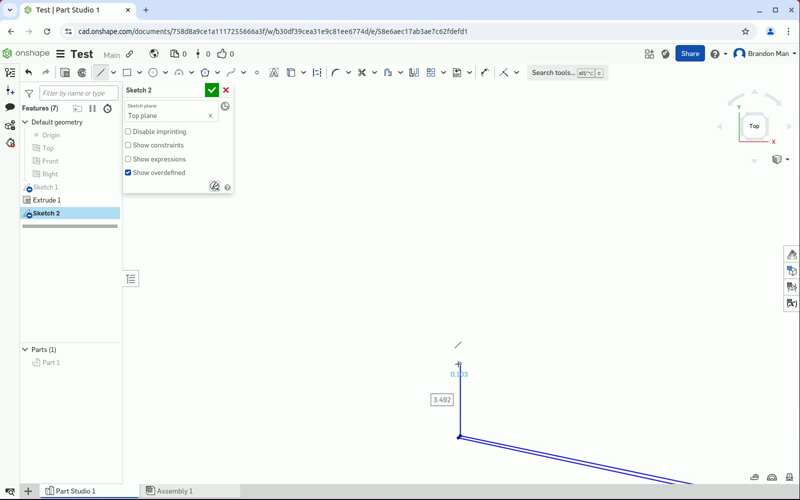
scroll(6)
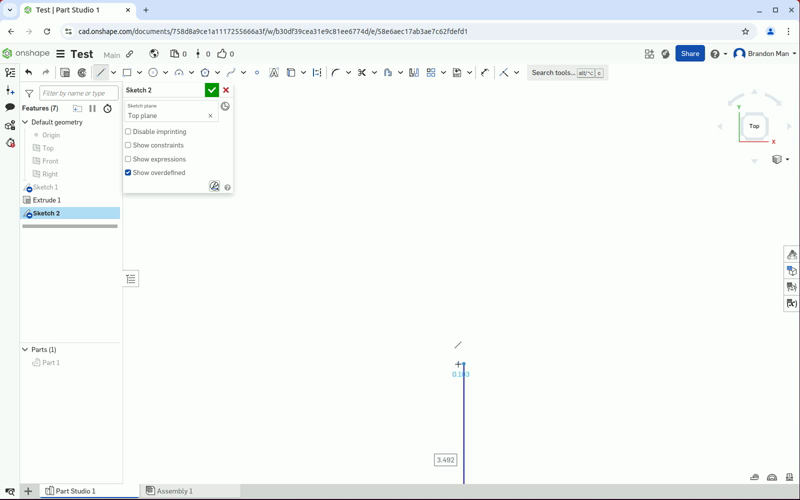
click(458, 363)
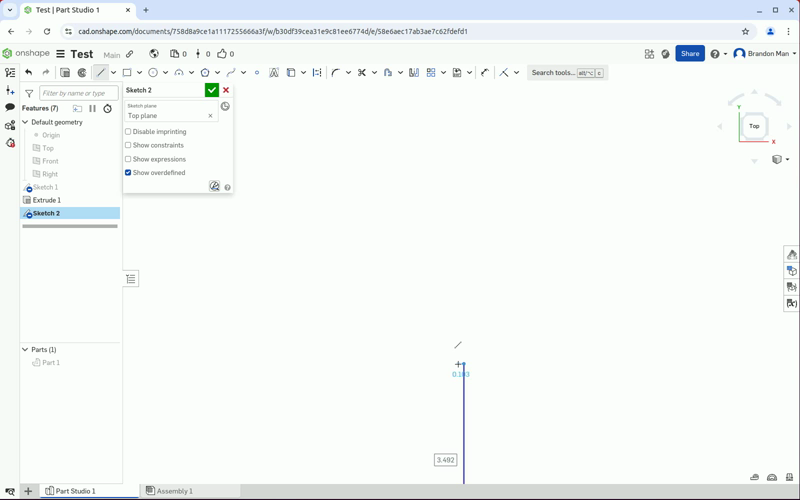
scroll(-6)
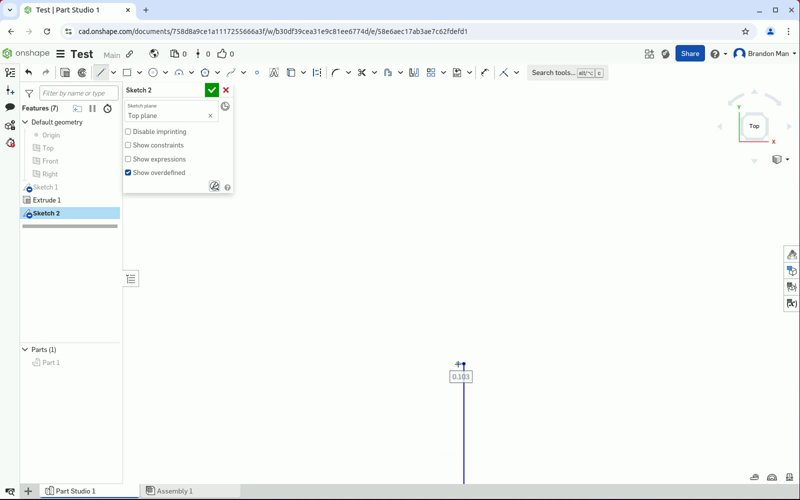
scroll(-6)
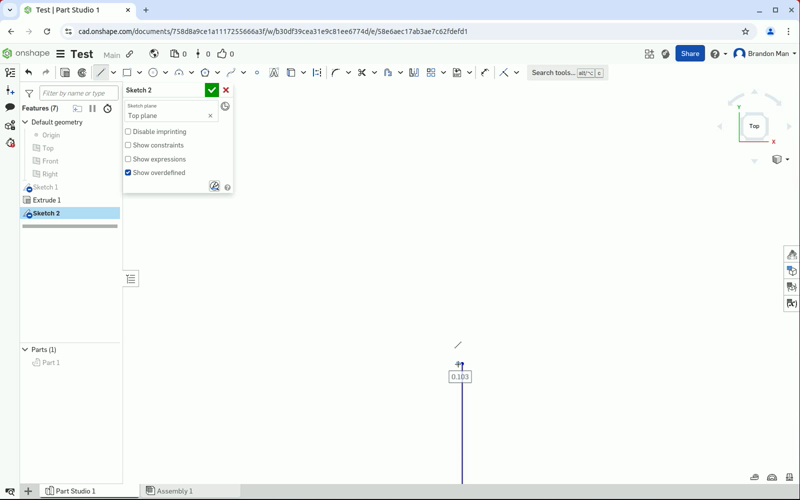
scroll(-6)
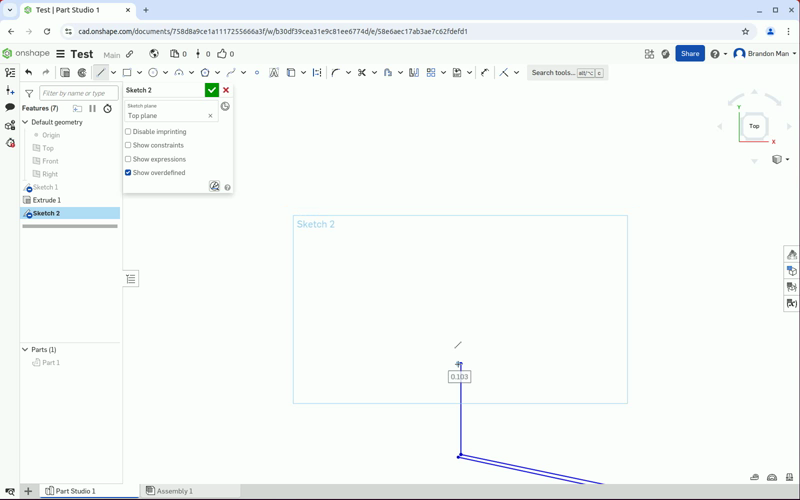
scroll(-6)
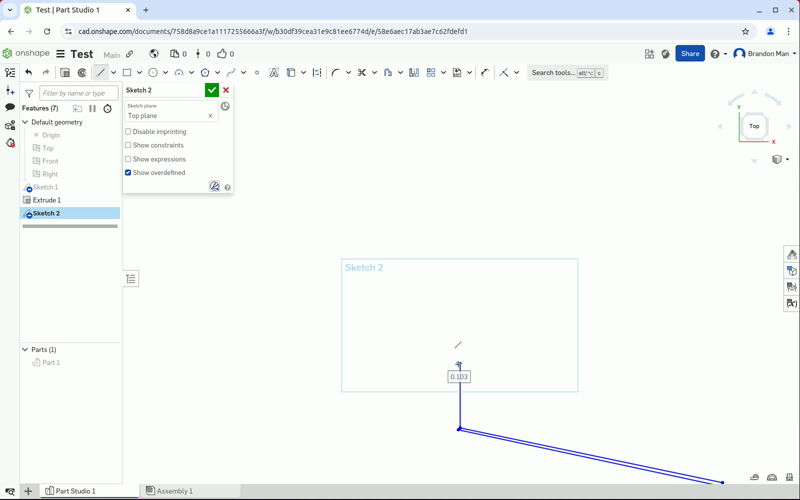
scroll(-6)
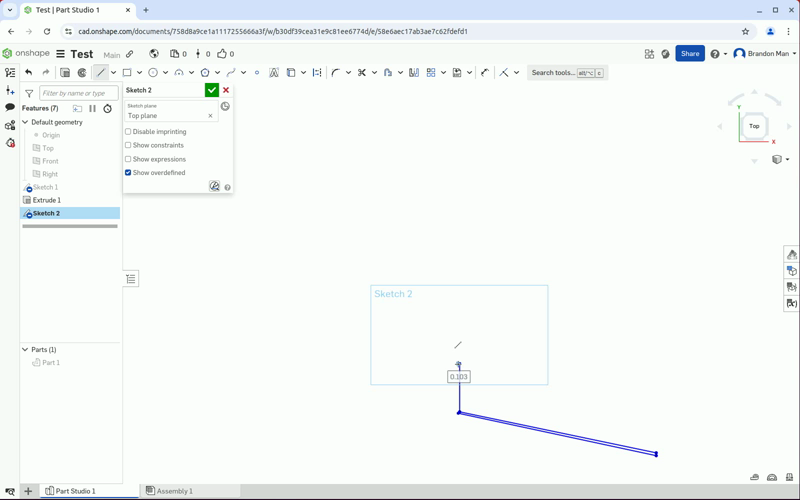
scroll(-6)
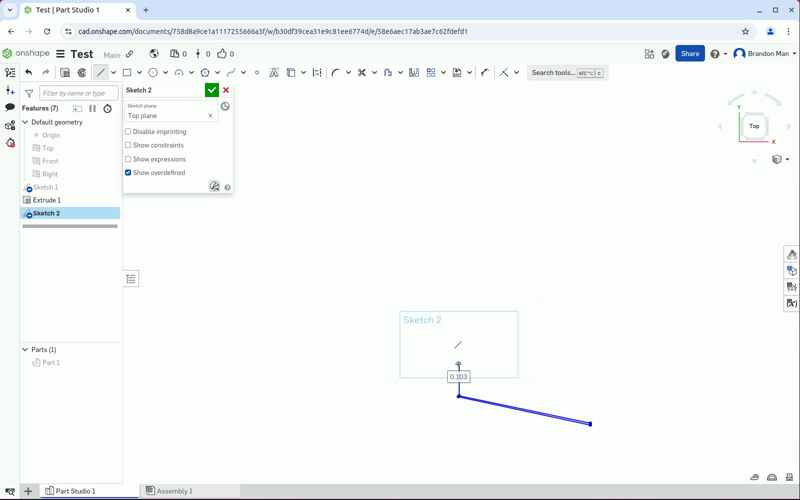
scroll(-6)
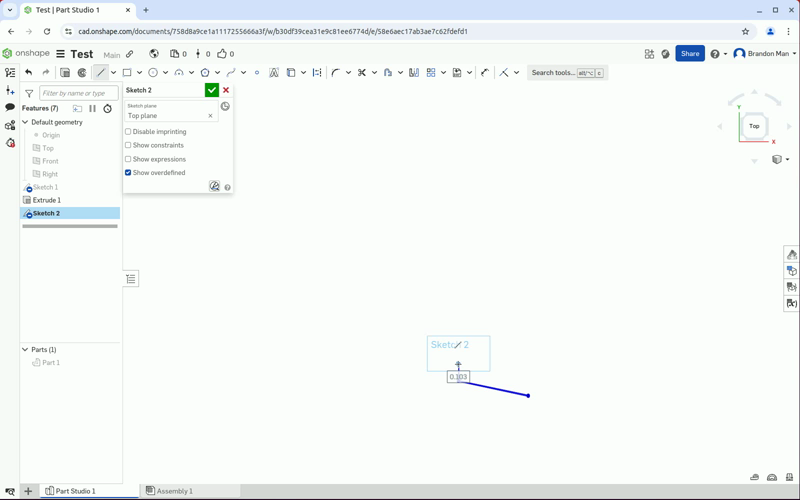
key_up(shift)
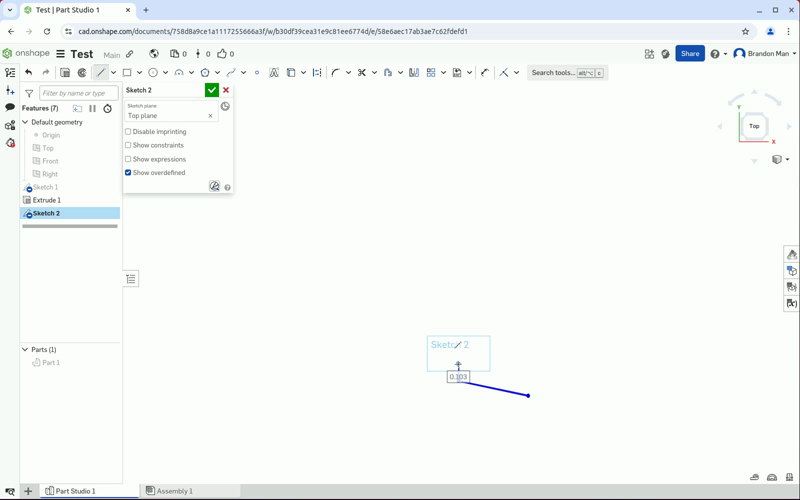
mouse_move(488, 363)
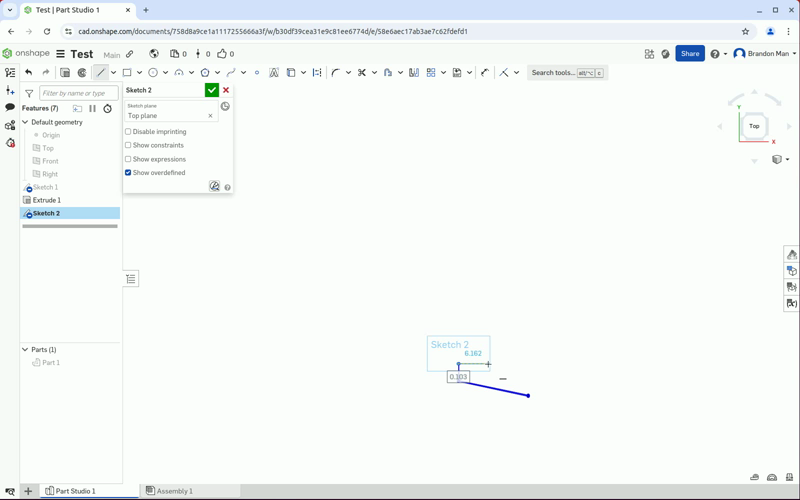
key_down(shift)
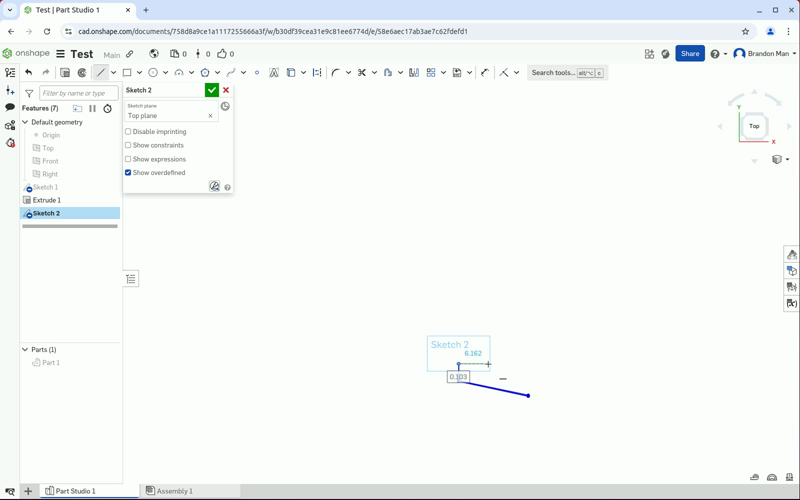
mouse_move(458, 381)
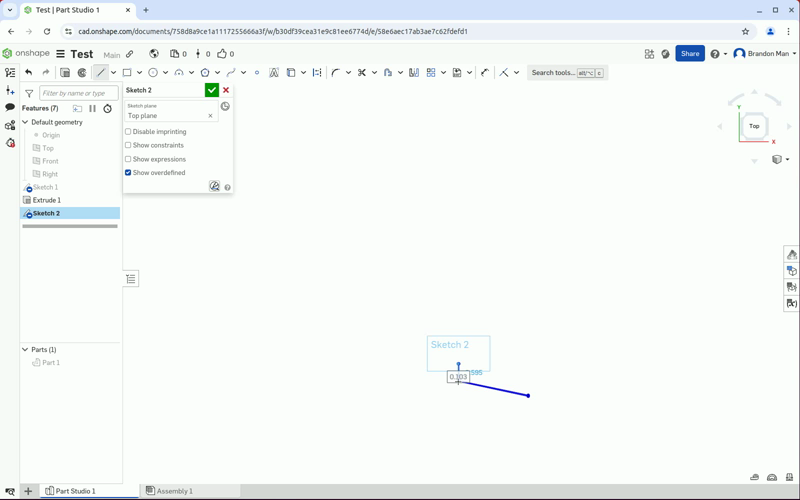
scroll(6)
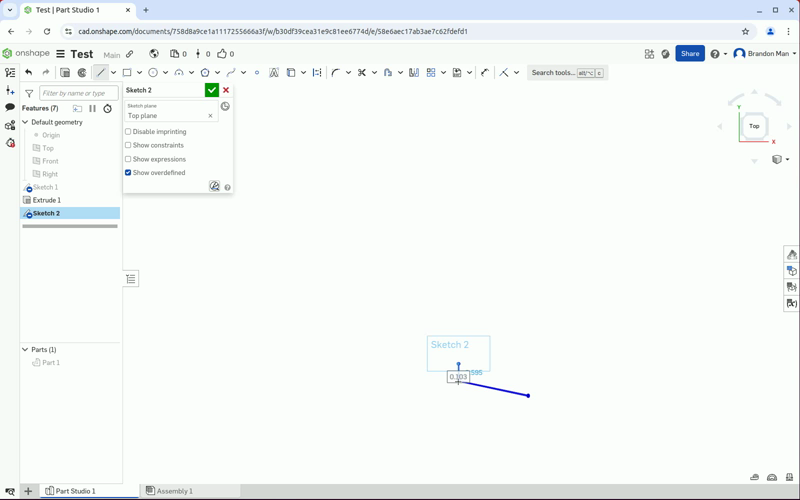
scroll(6)
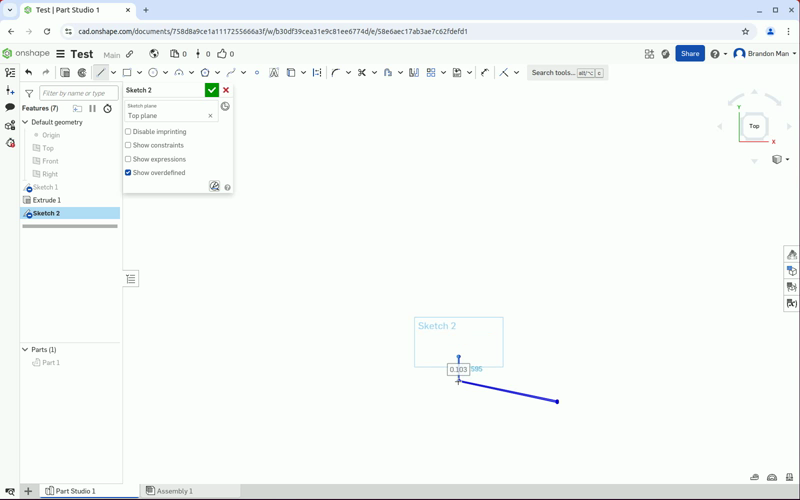
scroll(6)
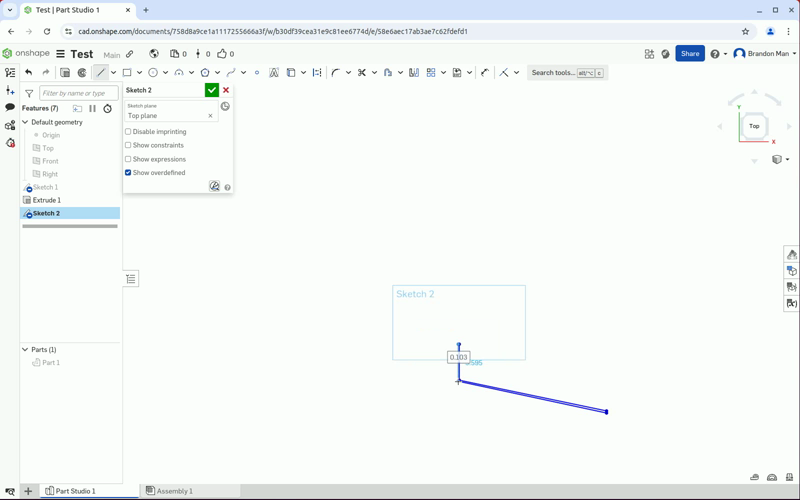
scroll(6)
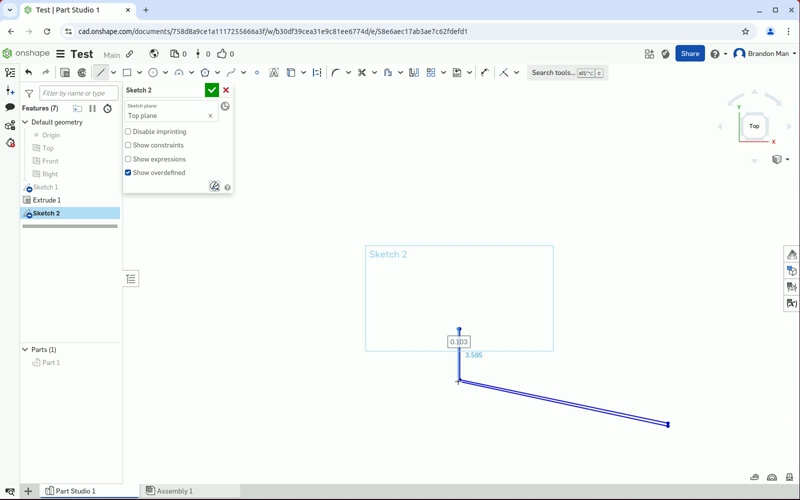
scroll(6)
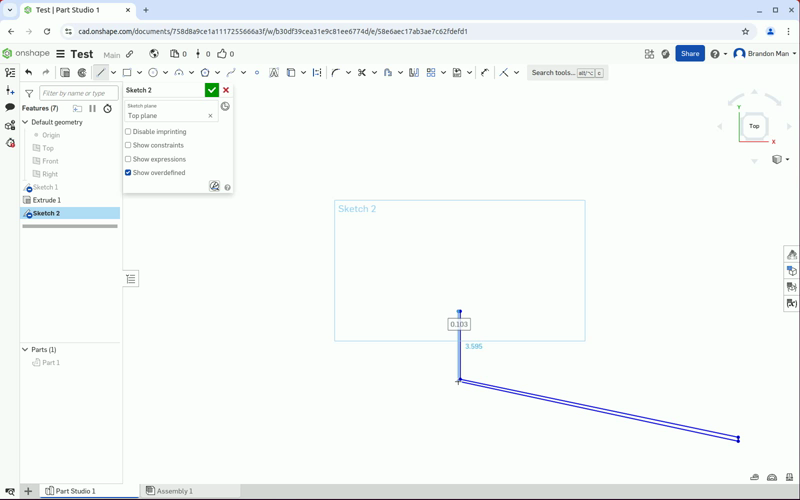
scroll(6)
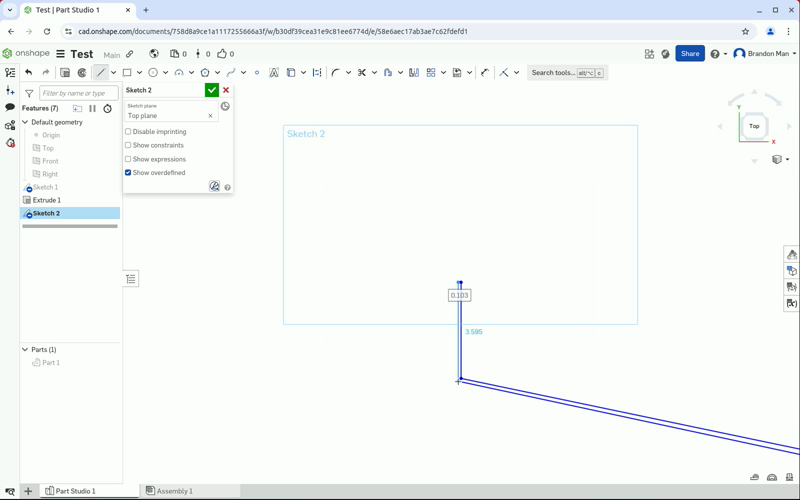
scroll(6)
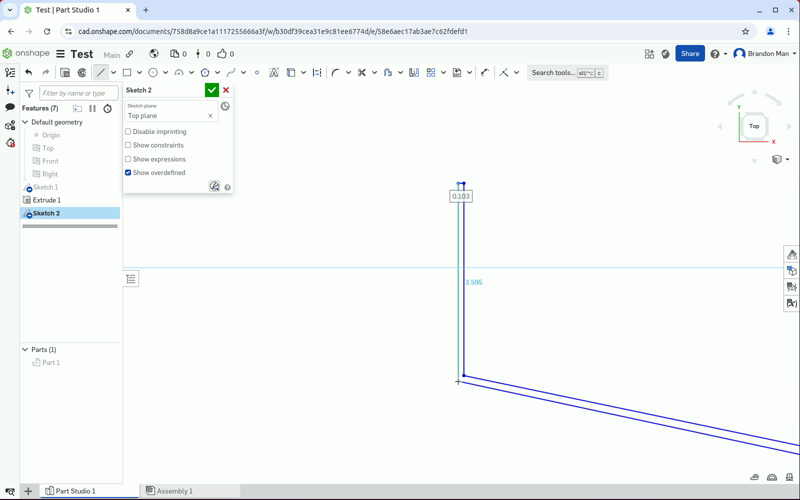
key_up(shift)
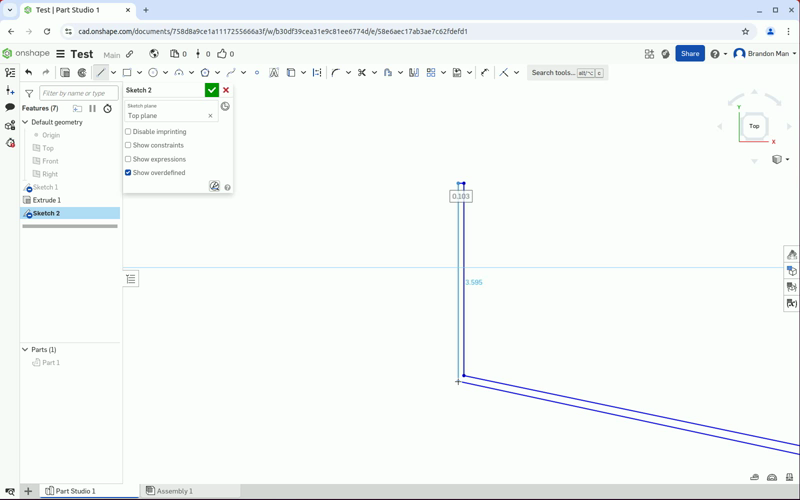
click(458, 381)
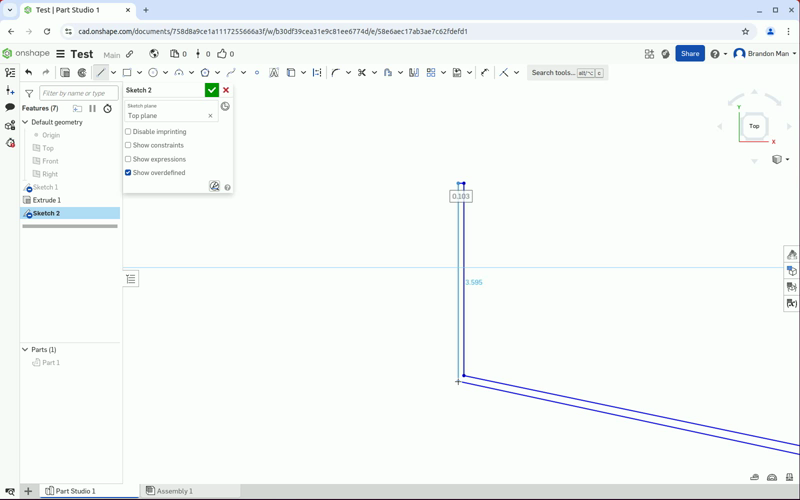
scroll(-6)
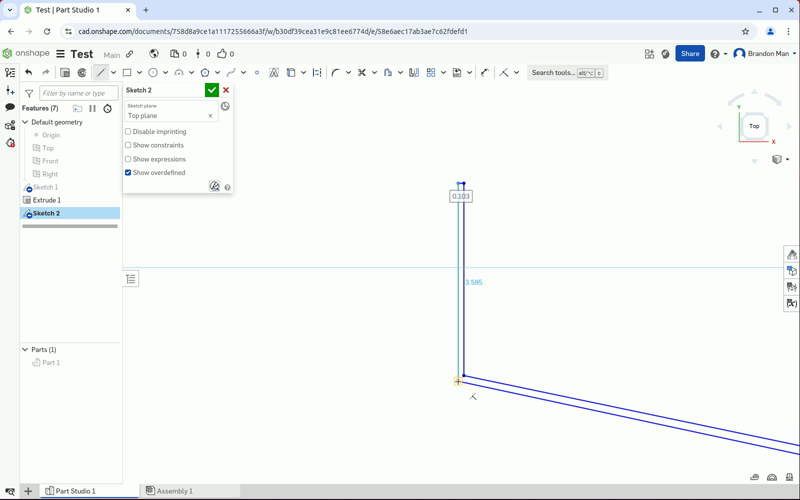
scroll(-6)
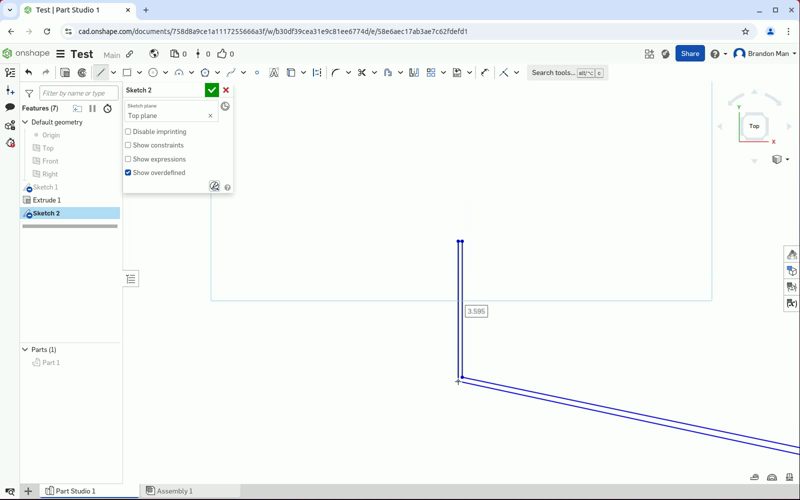
scroll(-6)
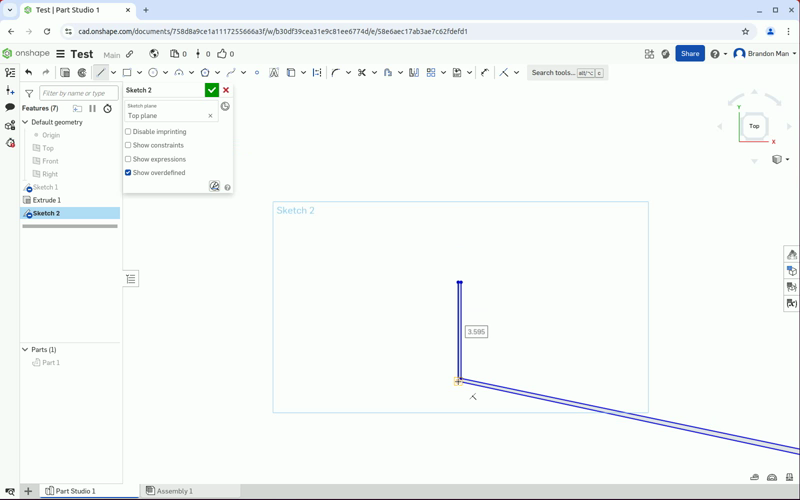
scroll(-6)
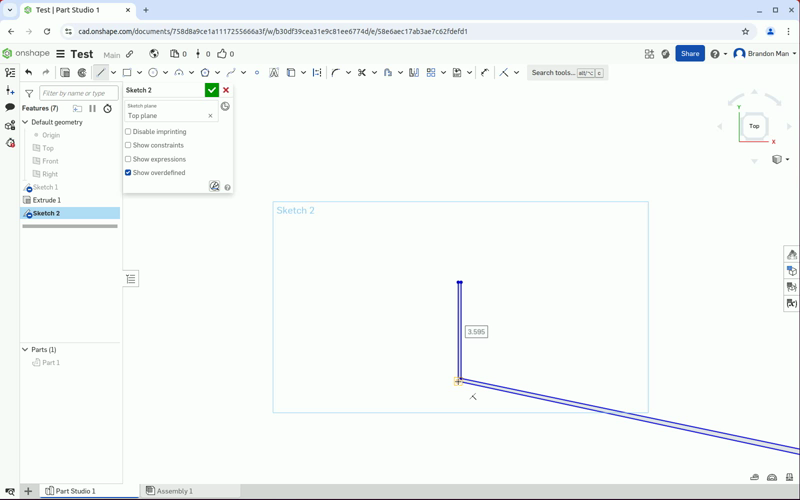
scroll(-6)
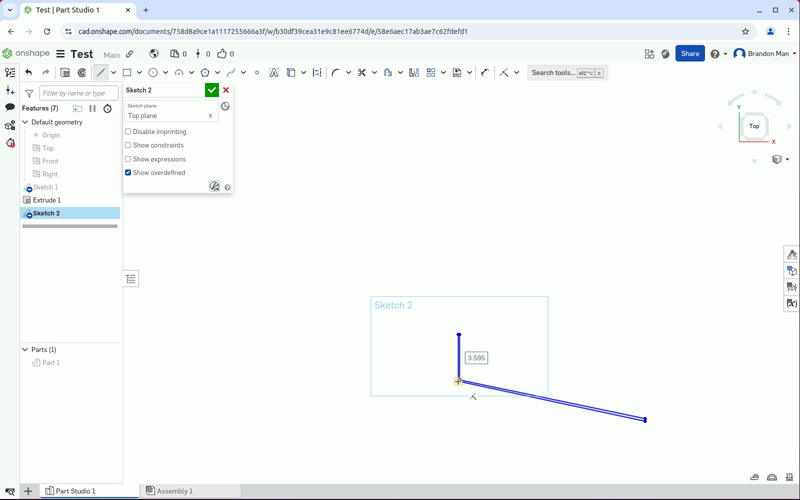
scroll(-6)
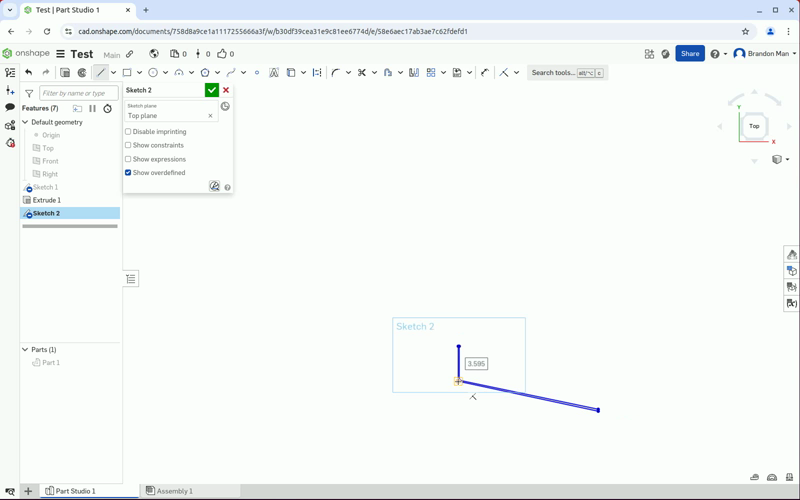
scroll(-6)
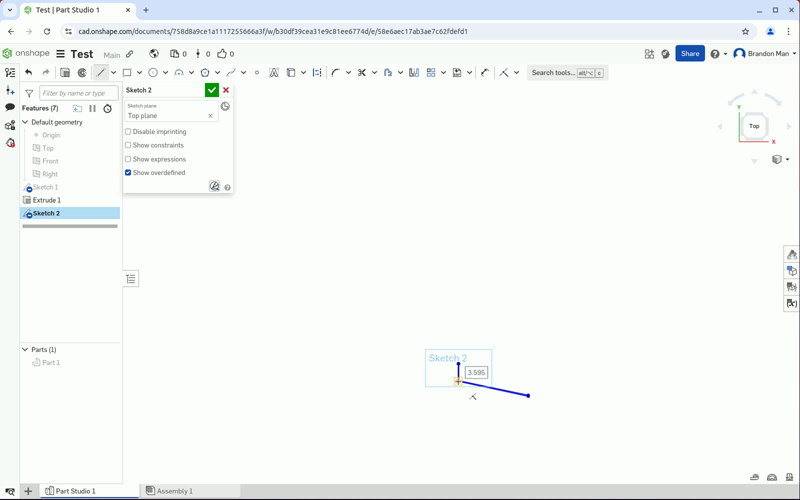
key(esc)
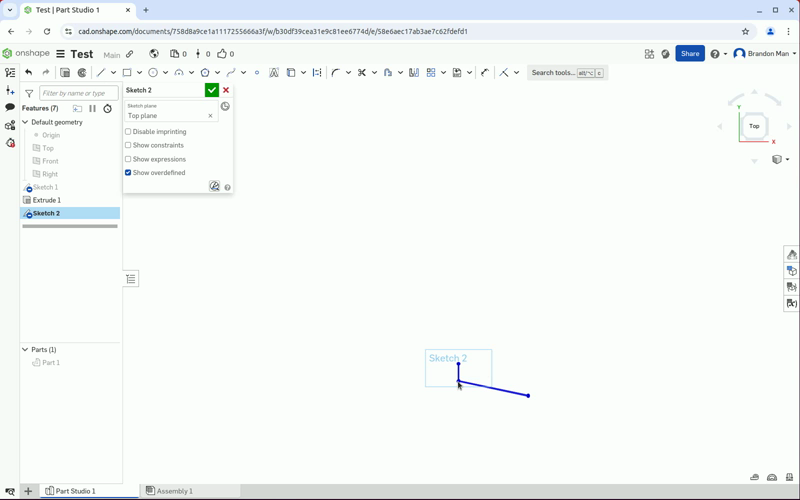
mouse_move(522, 394)
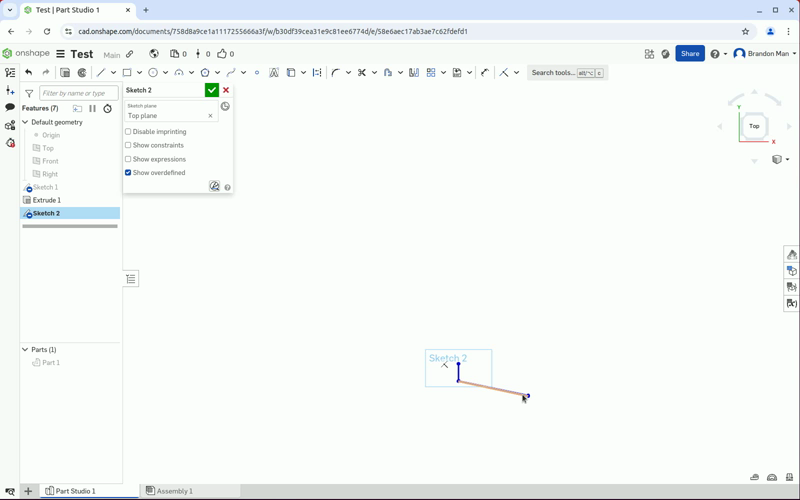
scroll(6)
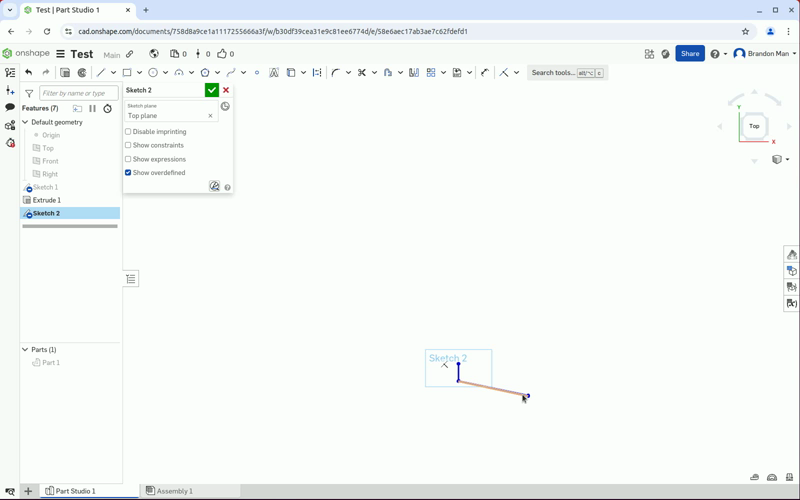
scroll(6)
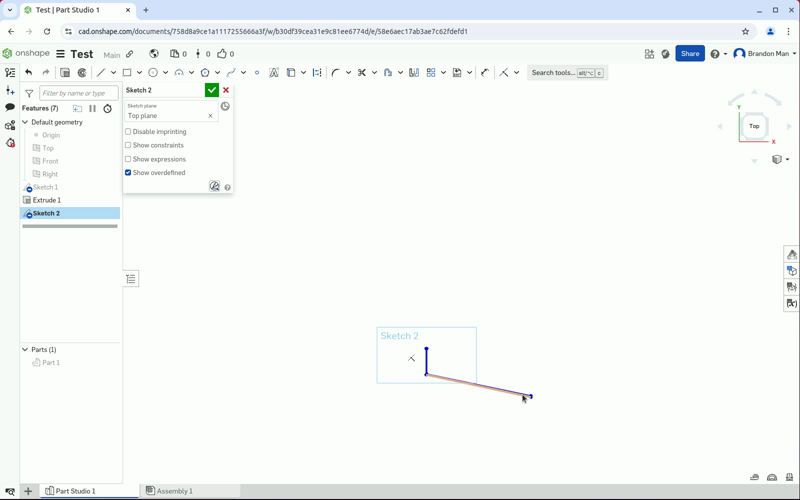
scroll(6)
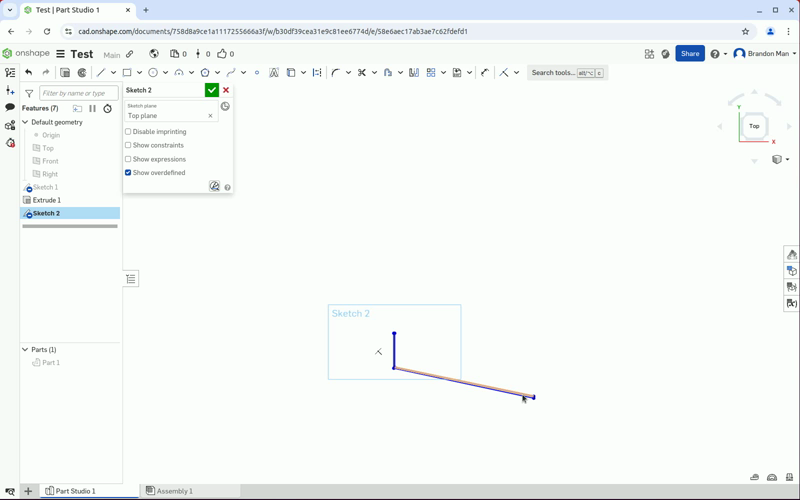
scroll(6)
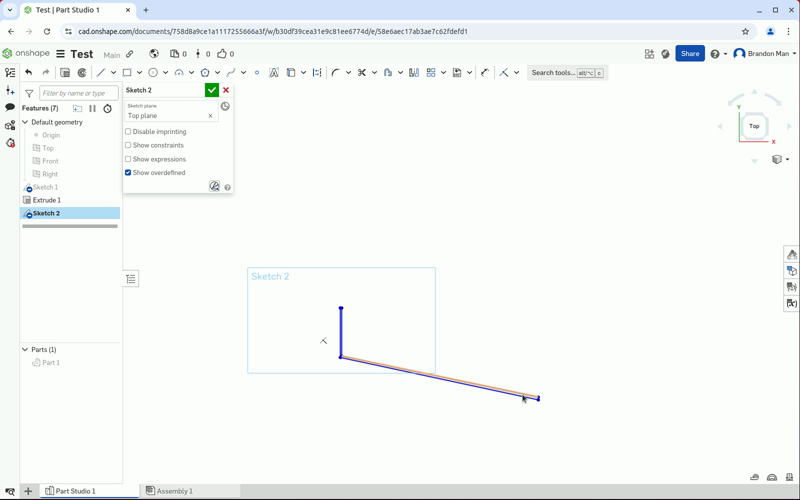
scroll(6)
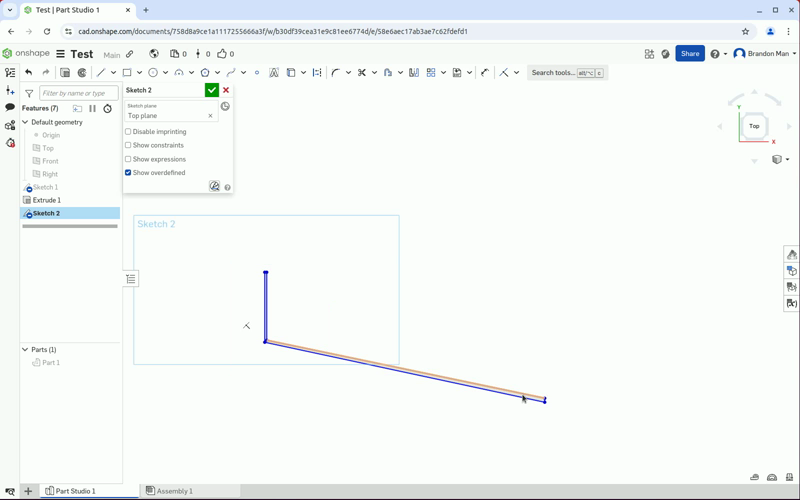
scroll(6)
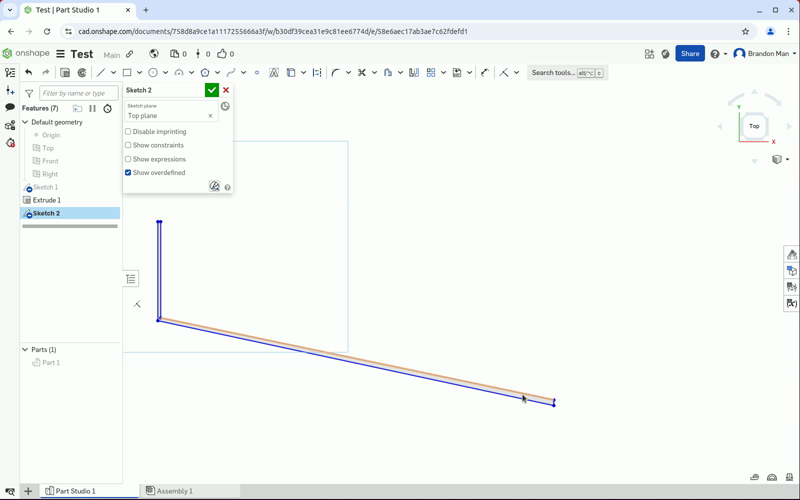
scroll(6)
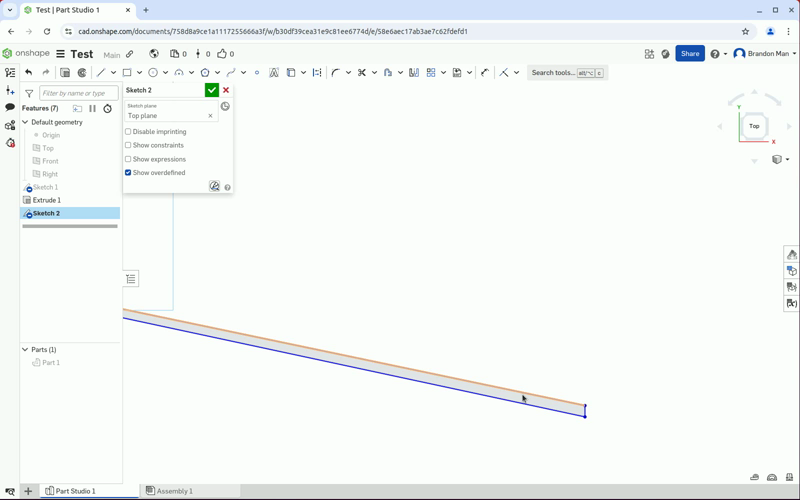
click(522, 394)
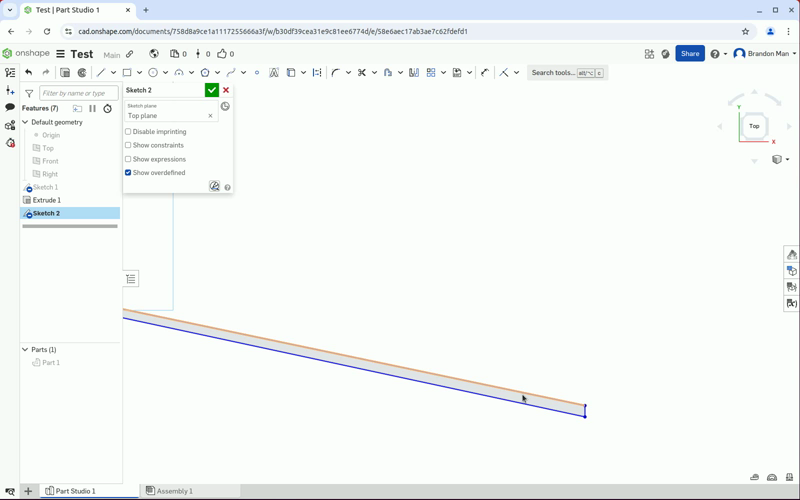
scroll(-6)
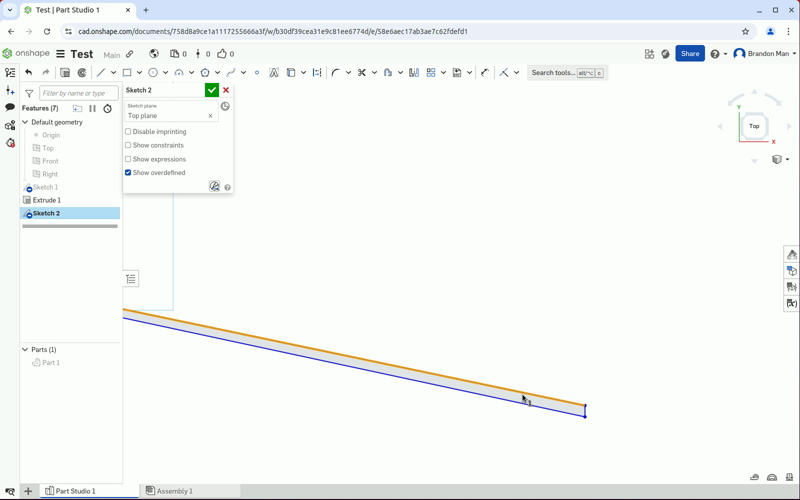
scroll(-6)
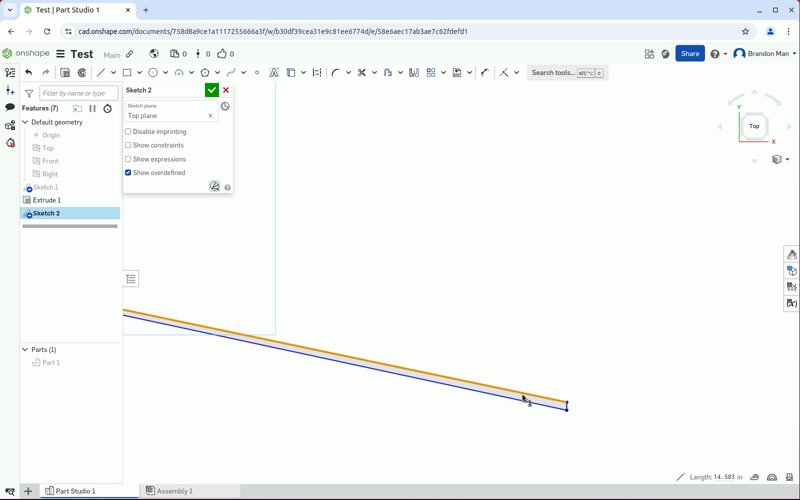
scroll(-6)
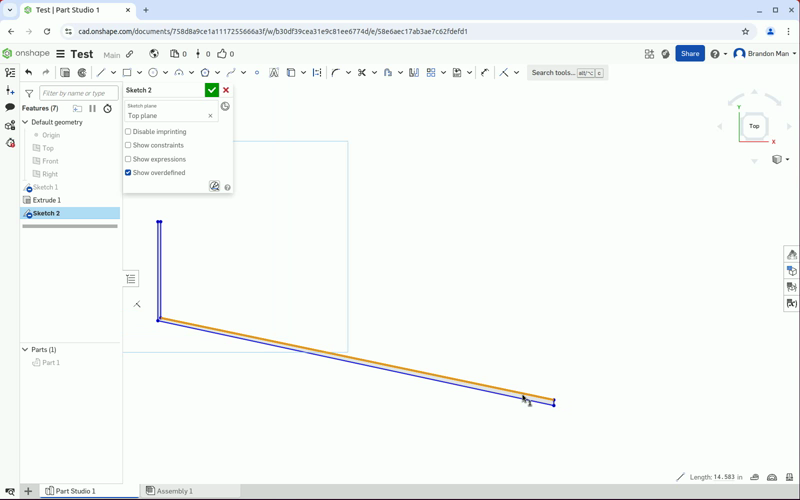
scroll(-6)
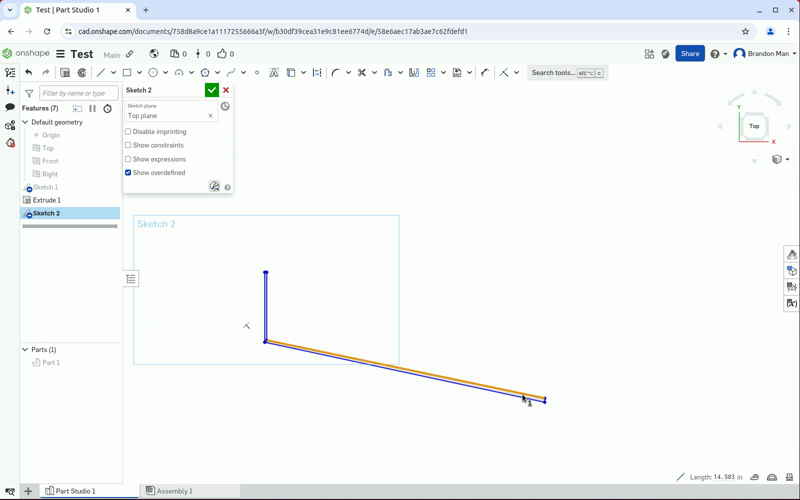
scroll(-6)
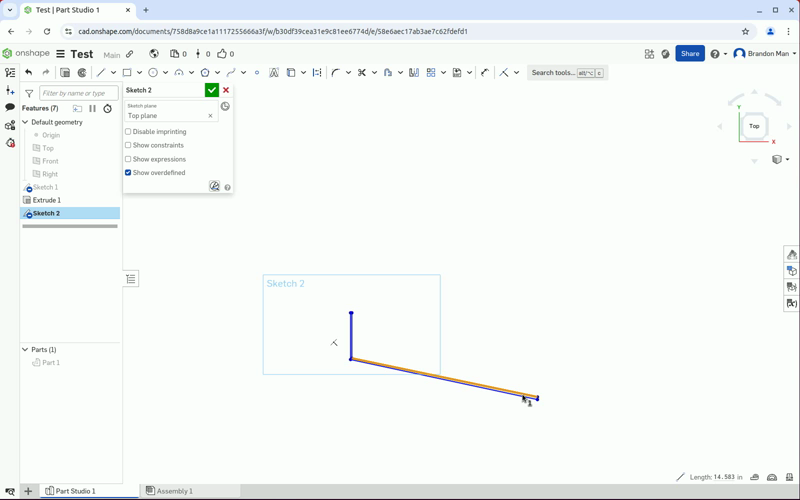
scroll(-6)
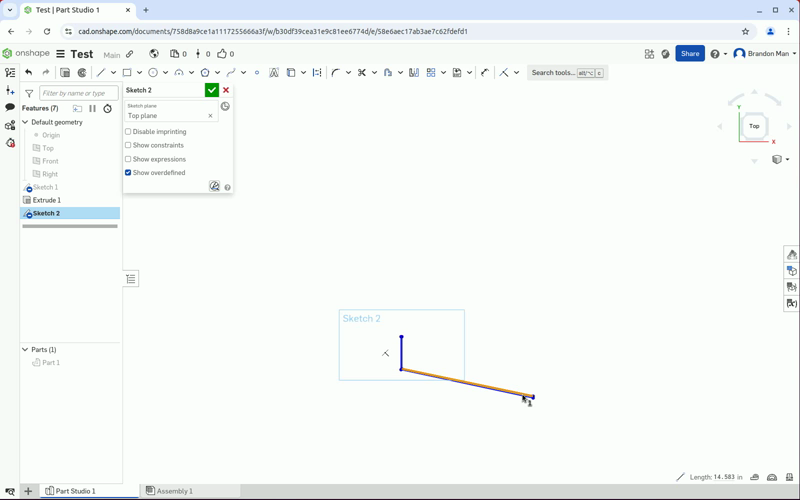
scroll(-6)
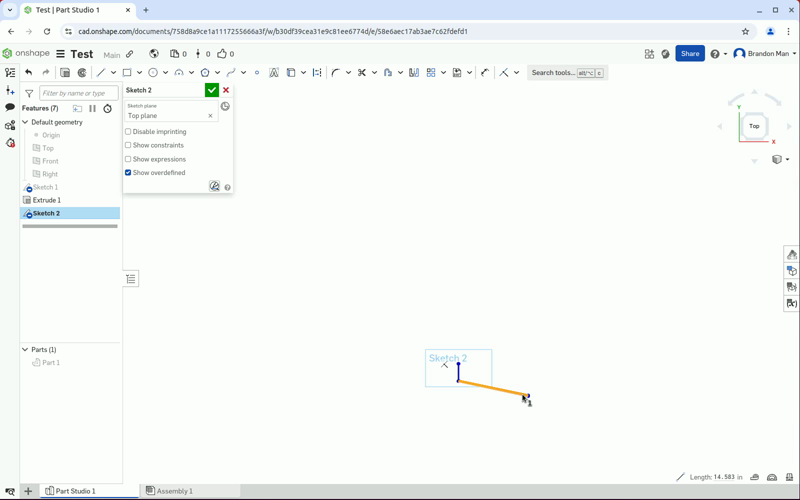
mouse_move(73, 352)
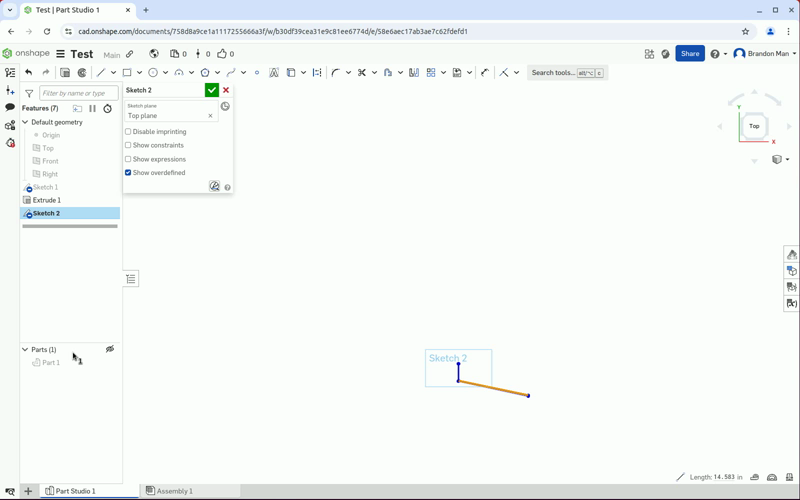
key(shift+y)
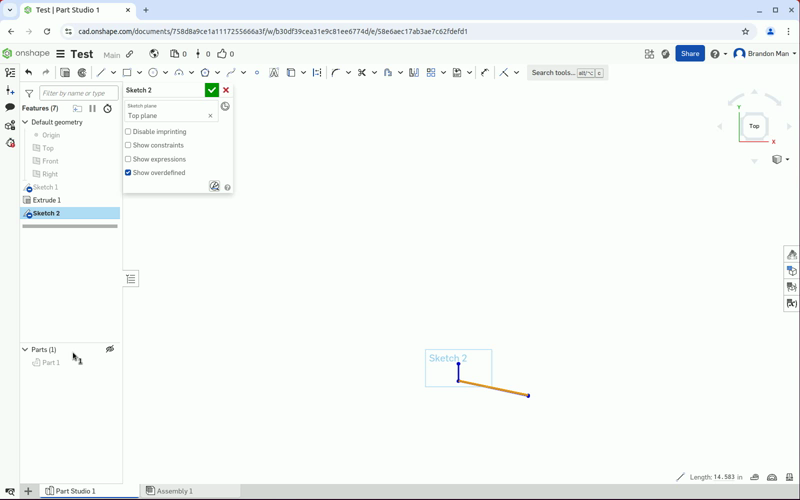
key(shift+e)
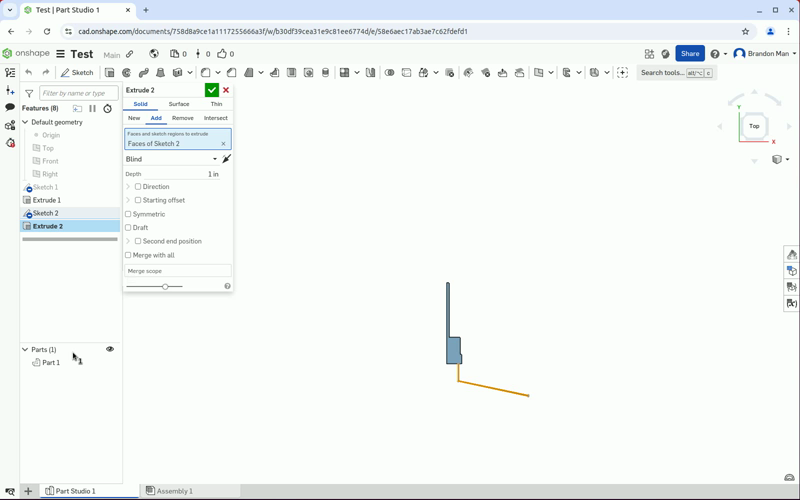
mouse_move(143, 106)
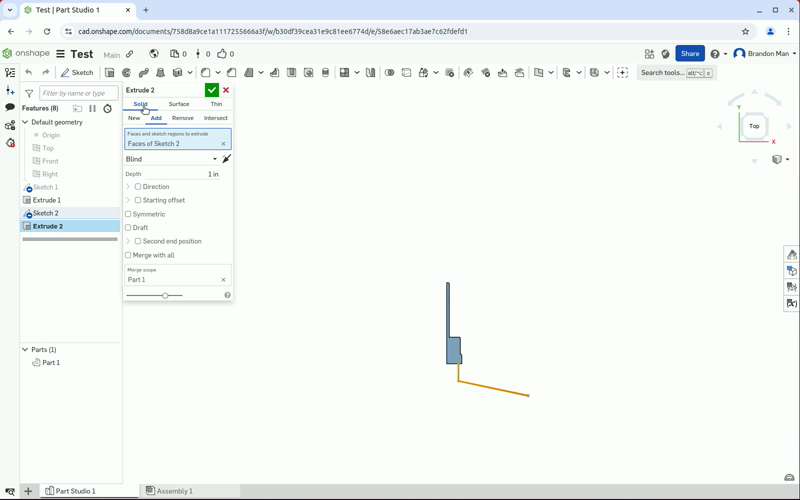
click(143, 106)
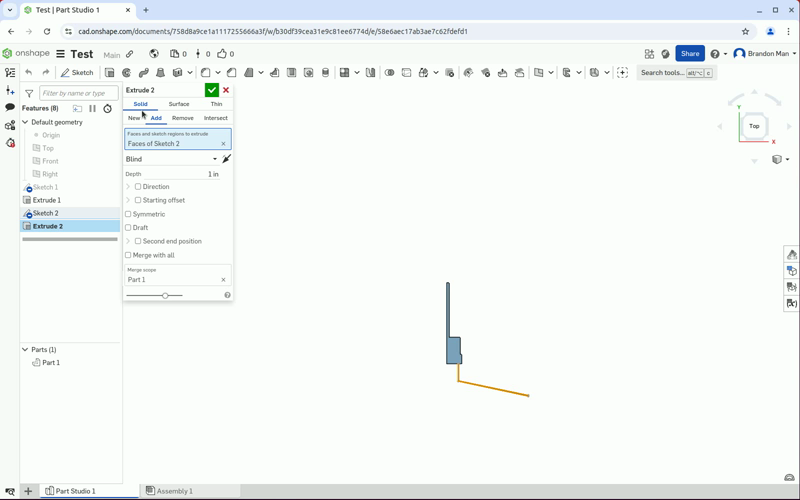
mouse_move(137, 120)
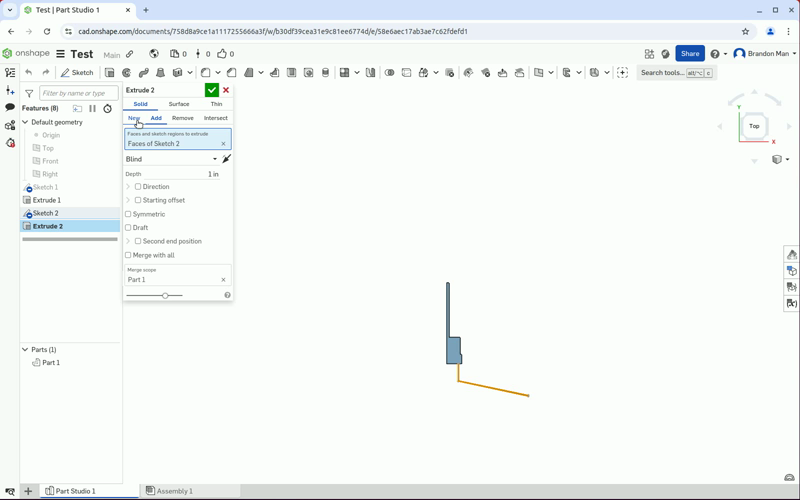
click(137, 120)
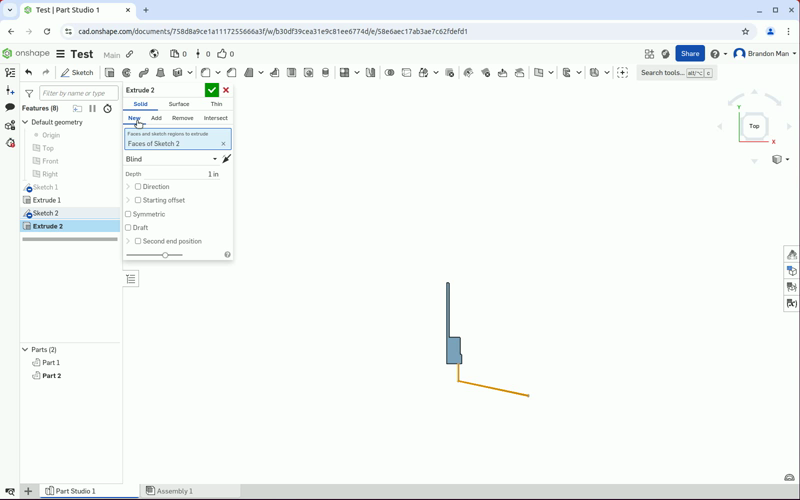
key(tab, 4)
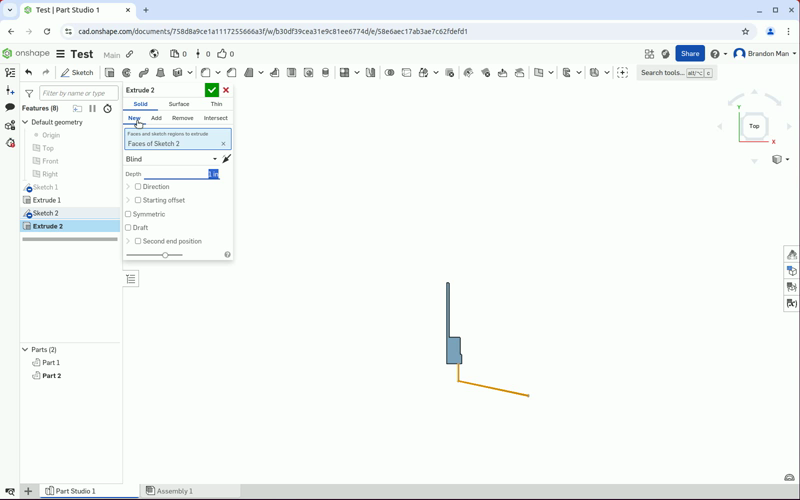
text(5.536)
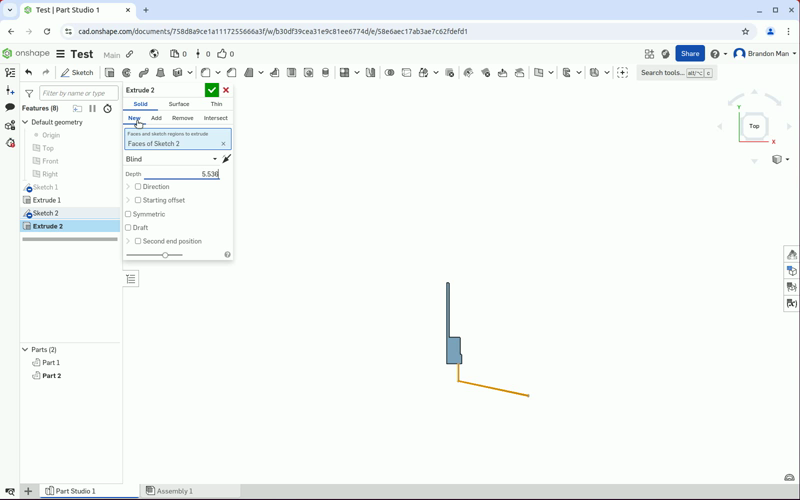
key(enter)
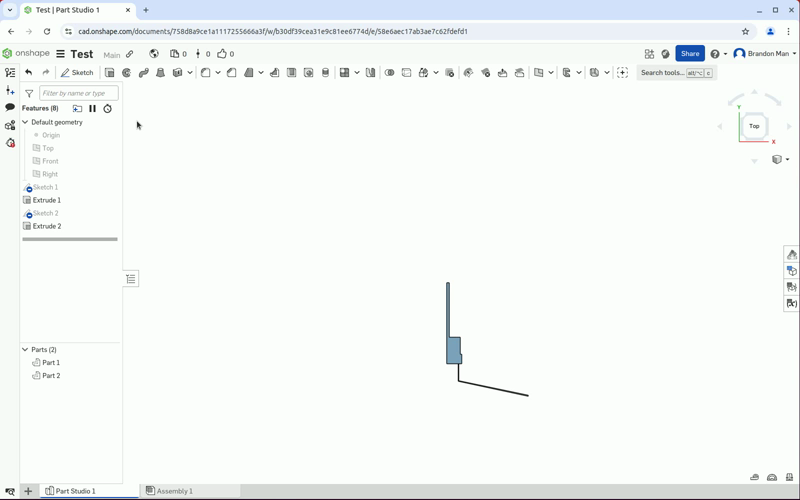
key(shift+h)
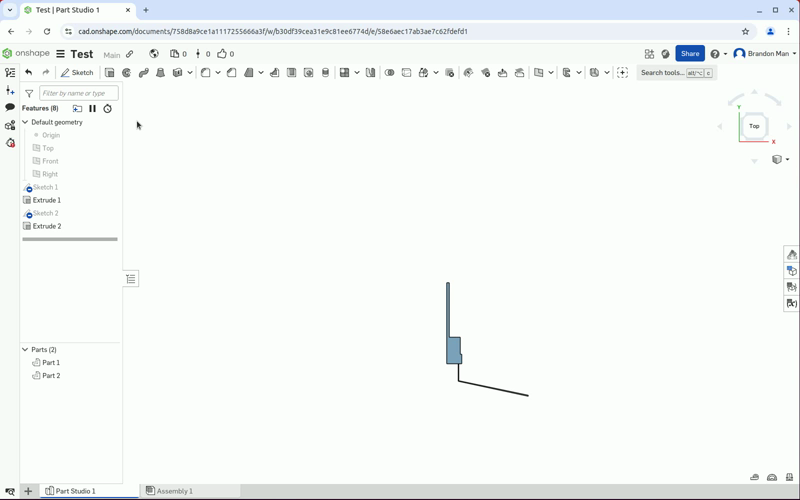
key(shift+h)
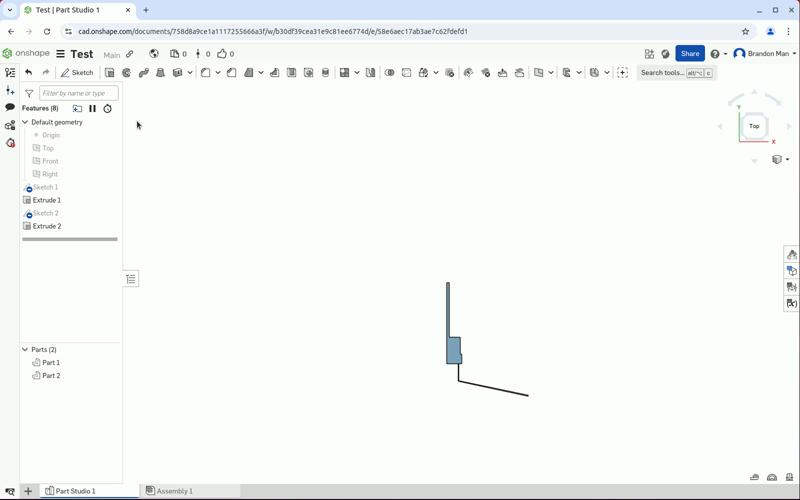
mouse_move(73, 189)
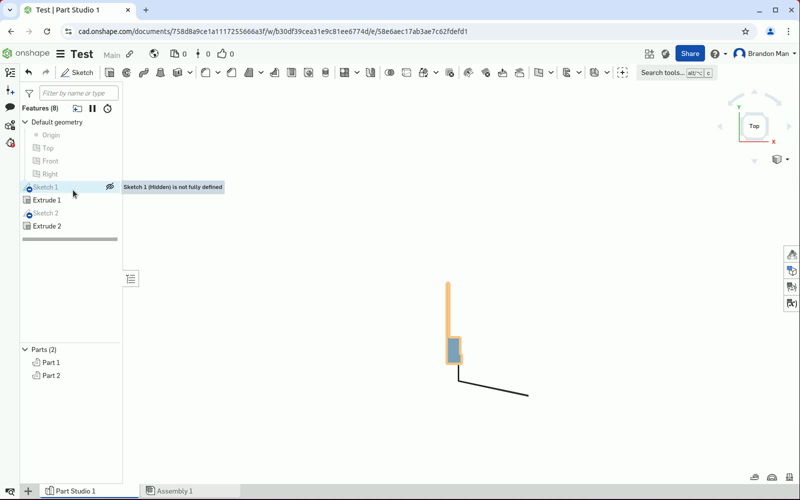
click(73, 189)
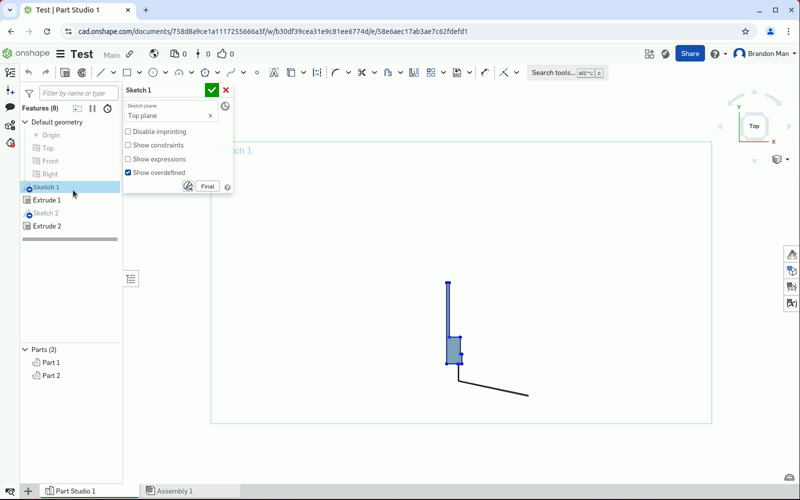
mouse_move(229, 92)
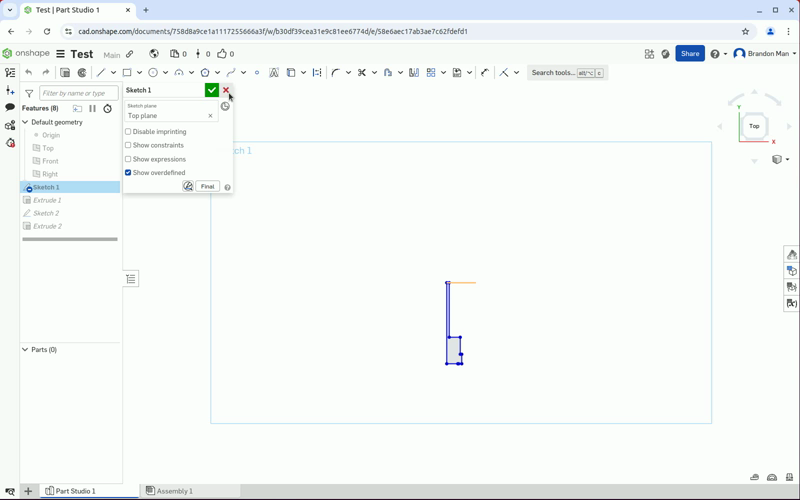
click(229, 92)
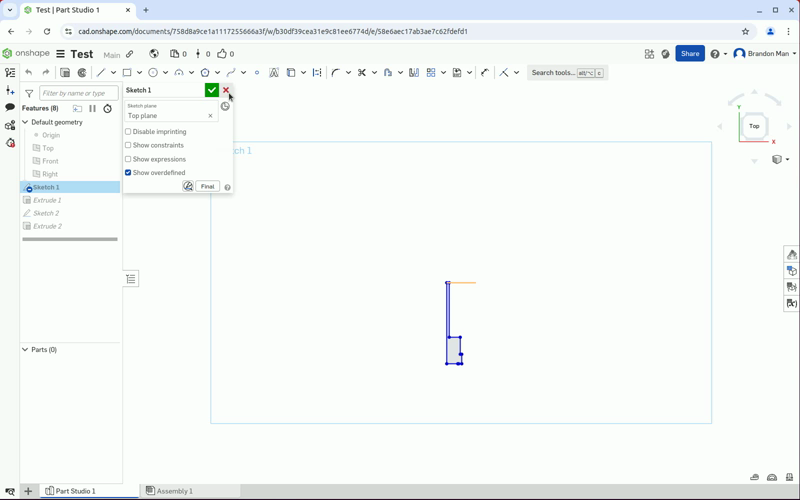
key(shift+s)
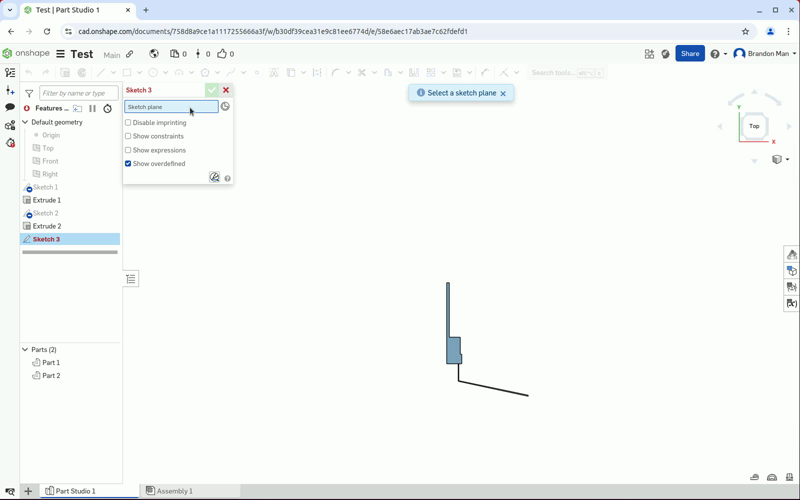
mouse_move(73, 150)
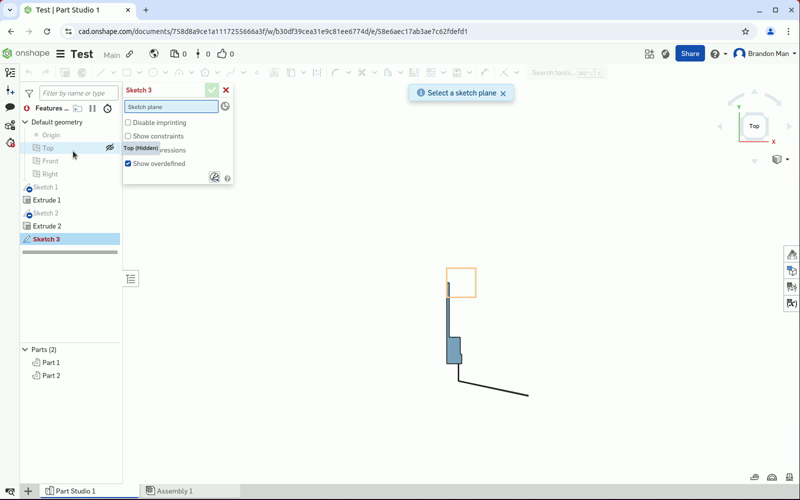
click(73, 150)
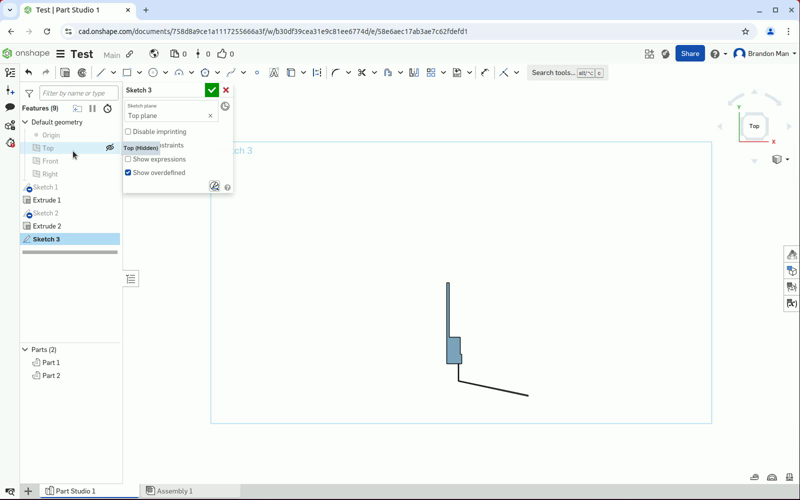
mouse_move(73, 352)
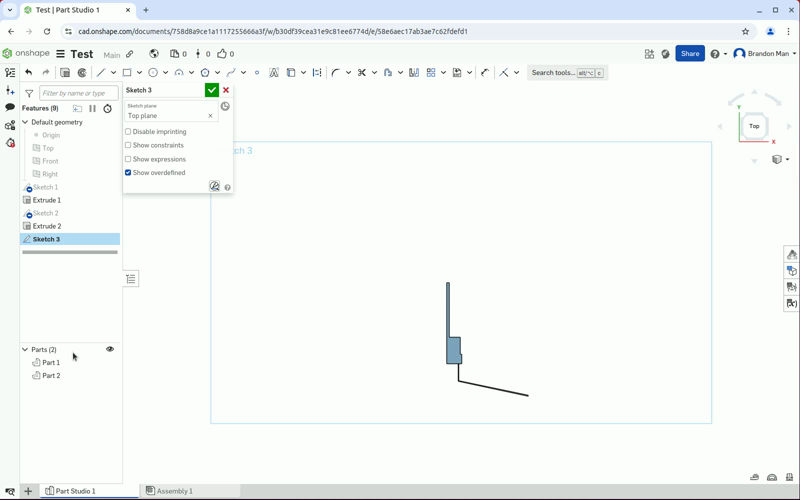
key(y)
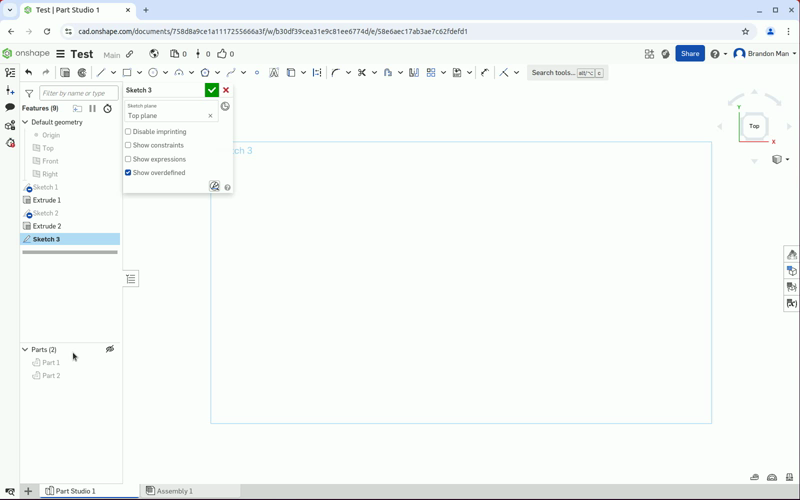
key(l)
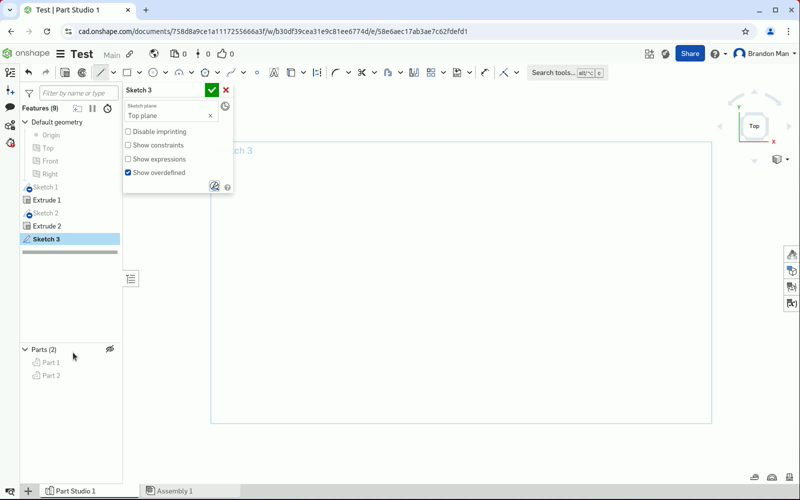
key_down(shift)
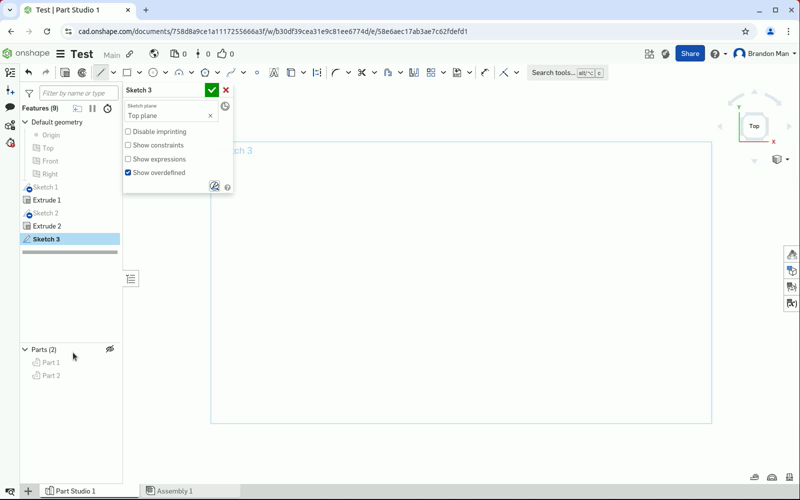
mouse_move(450, 337)
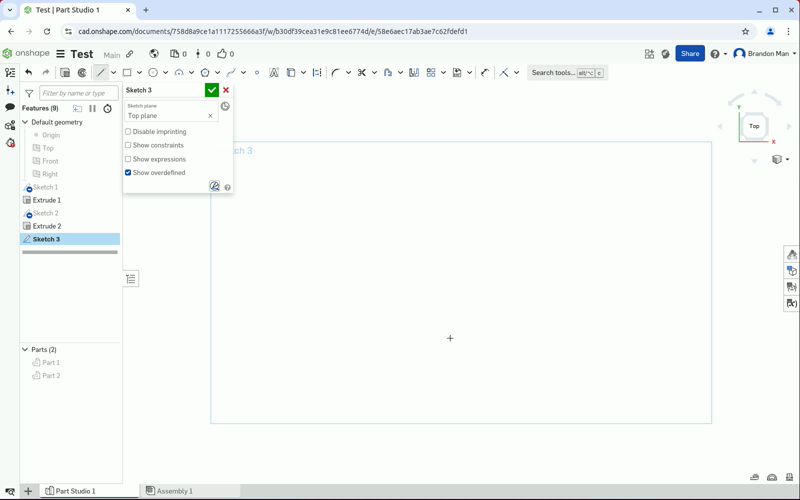
click(450, 337)
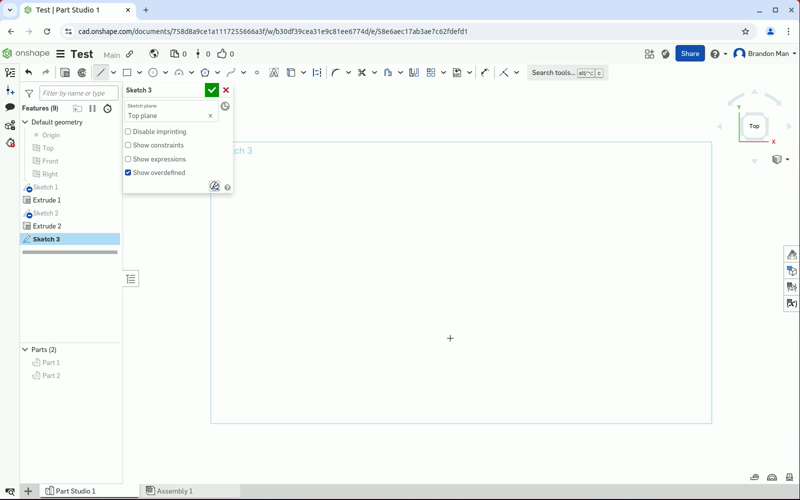
key_up(shift)
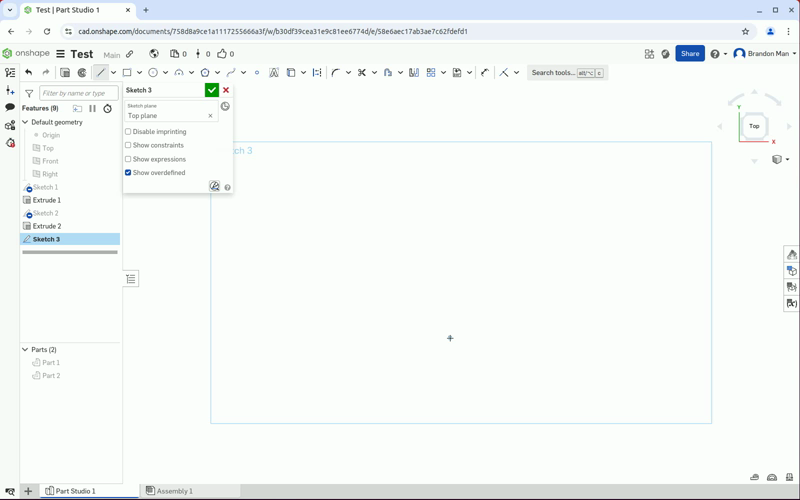
key_down(shift)
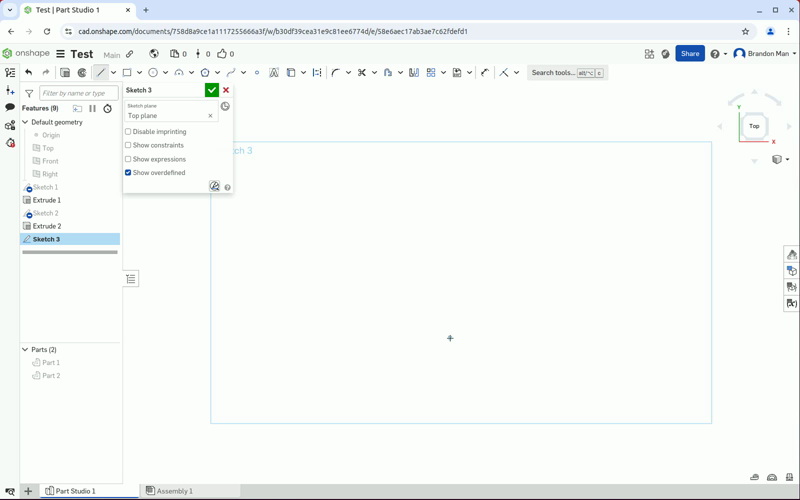
mouse_move(480, 337)
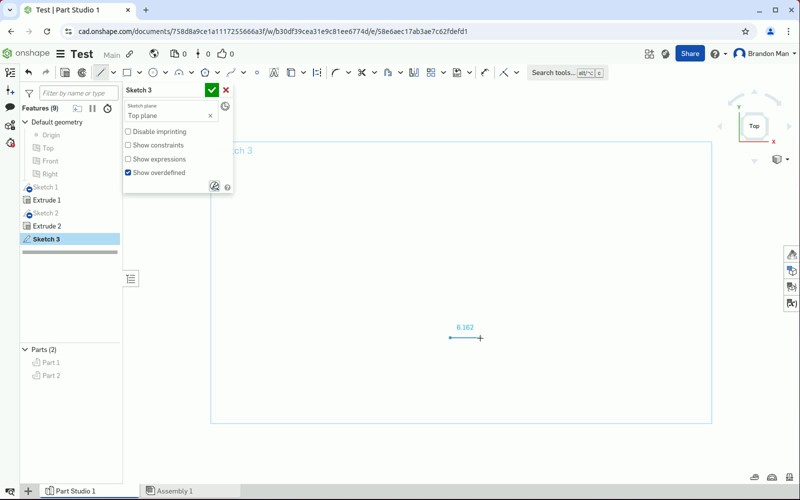
mouse_move(461, 337)
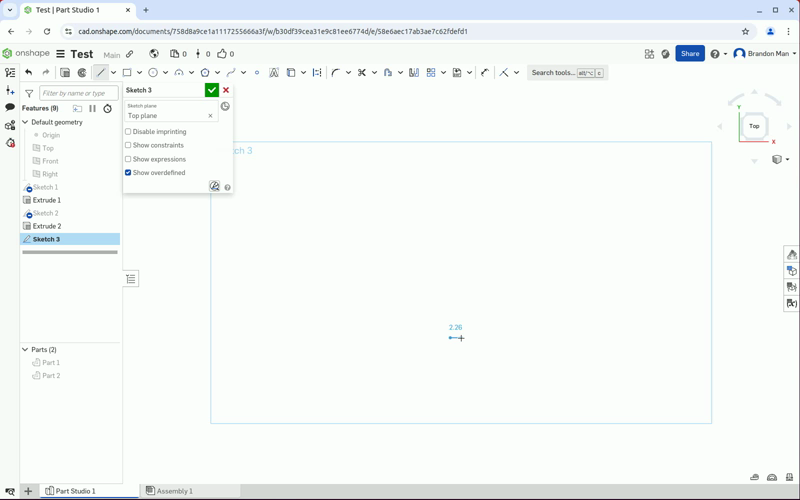
click(461, 337)
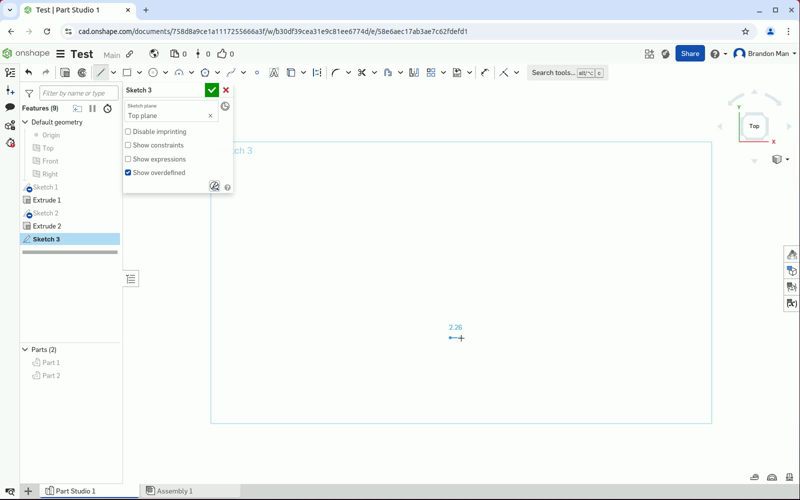
key_up(shift)
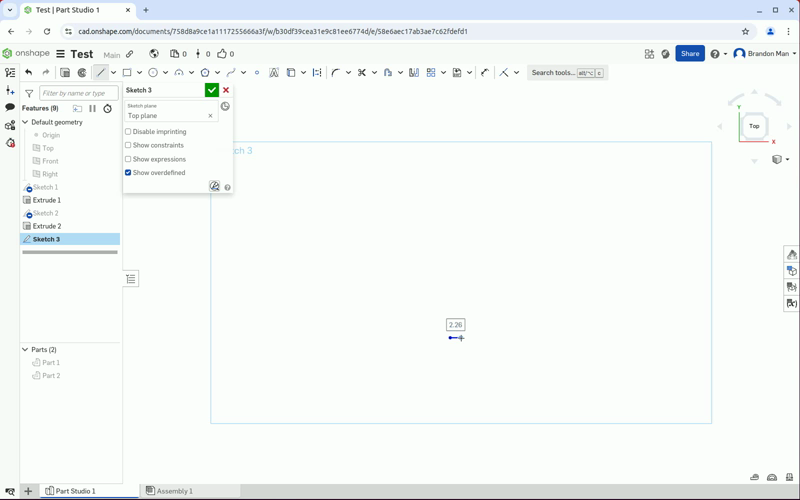
key_down(shift)
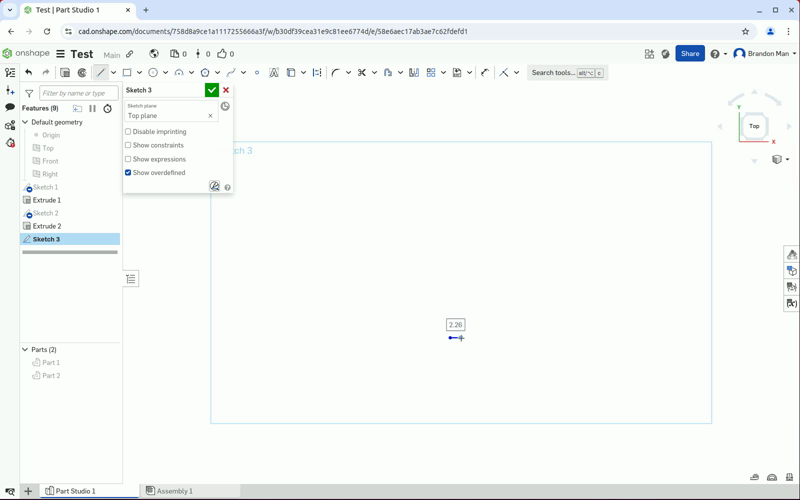
mouse_move(491, 337)
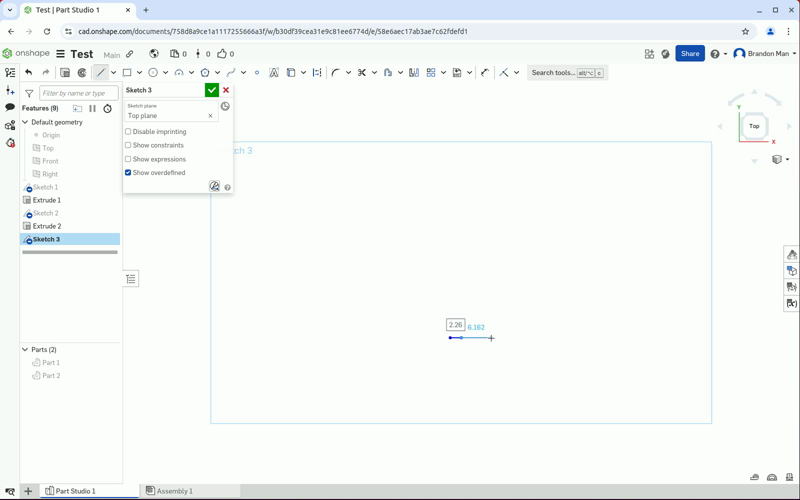
mouse_move(461, 282)
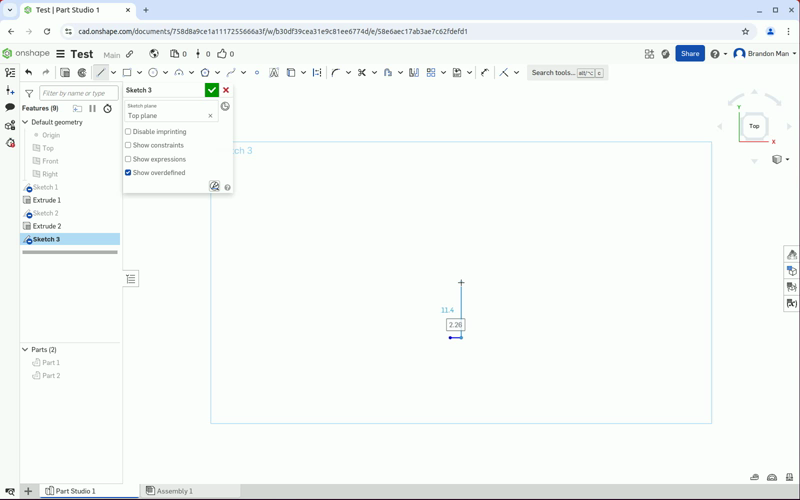
click(461, 282)
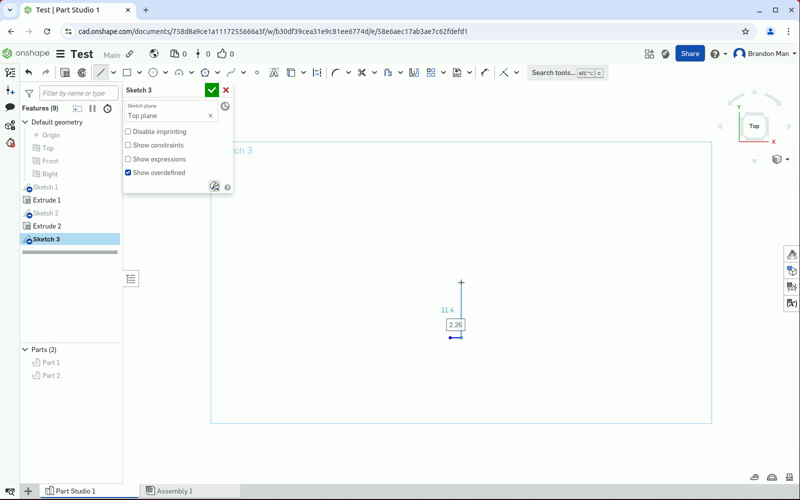
key_up(shift)
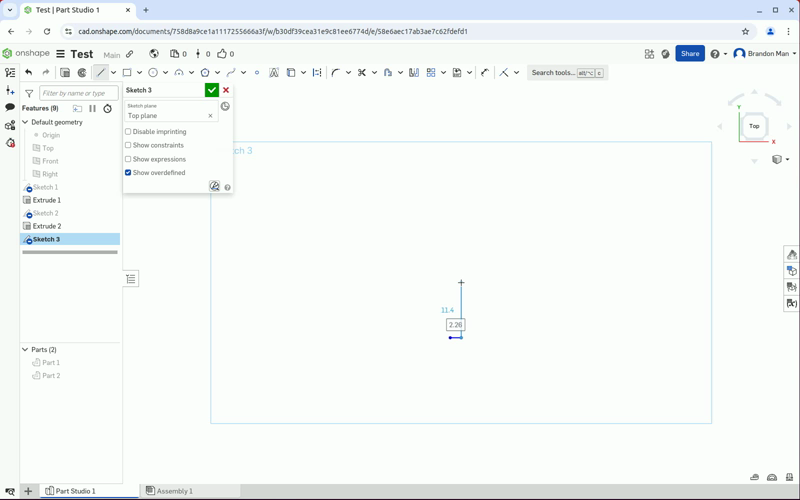
key_down(shift)
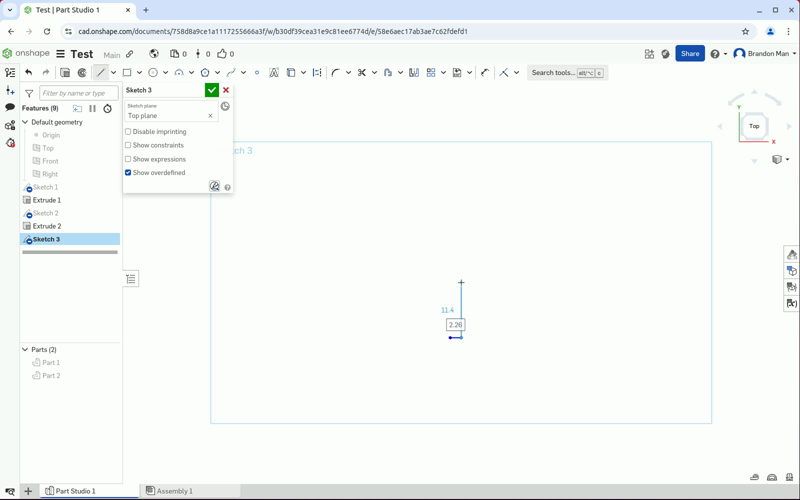
mouse_move(491, 282)
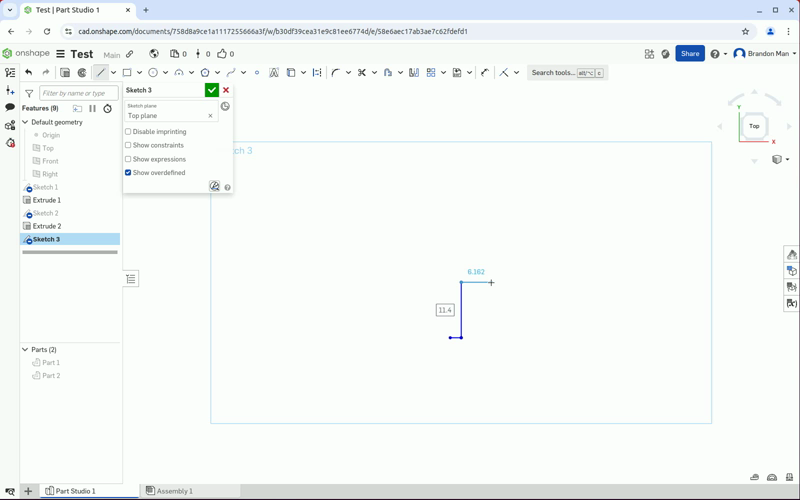
mouse_move(450, 282)
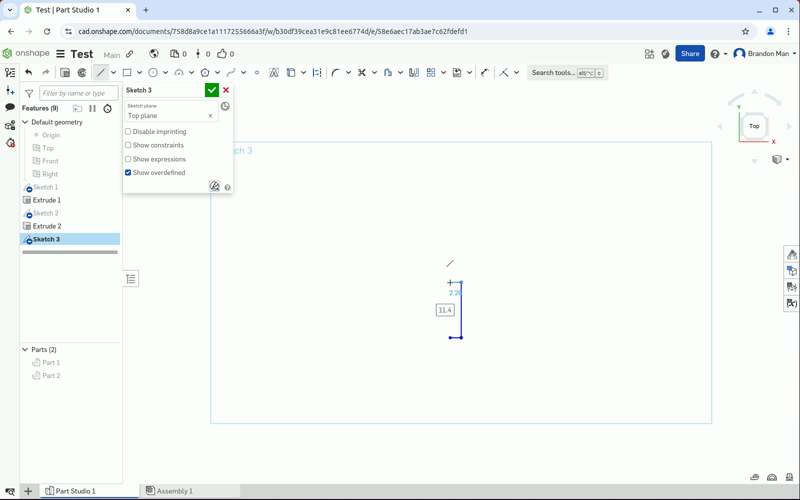
click(450, 282)
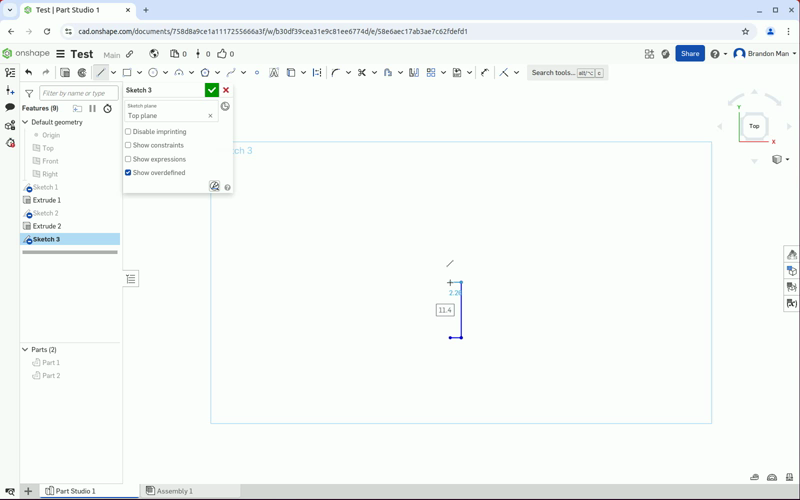
key_up(shift)
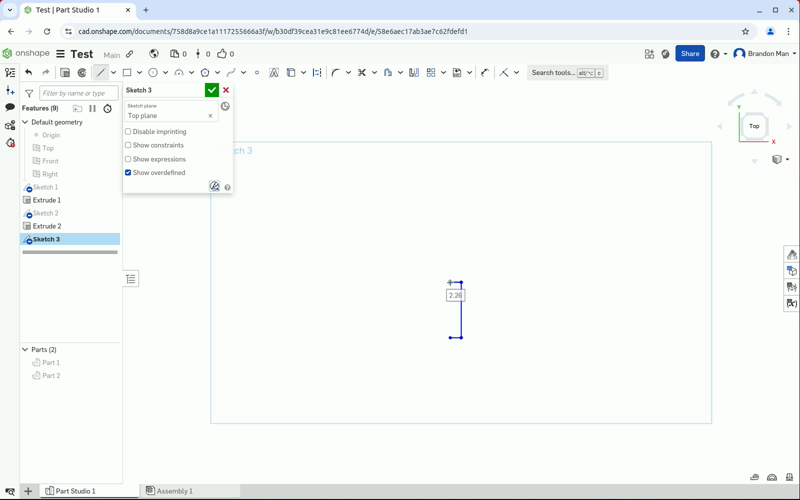
mouse_move(480, 282)
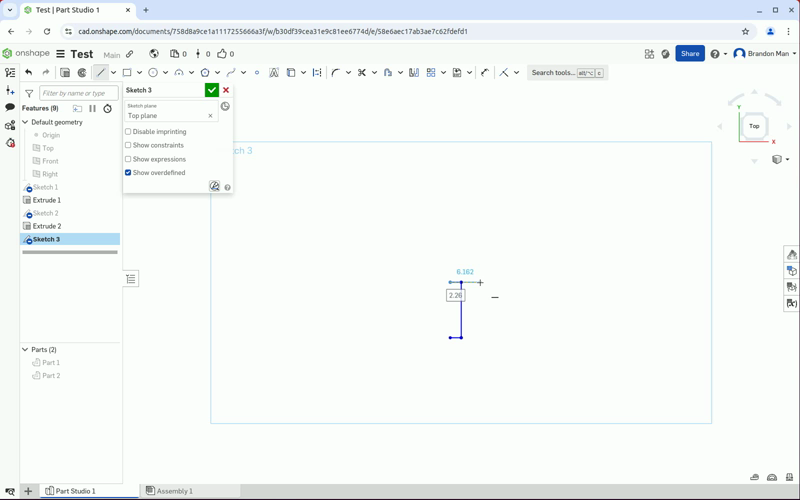
key_down(shift)
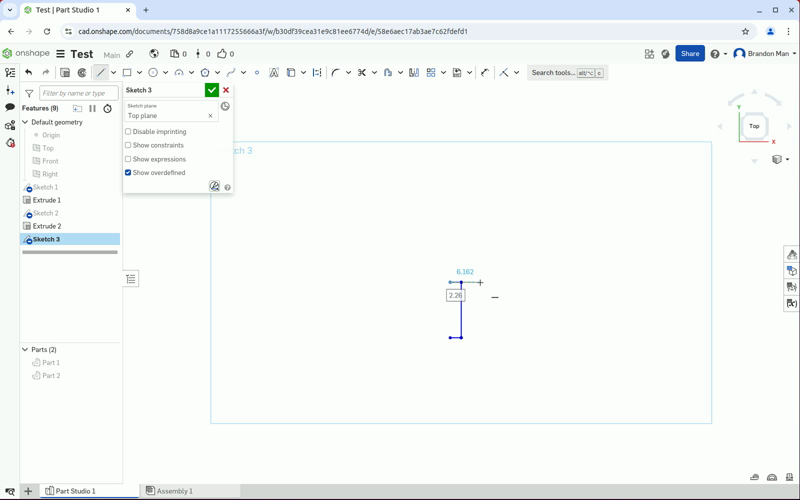
mouse_move(450, 337)
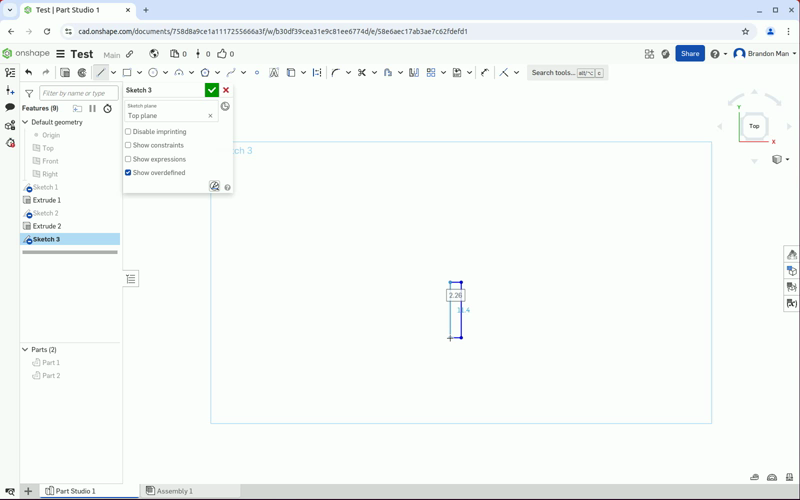
key_up(shift)
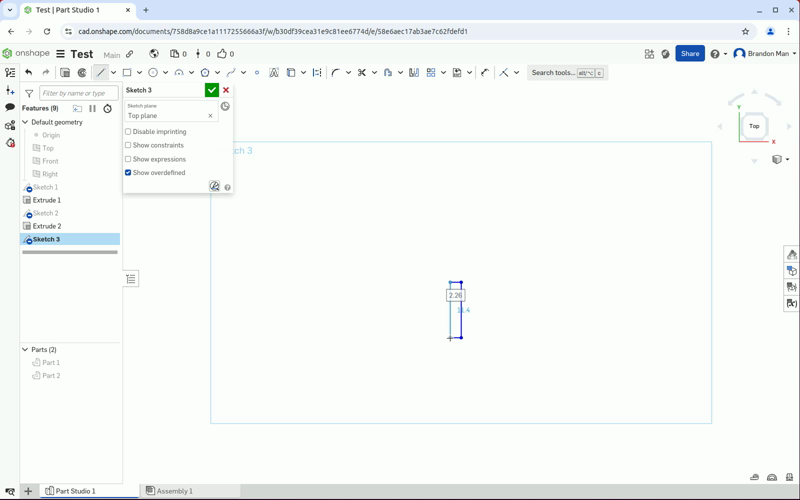
click(450, 337)
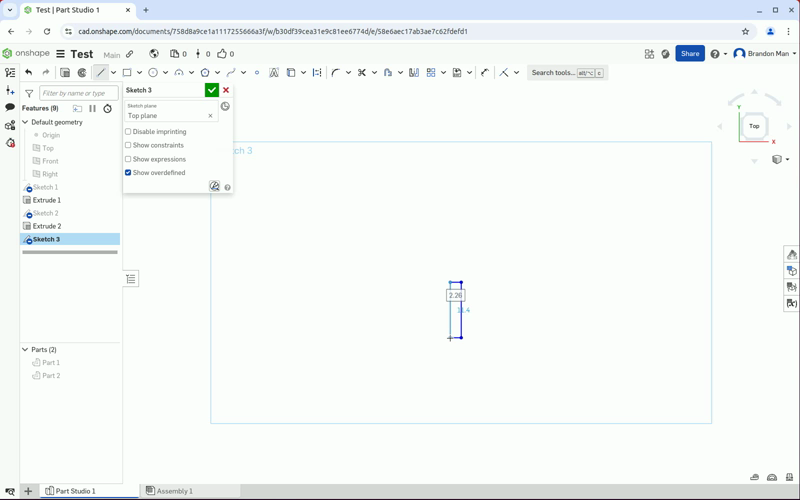
key(esc)
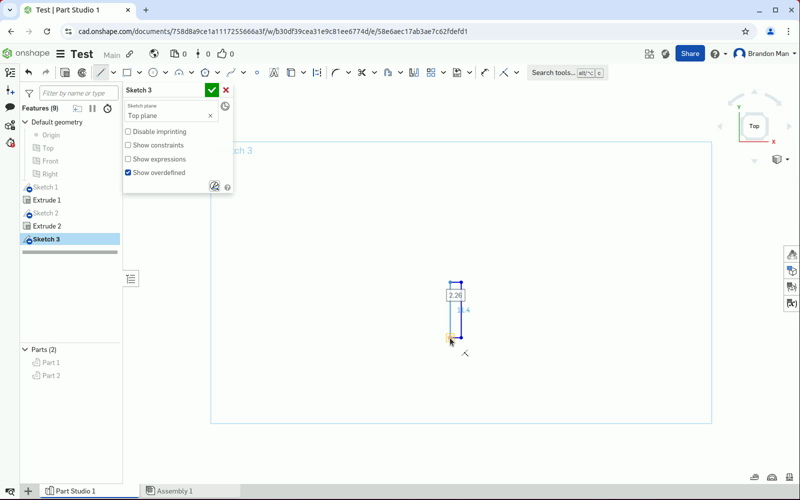
mouse_move(453, 307)
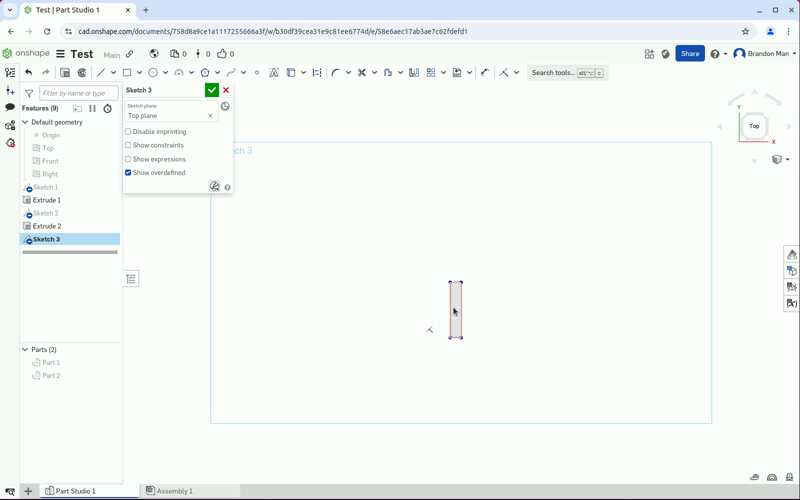
scroll(6)
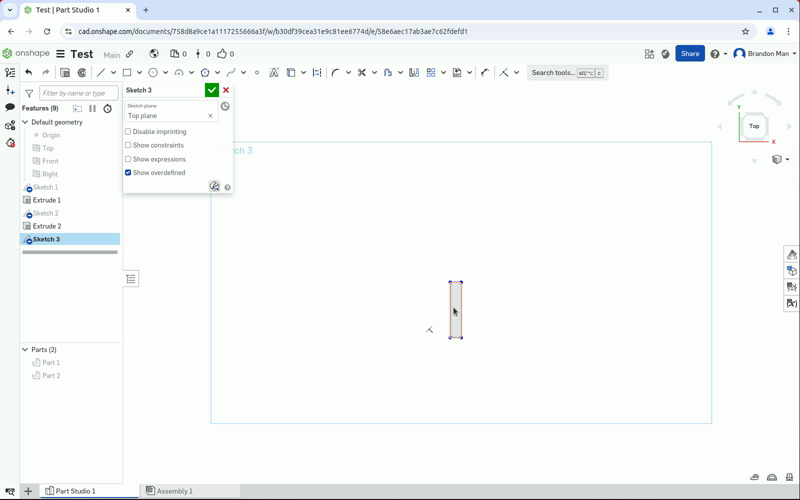
scroll(6)
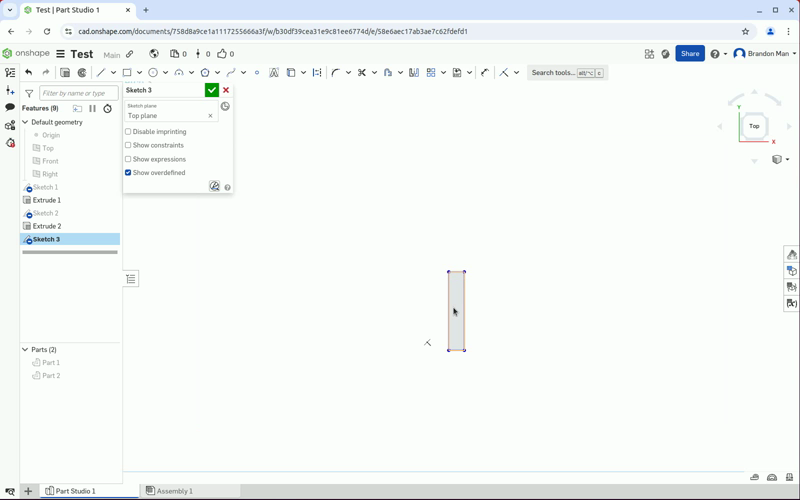
scroll(6)
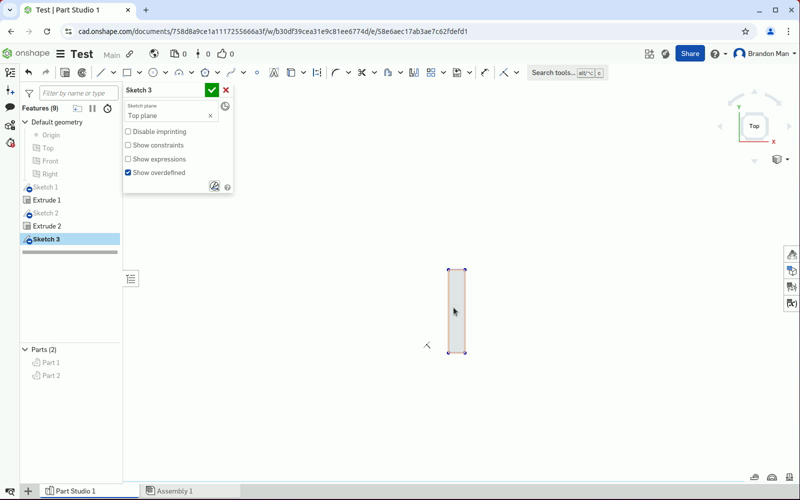
scroll(6)
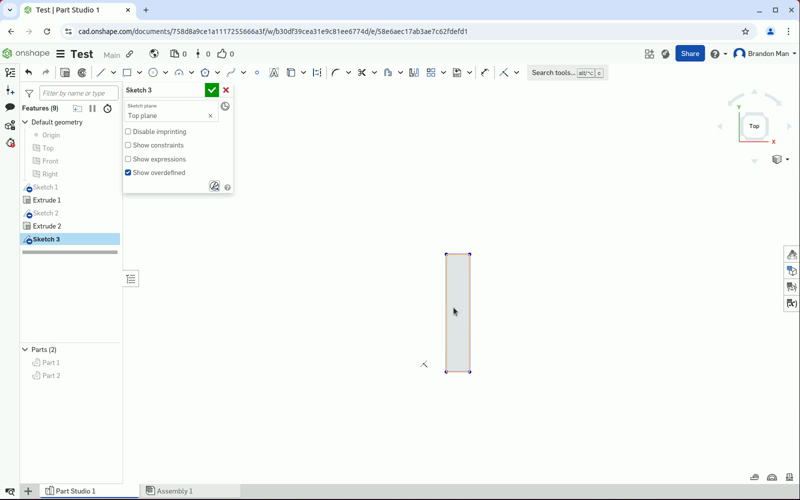
scroll(6)
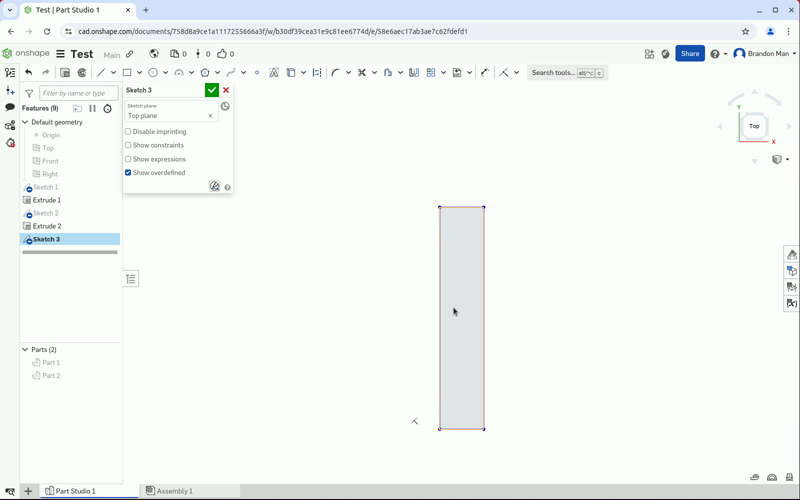
scroll(6)
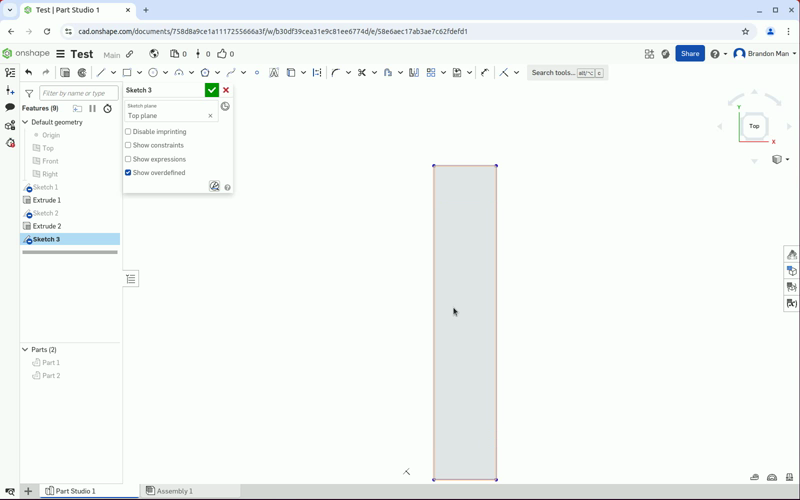
scroll(6)
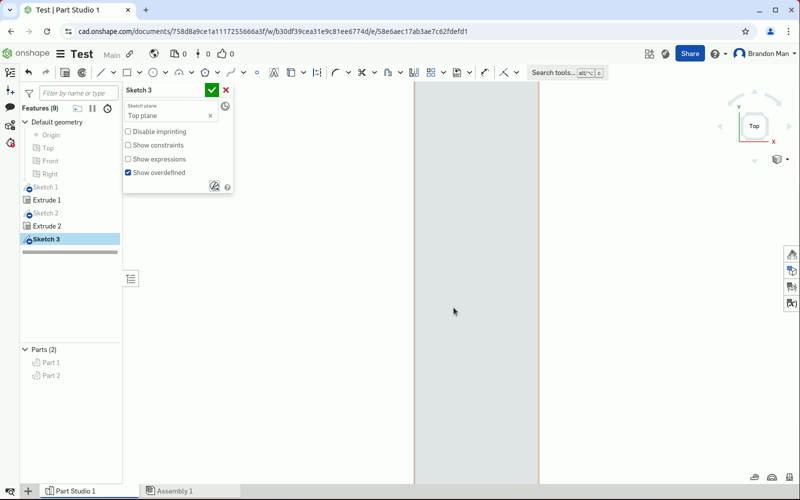
click(453, 307)
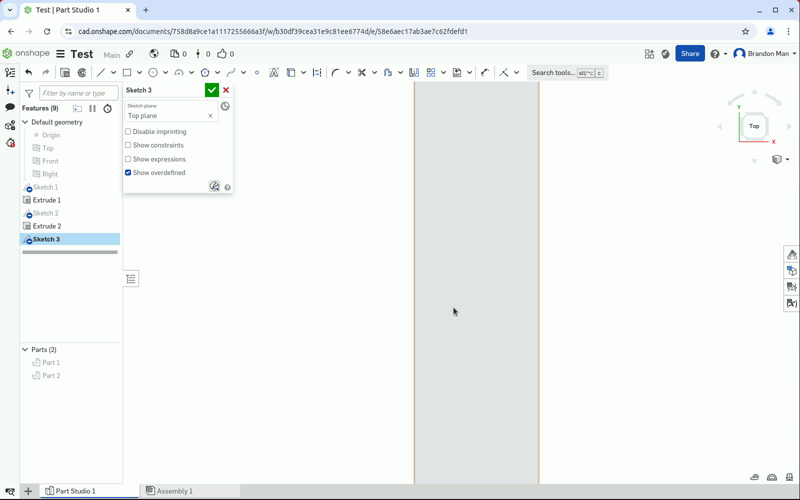
scroll(-6)
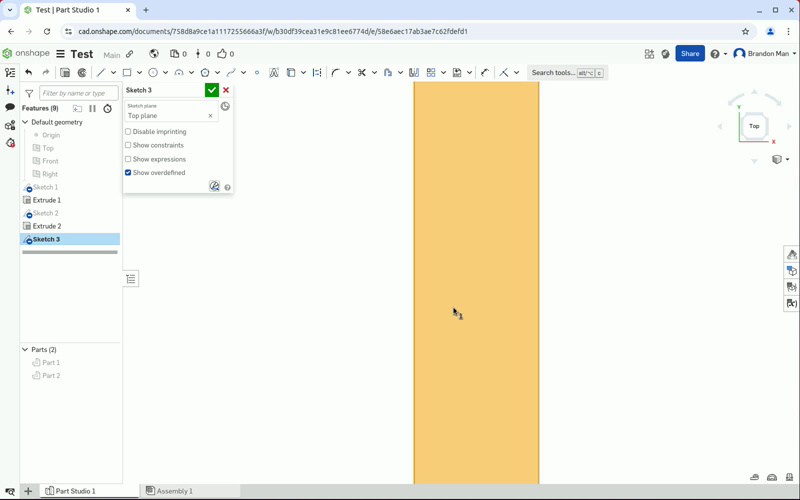
scroll(-6)
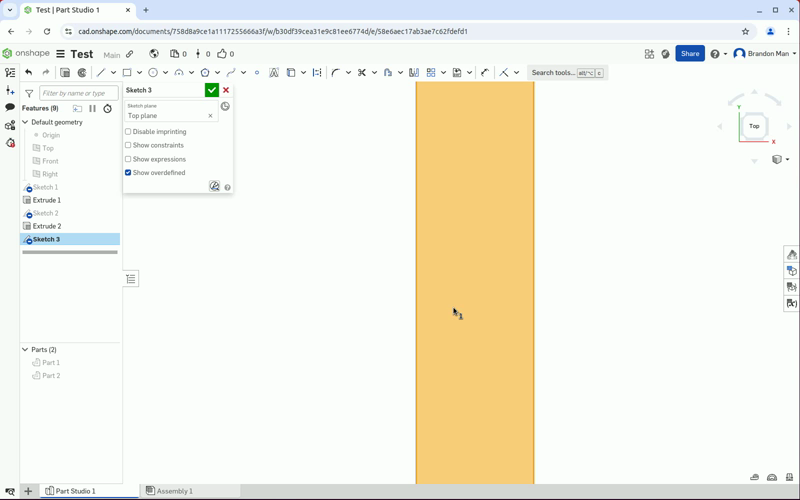
scroll(-6)
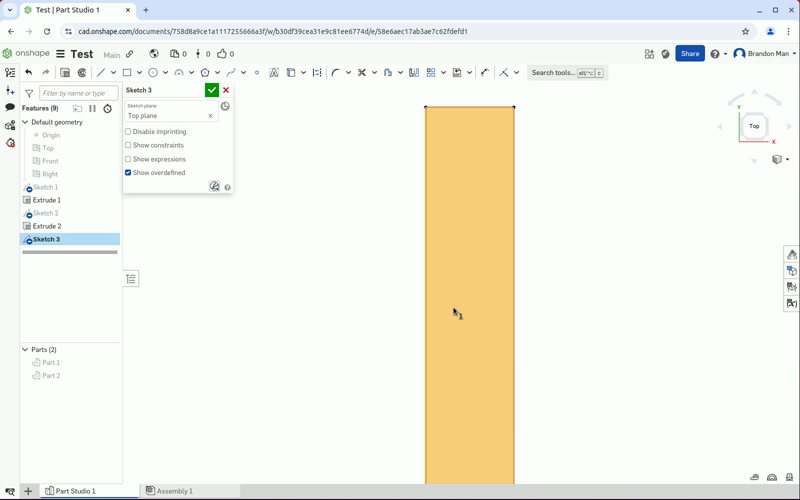
scroll(-6)
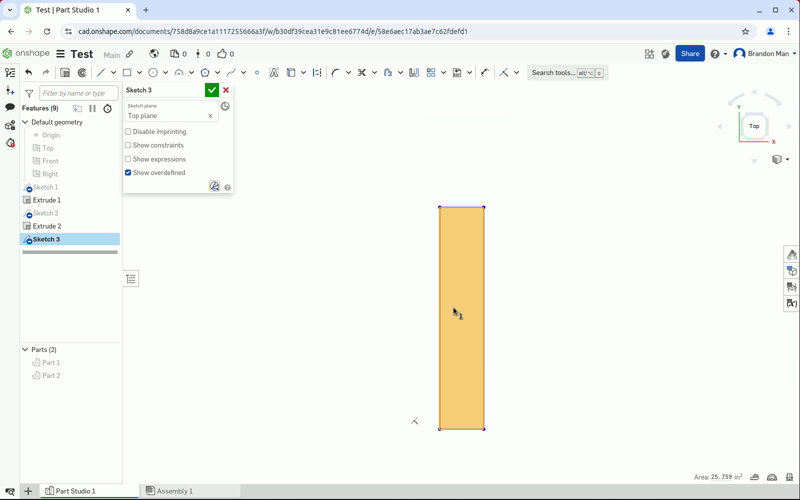
scroll(-6)
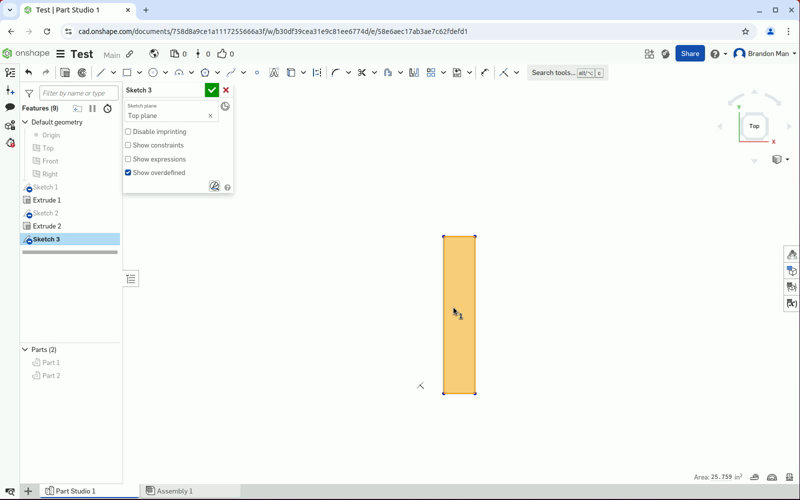
scroll(-6)
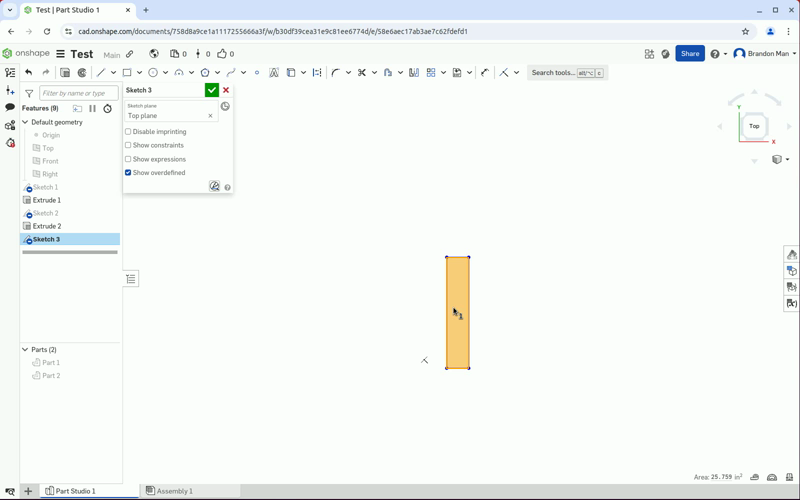
scroll(-6)
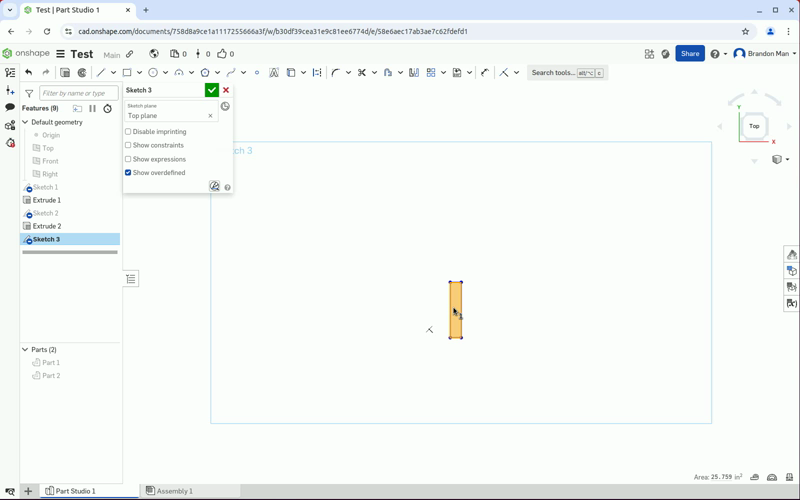
mouse_move(73, 352)
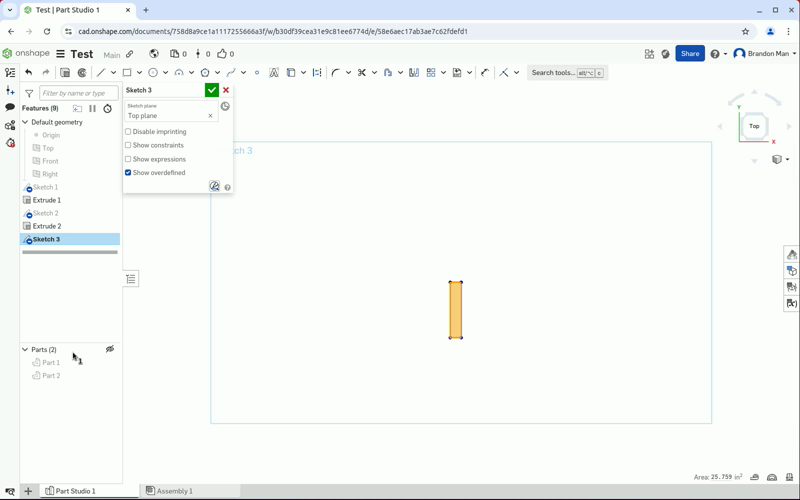
key(shift+y)
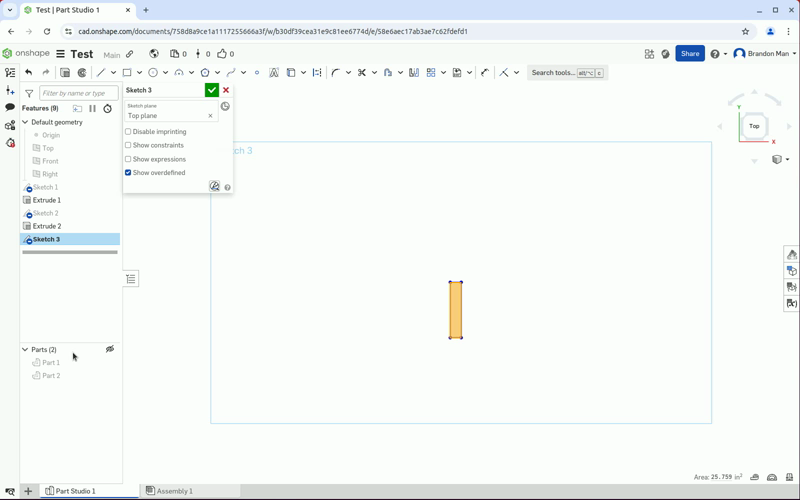
key(shift+e)
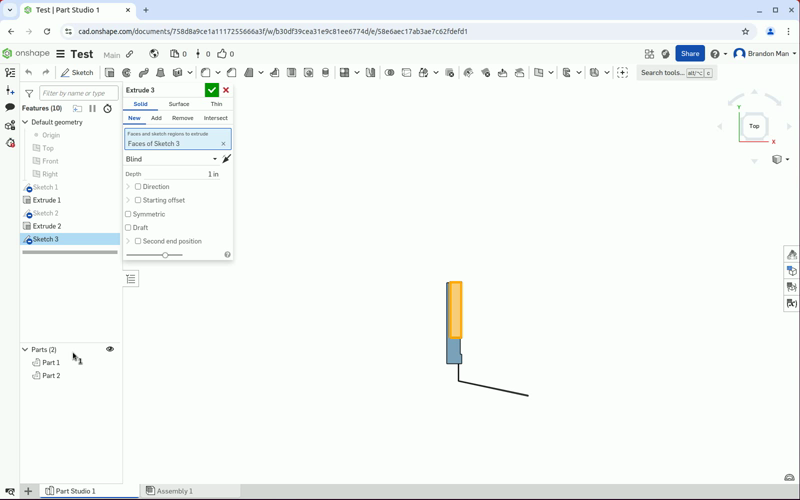
mouse_move(143, 106)
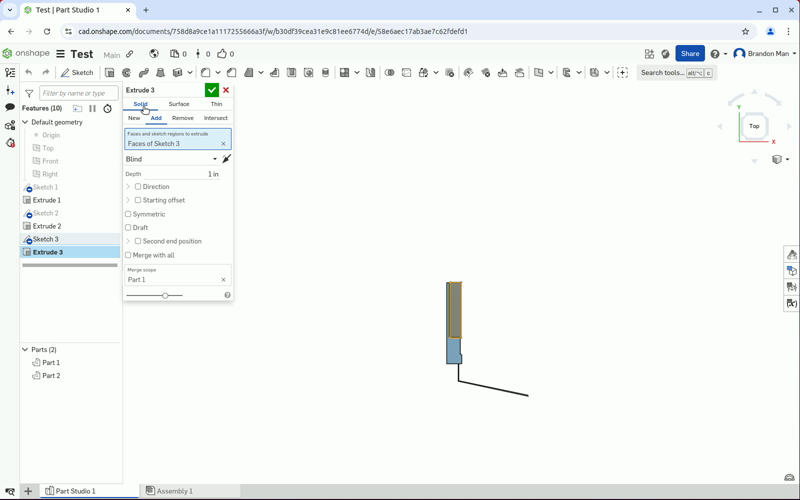
click(143, 106)
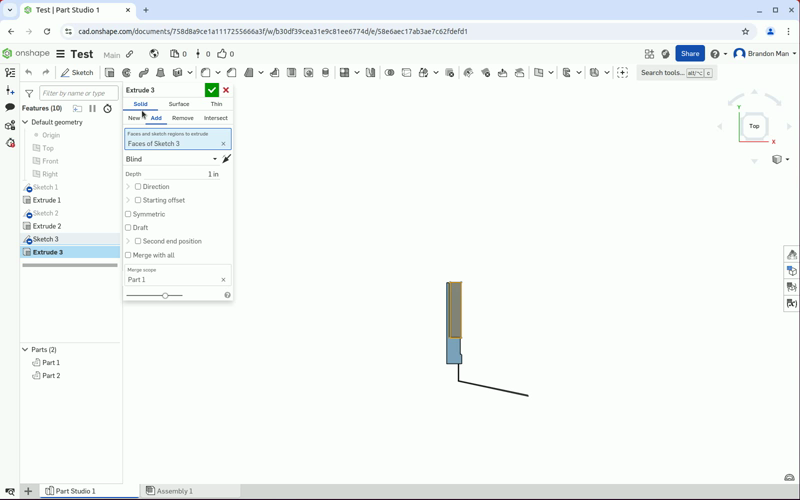
mouse_move(137, 120)
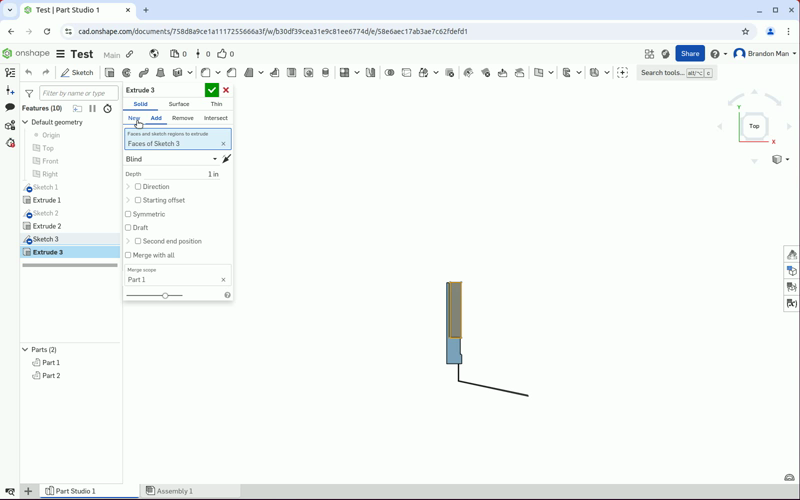
click(137, 120)
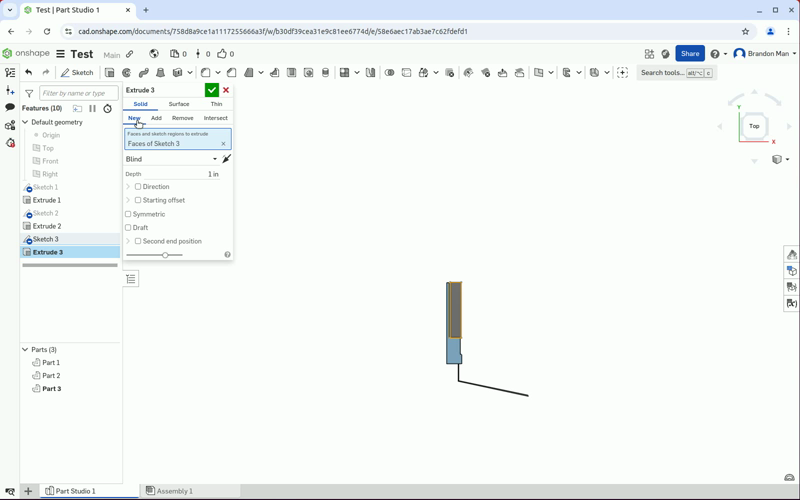
key(tab, 4)
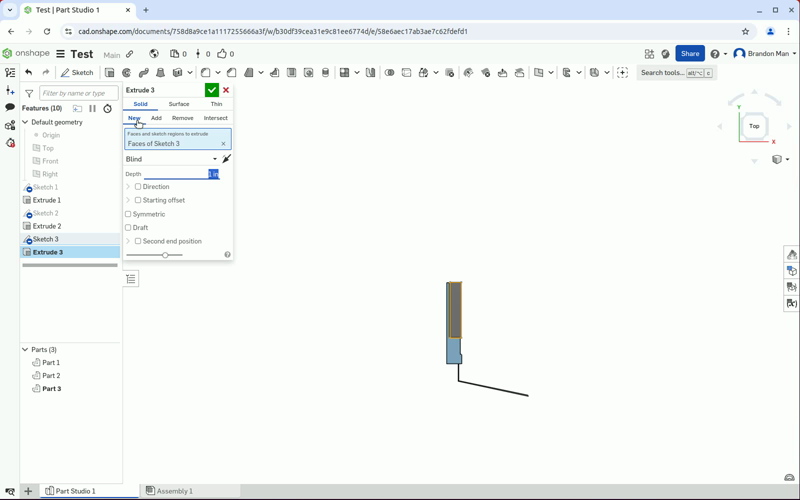
text(3.37)
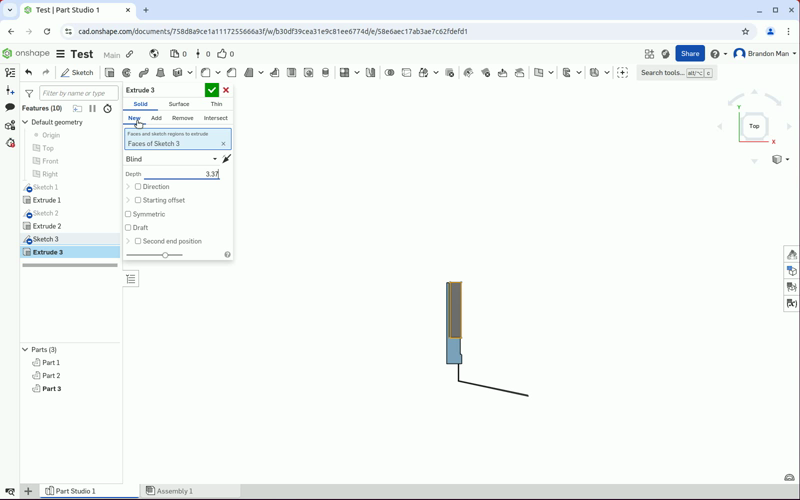
key(enter)
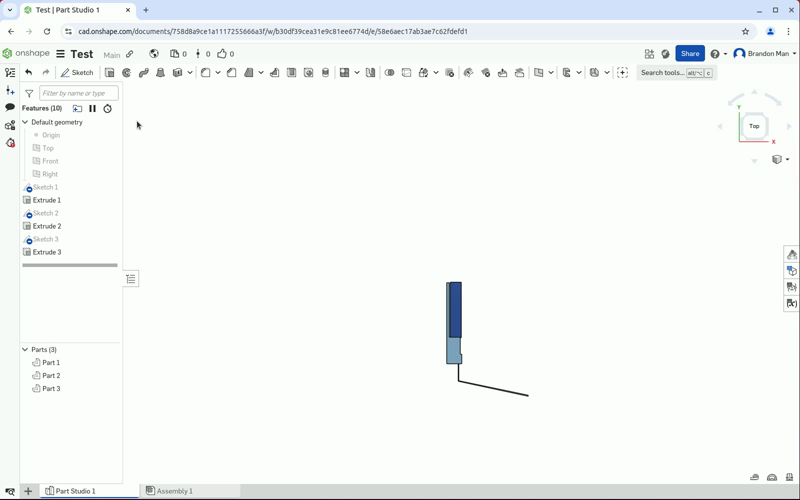
key(shift+h)
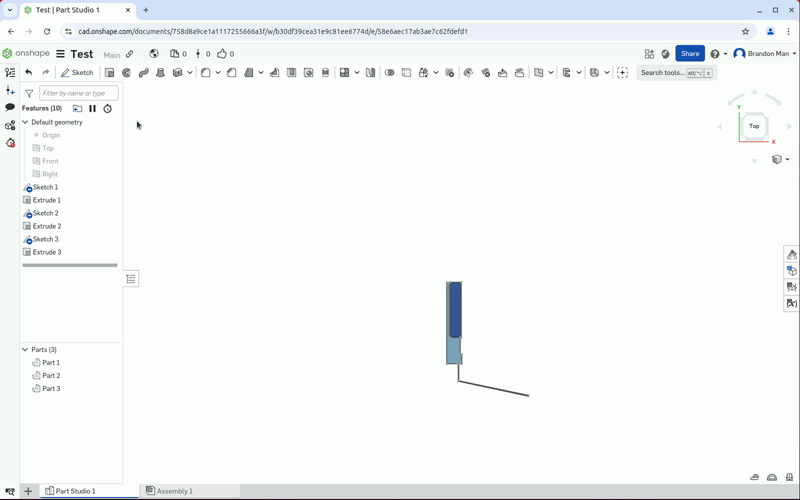
key(shift+h)
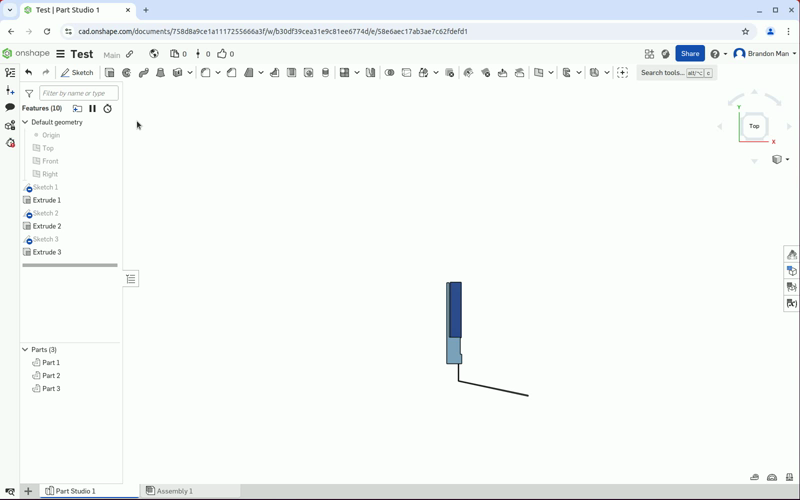
mouse_move(73, 189)
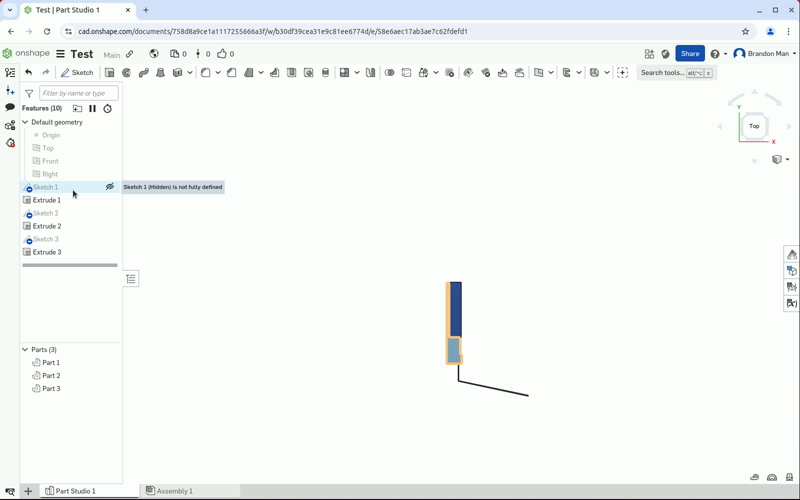
click(73, 189)
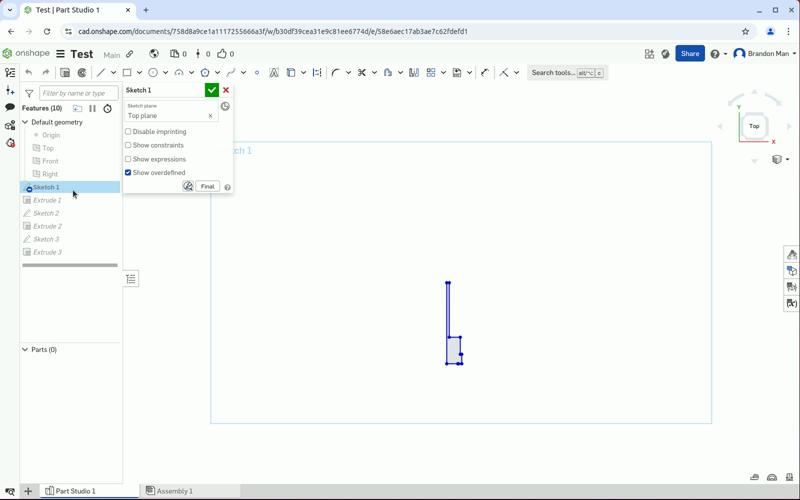
mouse_move(229, 92)
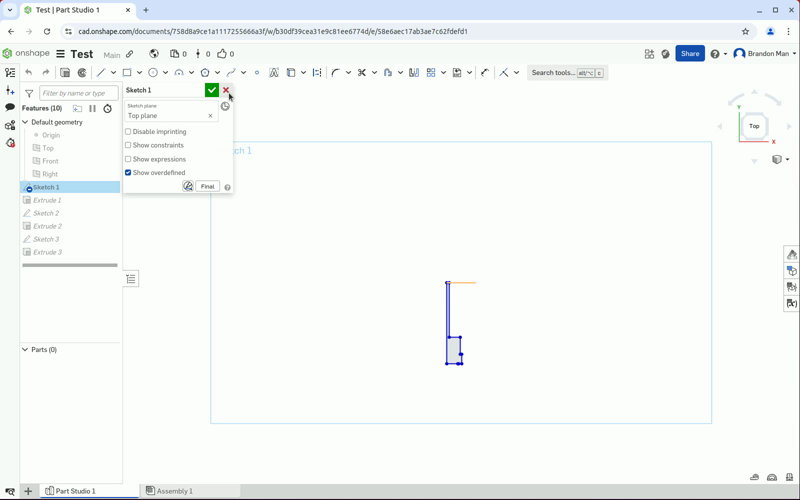
click(229, 92)
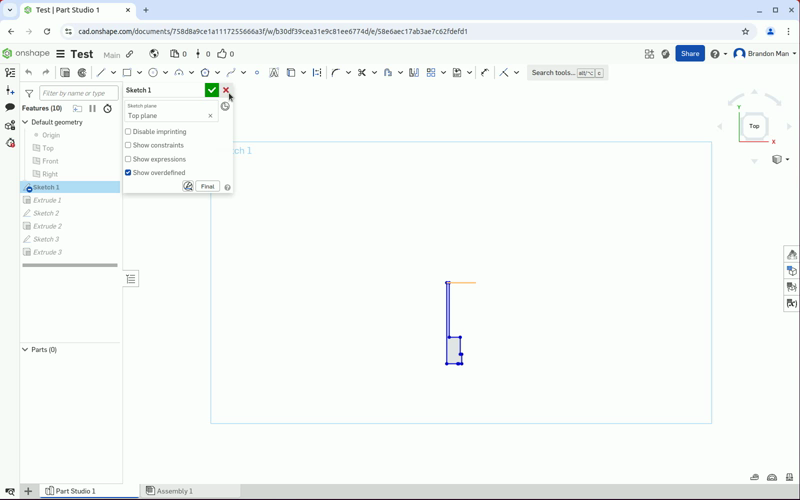
key(shift+s)
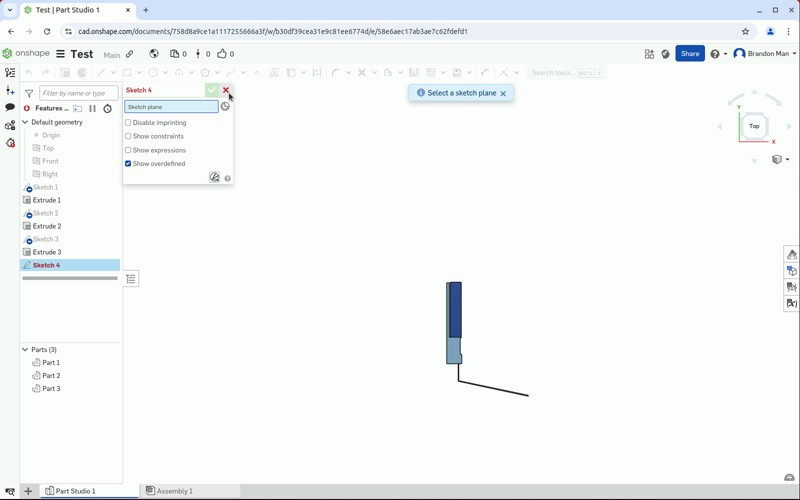
mouse_move(73, 150)
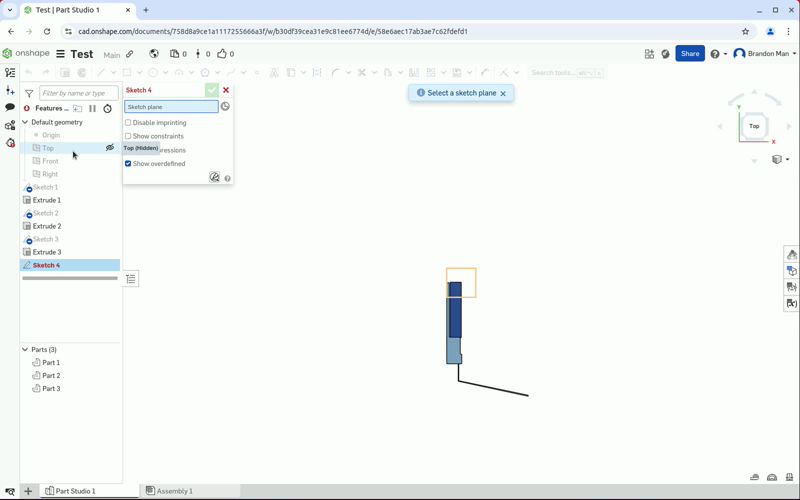
click(73, 150)
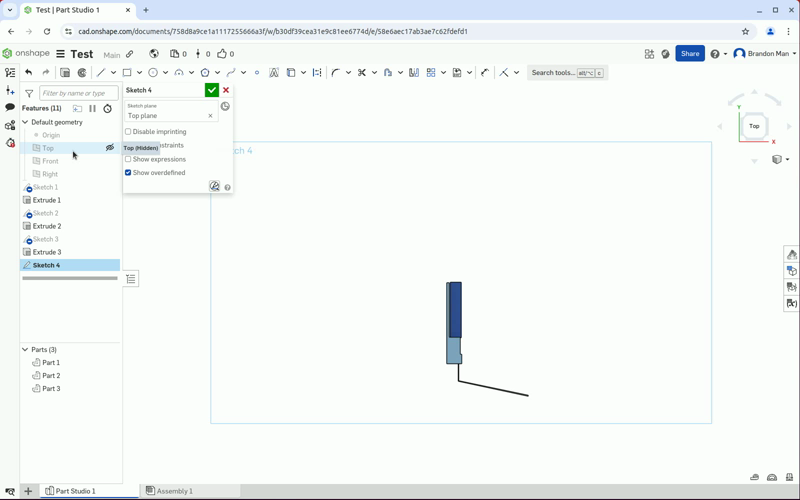
mouse_move(73, 352)
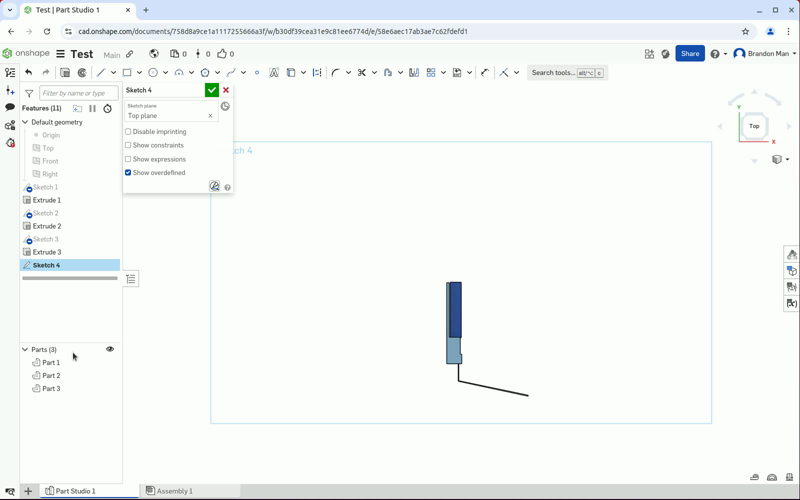
key(y)
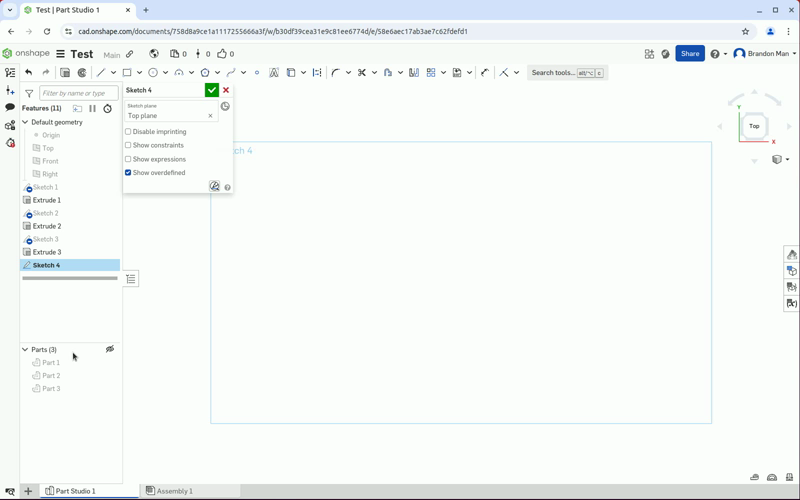
key(l)
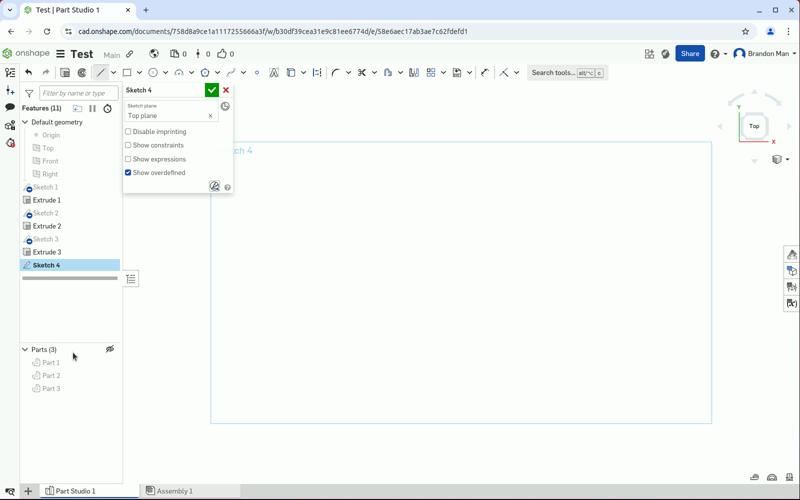
key_down(shift)
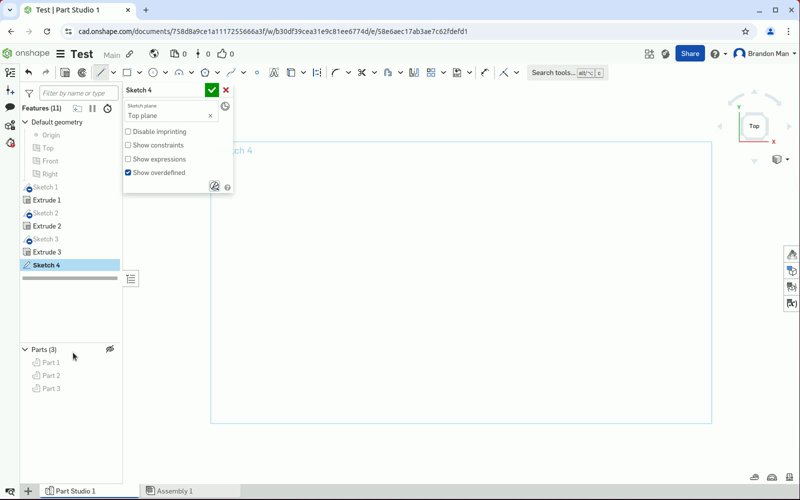
mouse_move(479, 282)
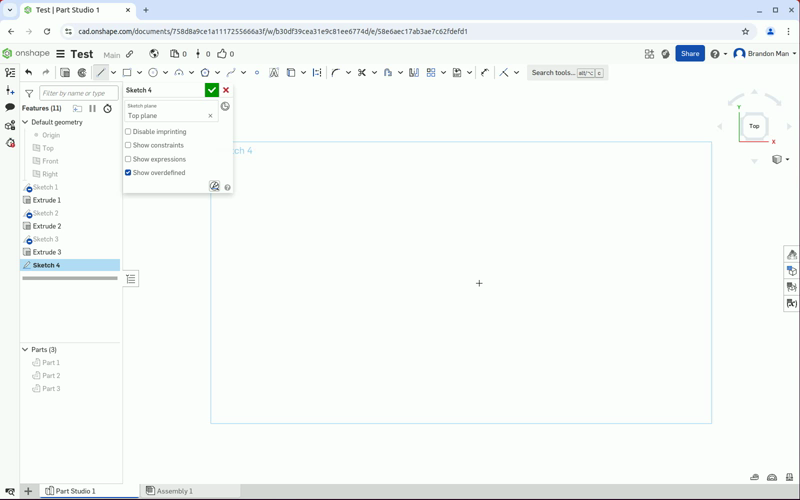
click(479, 282)
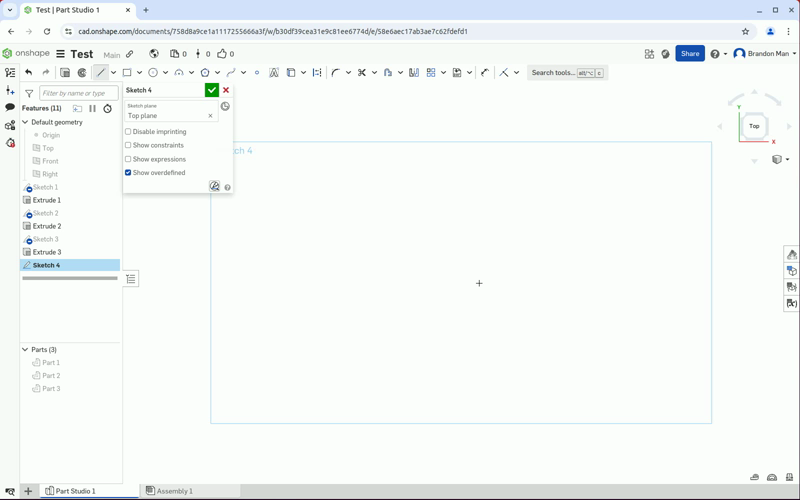
key_up(shift)
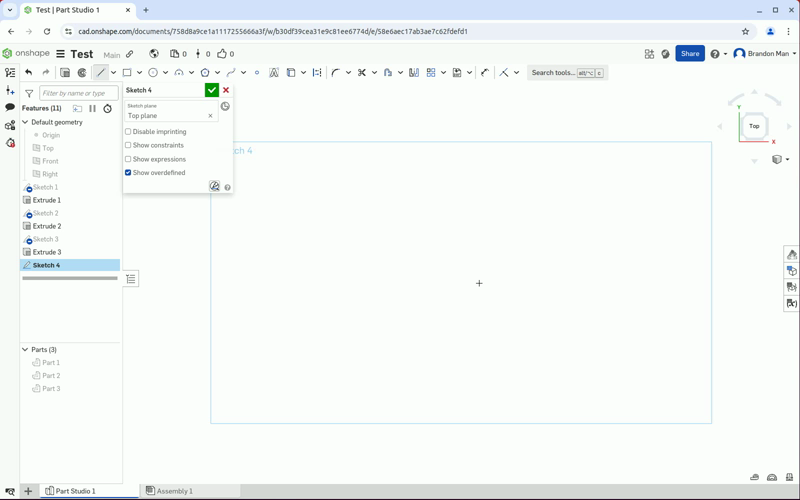
key_down(shift)
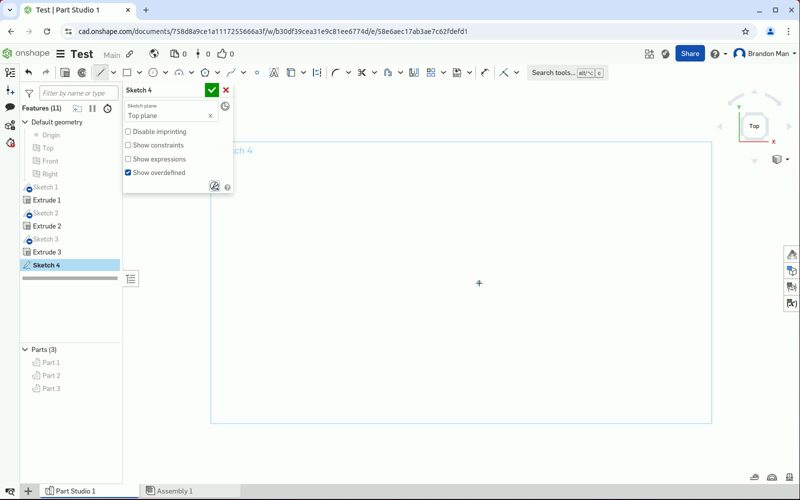
mouse_move(509, 282)
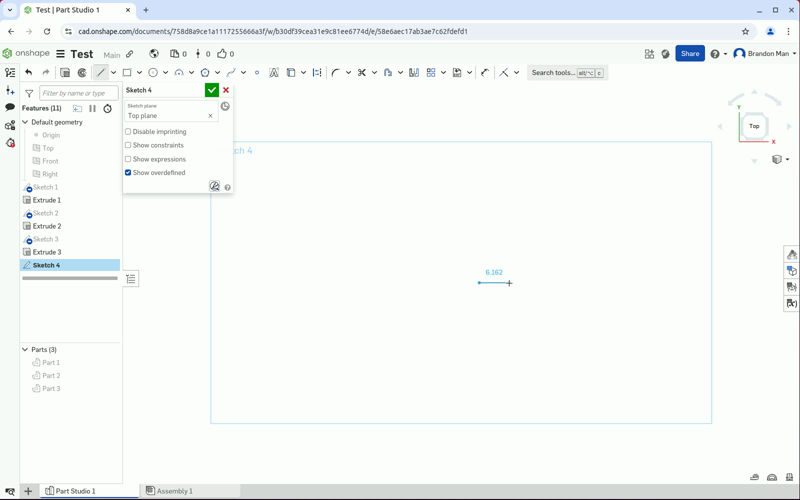
mouse_move(537, 282)
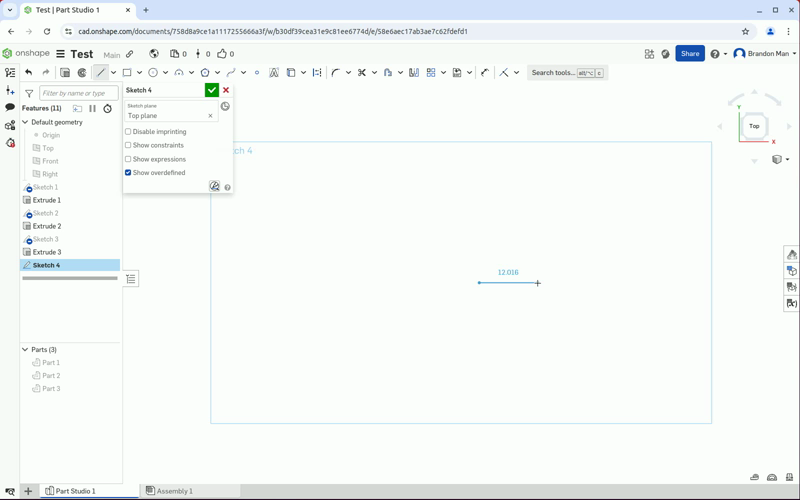
click(537, 282)
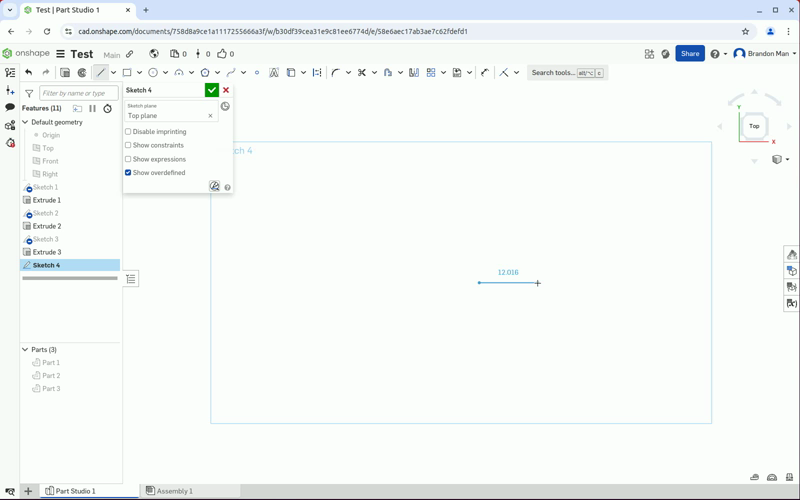
key_up(shift)
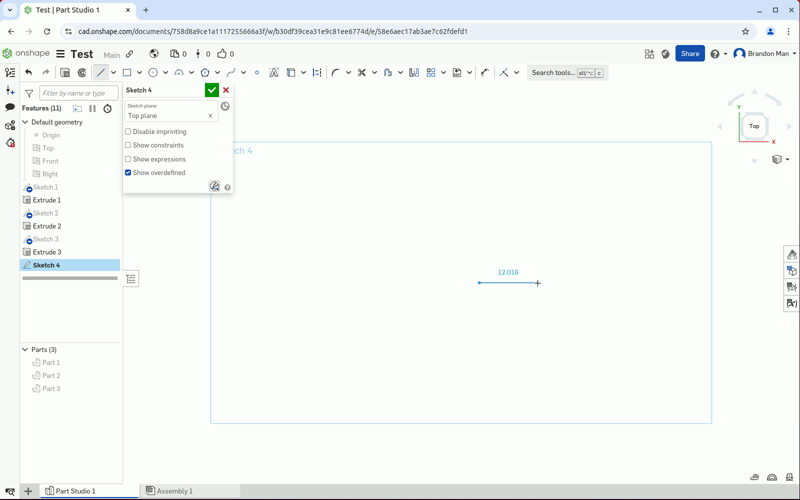
key_down(shift)
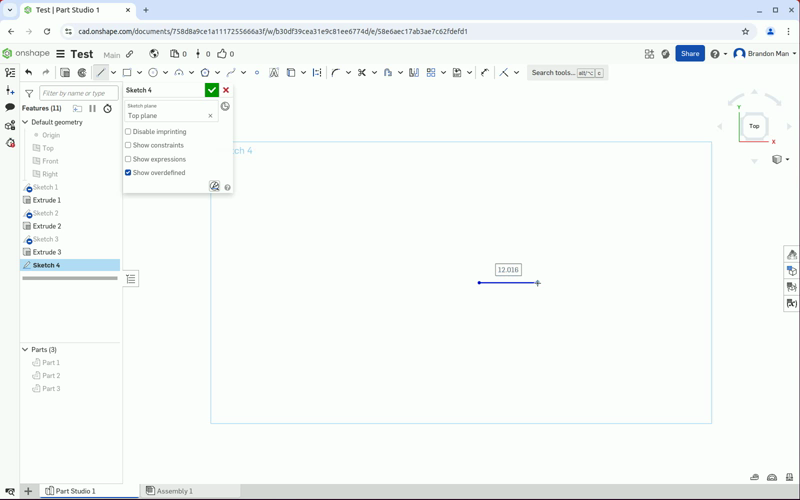
mouse_move(537, 384)
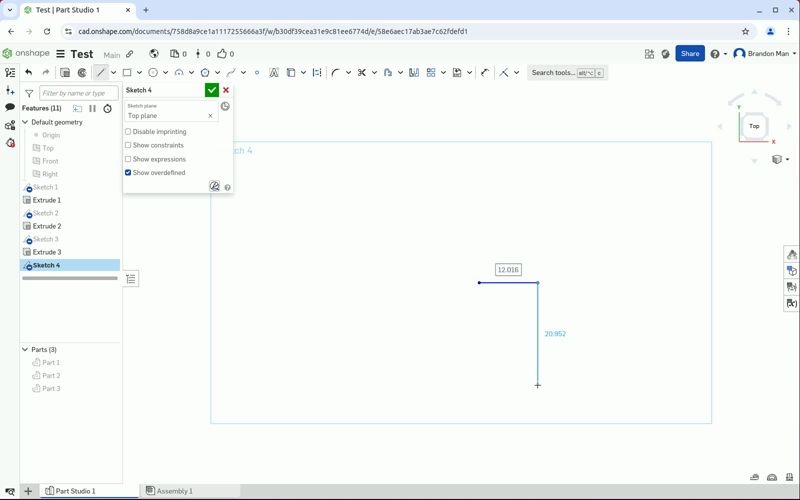
click(537, 384)
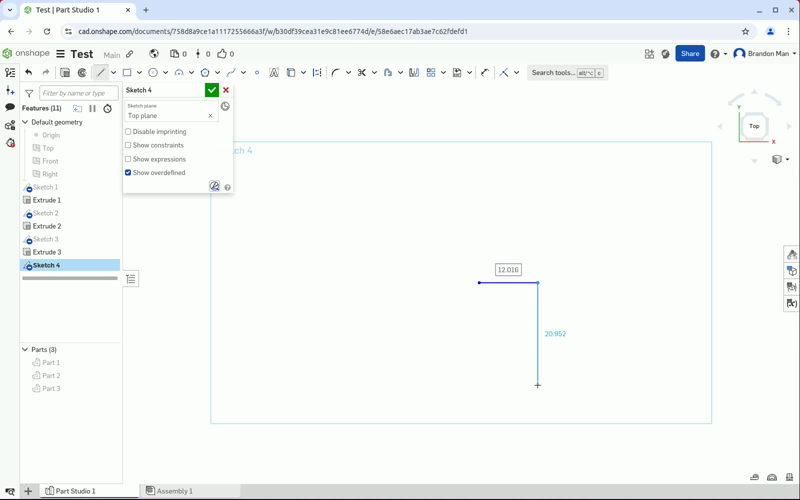
key_up(shift)
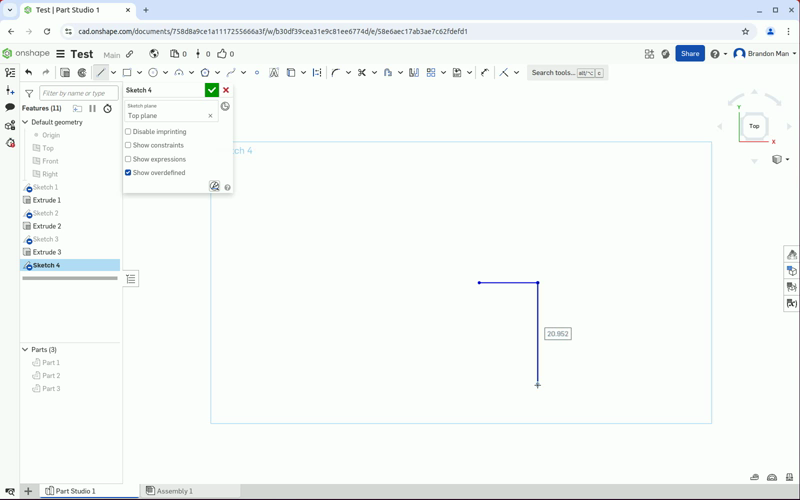
key_down(shift)
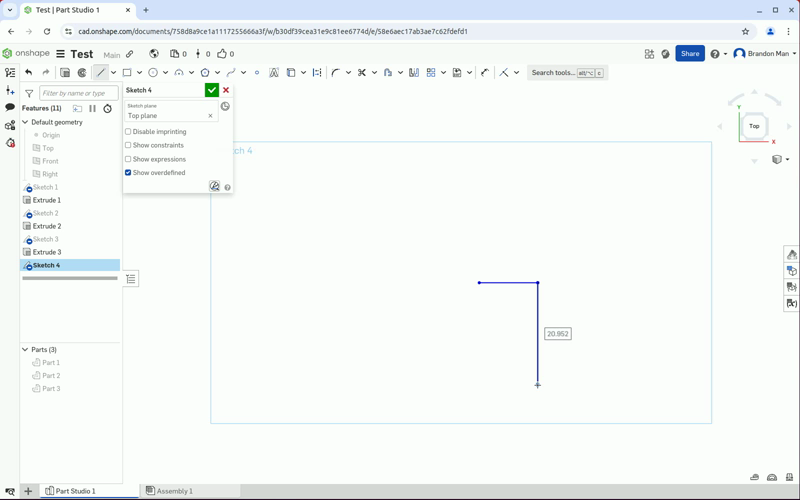
mouse_move(567, 384)
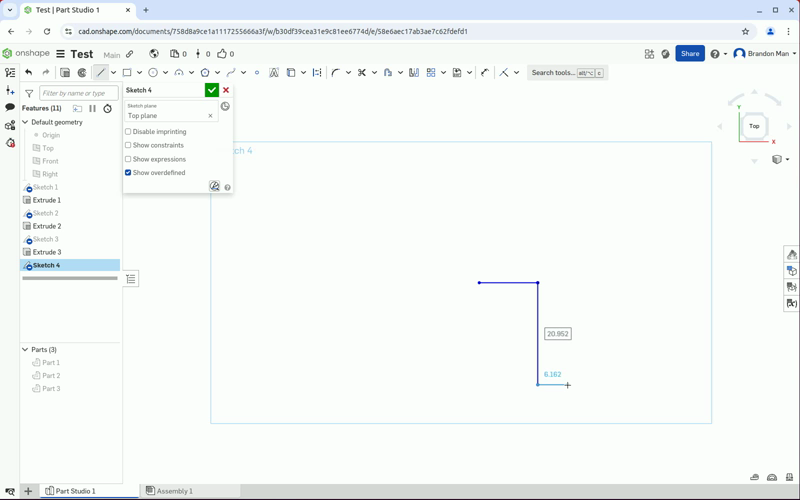
mouse_move(528, 384)
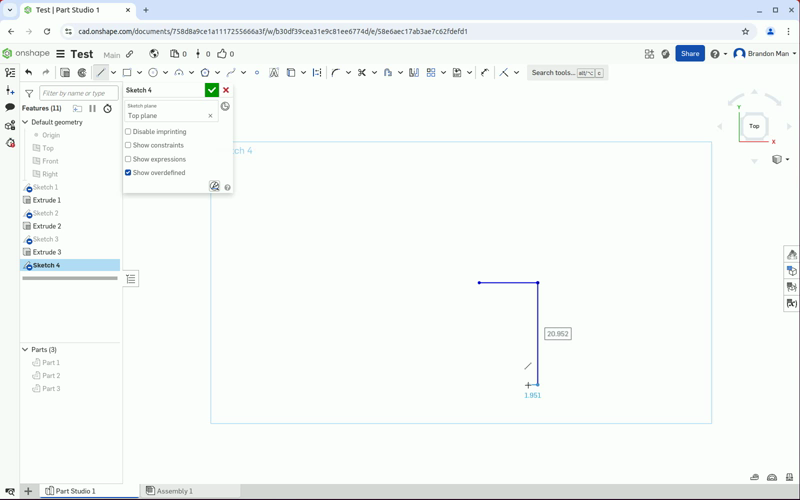
click(528, 384)
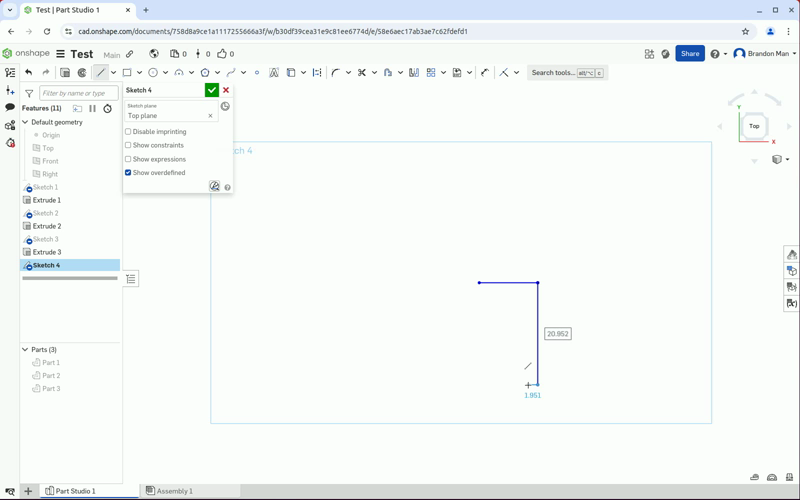
key_up(shift)
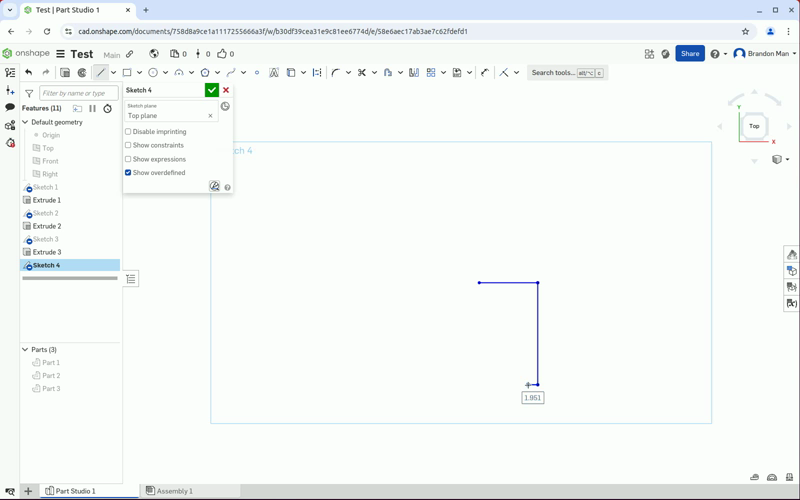
key_down(shift)
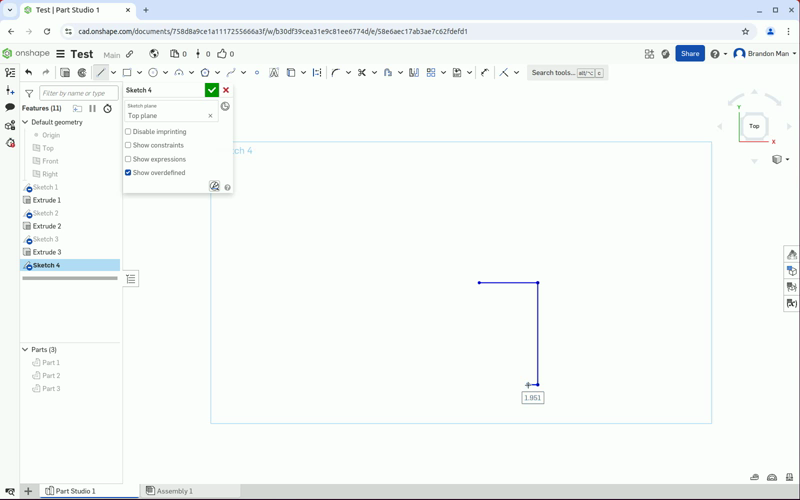
mouse_move(558, 384)
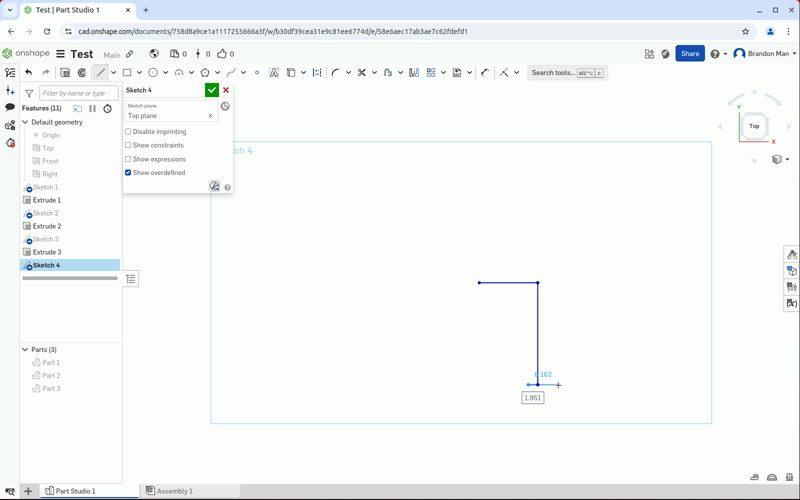
mouse_move(528, 395)
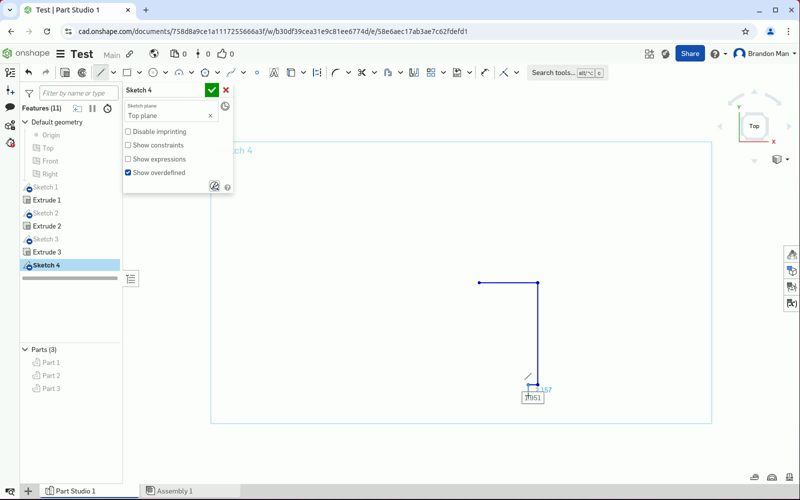
click(528, 395)
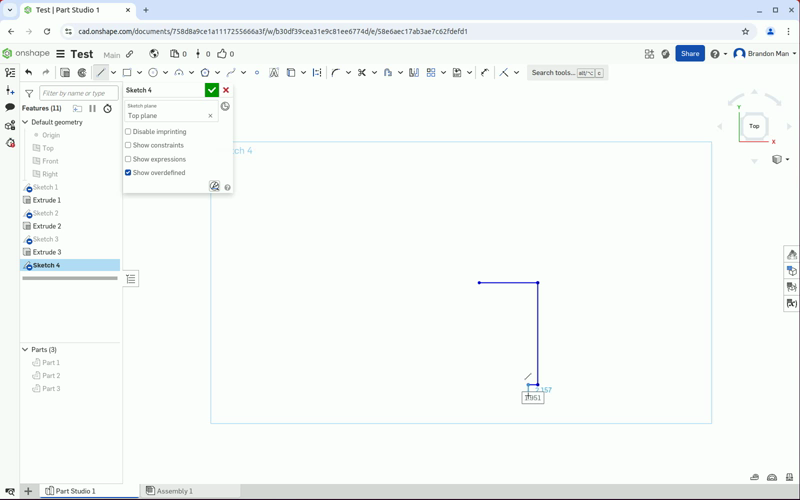
key_up(shift)
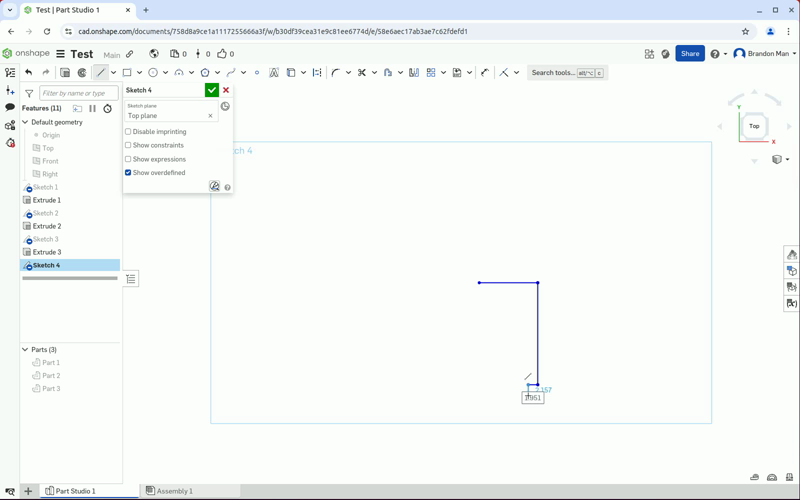
key_down(shift)
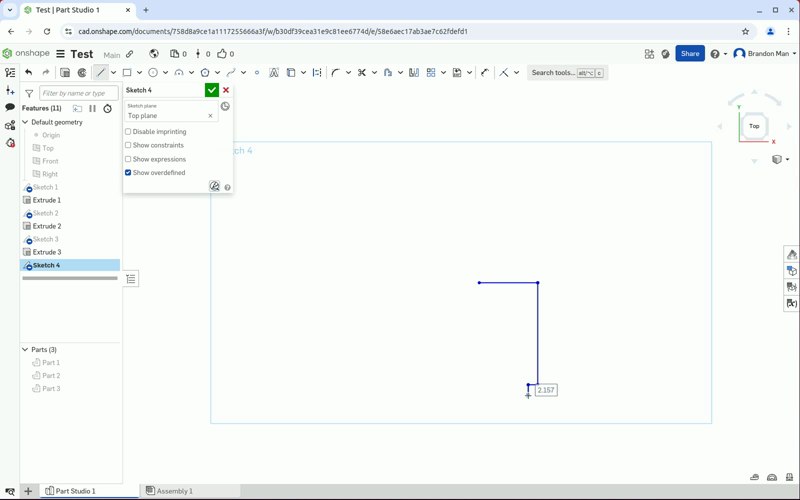
mouse_move(558, 395)
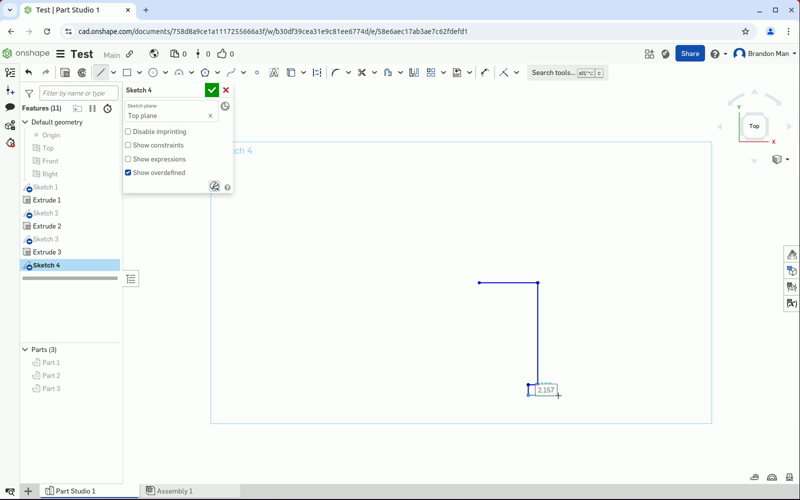
mouse_move(530, 395)
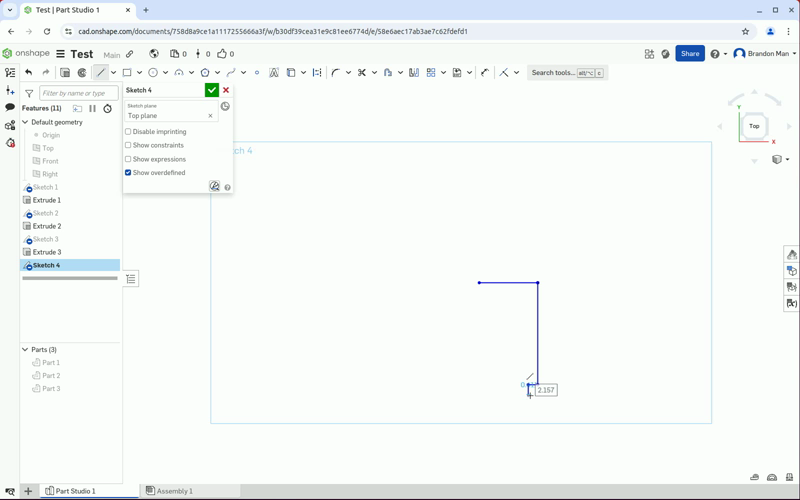
scroll(6)
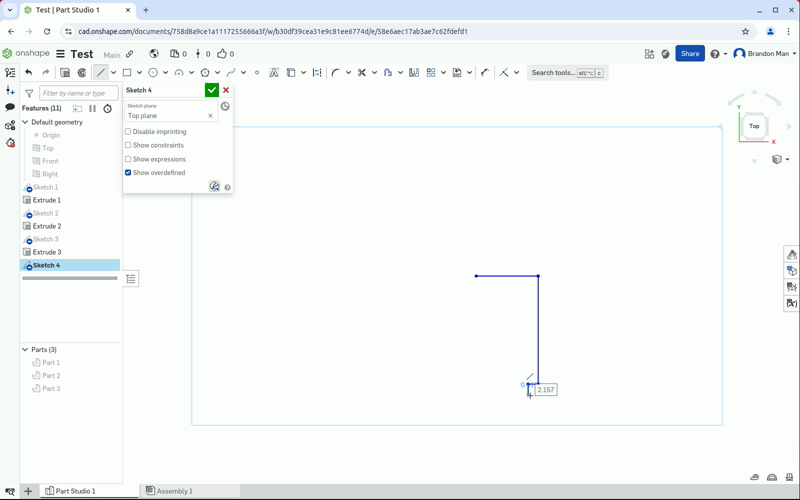
scroll(6)
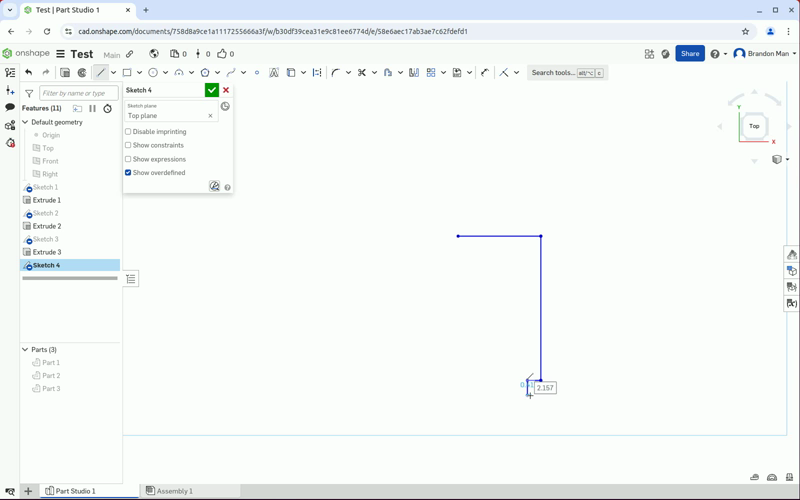
scroll(6)
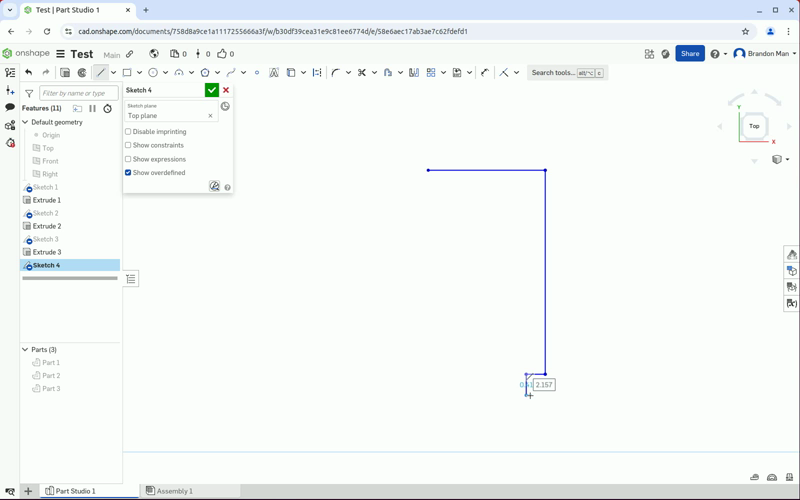
scroll(6)
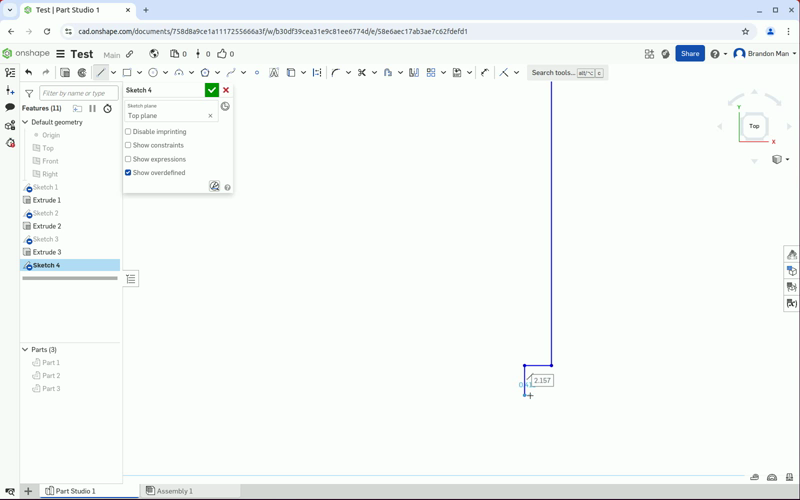
scroll(6)
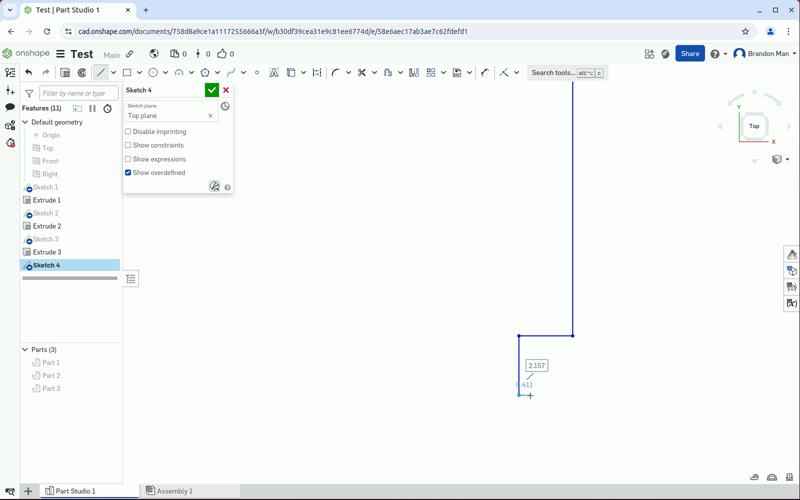
scroll(6)
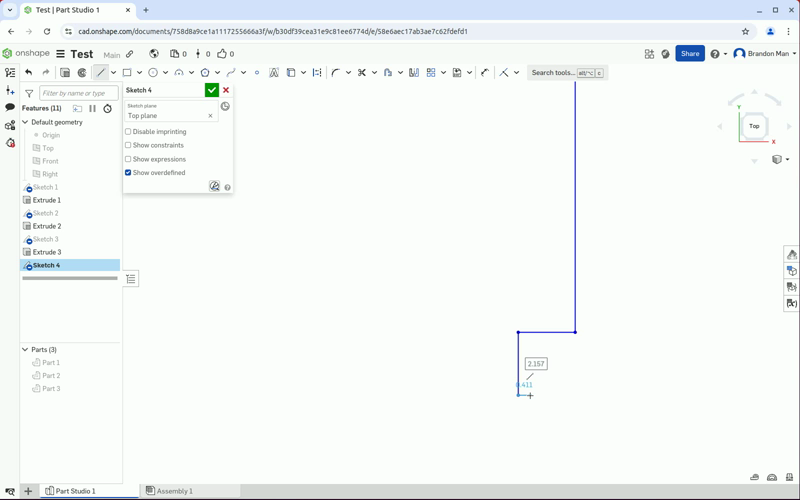
scroll(6)
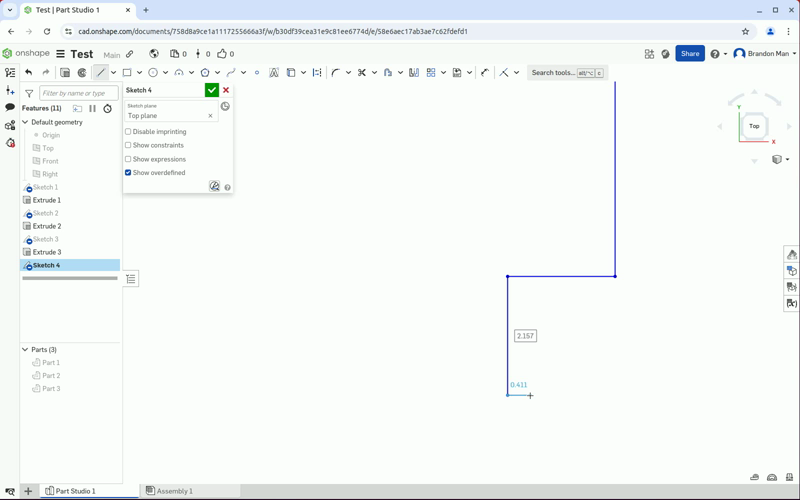
click(530, 395)
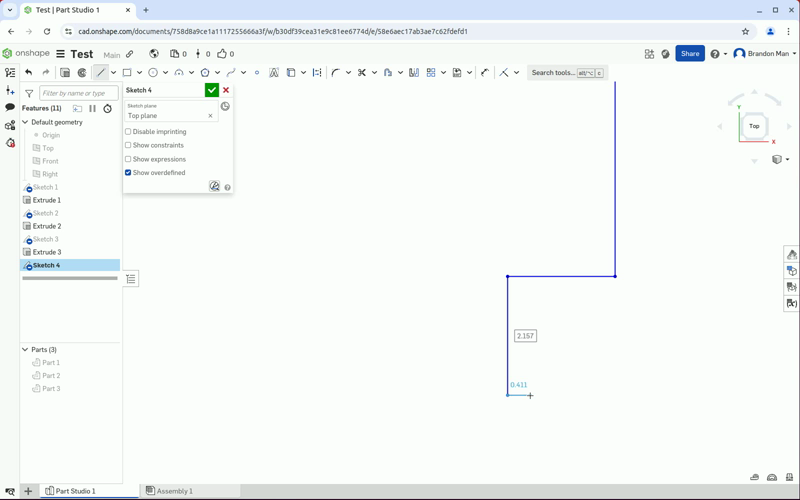
scroll(-6)
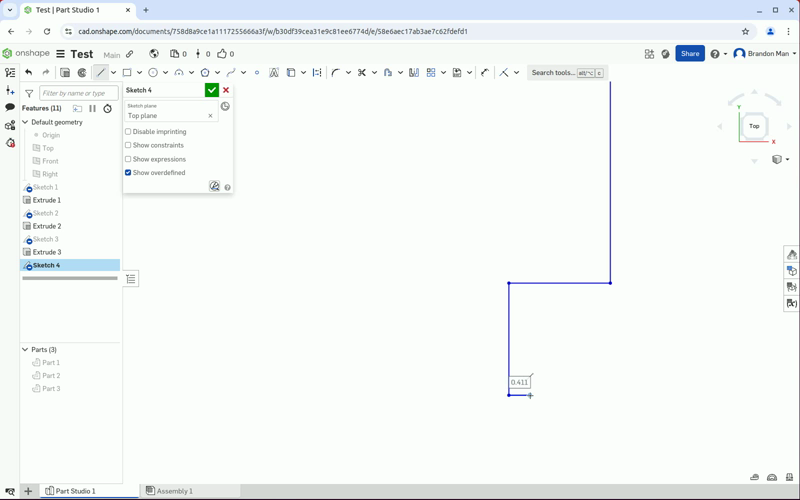
scroll(-6)
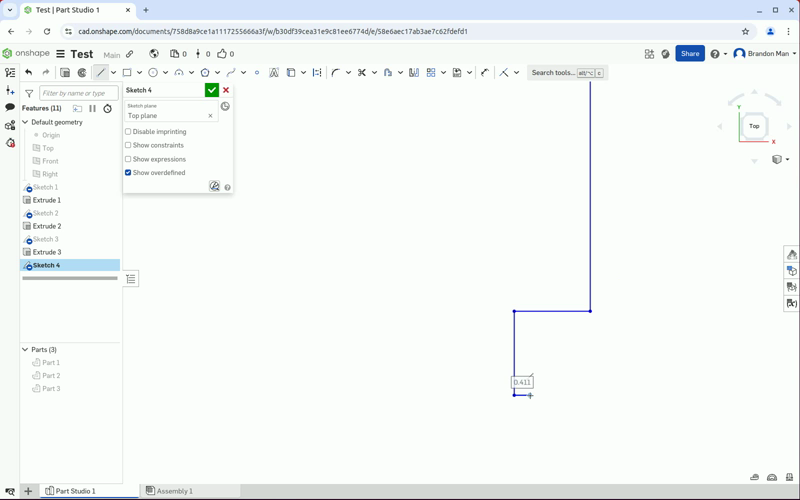
scroll(-6)
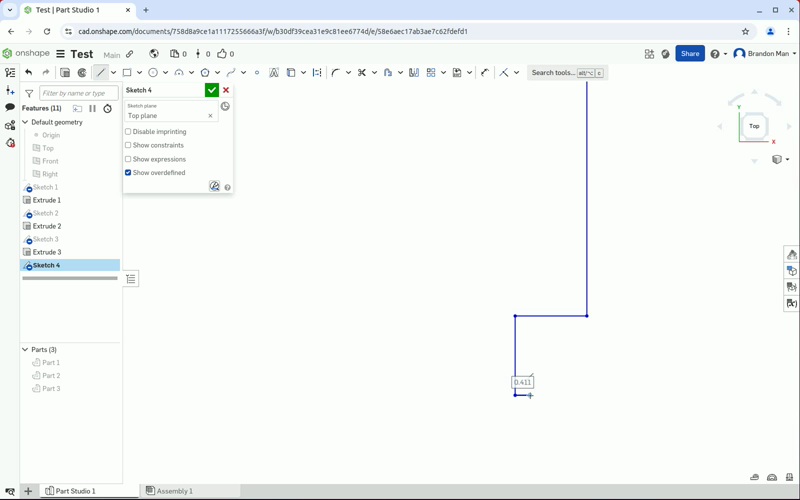
scroll(-6)
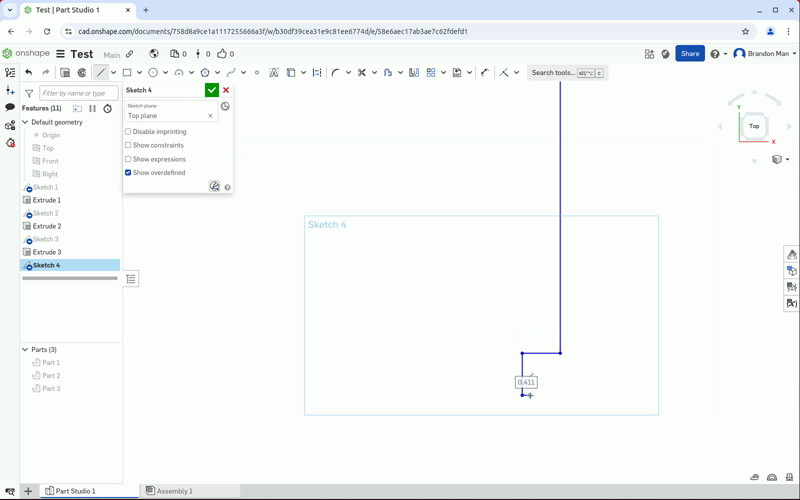
scroll(-6)
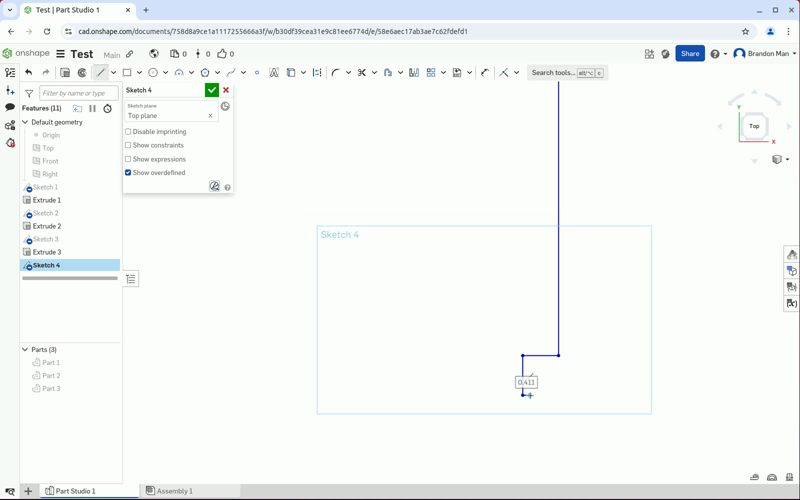
scroll(-6)
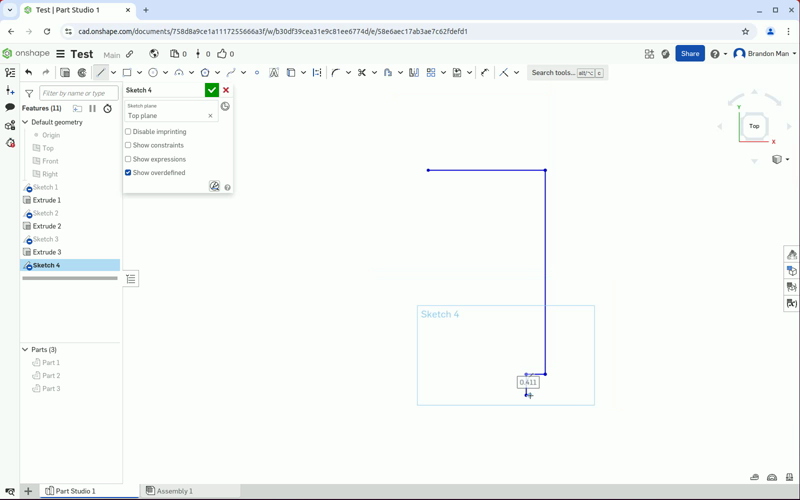
scroll(-6)
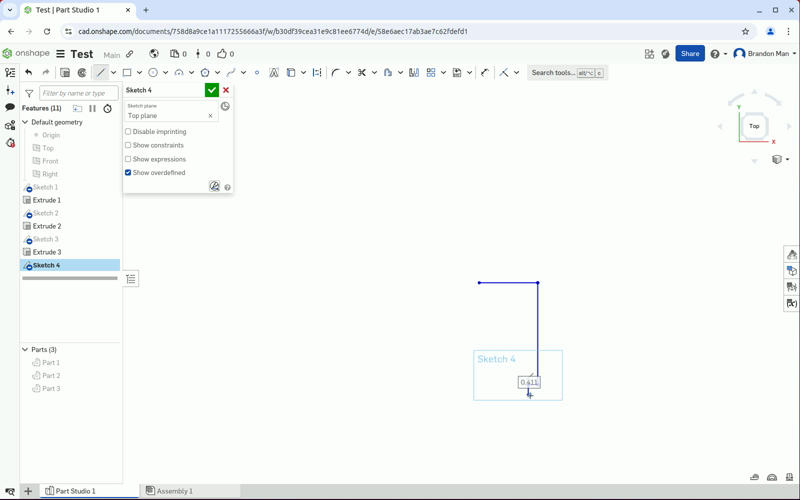
key_up(shift)
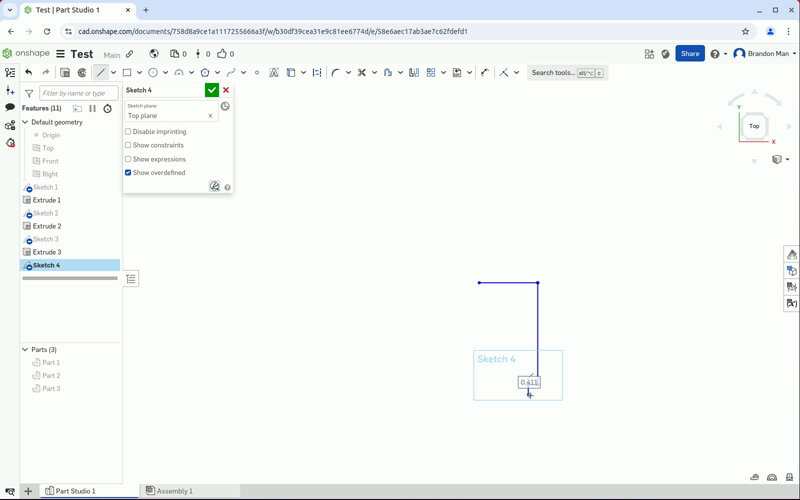
key_down(shift)
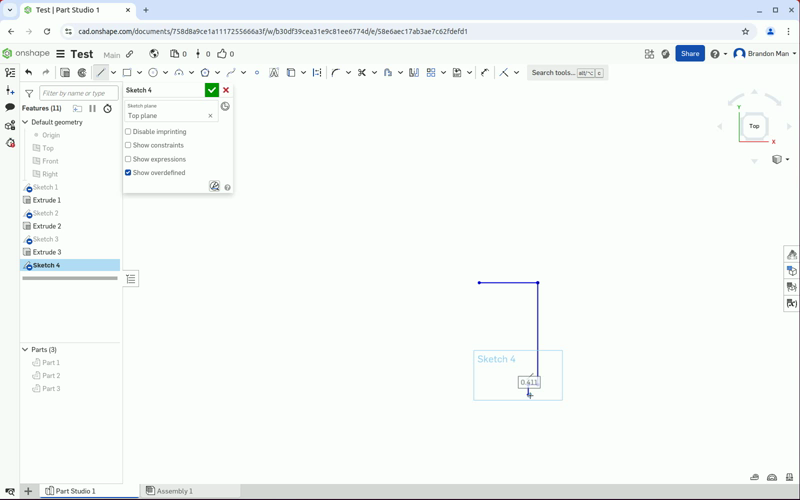
mouse_move(560, 395)
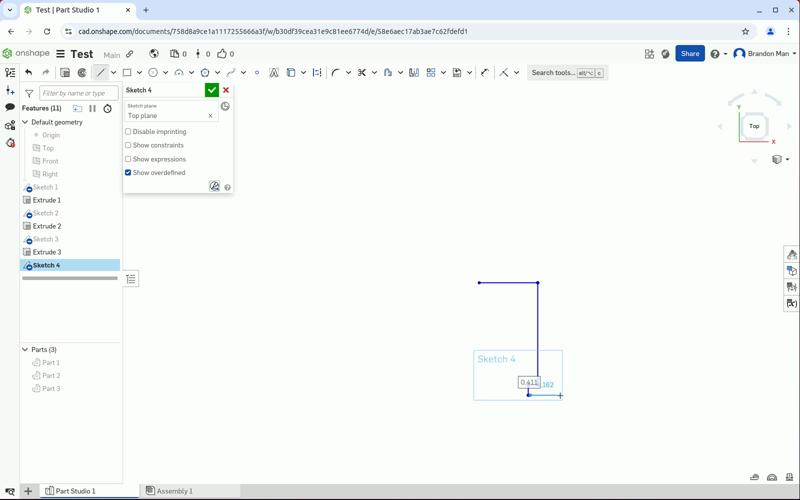
mouse_move(530, 388)
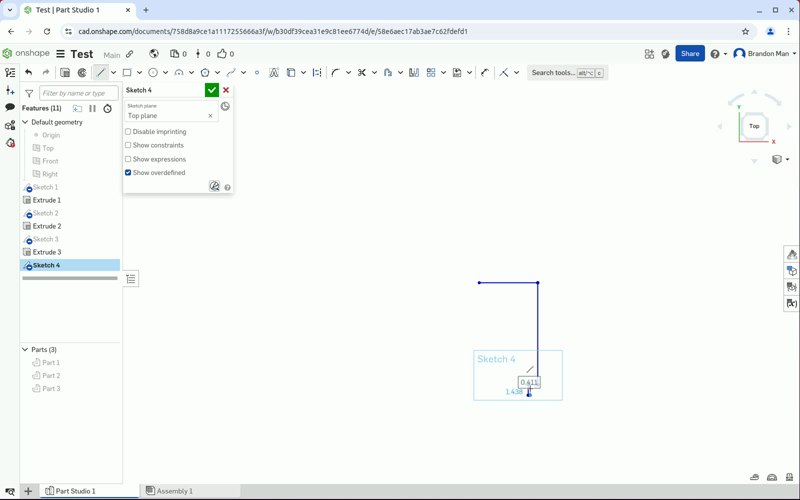
scroll(6)
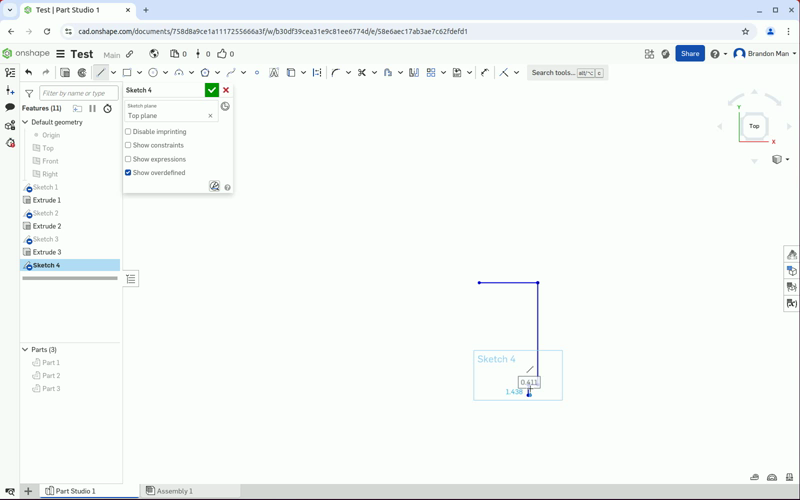
scroll(6)
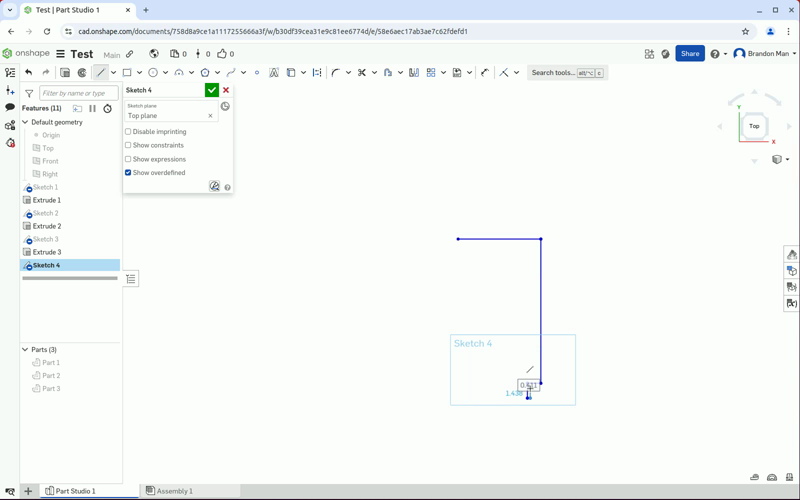
scroll(6)
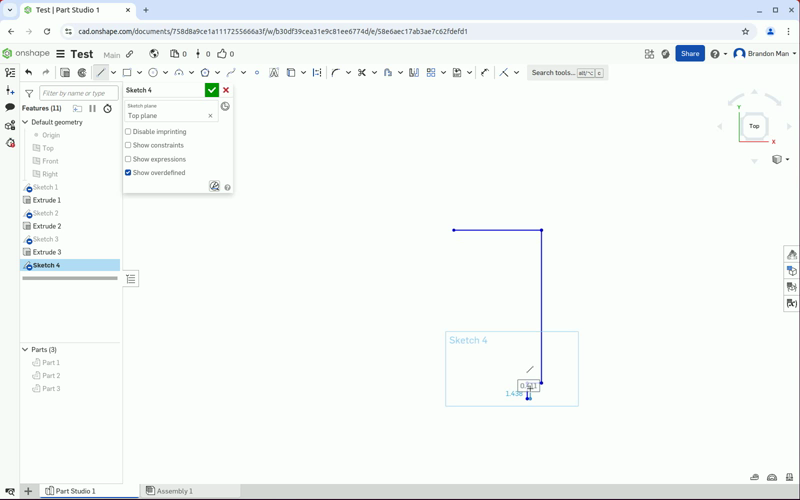
scroll(6)
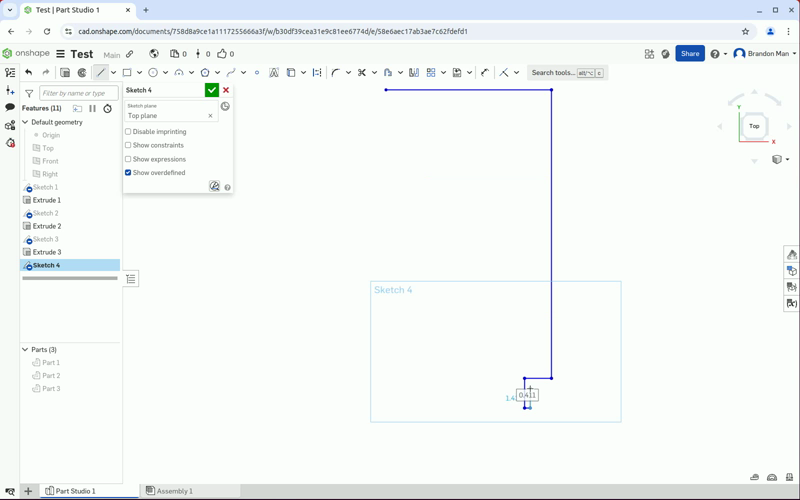
scroll(6)
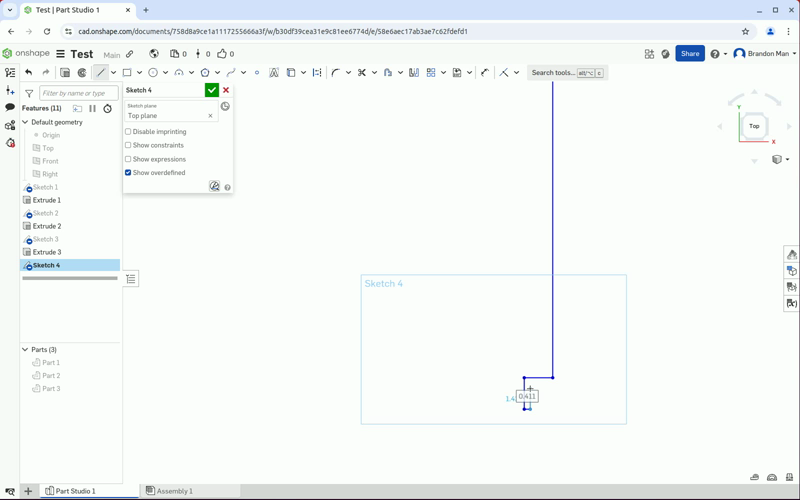
scroll(6)
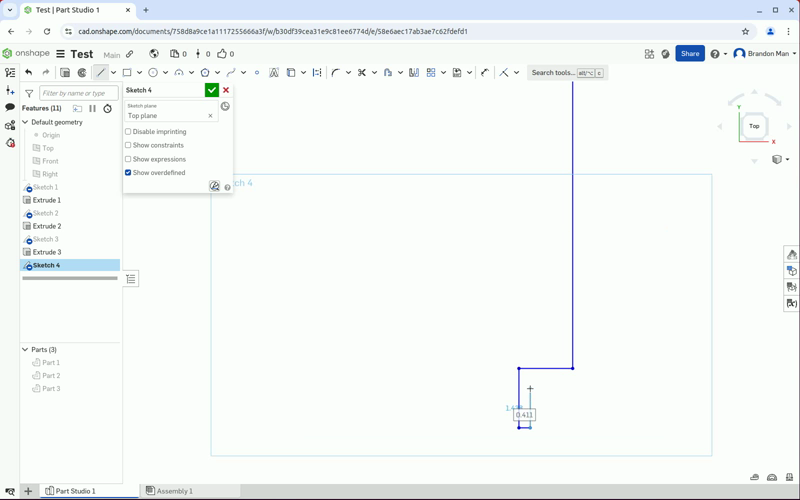
scroll(6)
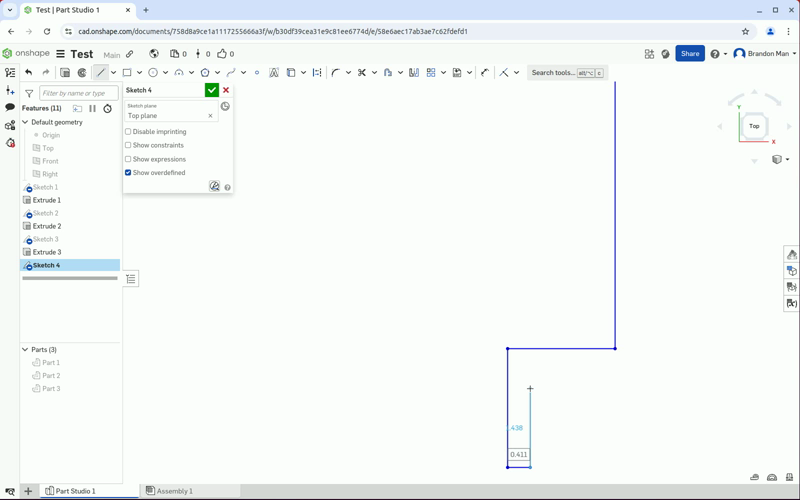
click(530, 388)
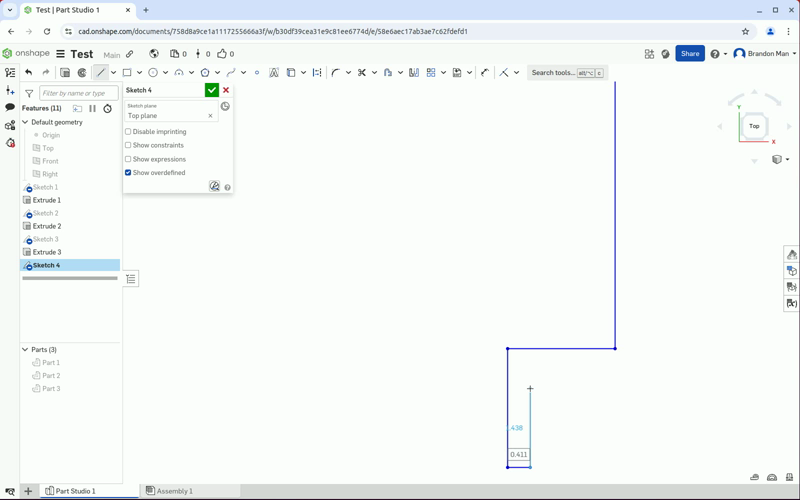
scroll(-6)
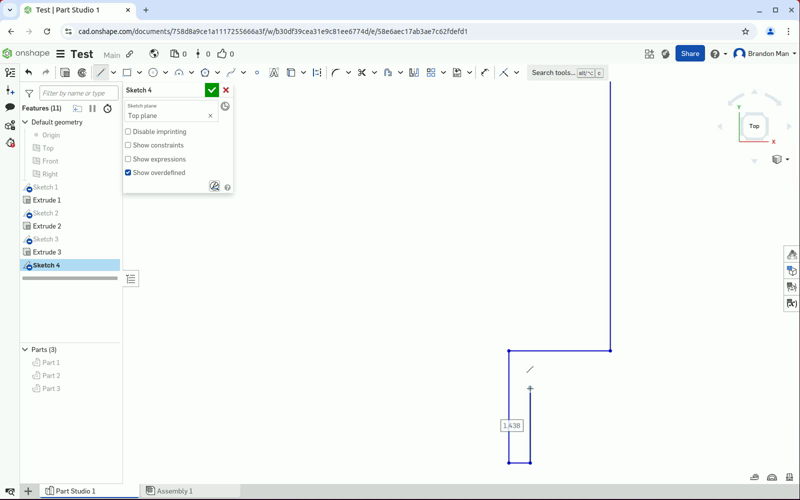
scroll(-6)
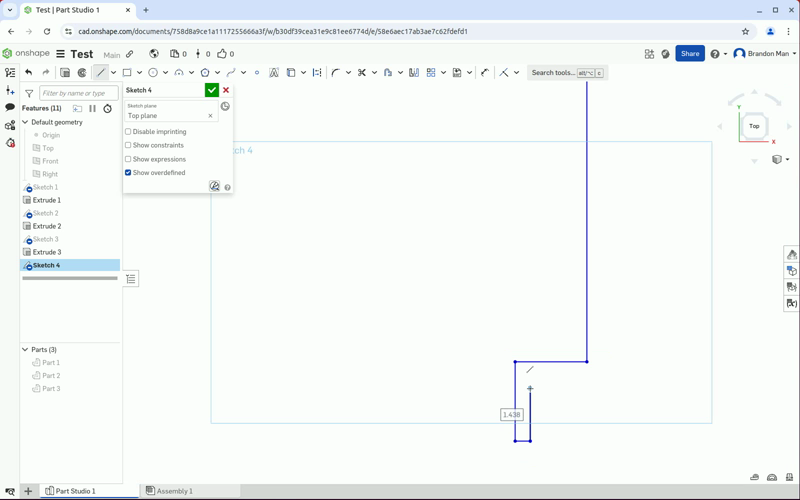
scroll(-6)
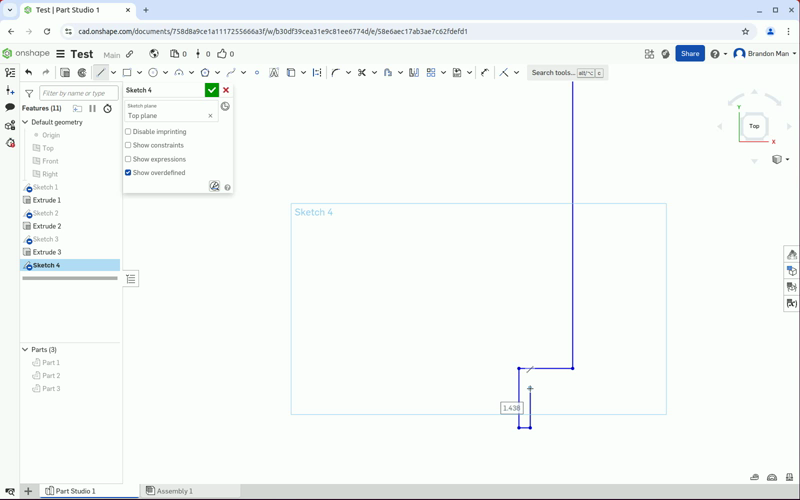
scroll(-6)
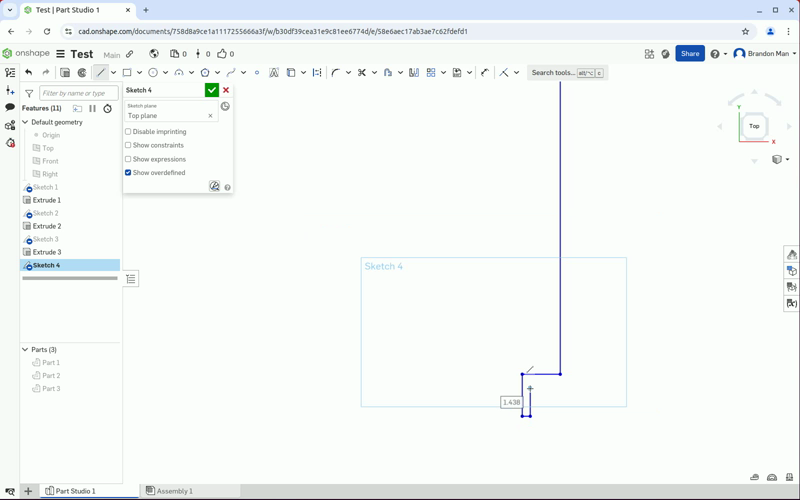
scroll(-6)
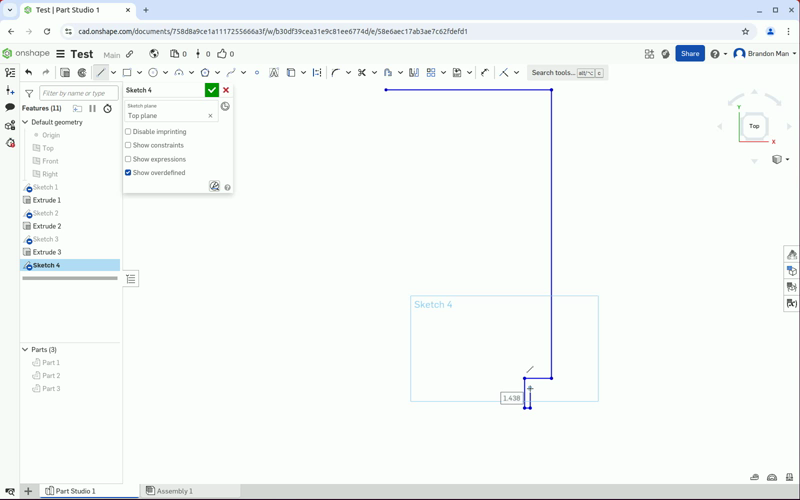
scroll(-6)
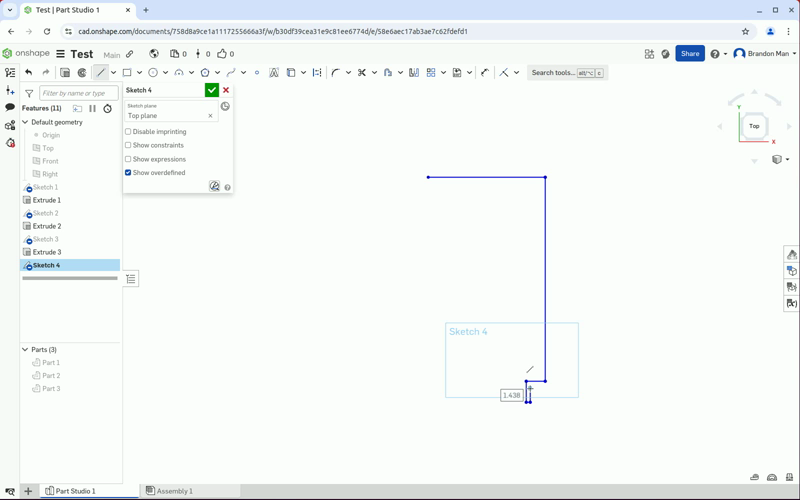
scroll(-6)
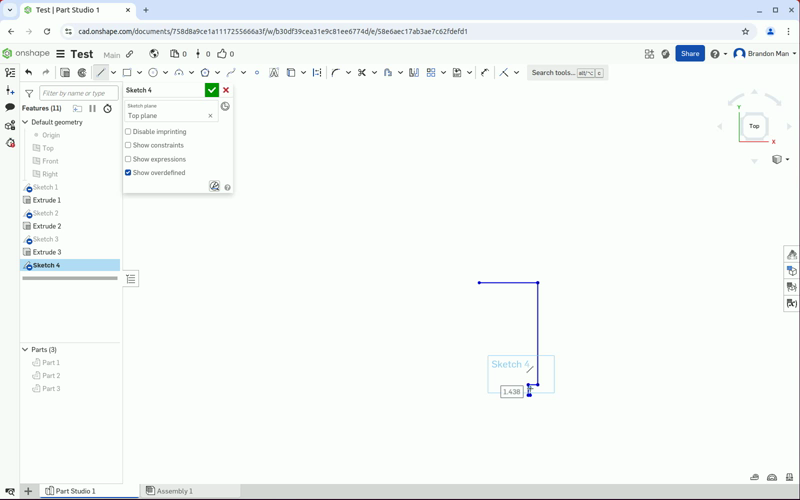
key_up(shift)
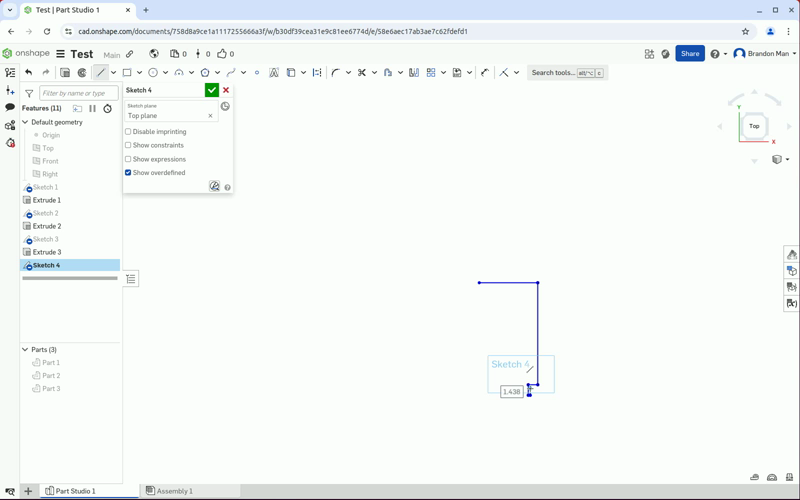
key_down(shift)
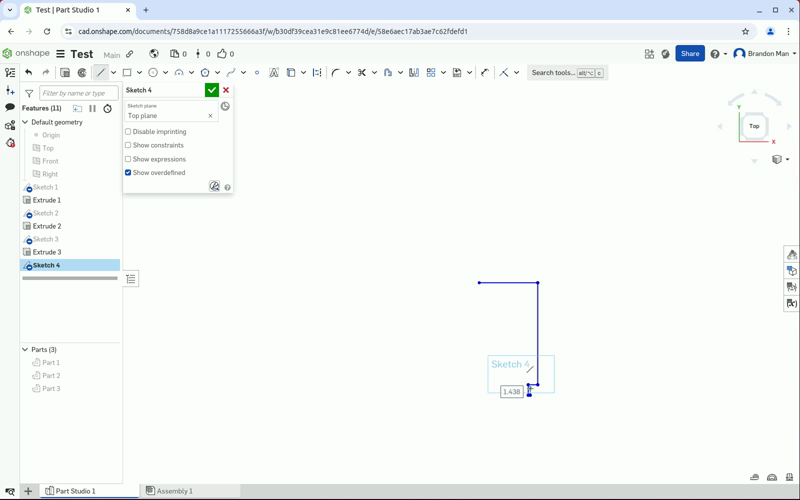
mouse_move(560, 388)
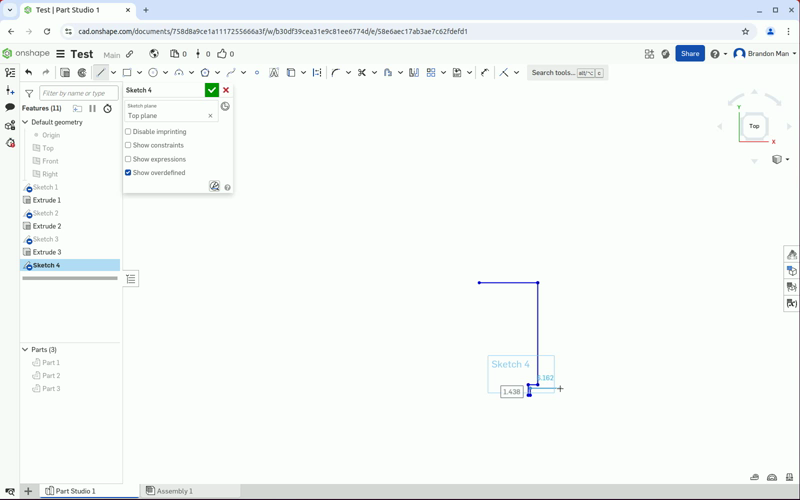
mouse_move(540, 388)
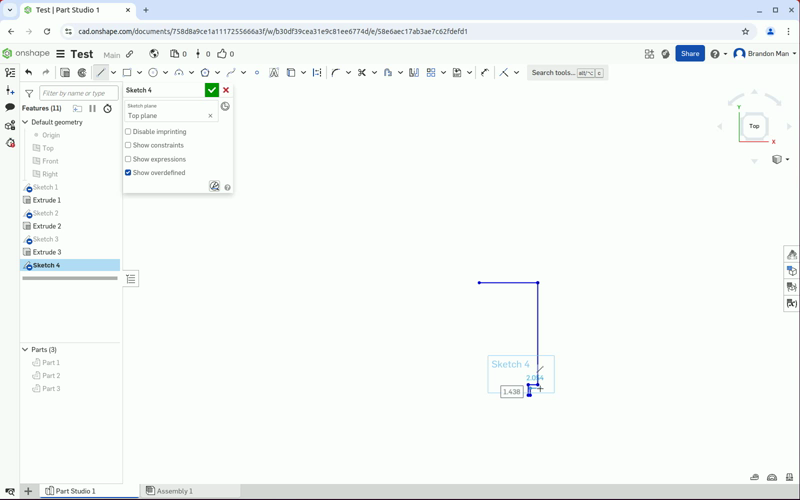
scroll(6)
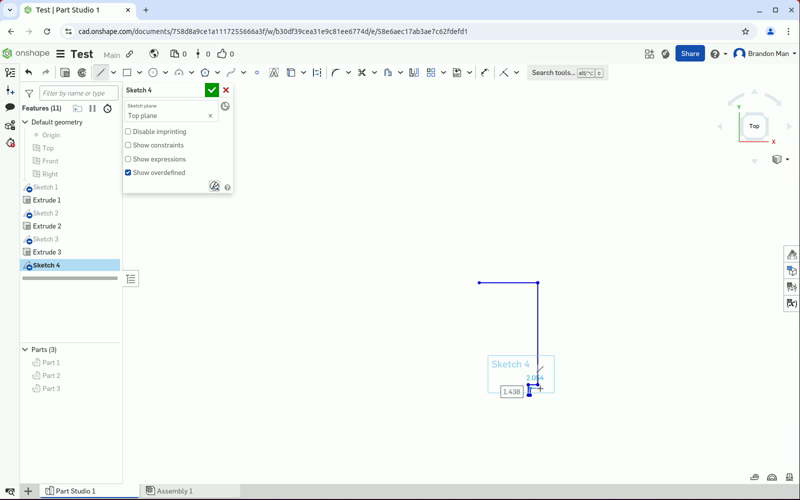
scroll(6)
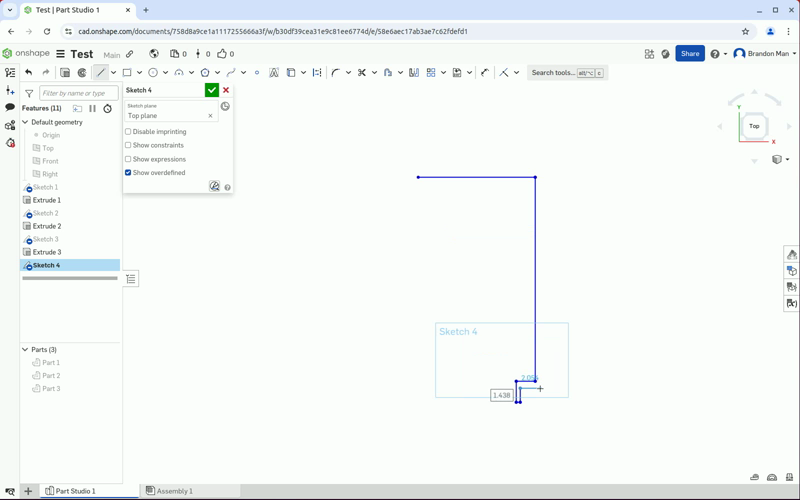
scroll(6)
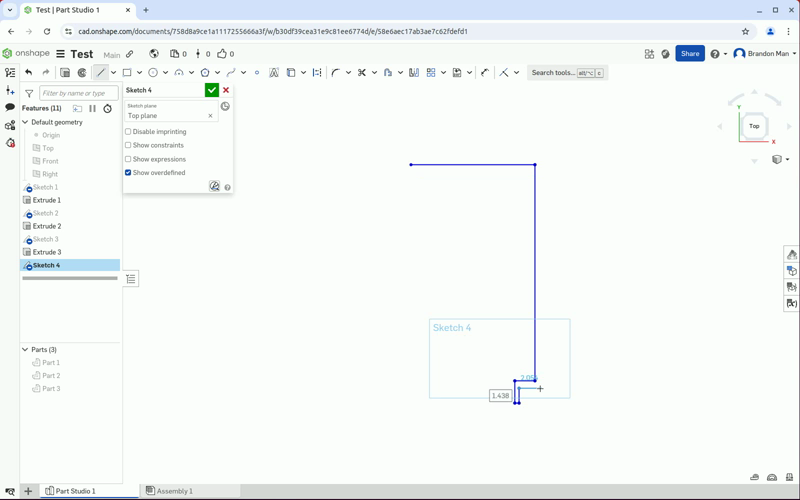
scroll(6)
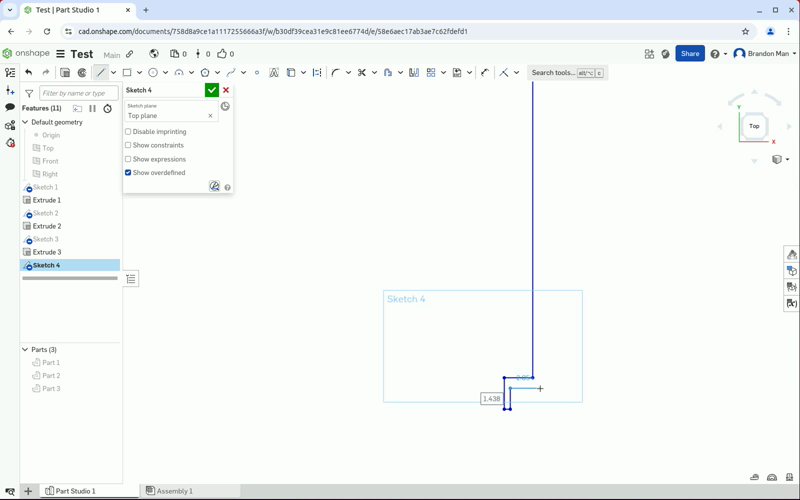
scroll(6)
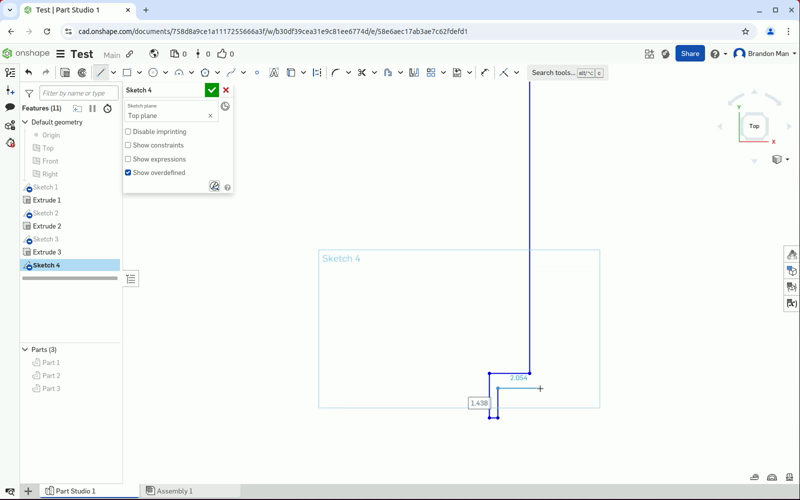
scroll(6)
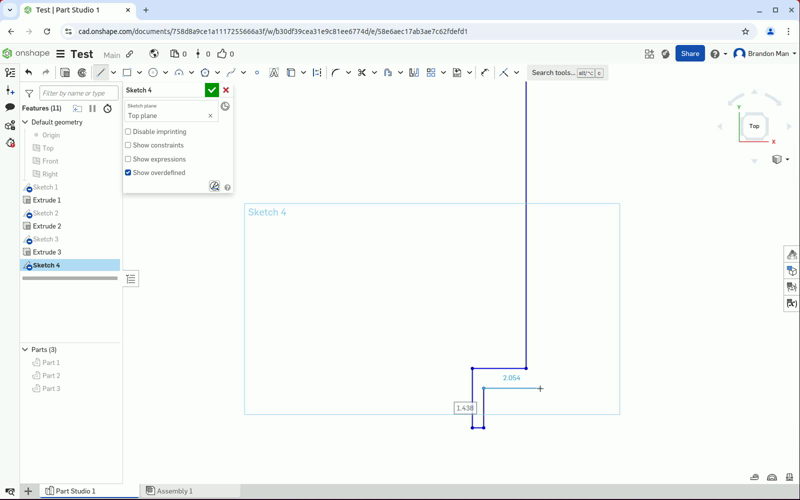
scroll(6)
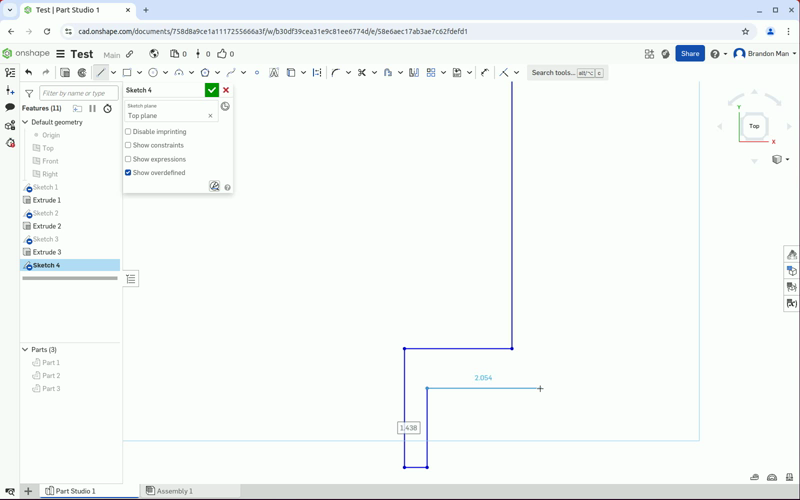
click(540, 388)
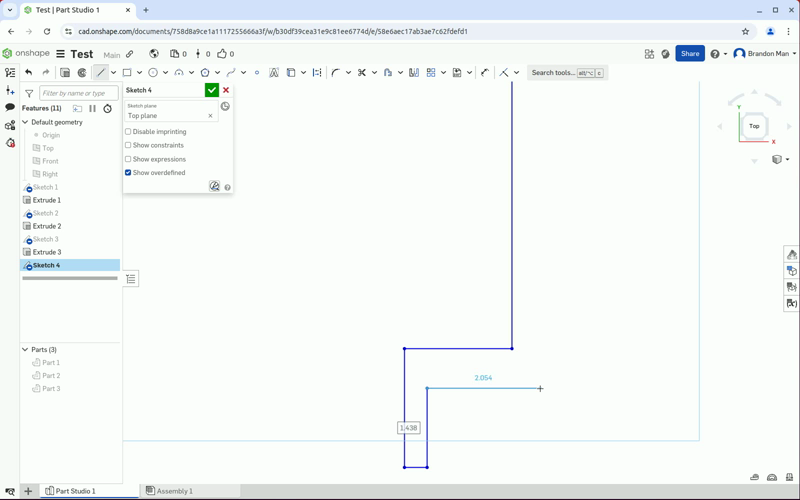
scroll(-6)
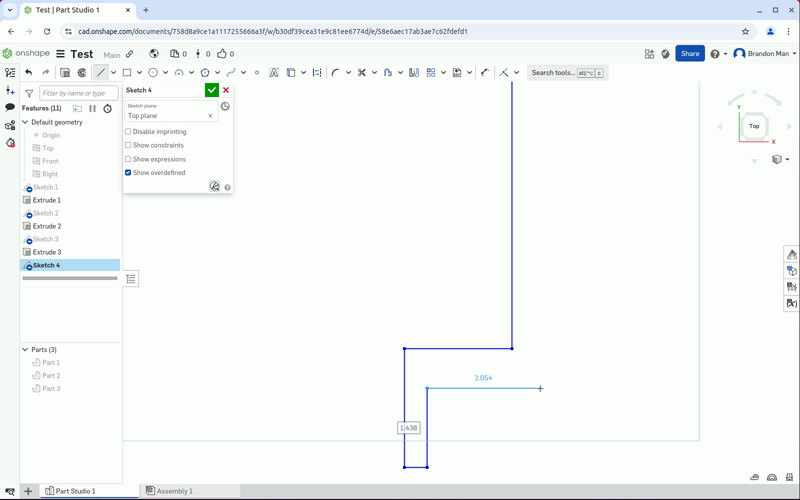
scroll(-6)
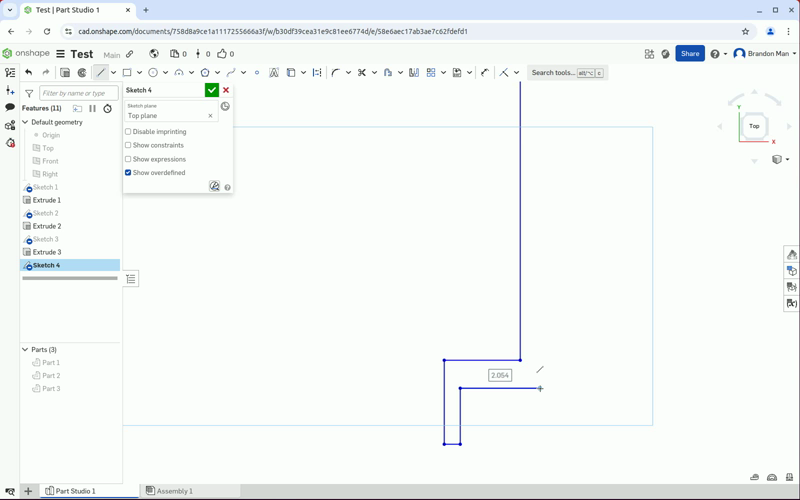
scroll(-6)
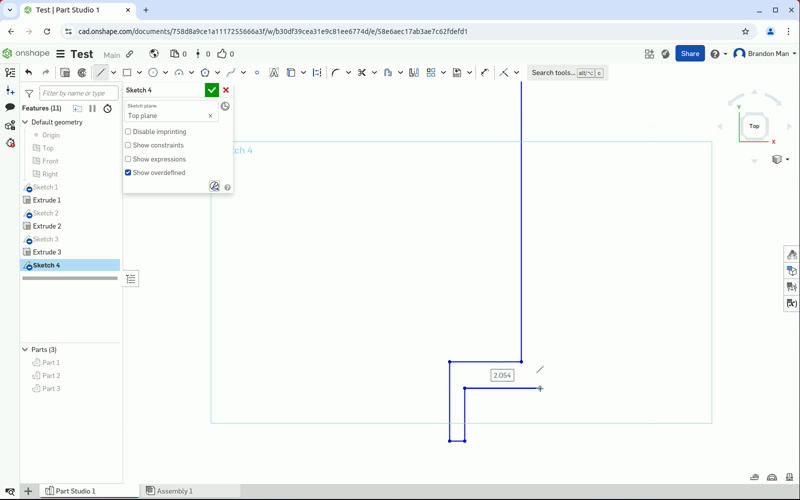
scroll(-6)
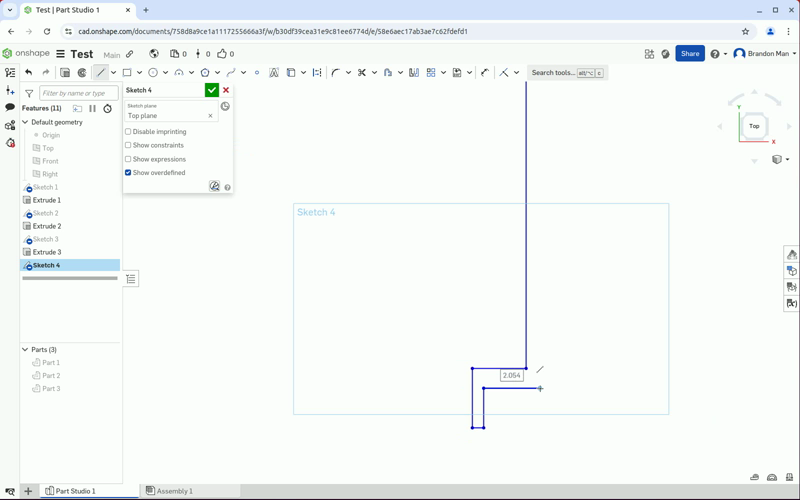
scroll(-6)
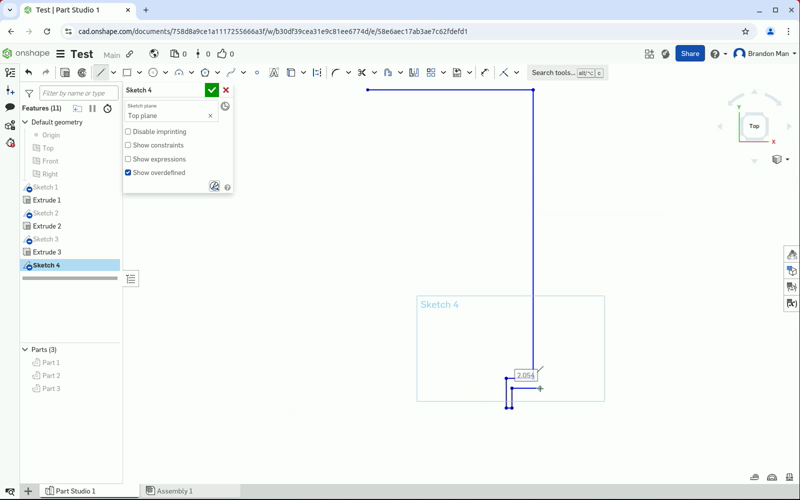
scroll(-6)
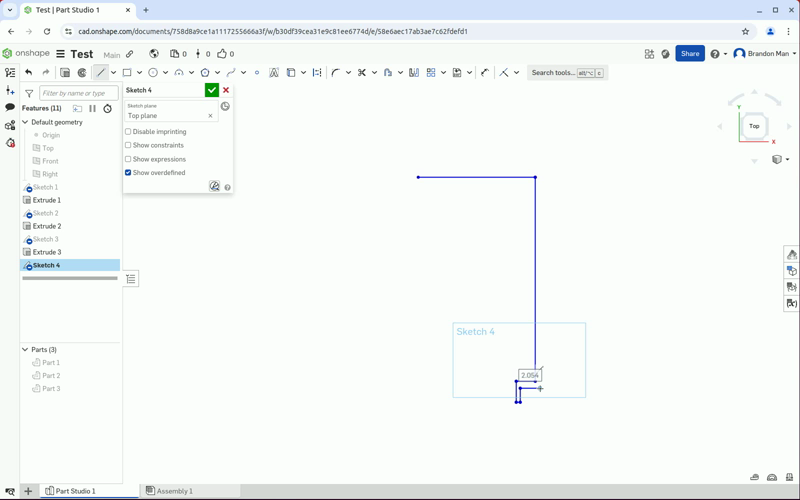
scroll(-6)
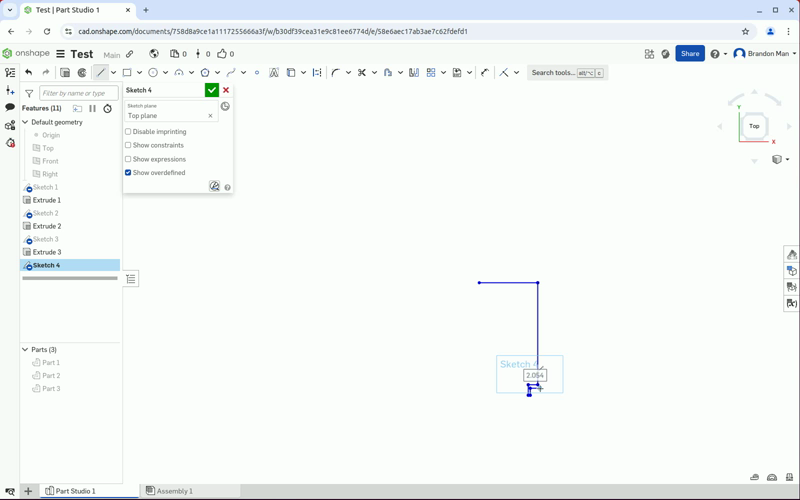
key_up(shift)
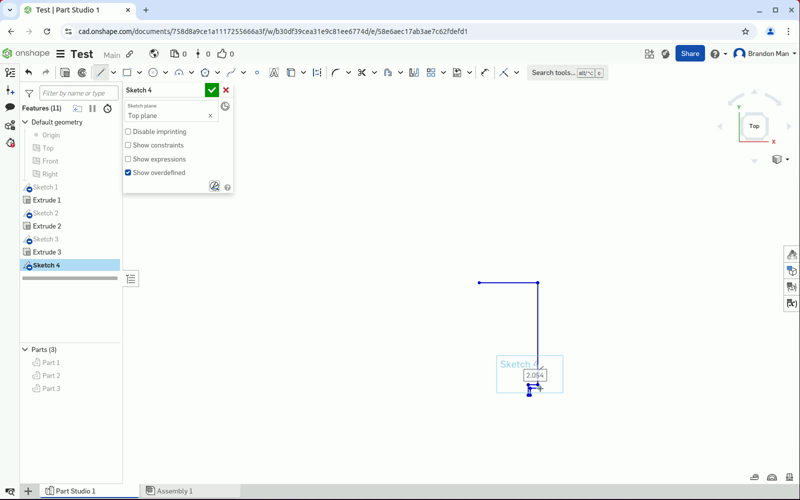
key_down(shift)
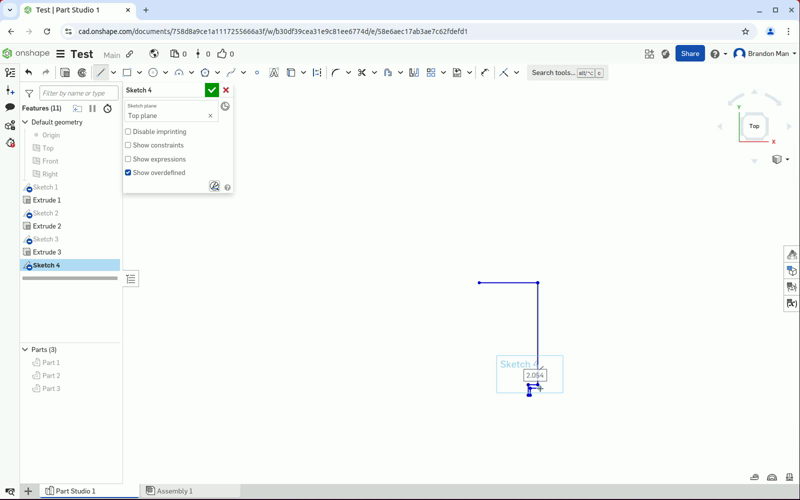
mouse_move(540, 280)
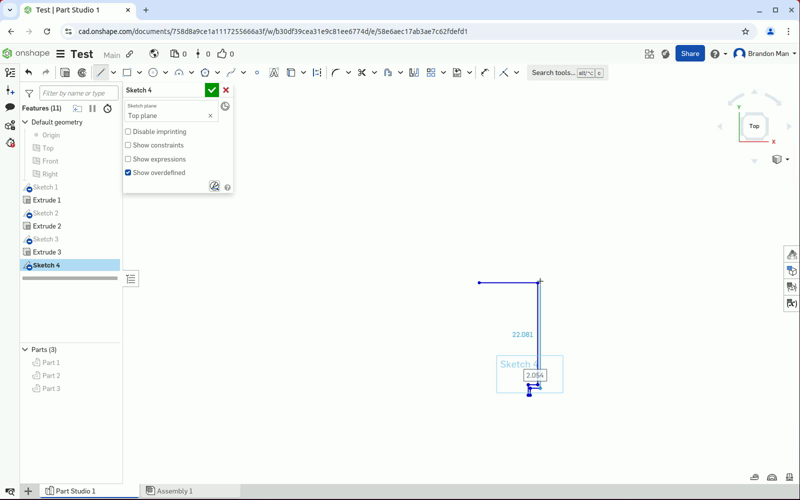
scroll(6)
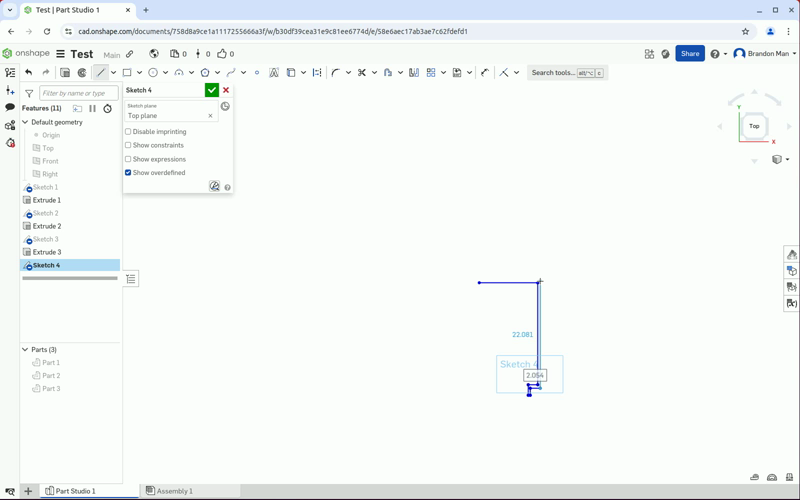
scroll(6)
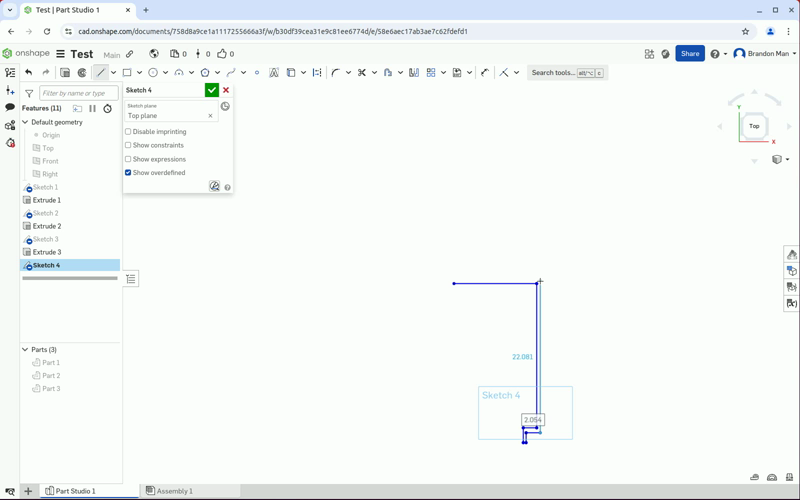
scroll(6)
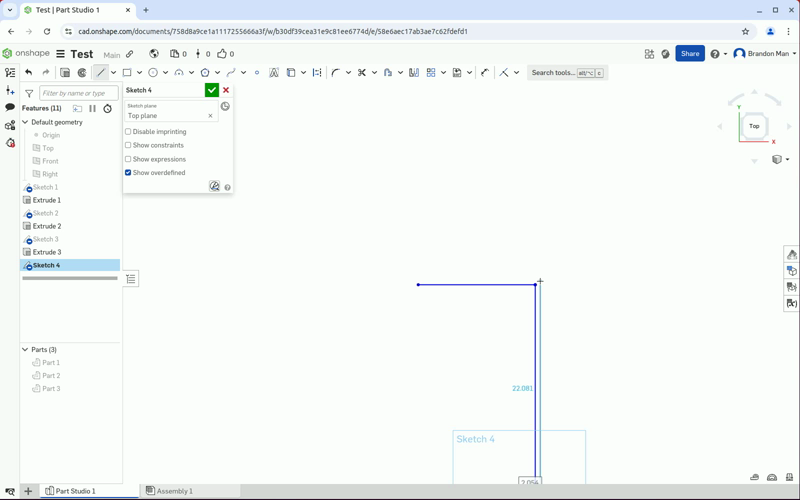
scroll(6)
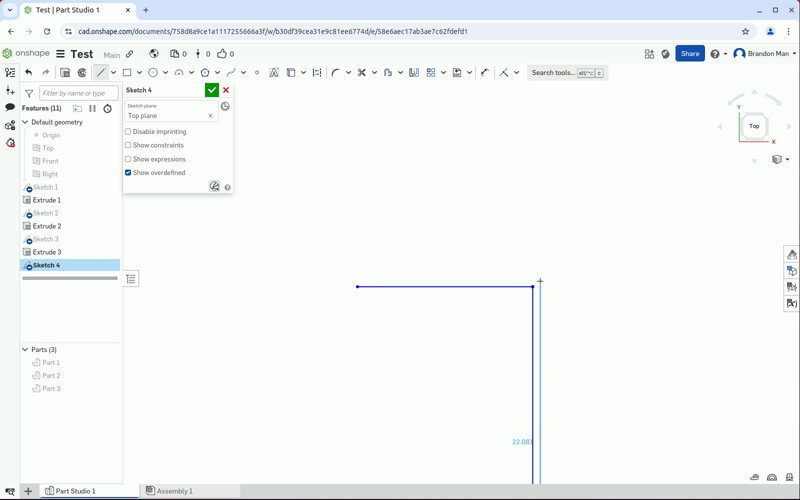
scroll(6)
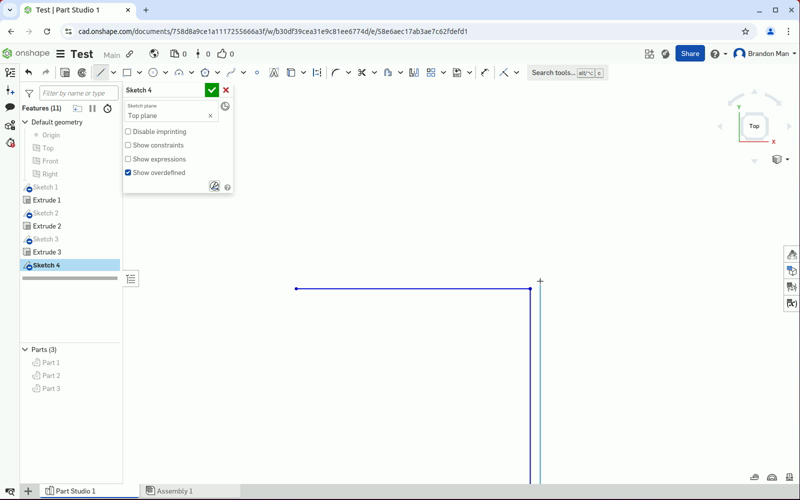
scroll(6)
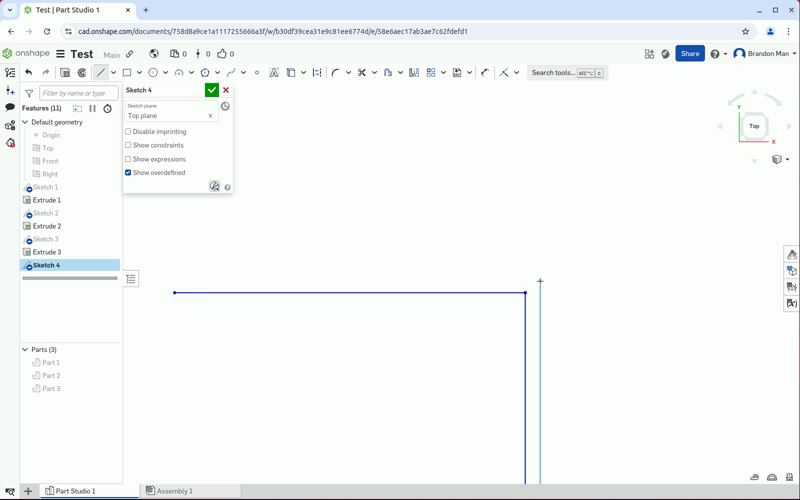
scroll(6)
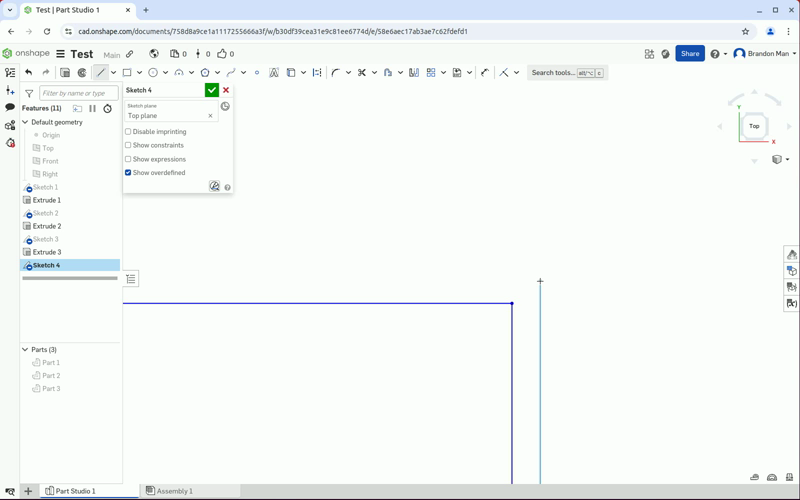
click(540, 280)
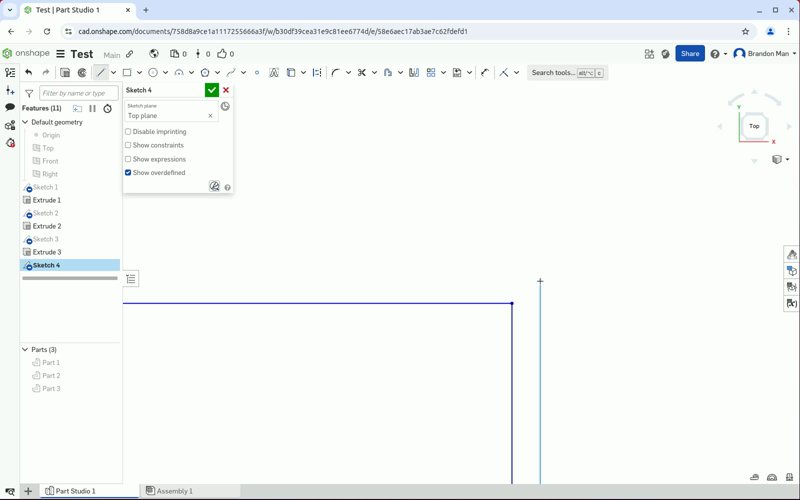
scroll(-6)
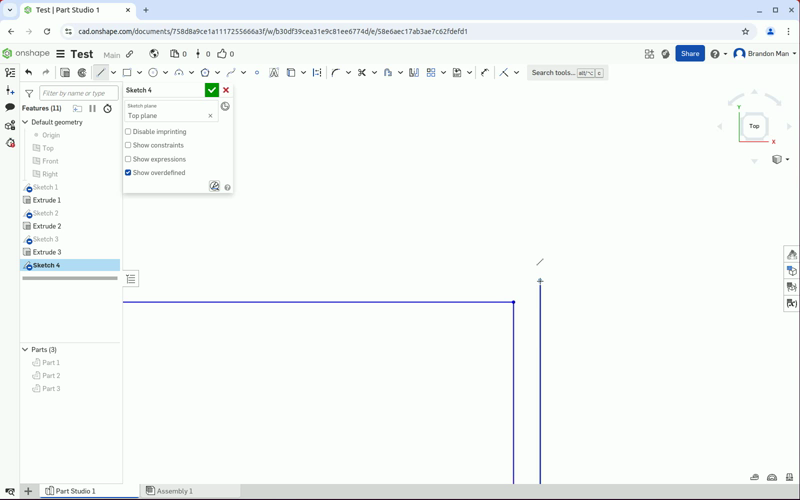
scroll(-6)
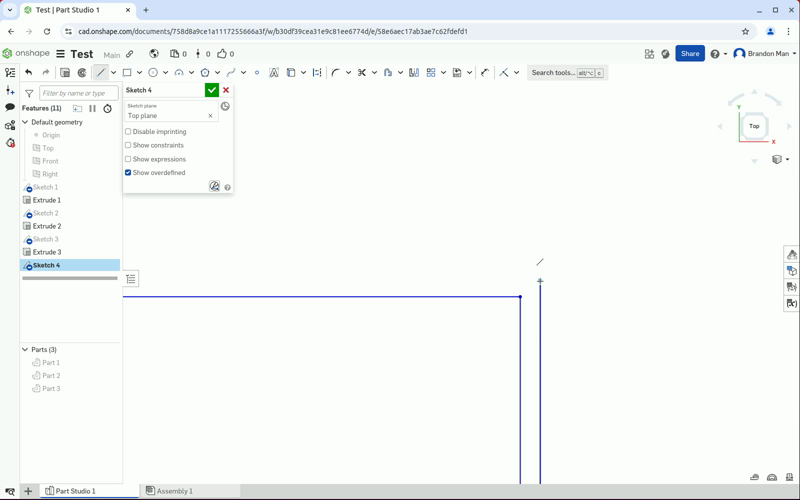
scroll(-6)
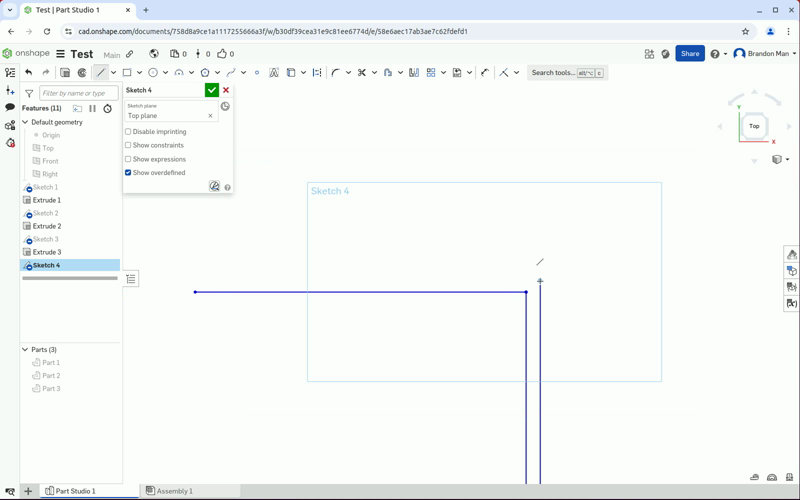
scroll(-6)
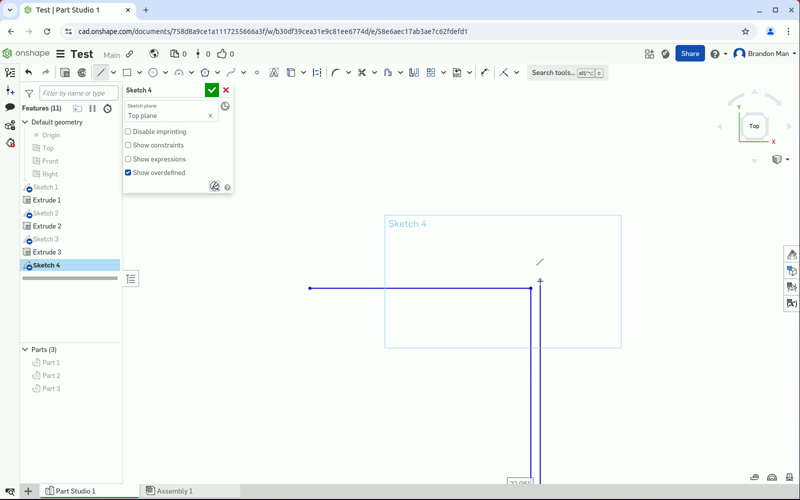
scroll(-6)
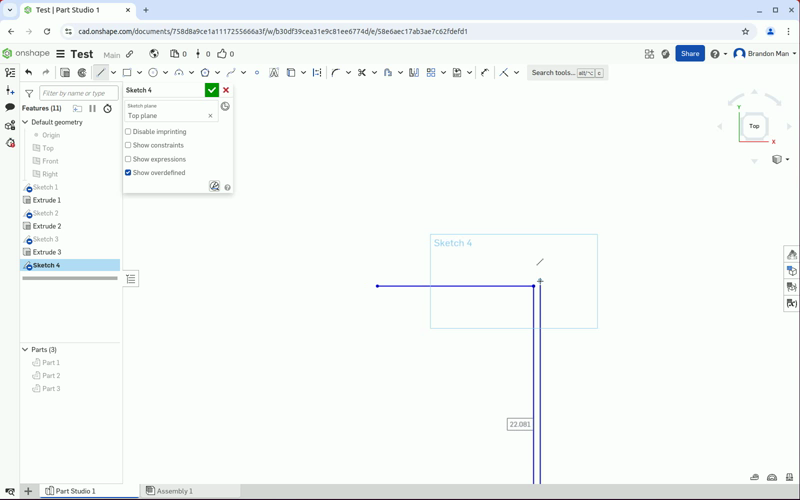
scroll(-6)
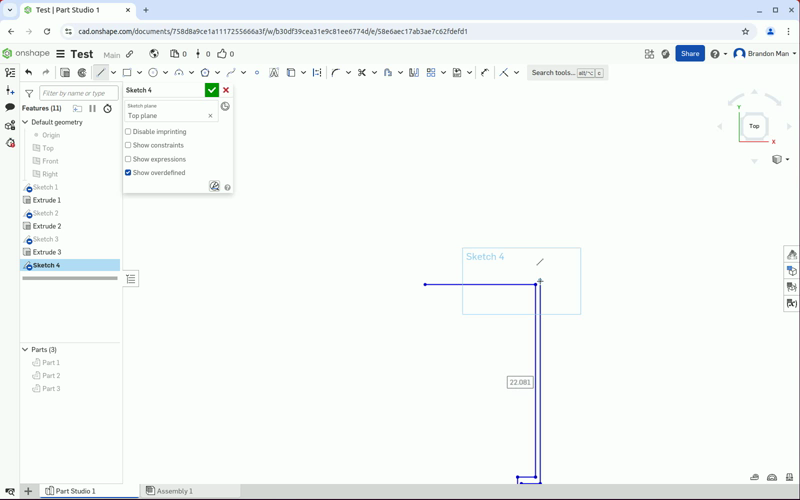
scroll(-6)
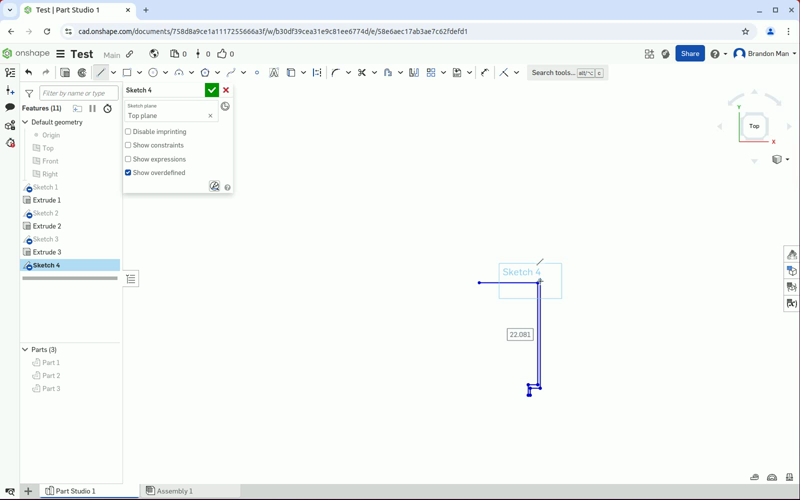
key_up(shift)
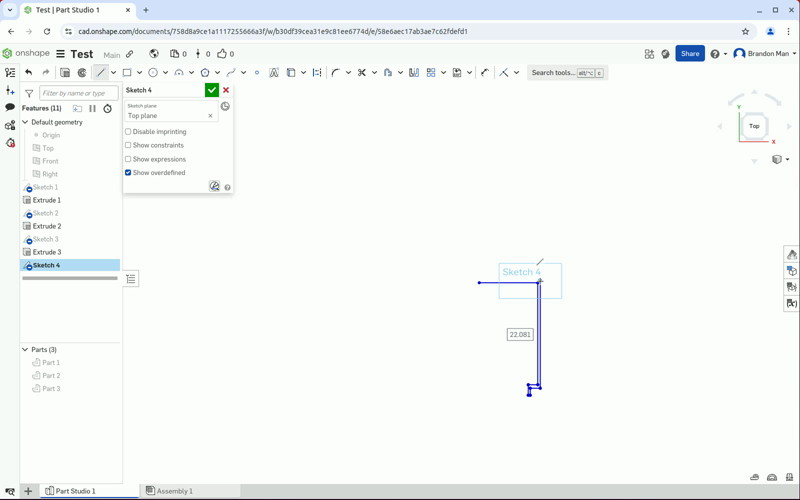
key_down(shift)
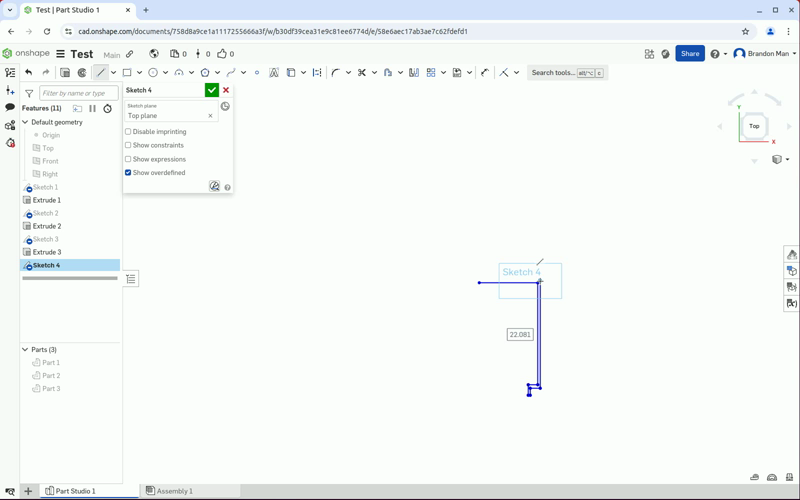
mouse_move(479, 280)
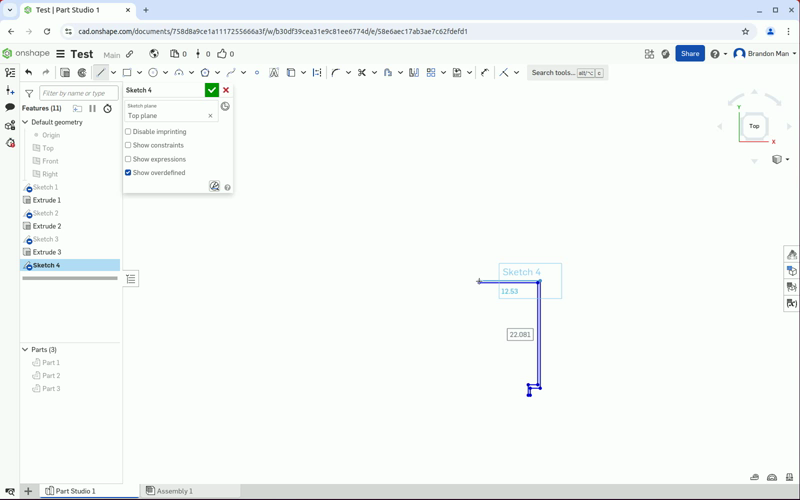
scroll(6)
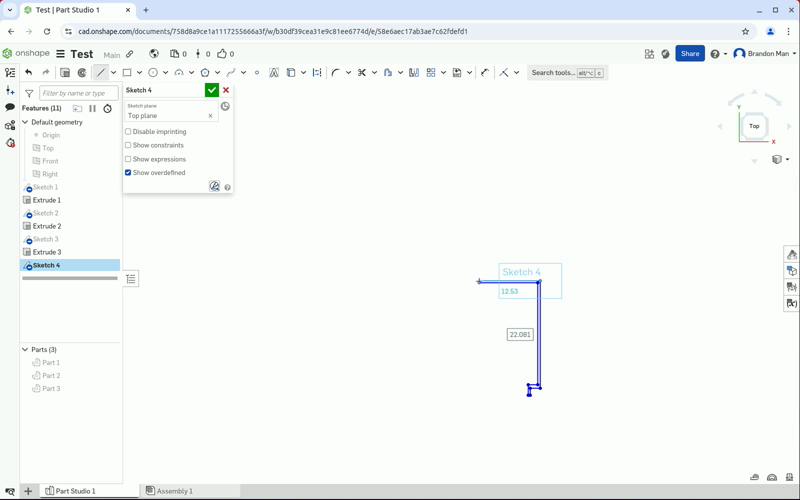
scroll(6)
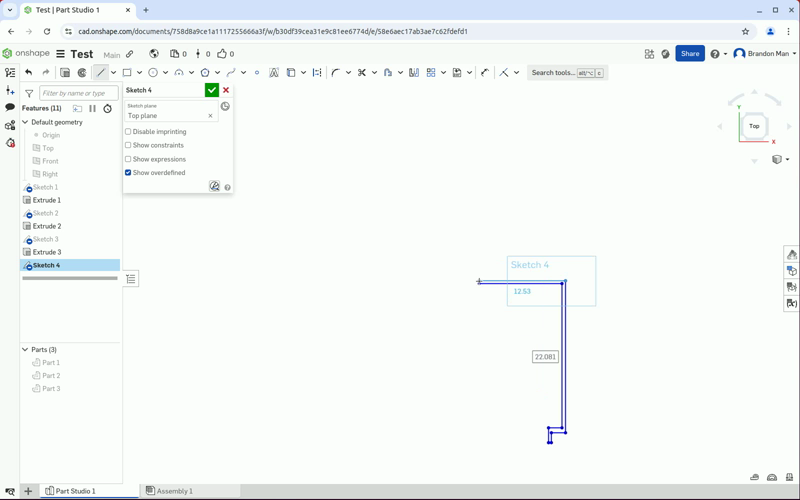
scroll(6)
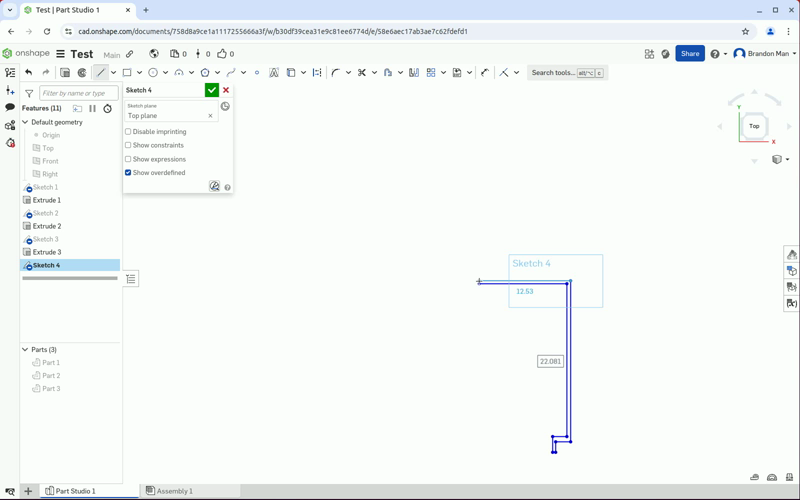
scroll(6)
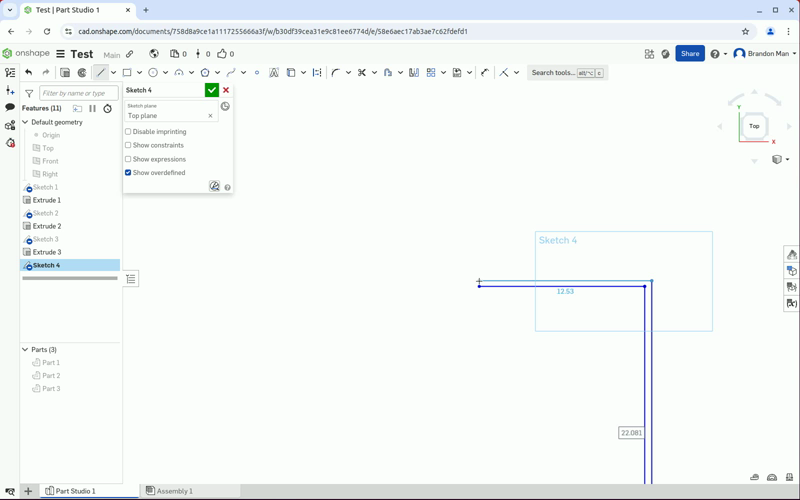
scroll(6)
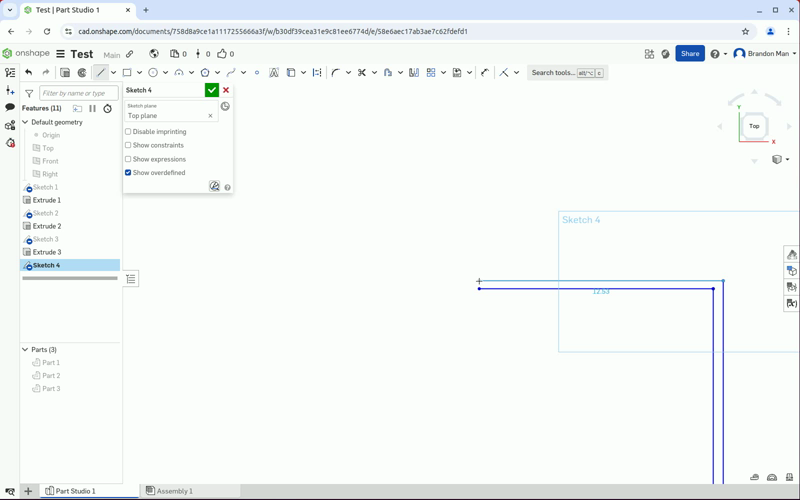
scroll(6)
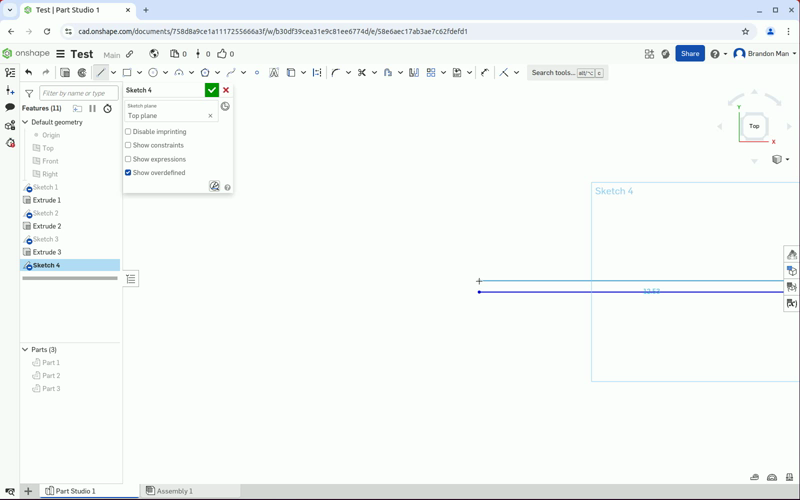
scroll(6)
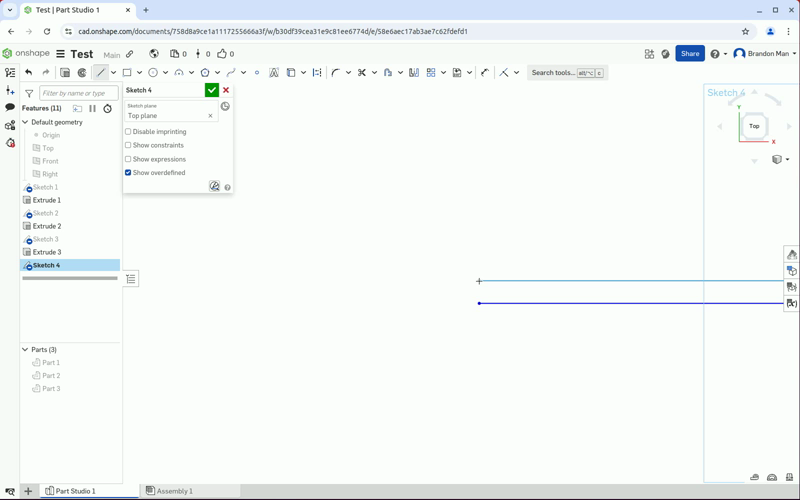
click(479, 280)
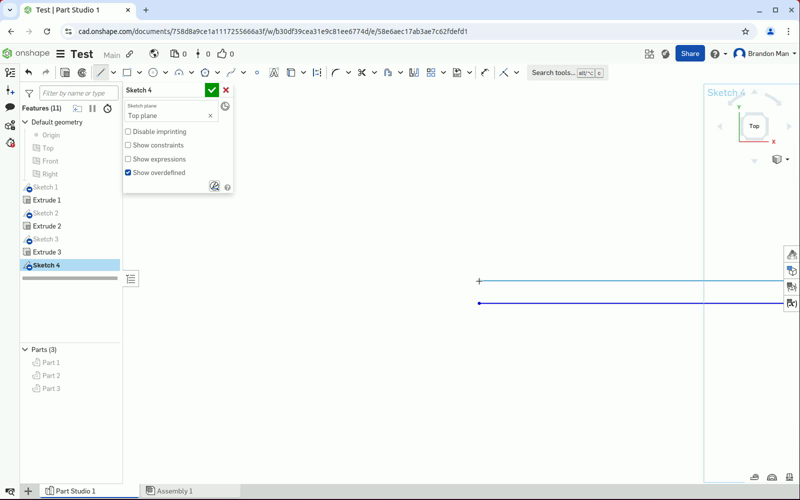
scroll(-6)
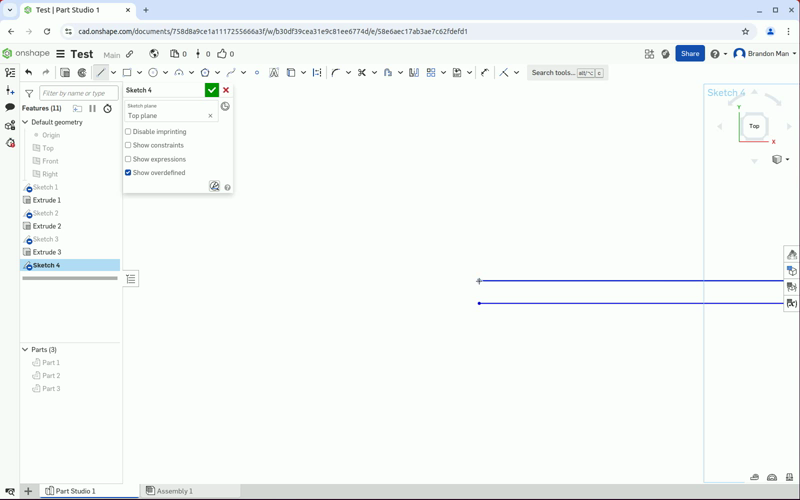
scroll(-6)
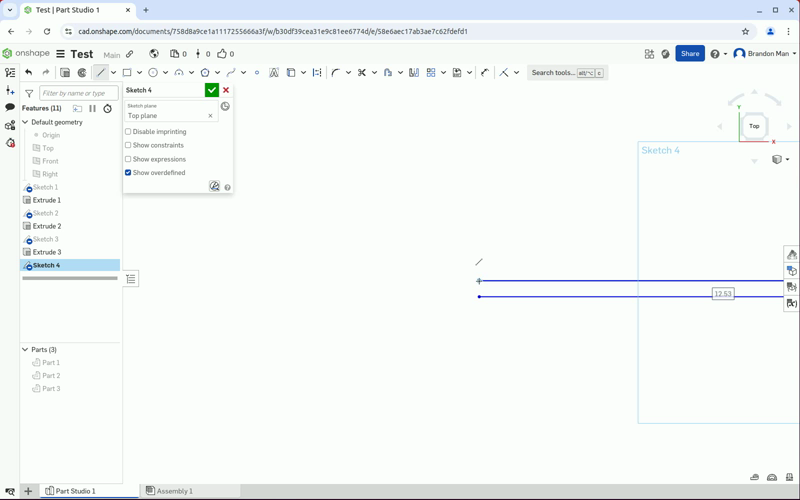
scroll(-6)
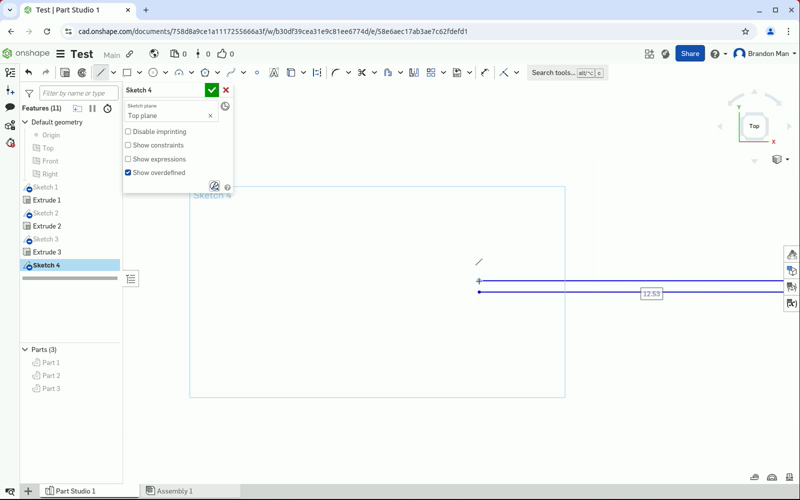
scroll(-6)
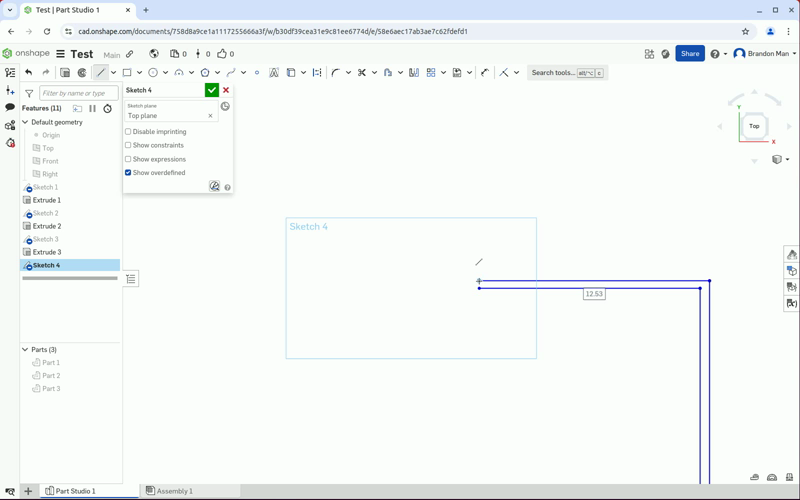
scroll(-6)
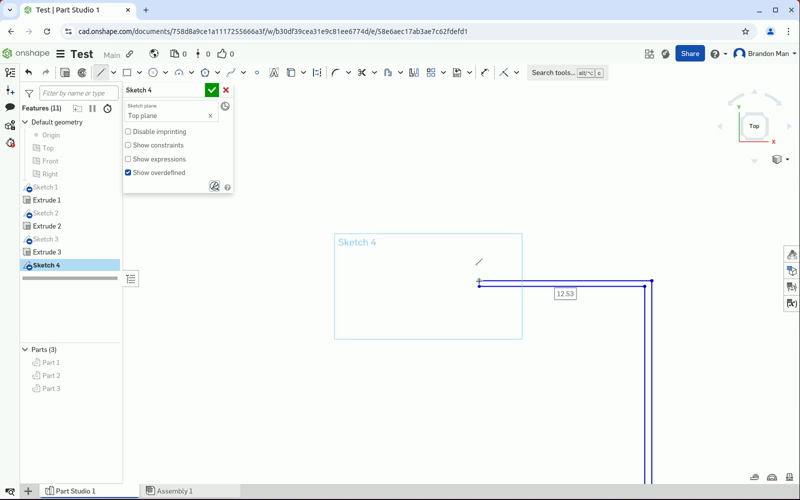
scroll(-6)
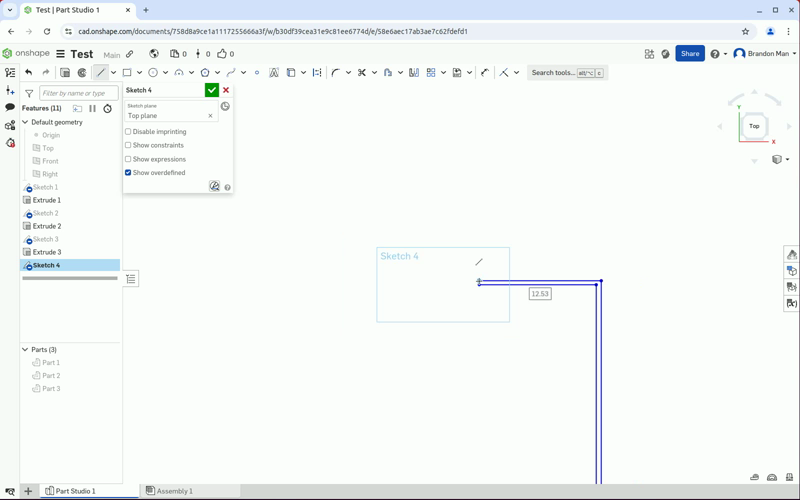
scroll(-6)
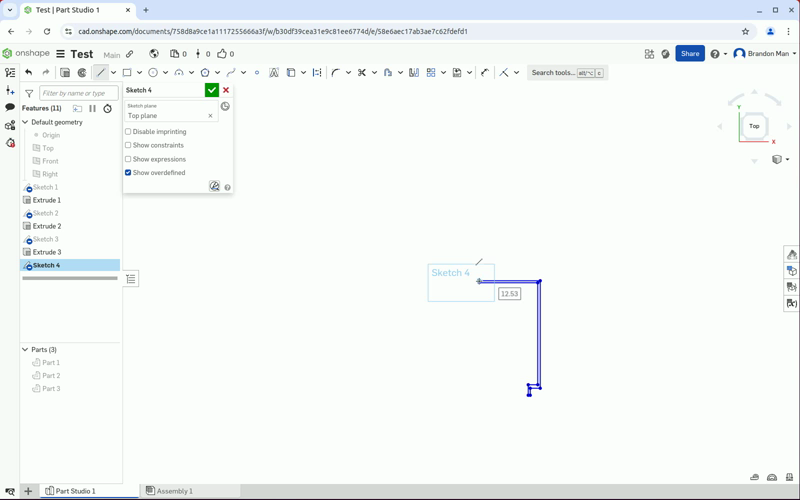
key_up(shift)
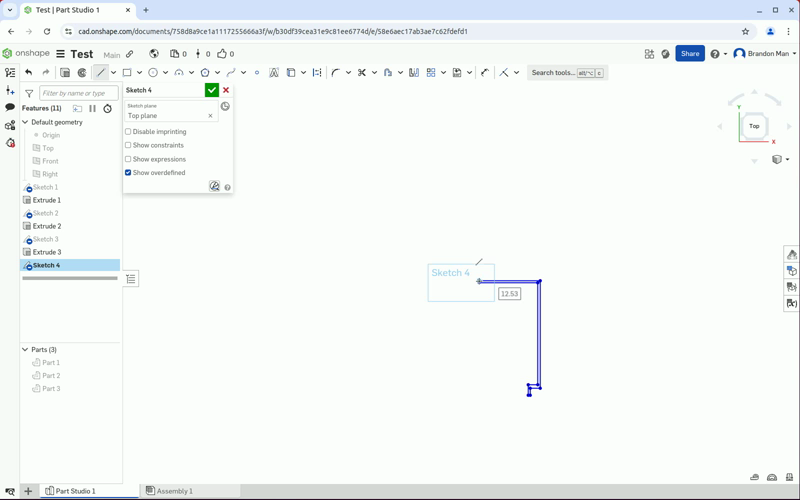
mouse_move(509, 280)
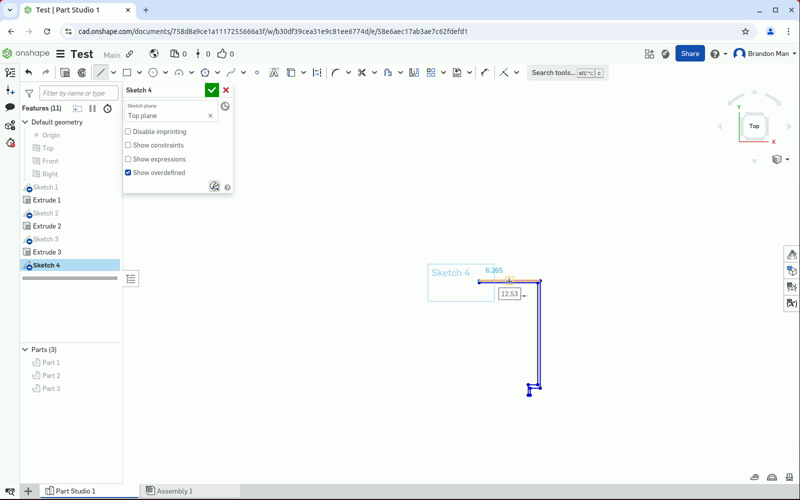
key_down(shift)
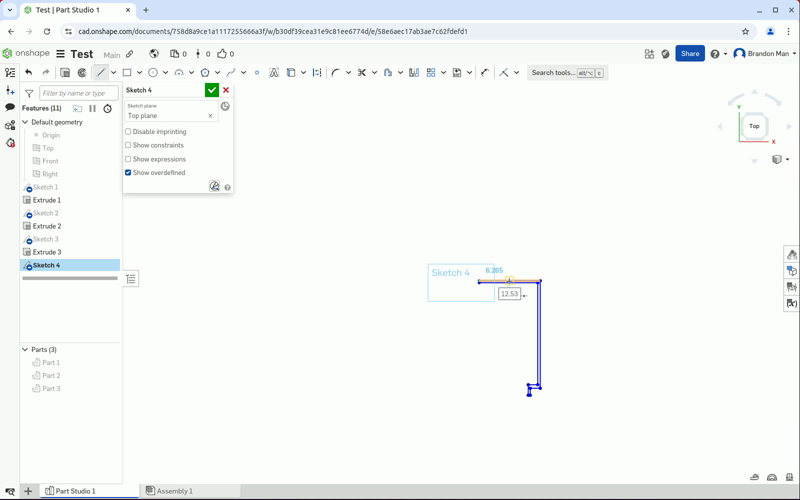
mouse_move(479, 282)
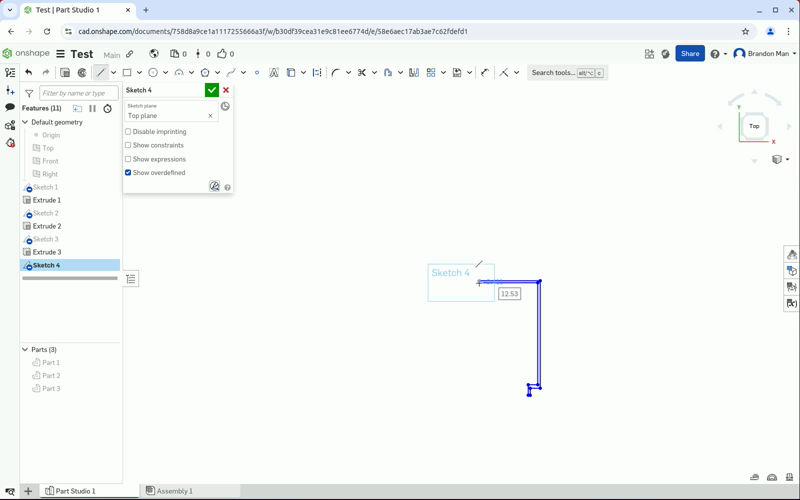
scroll(6)
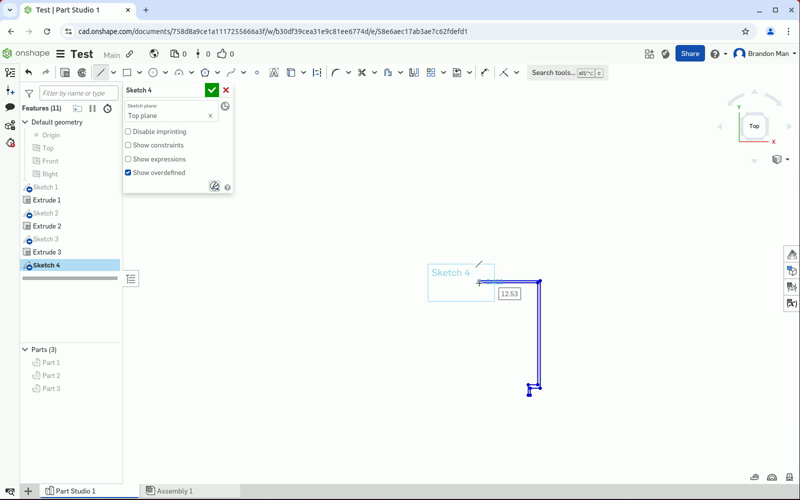
scroll(6)
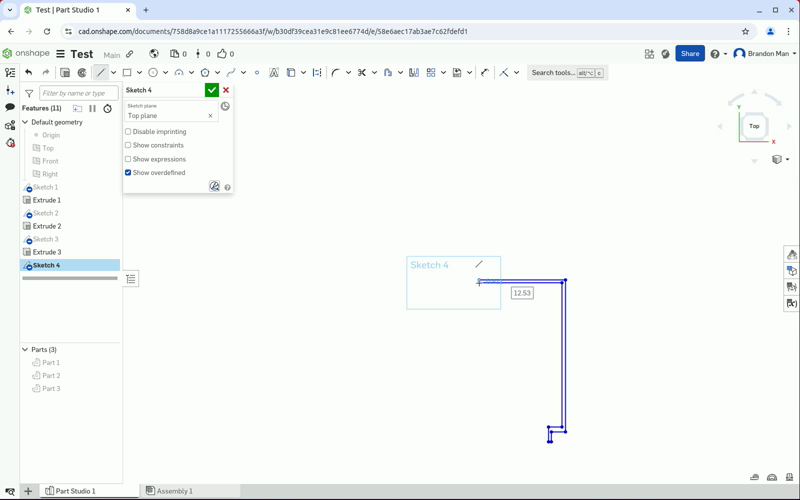
scroll(6)
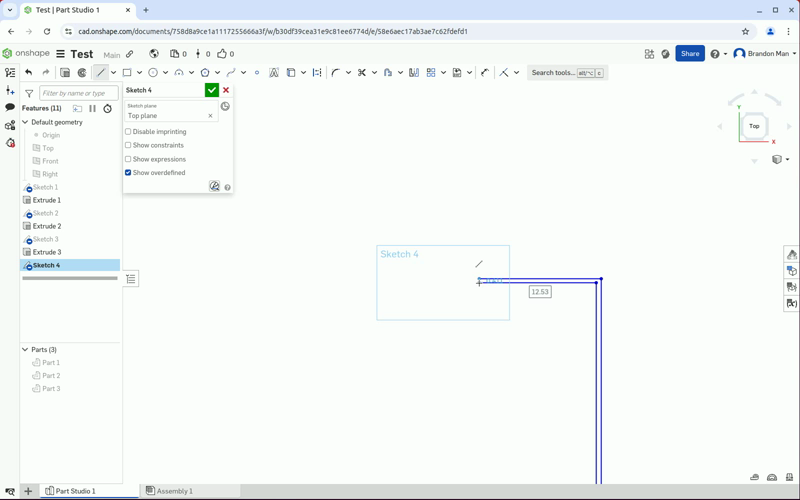
scroll(6)
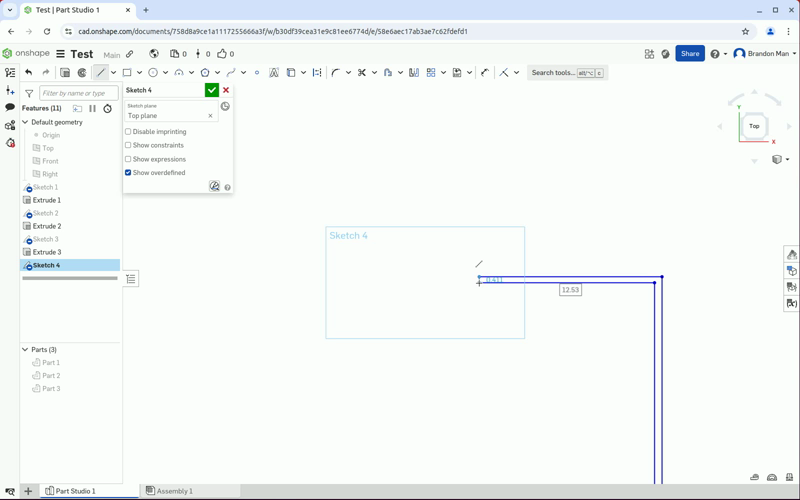
scroll(6)
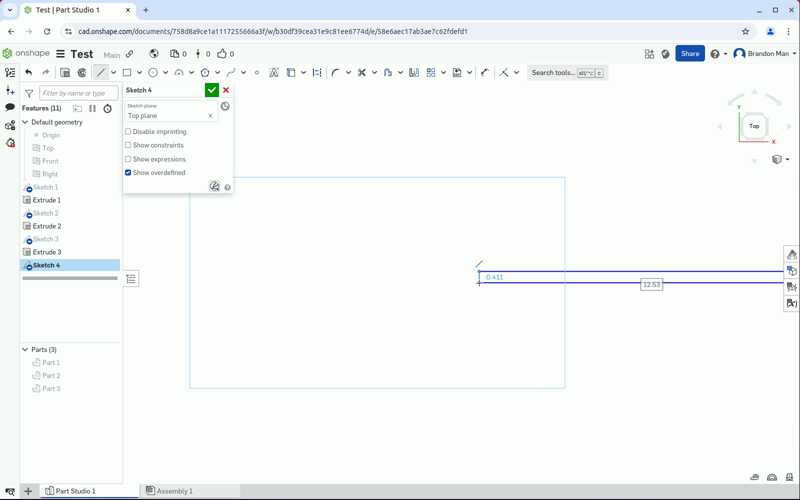
scroll(6)
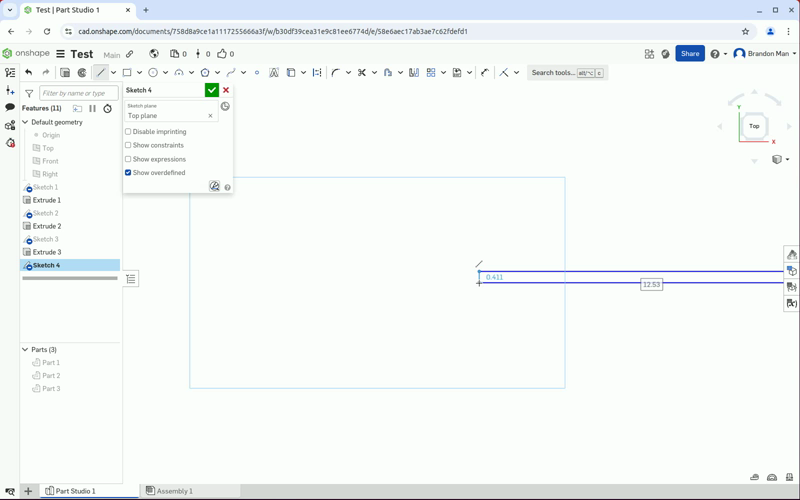
scroll(6)
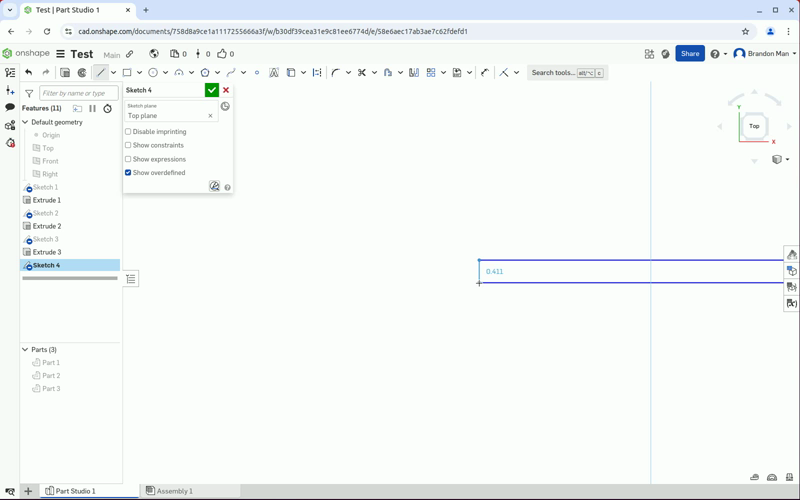
key_up(shift)
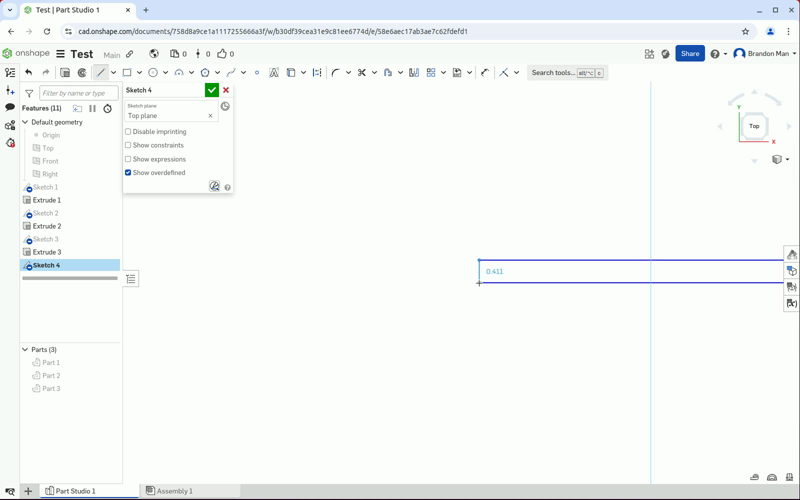
click(479, 282)
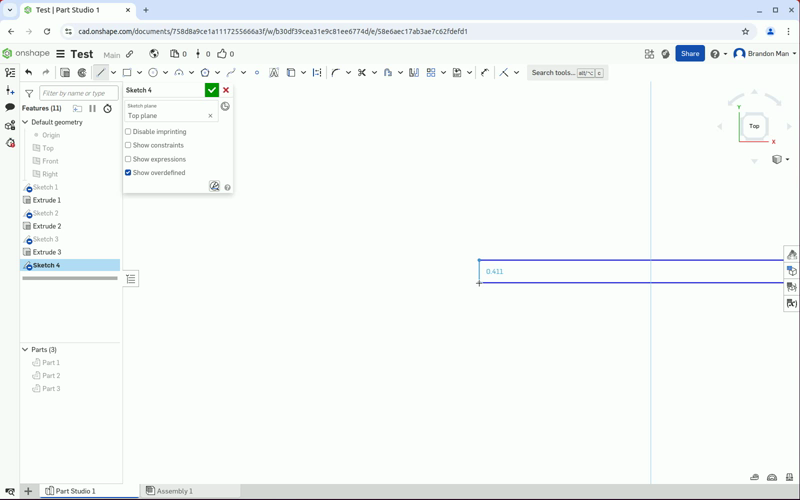
scroll(-6)
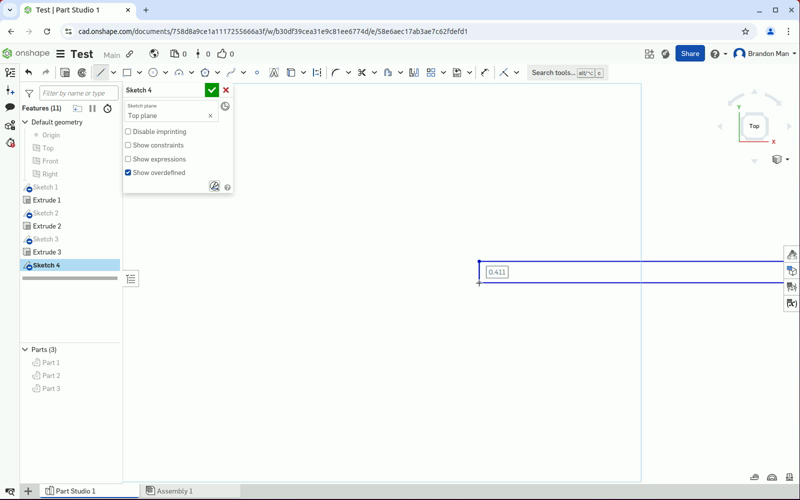
scroll(-6)
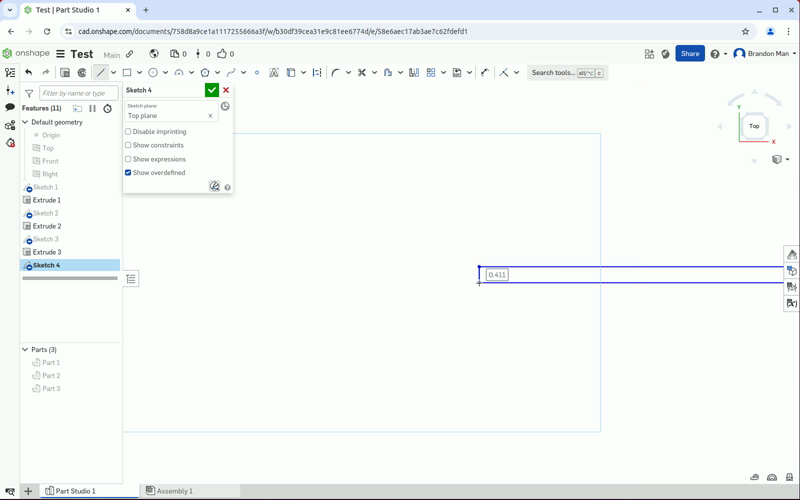
scroll(-6)
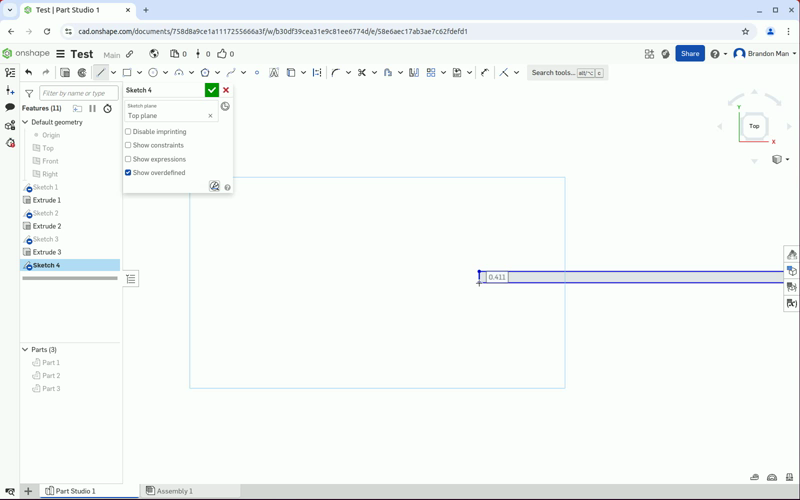
scroll(-6)
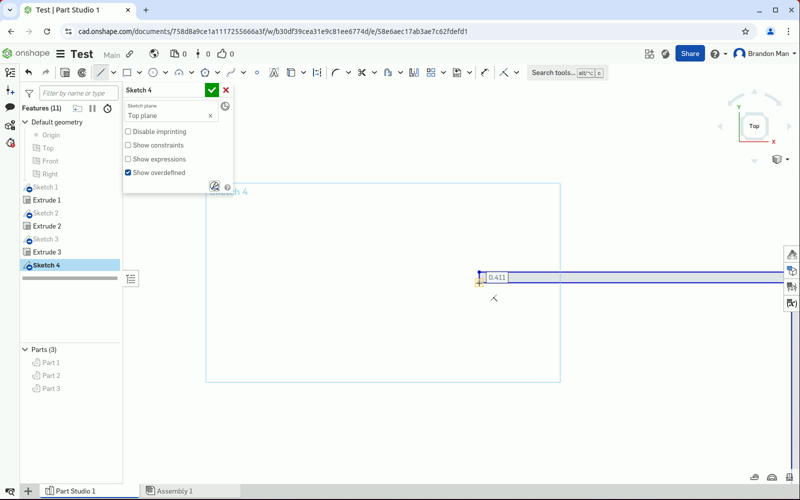
scroll(-6)
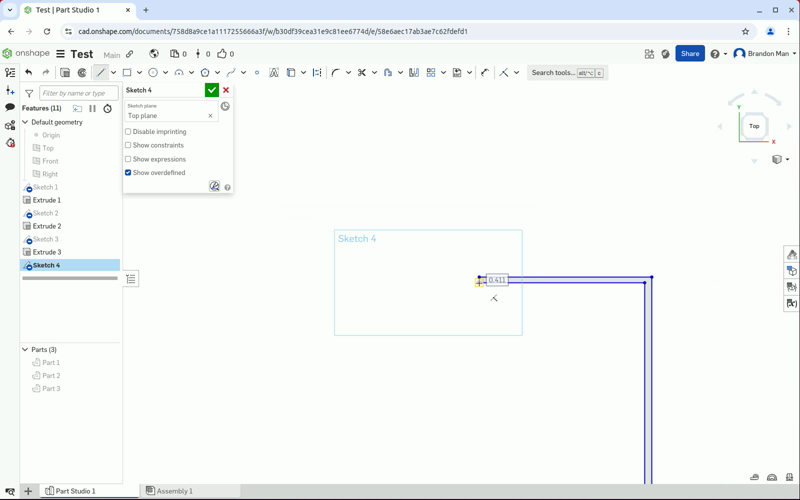
scroll(-6)
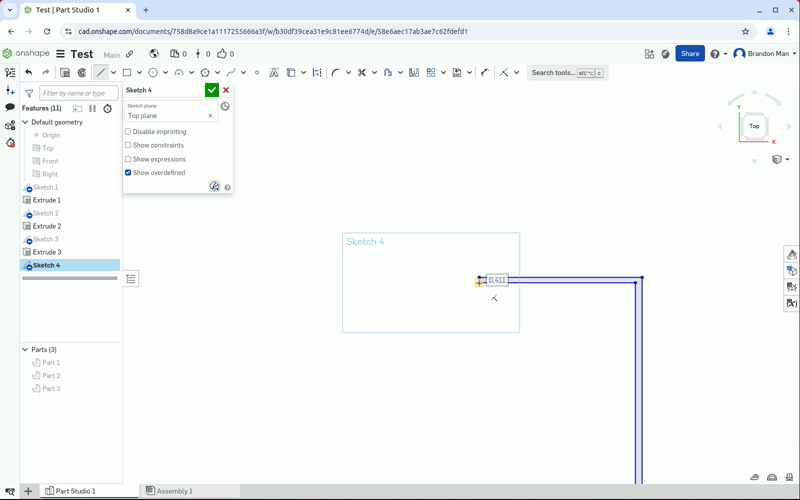
scroll(-6)
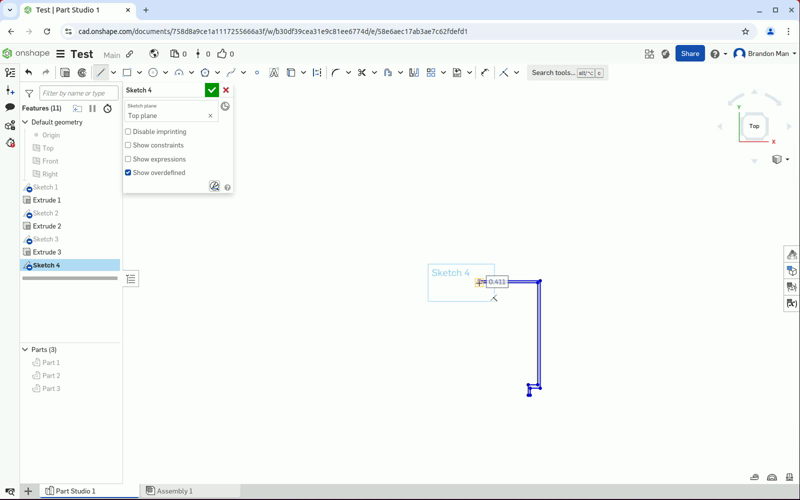
key(esc)
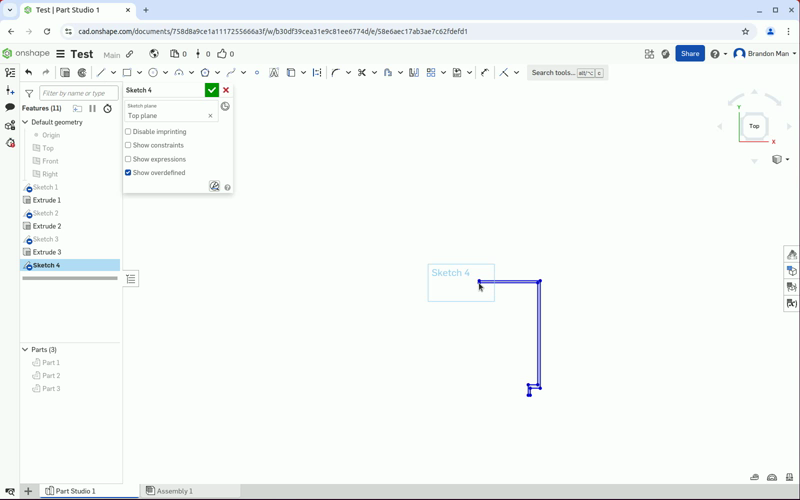
mouse_move(538, 315)
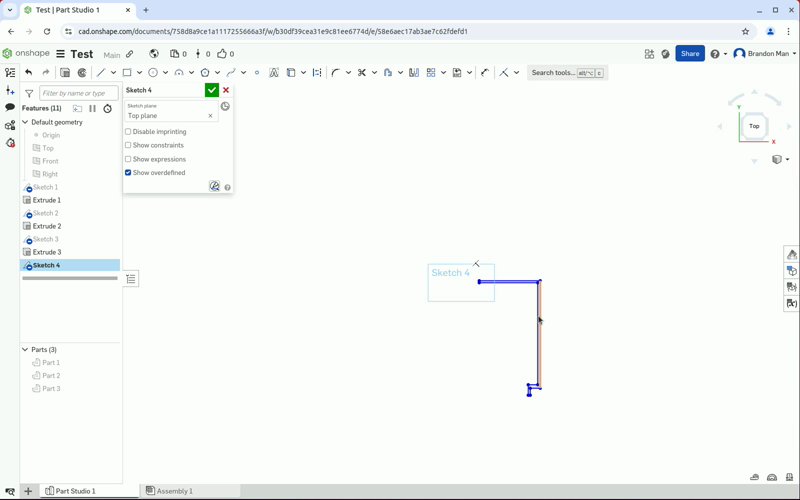
scroll(6)
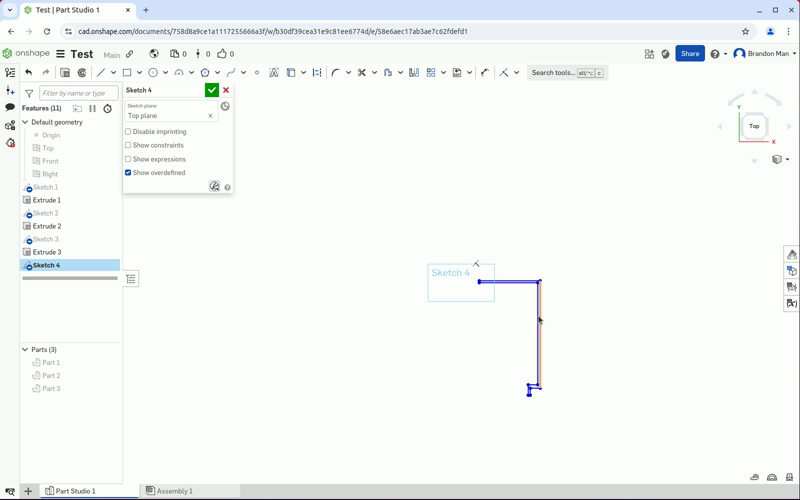
scroll(6)
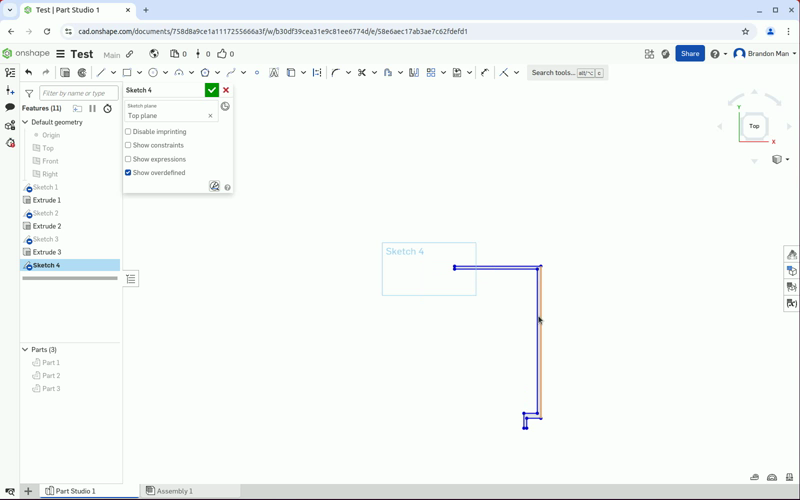
scroll(6)
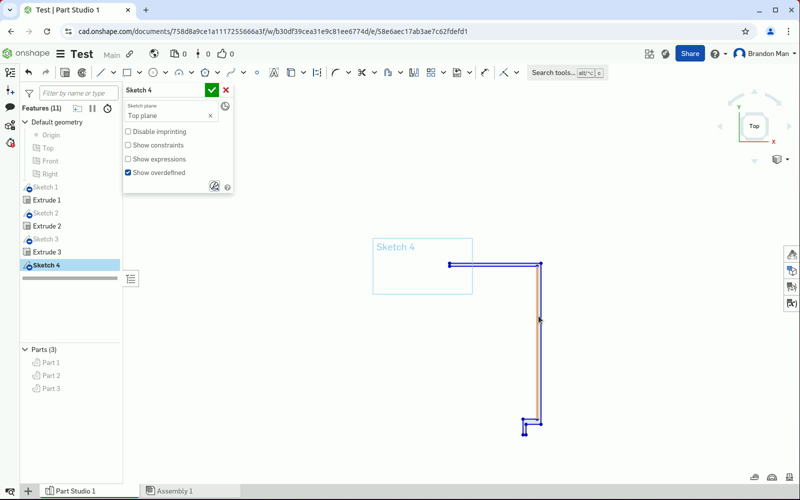
scroll(6)
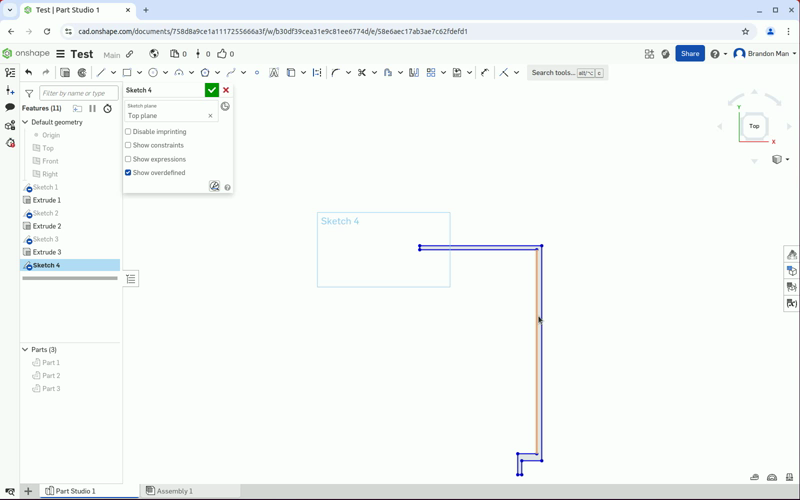
scroll(6)
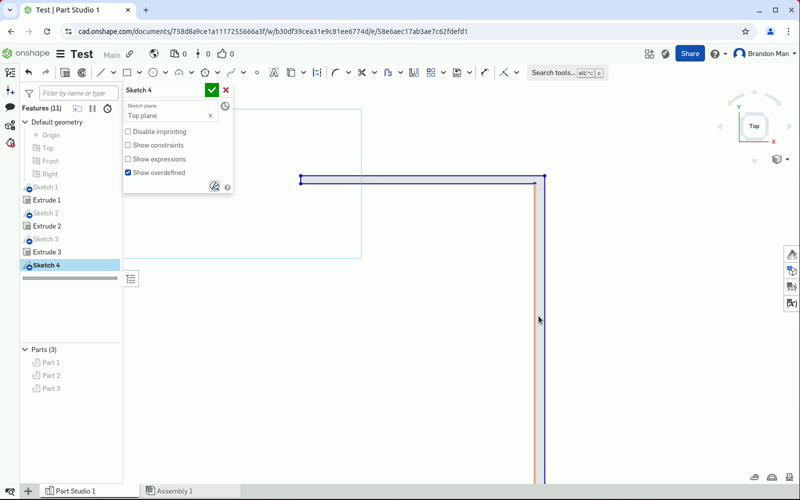
scroll(6)
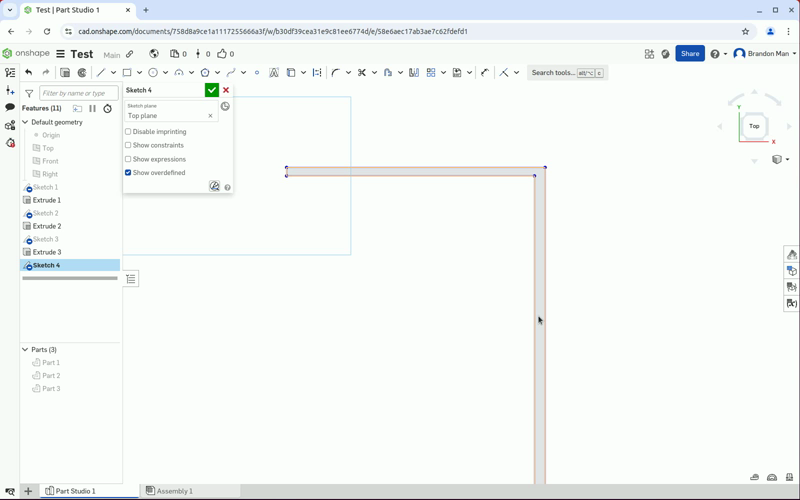
scroll(6)
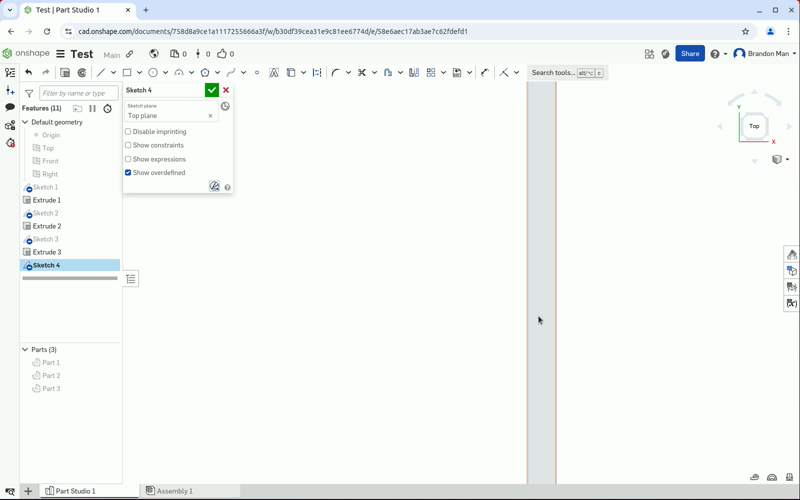
click(538, 315)
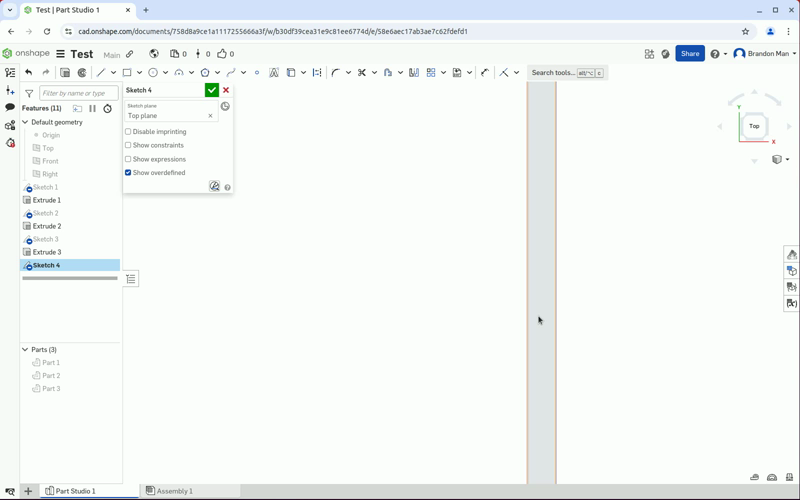
scroll(-6)
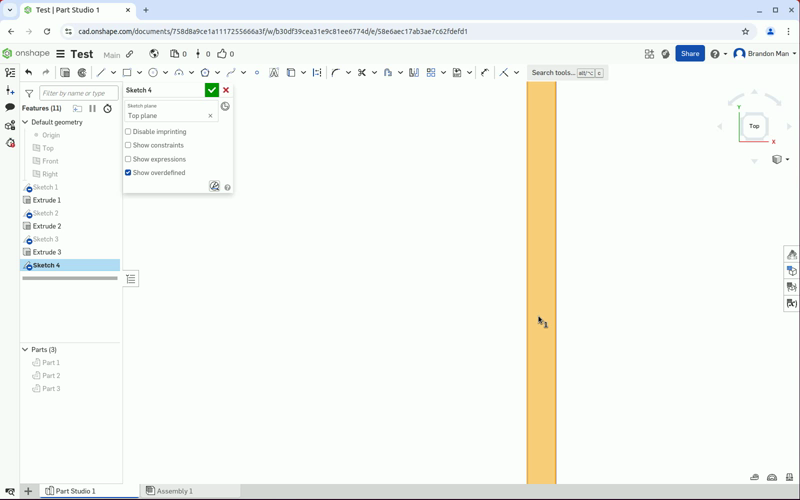
scroll(-6)
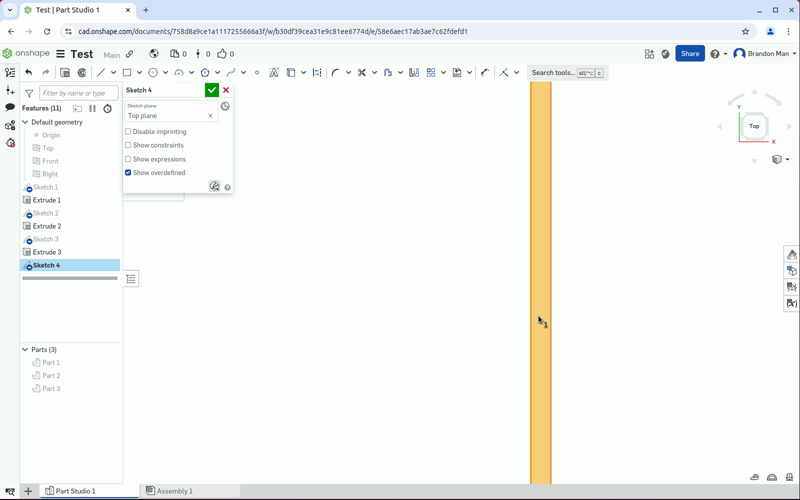
scroll(-6)
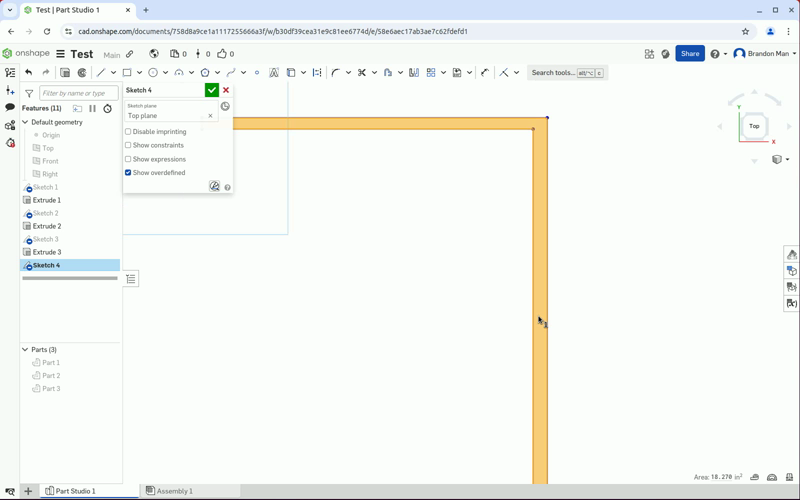
scroll(-6)
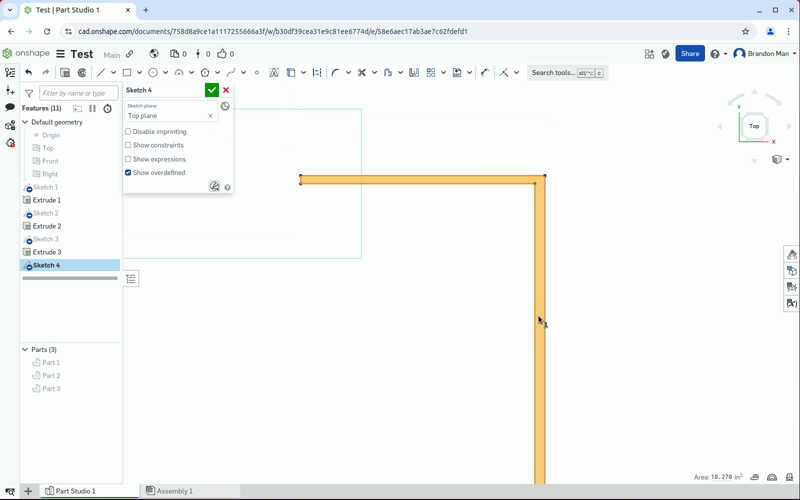
scroll(-6)
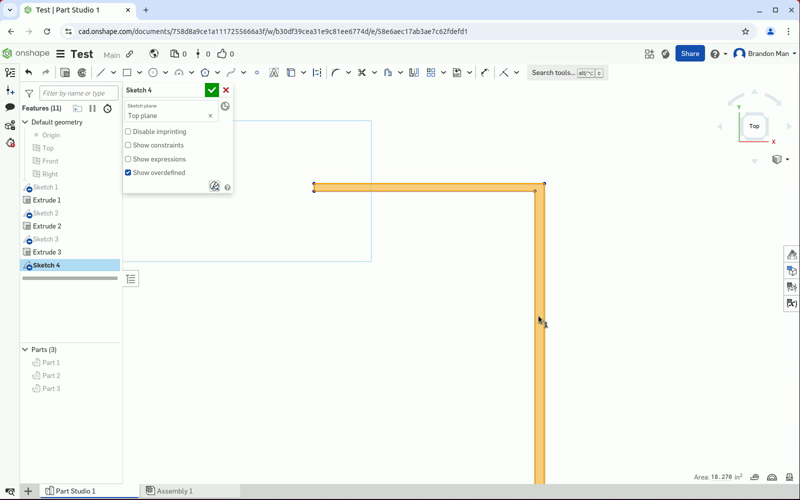
scroll(-6)
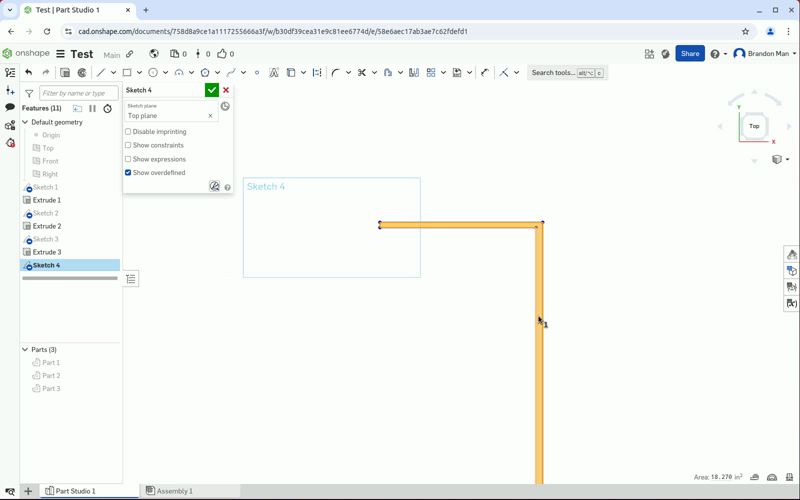
scroll(-6)
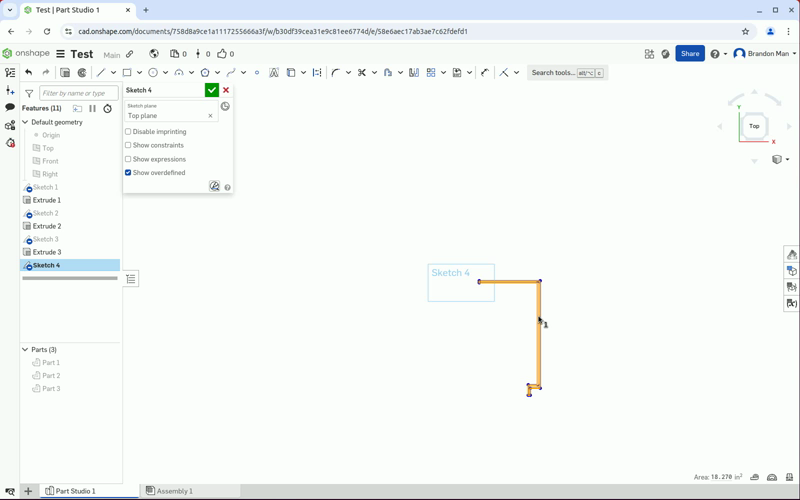
mouse_move(73, 352)
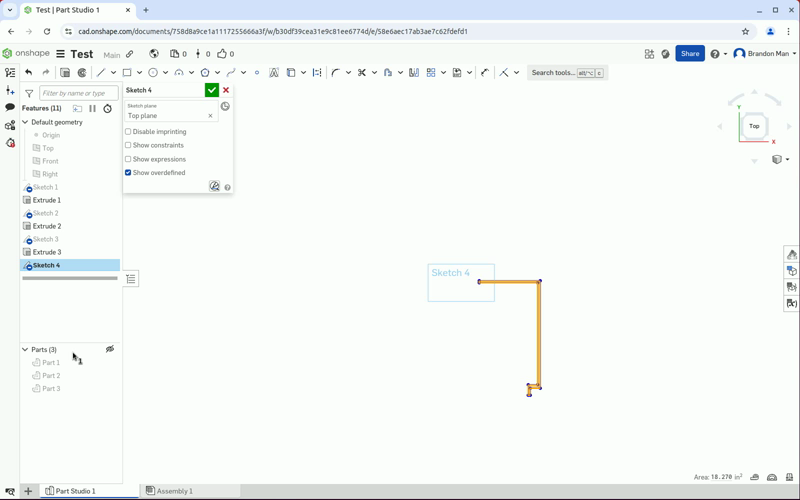
key(shift+y)
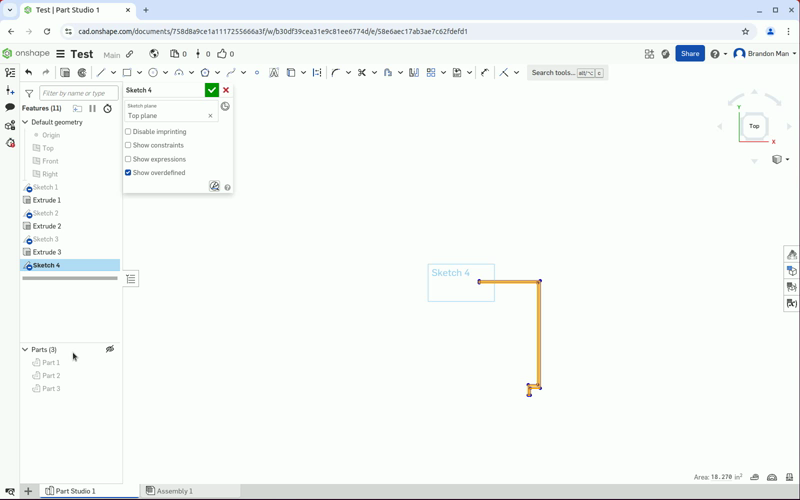
key(shift+e)
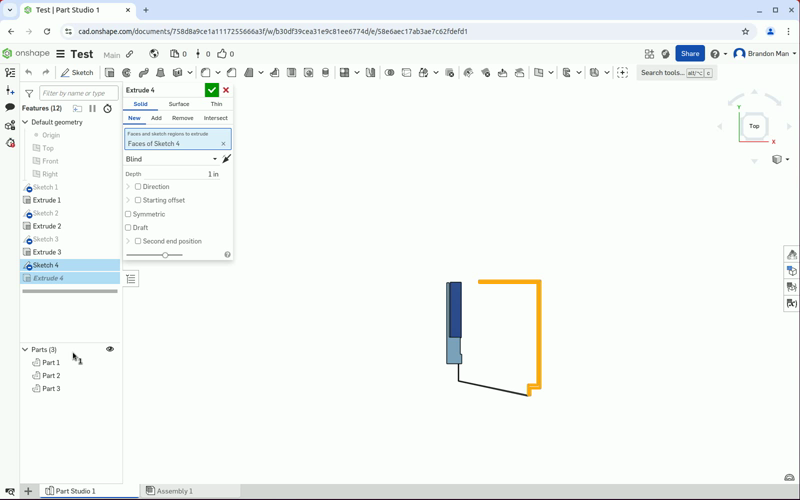
mouse_move(143, 106)
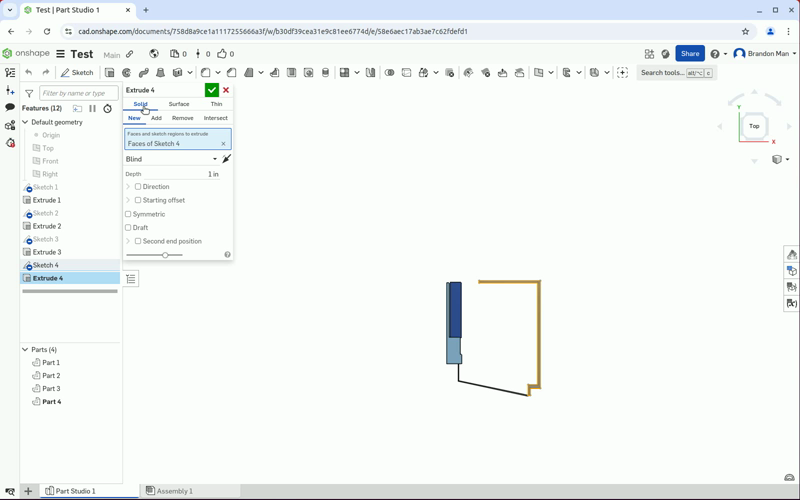
click(143, 106)
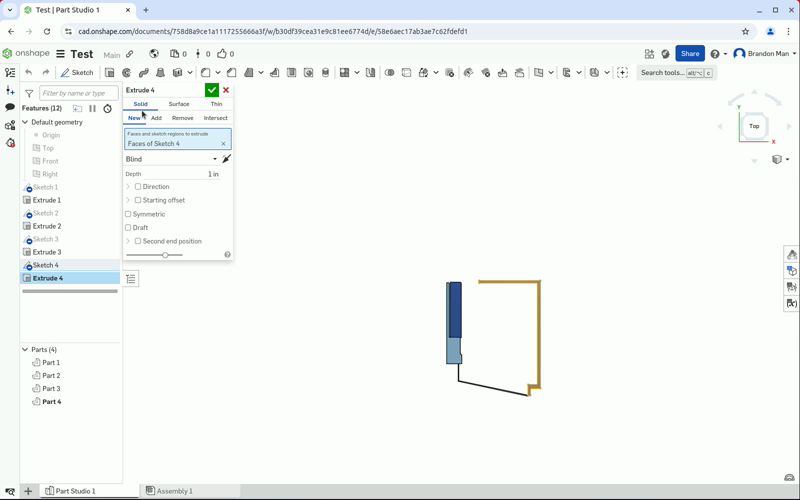
mouse_move(137, 120)
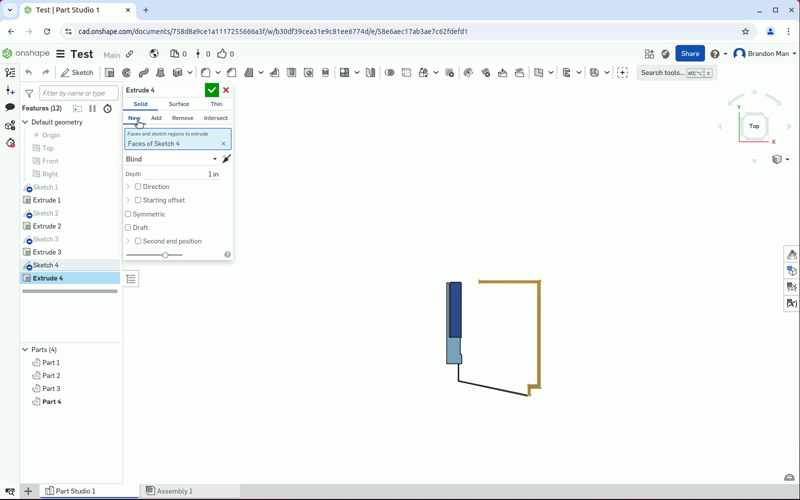
click(137, 120)
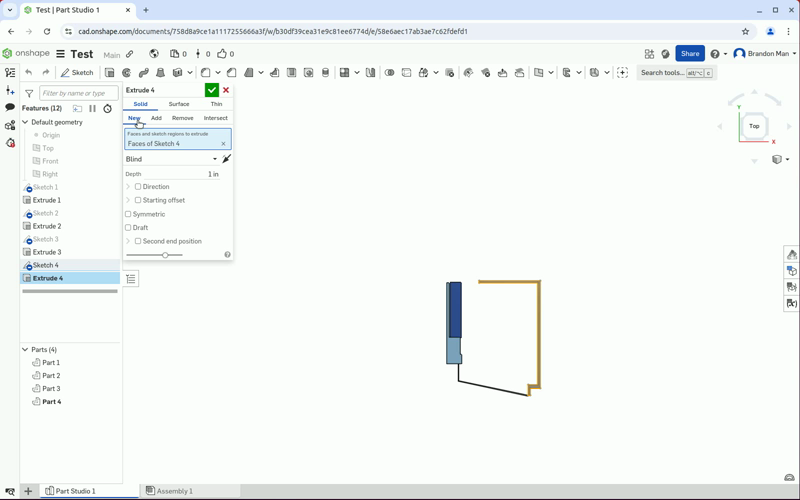
key(tab, 4)
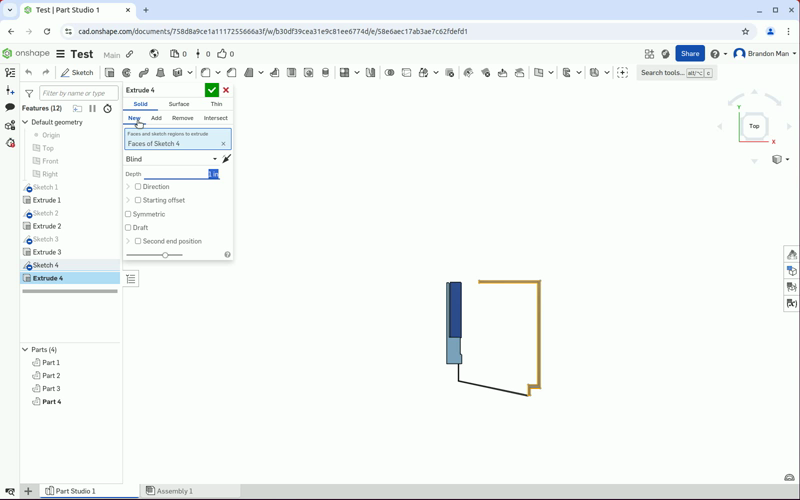
text(5.536)
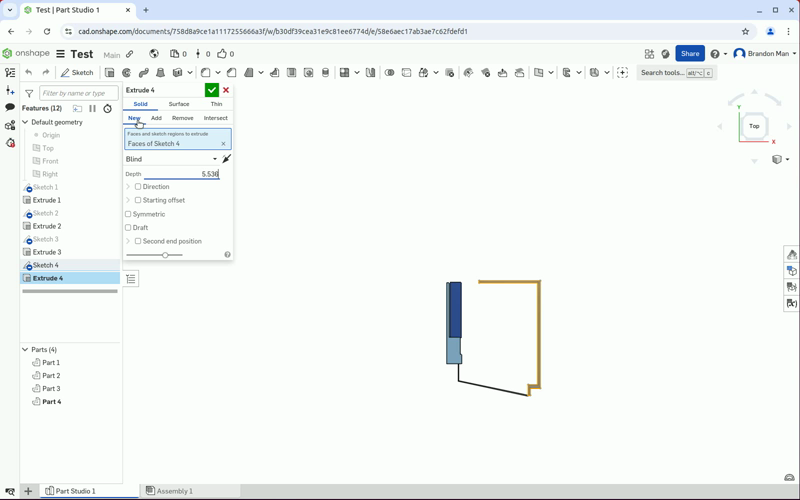
key(enter)
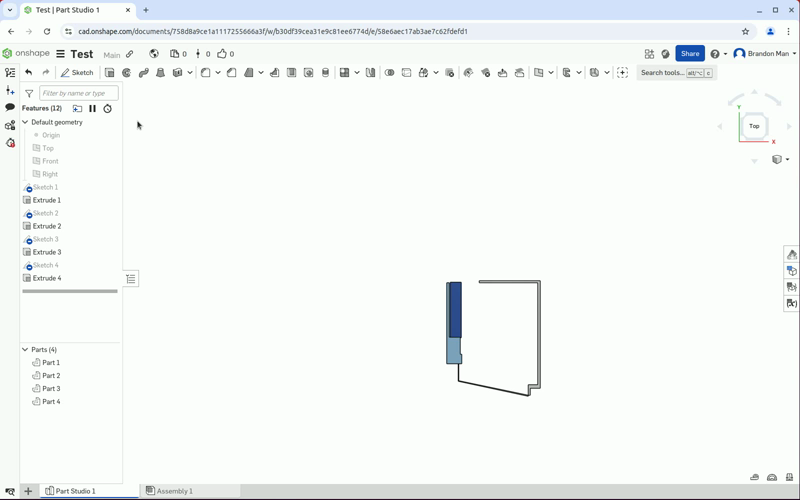
key(shift+h)
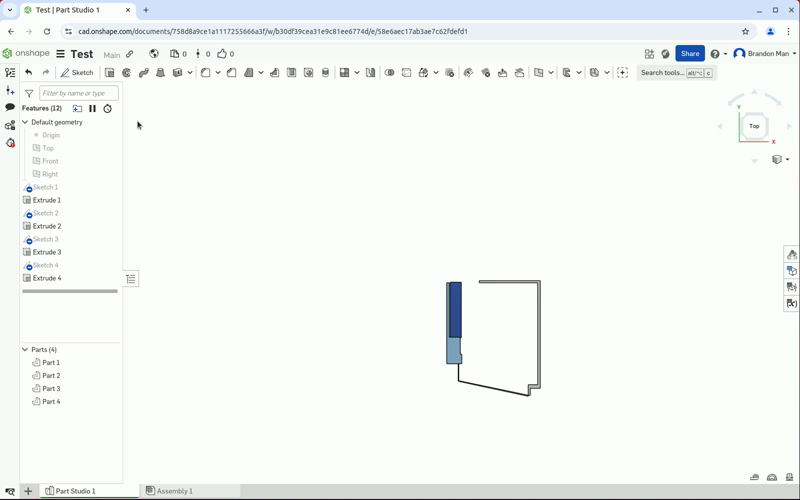
key(shift+h)
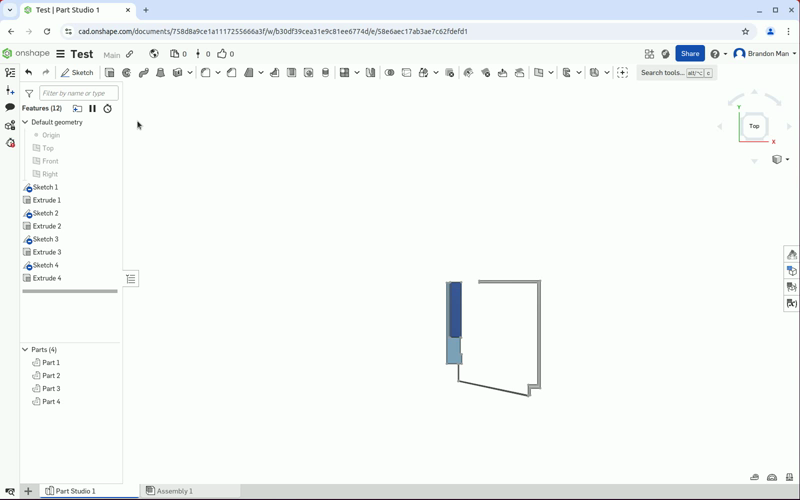
key(shift+7)
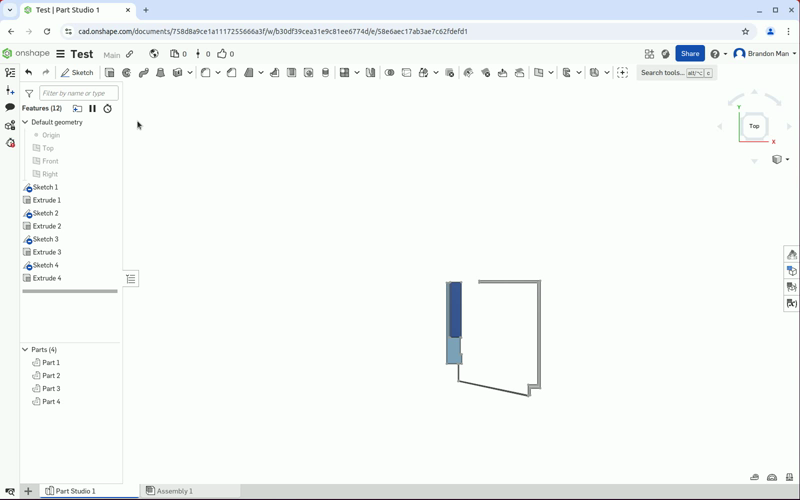
key(up, 3)
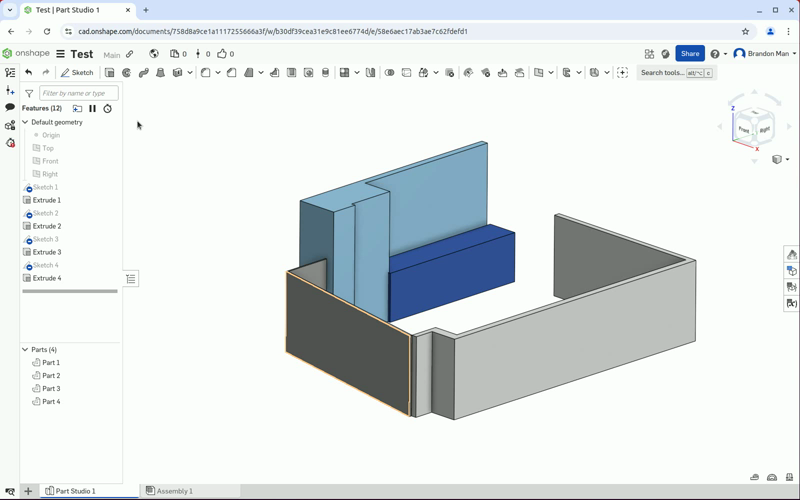
key(left, 3)
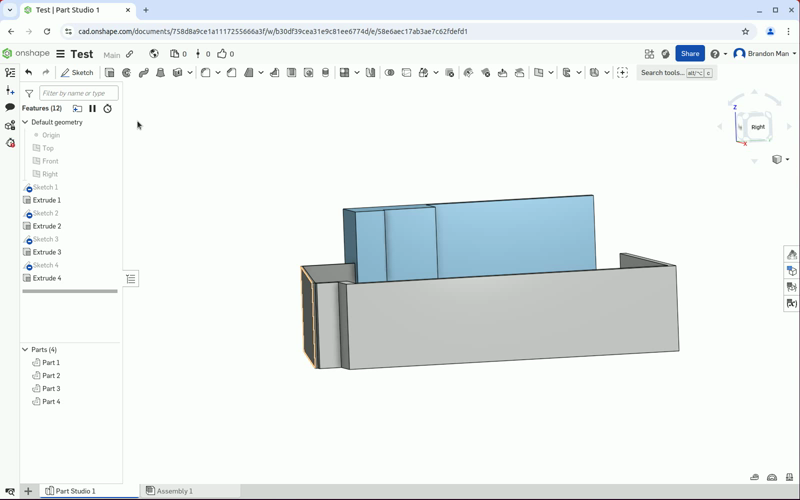
key(right, 3)
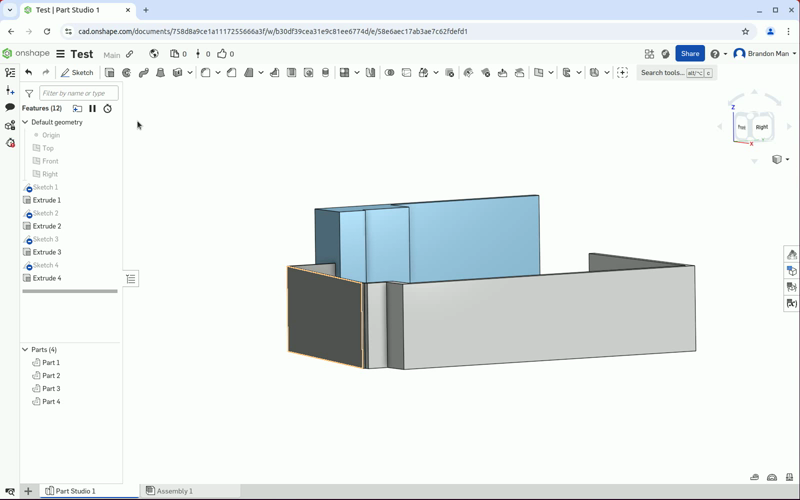
key(down, 3)
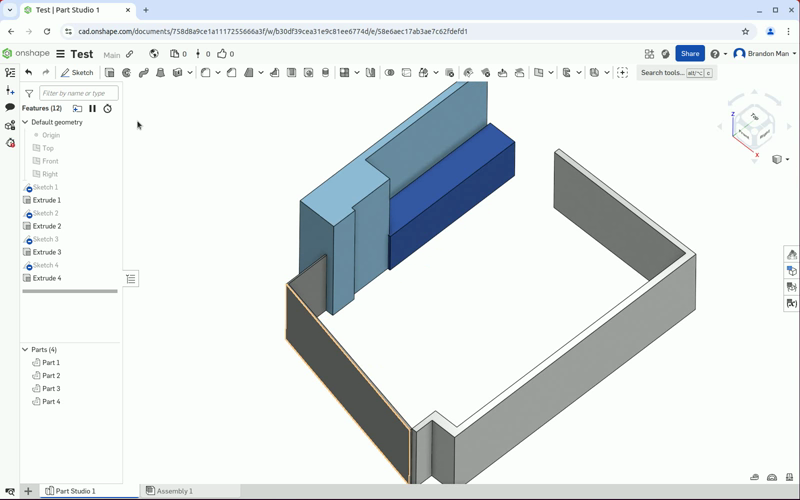
mouse_move(73, 189)
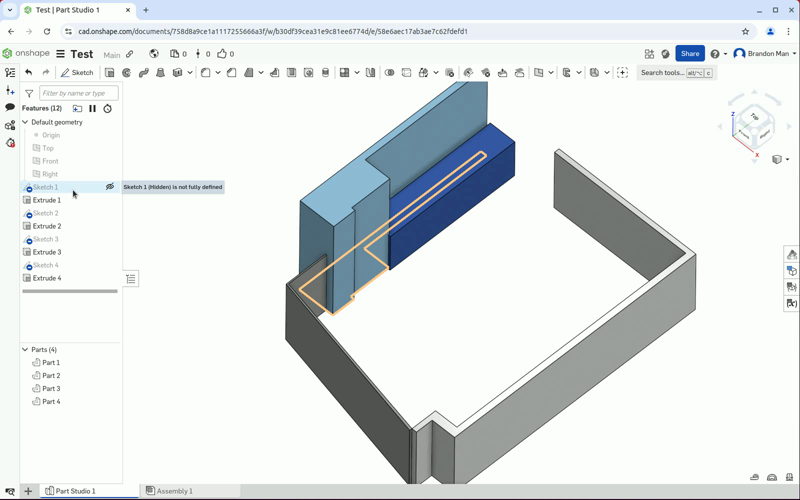
click(73, 189)